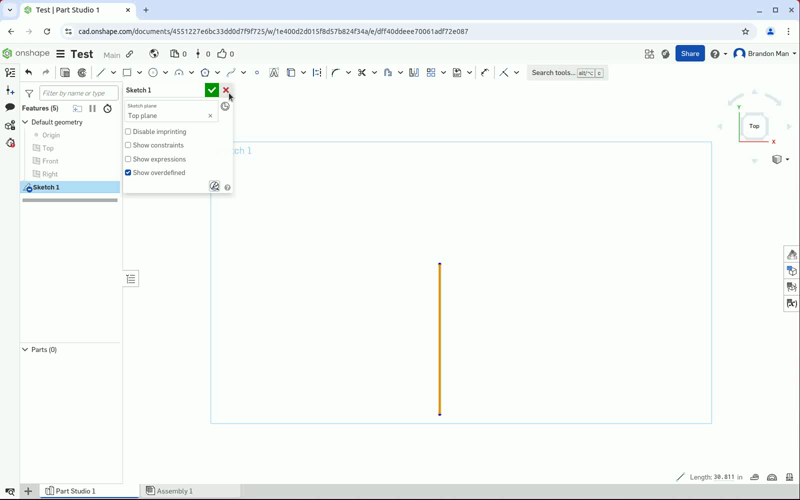
key(shift+h)
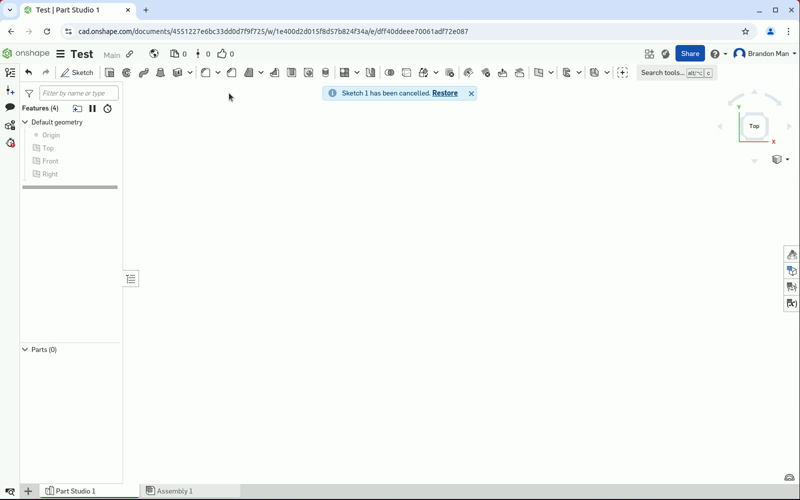
mouse_move(73, 352)
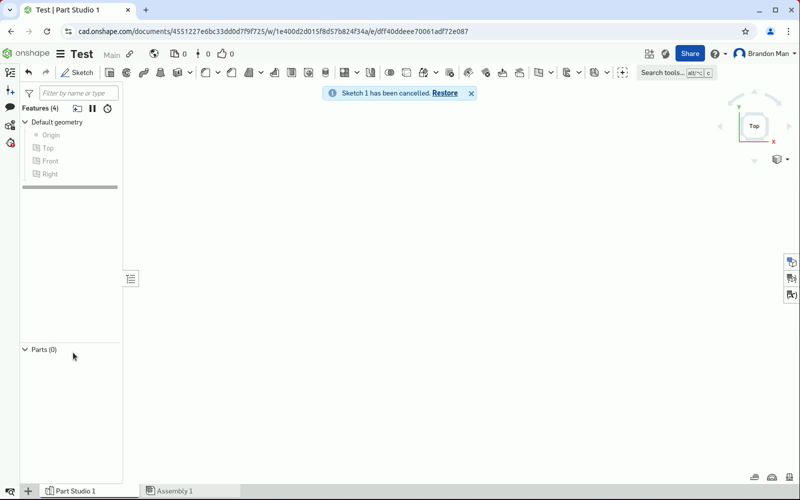
key(y)
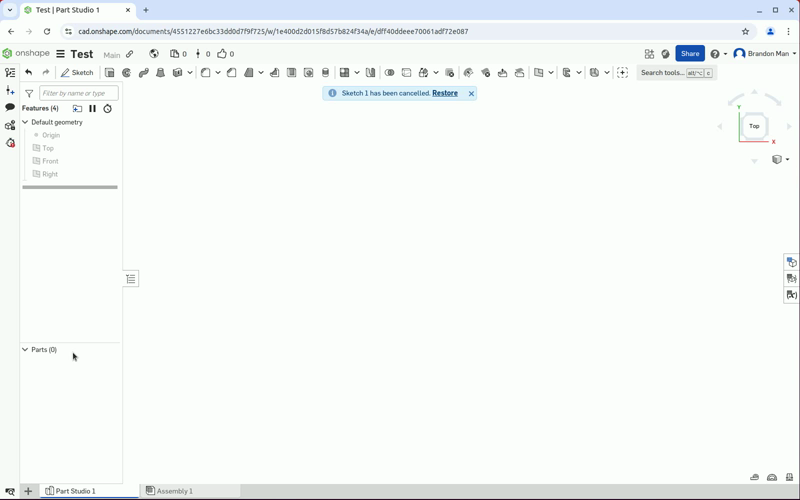
key(shift+p)
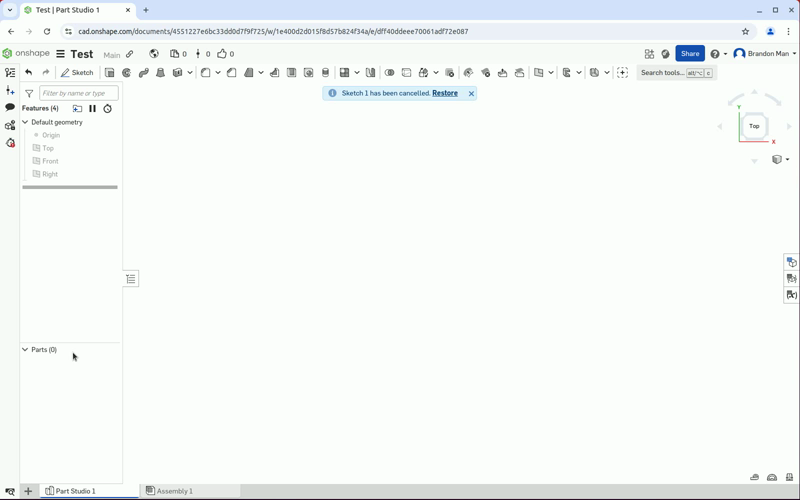
key(space)
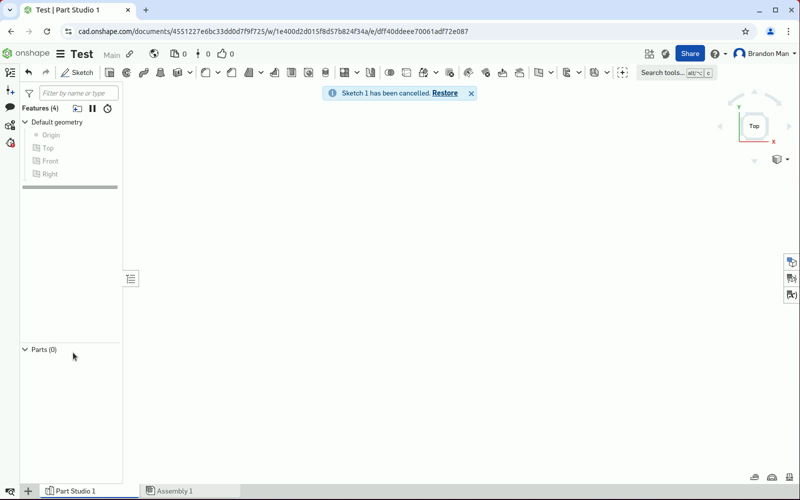
key_down(shift)
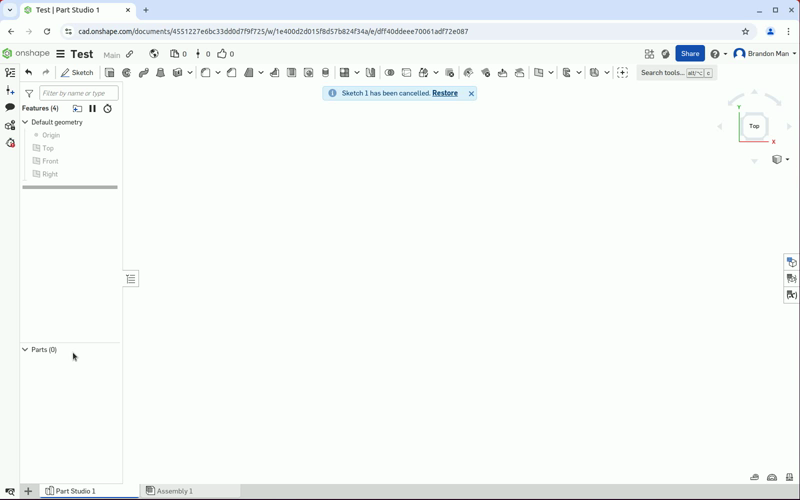
key(up)
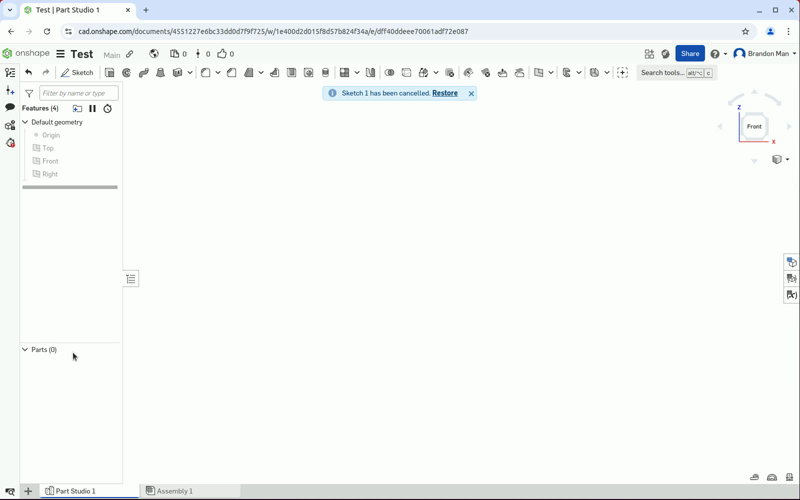
key_up(shift)
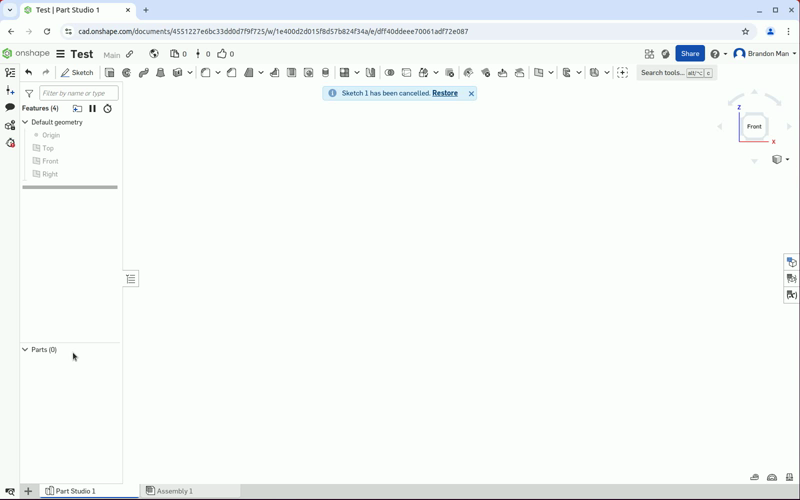
mouse_move(73, 352)
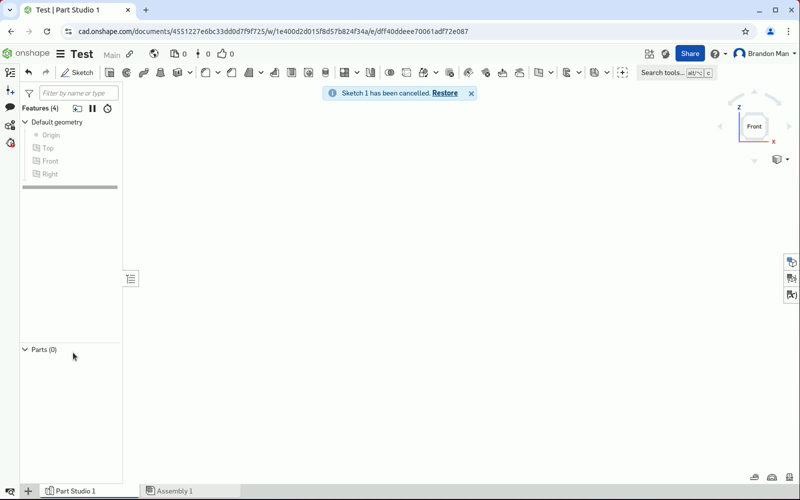
key(shift+y)
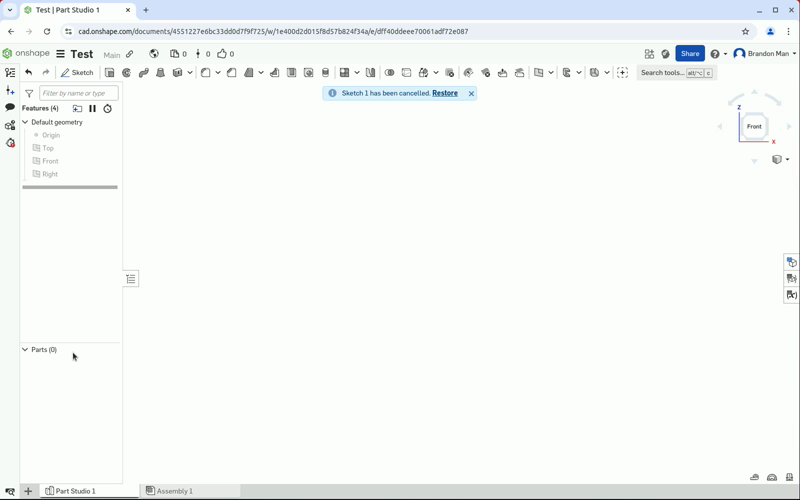
key(shift+s)
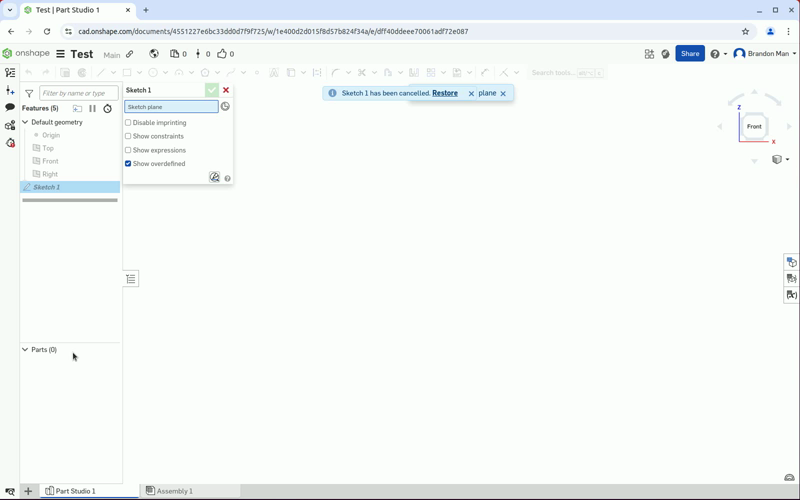
mouse_move(73, 163)
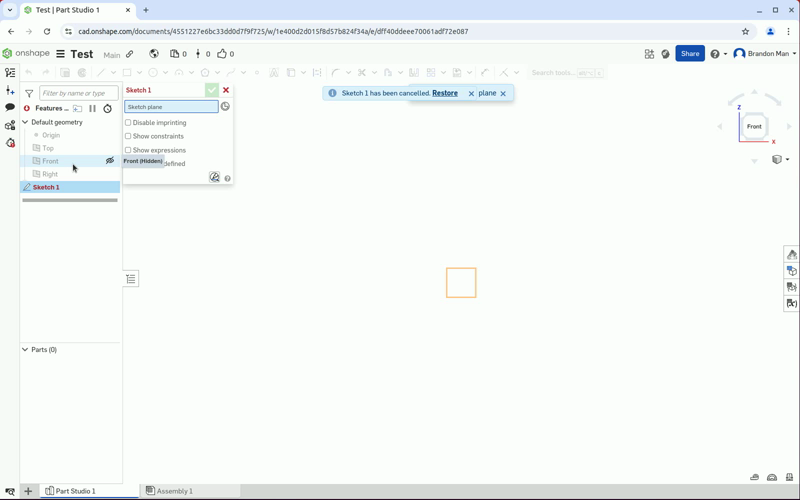
click(73, 163)
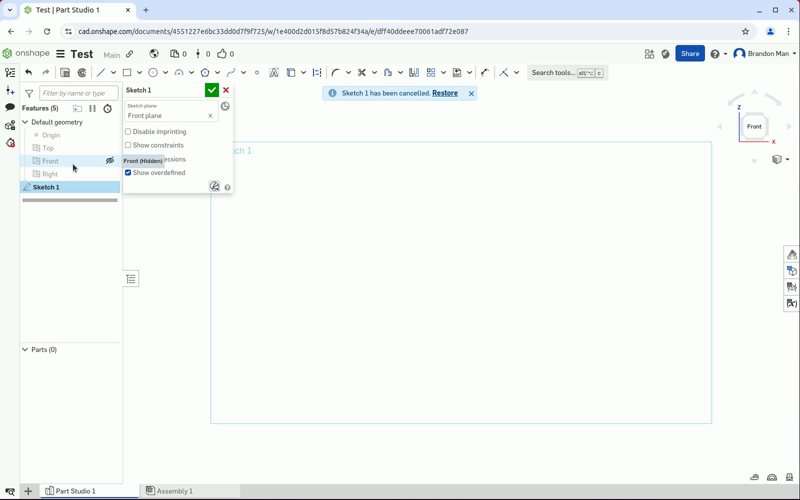
mouse_move(73, 352)
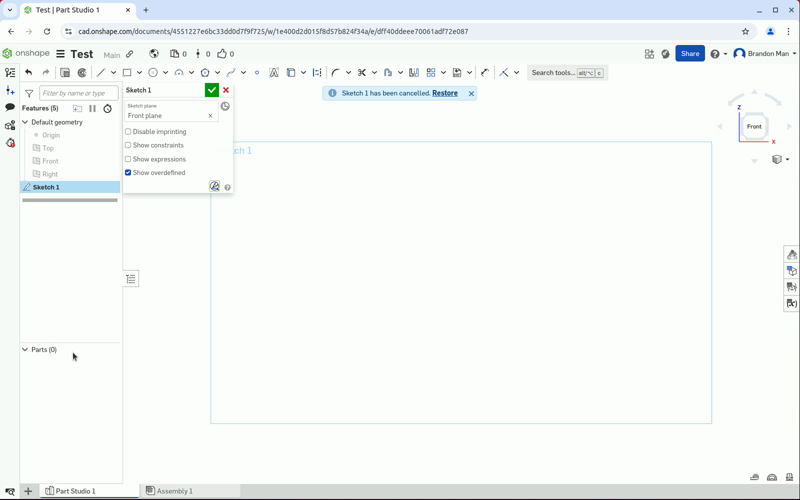
key(y)
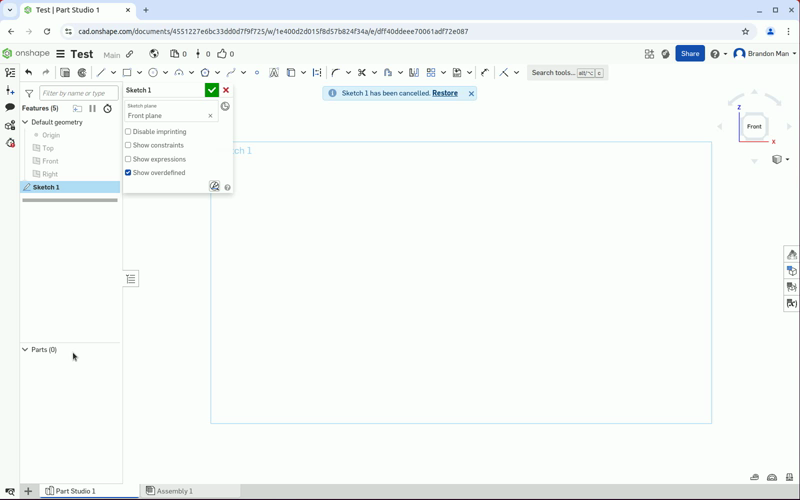
key(l)
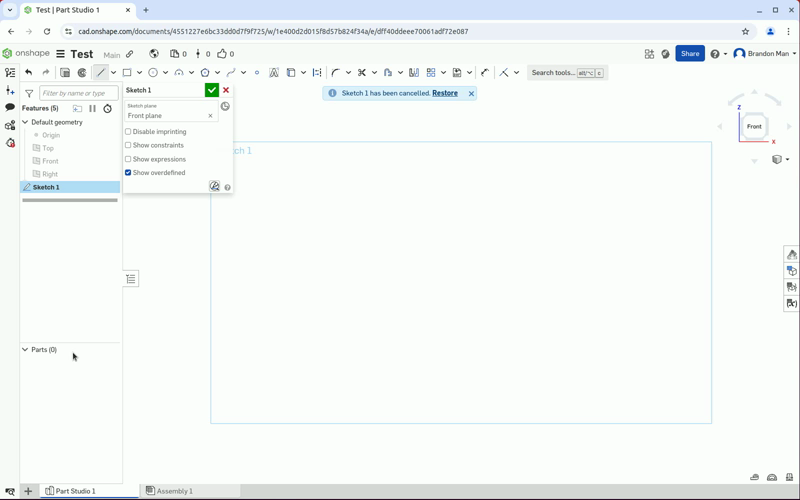
key_down(shift)
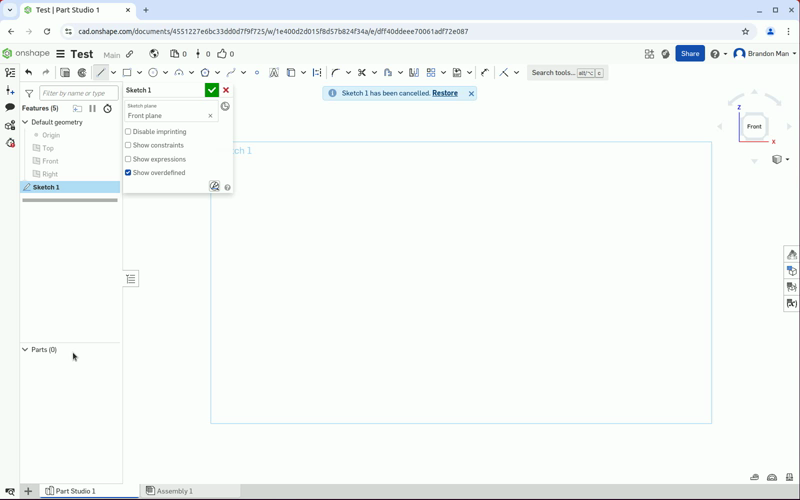
mouse_move(460, 383)
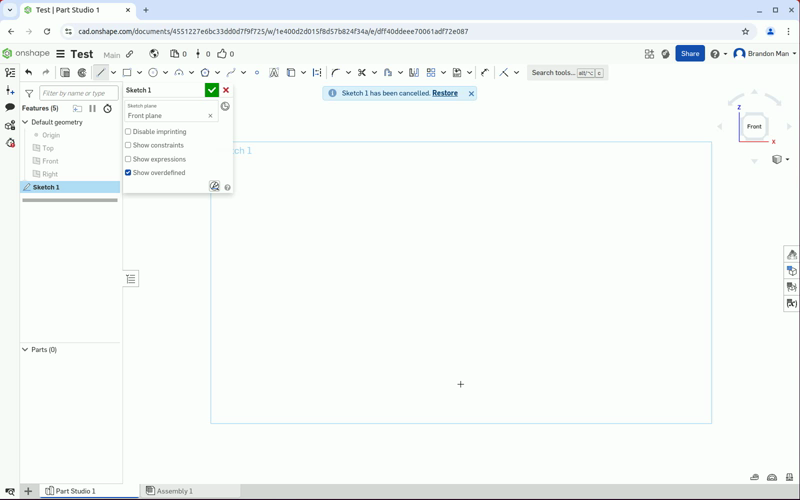
click(460, 383)
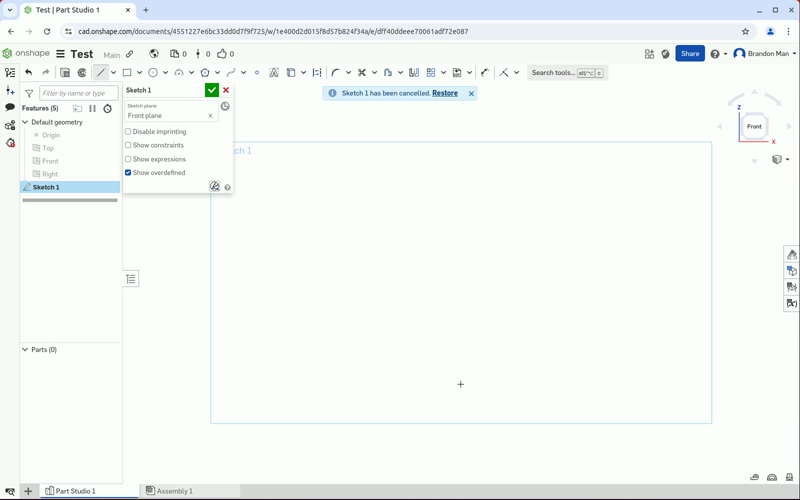
key_up(shift)
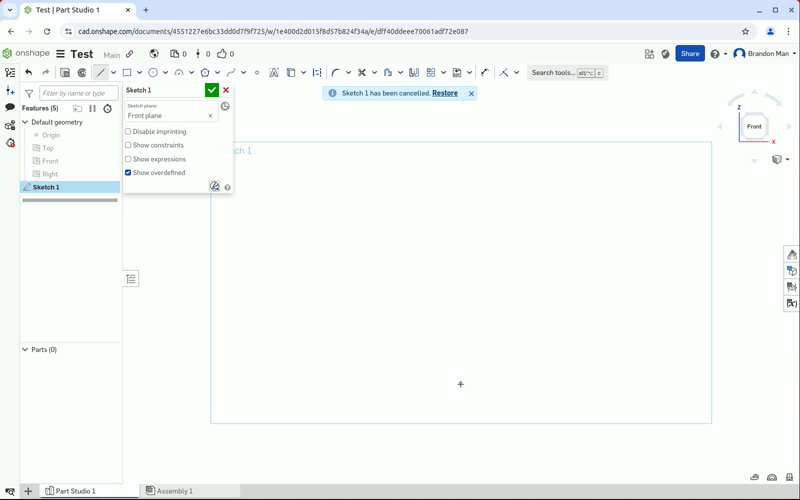
key_down(shift)
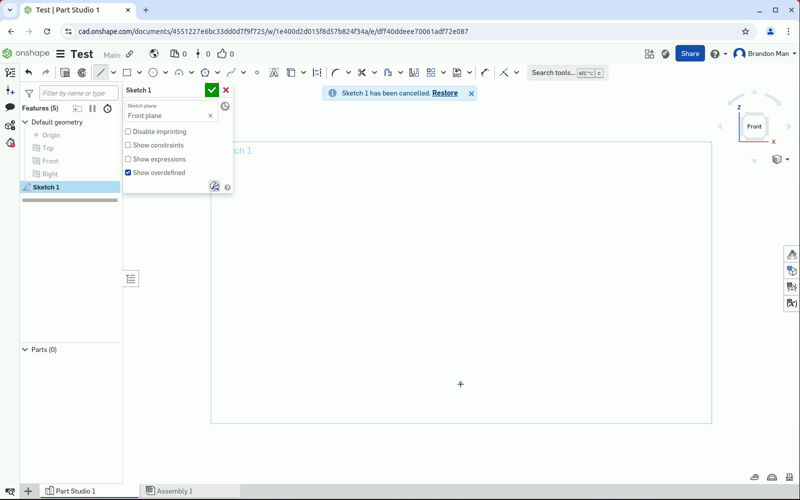
mouse_move(490, 383)
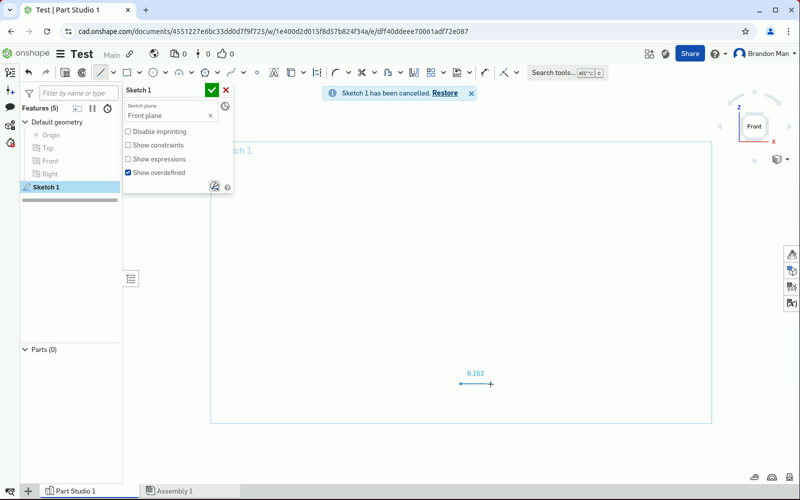
mouse_move(467, 383)
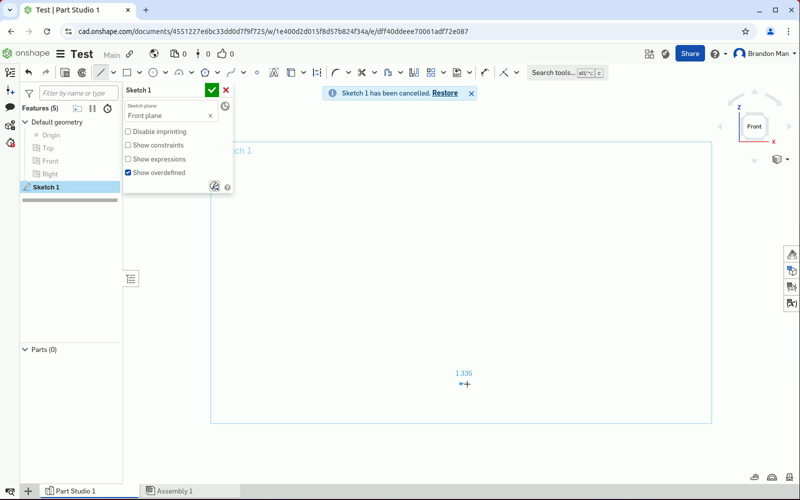
scroll(6)
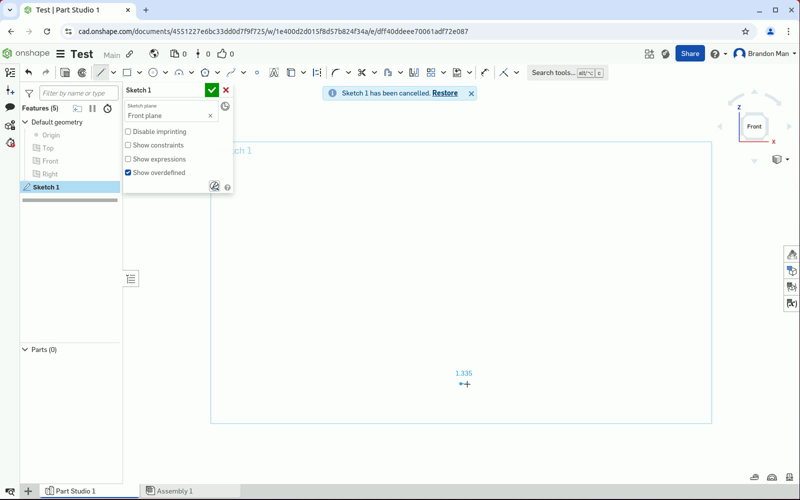
scroll(6)
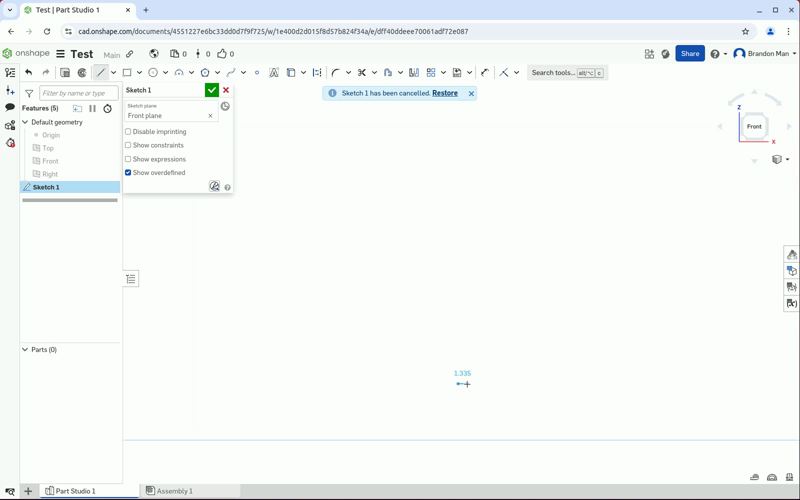
scroll(6)
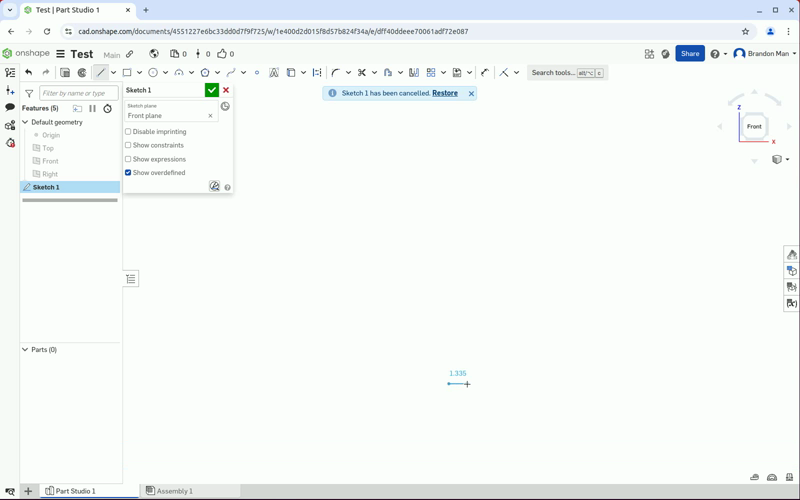
scroll(6)
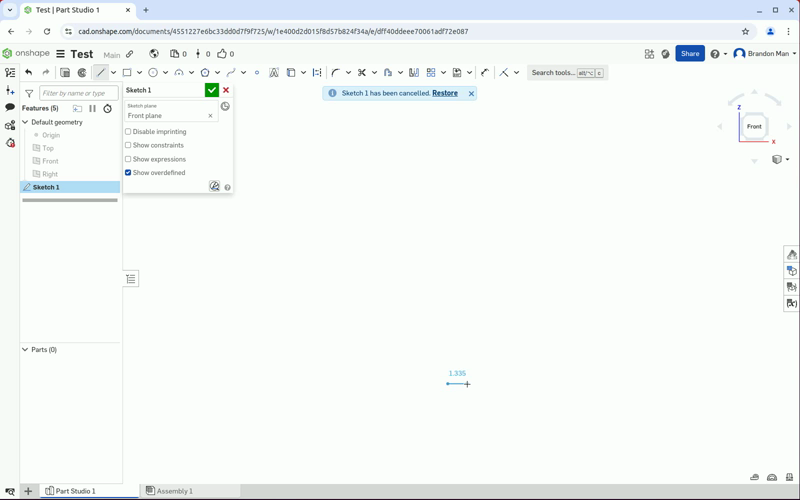
scroll(6)
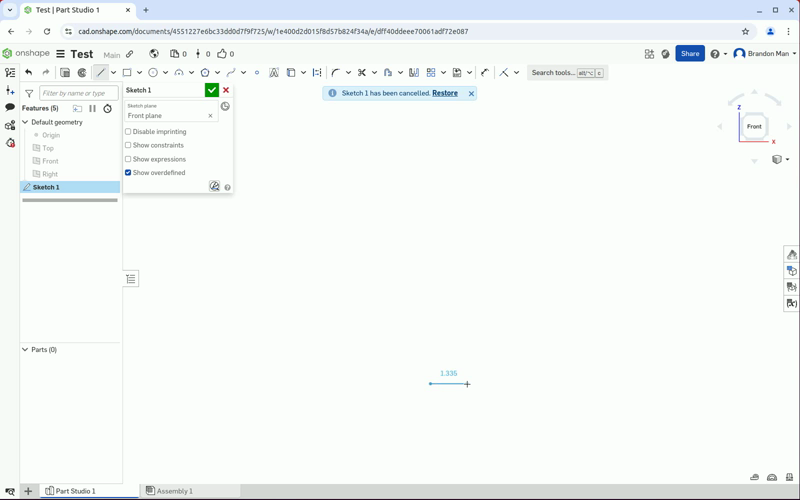
scroll(6)
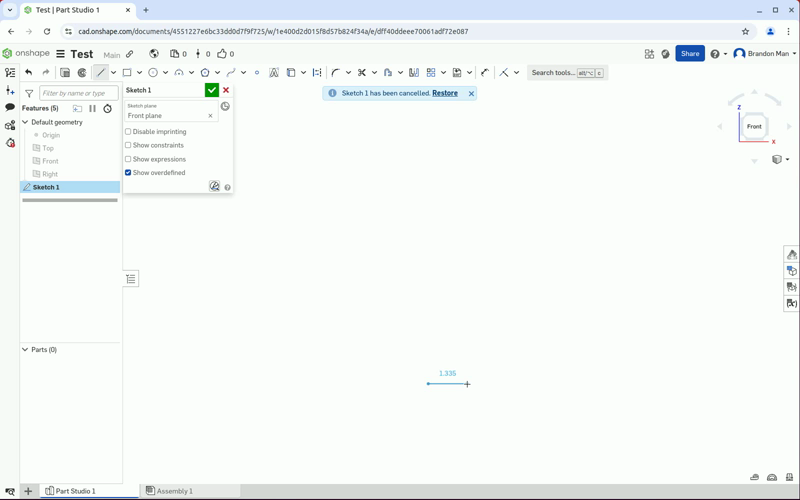
scroll(6)
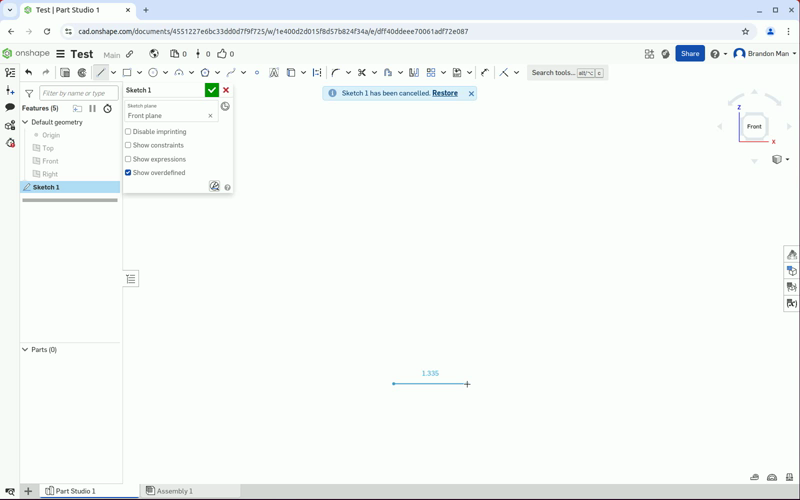
click(467, 383)
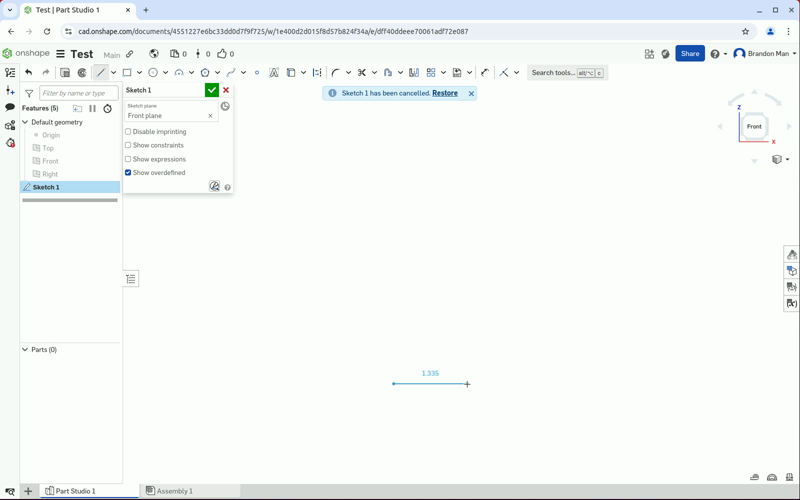
scroll(-6)
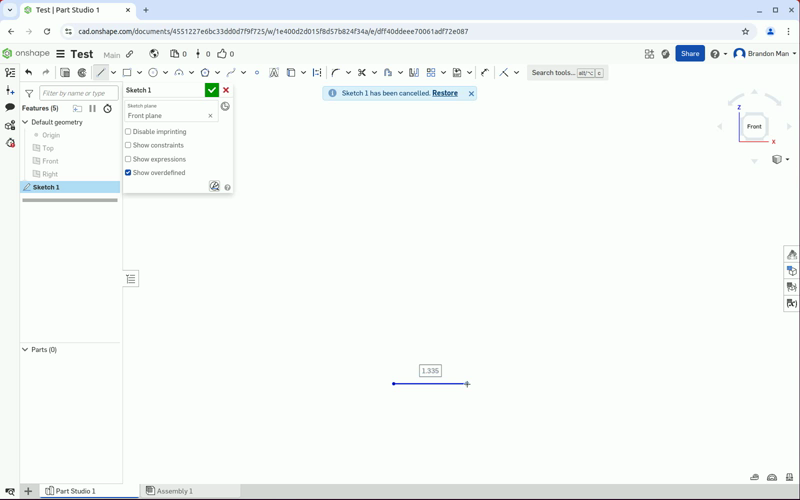
scroll(-6)
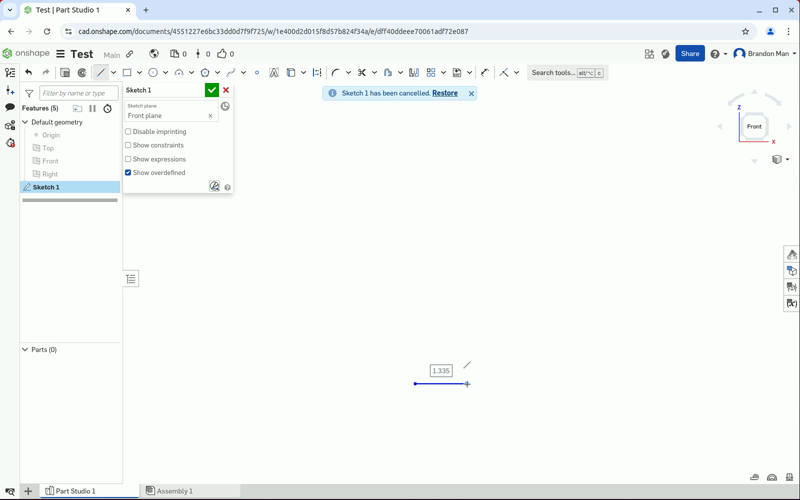
scroll(-6)
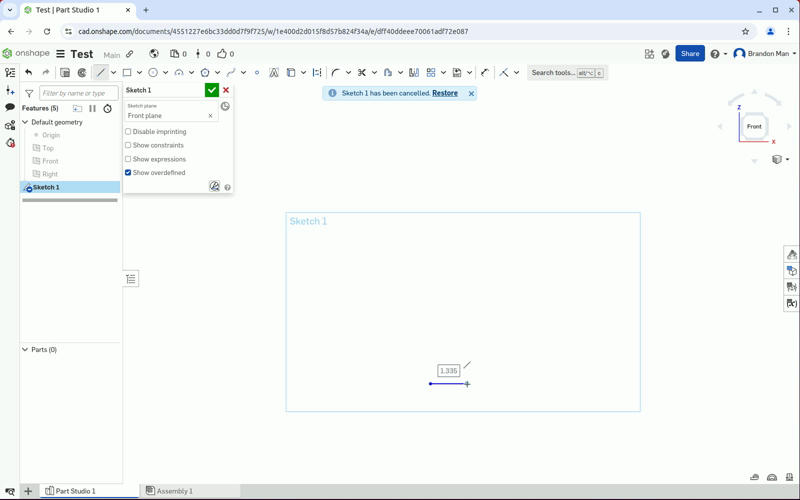
scroll(-6)
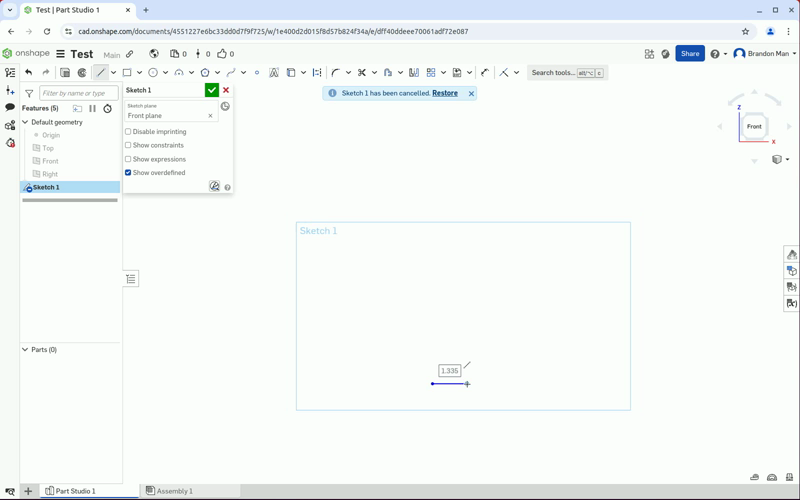
scroll(-6)
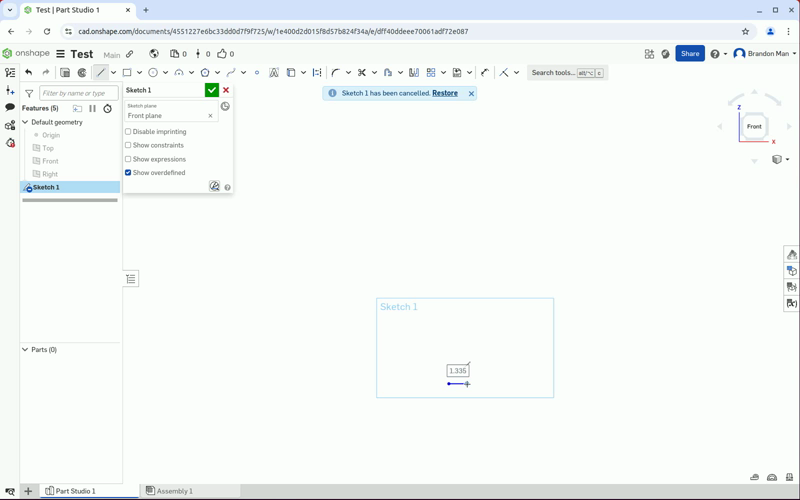
scroll(-6)
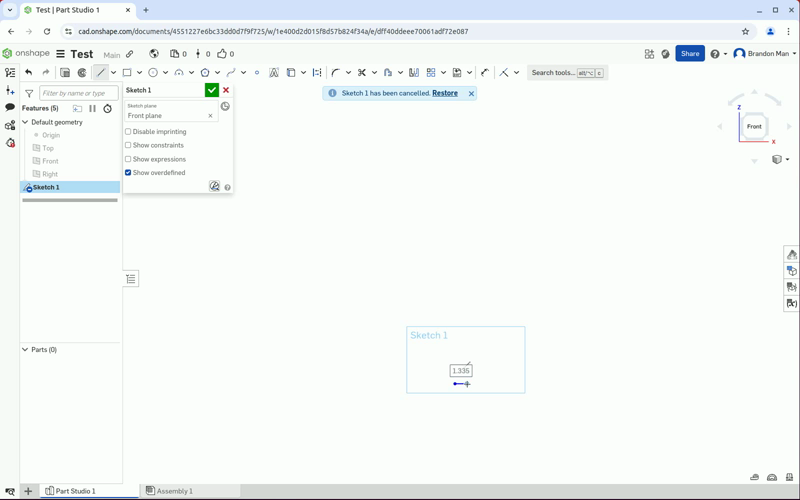
scroll(-6)
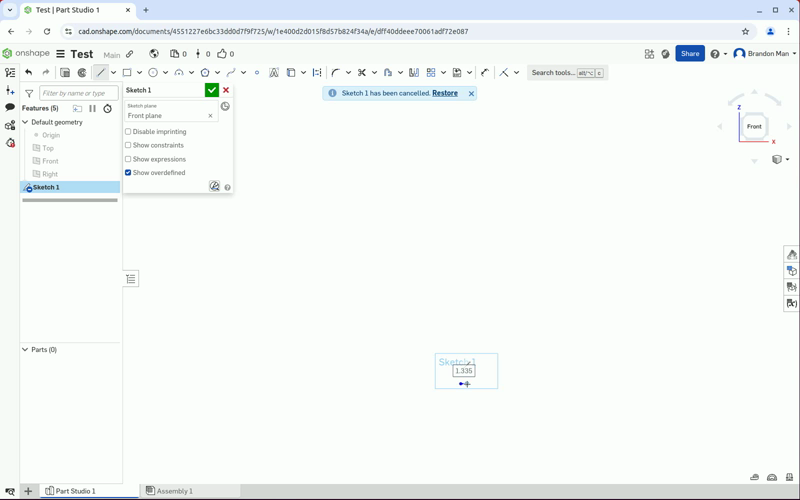
key_up(shift)
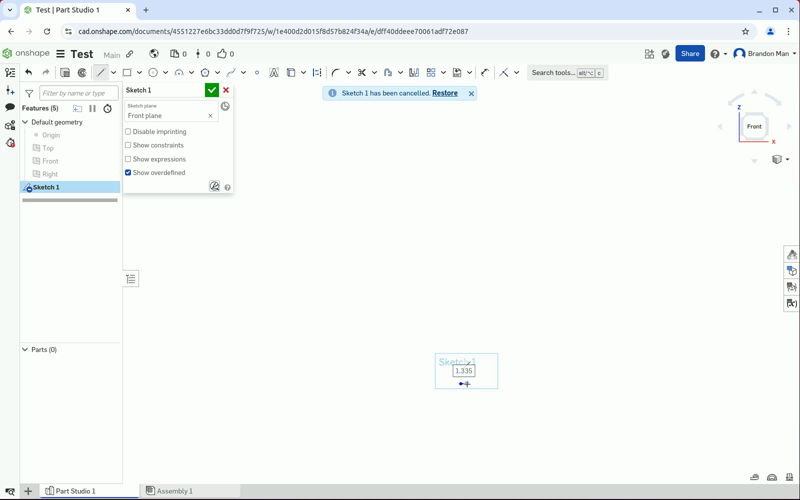
key_down(shift)
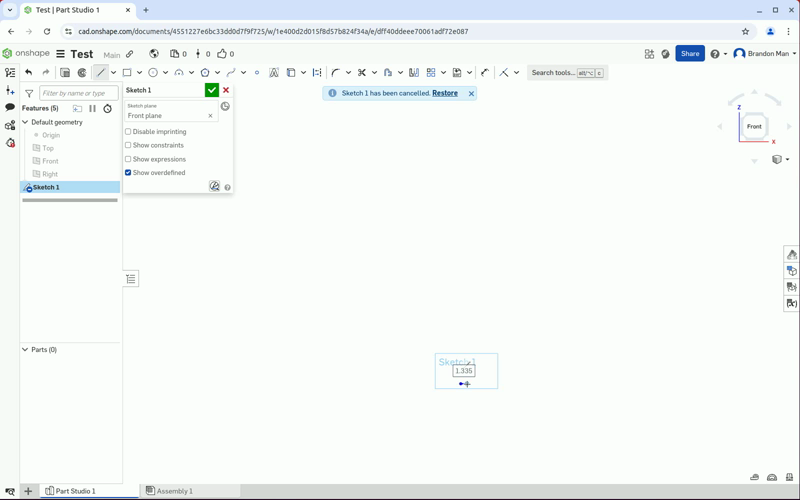
mouse_move(467, 283)
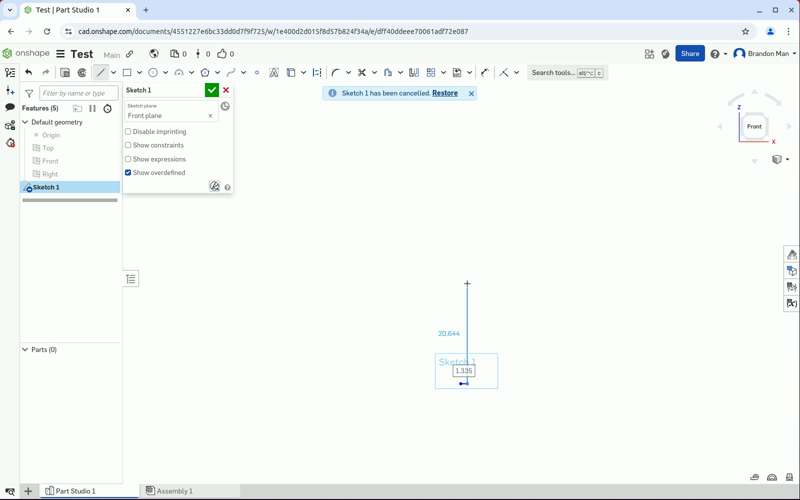
click(467, 283)
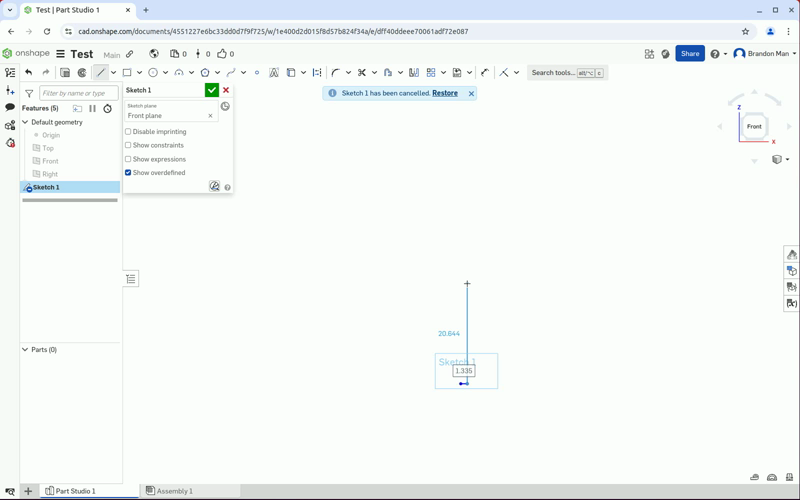
key_up(shift)
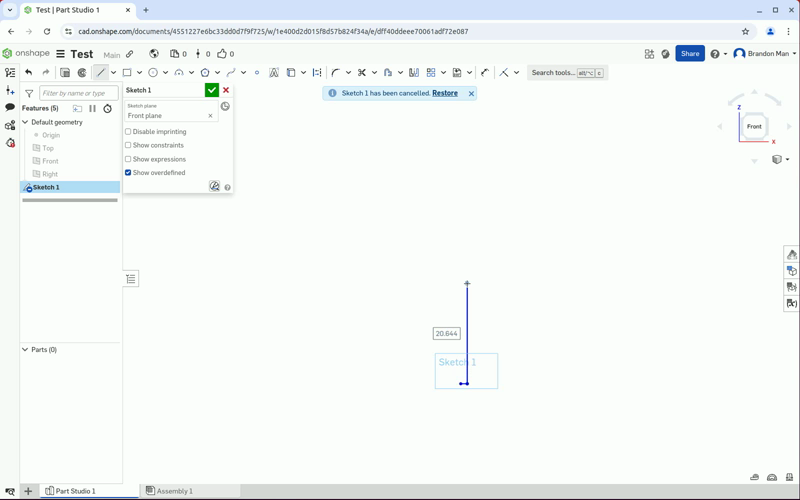
key_down(shift)
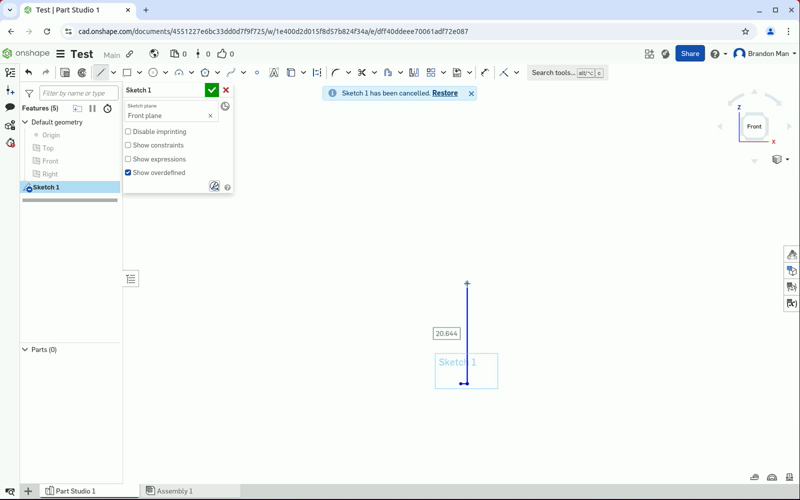
mouse_move(483, 171)
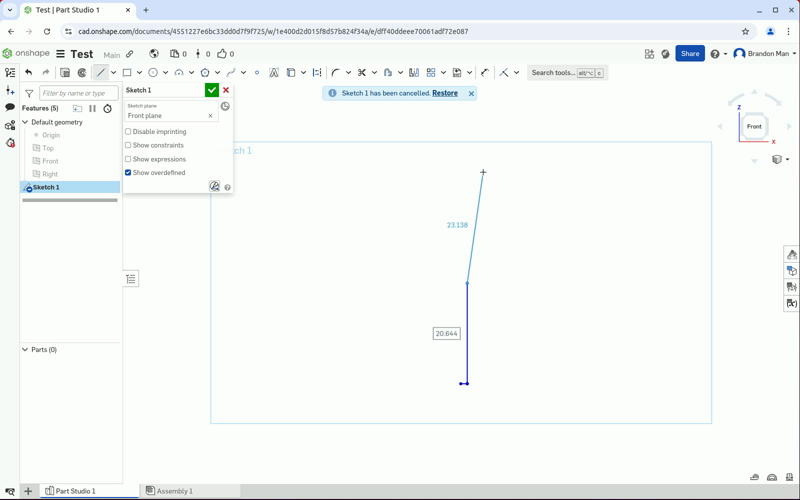
click(483, 171)
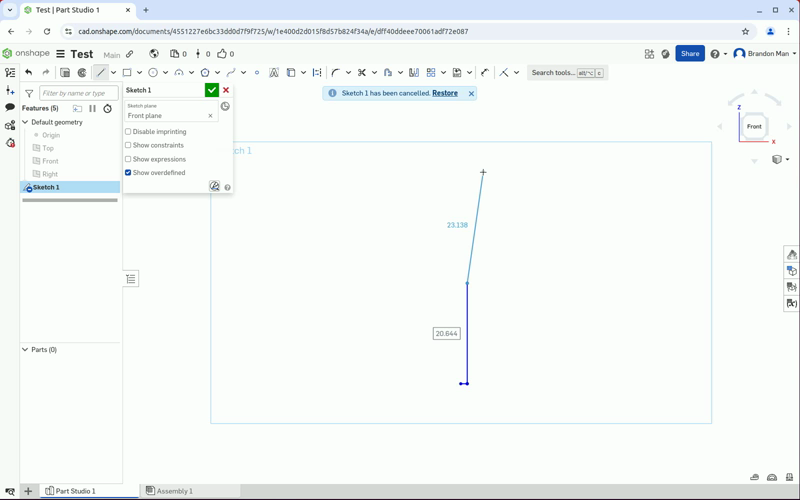
key_up(shift)
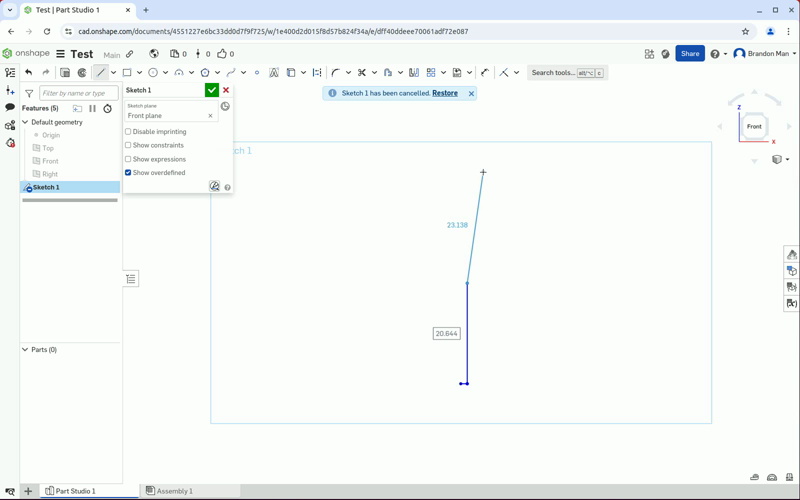
key_down(shift)
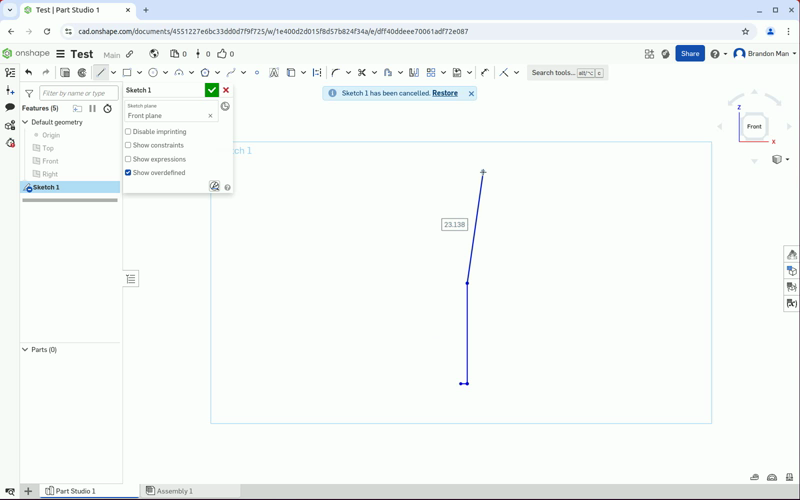
mouse_move(513, 171)
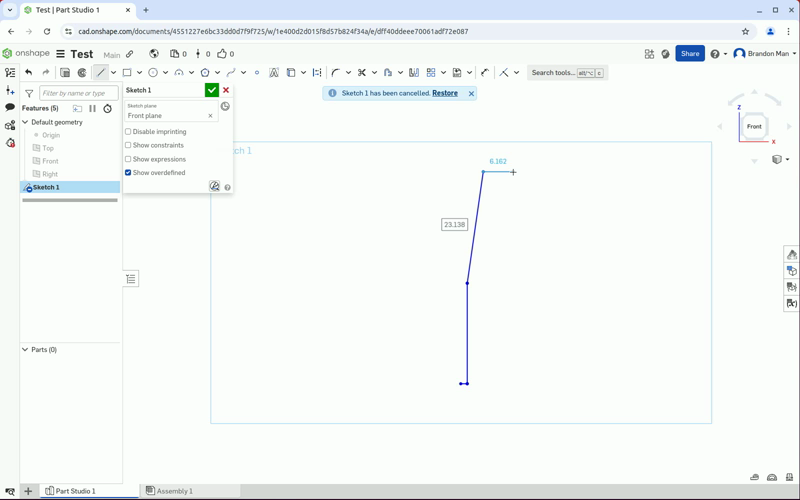
mouse_move(476, 171)
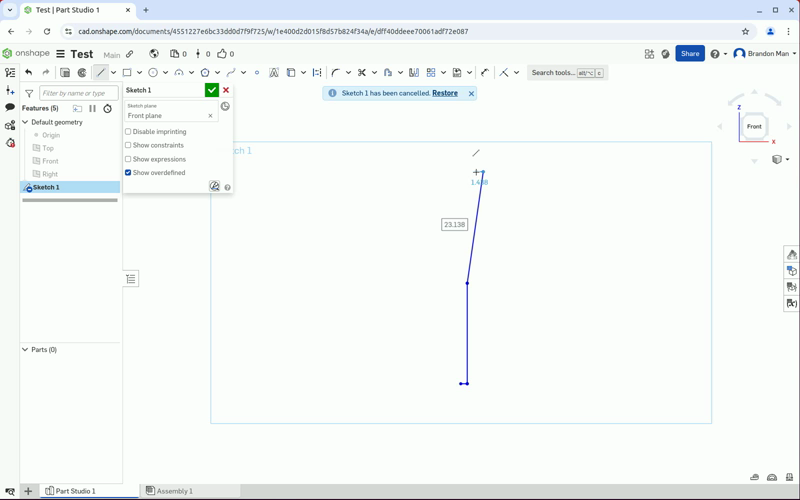
scroll(6)
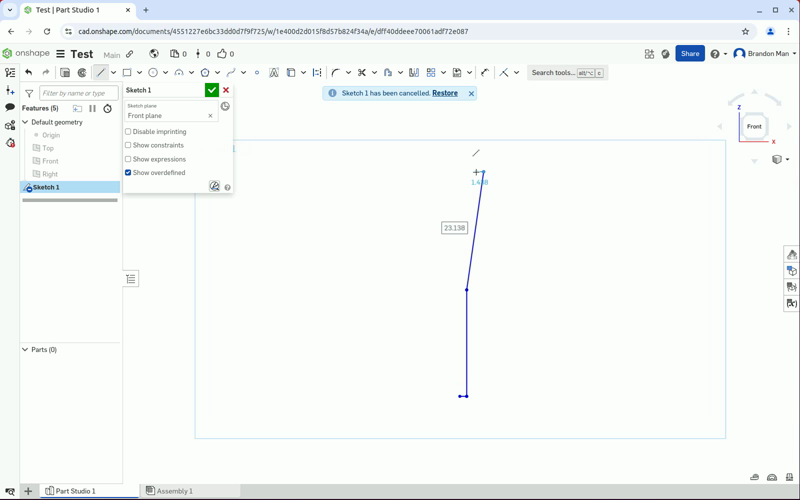
scroll(6)
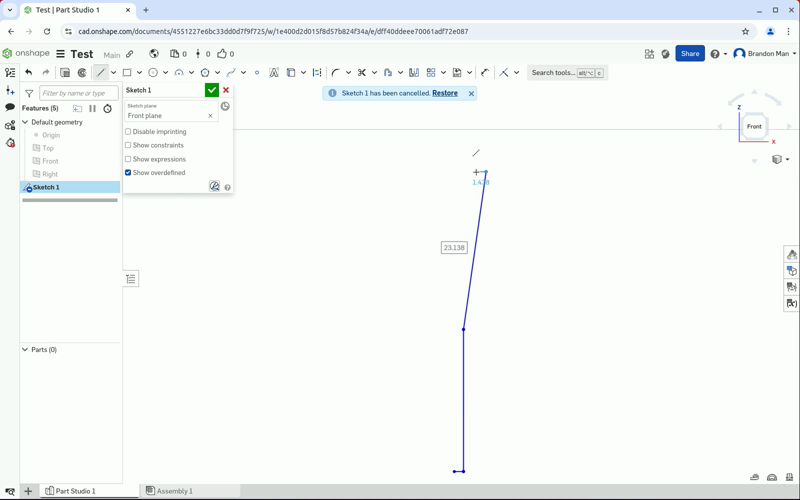
scroll(6)
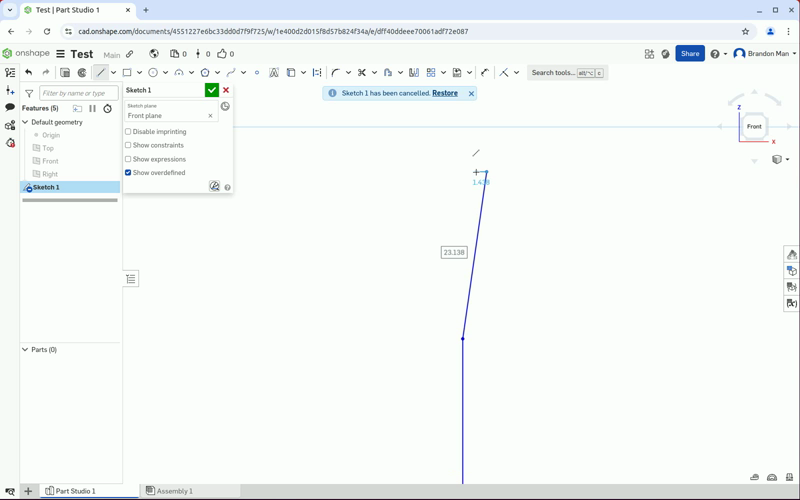
scroll(6)
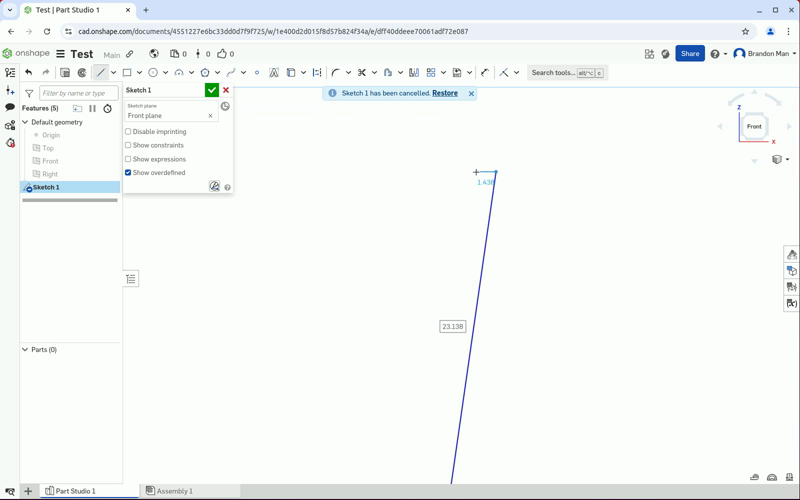
scroll(6)
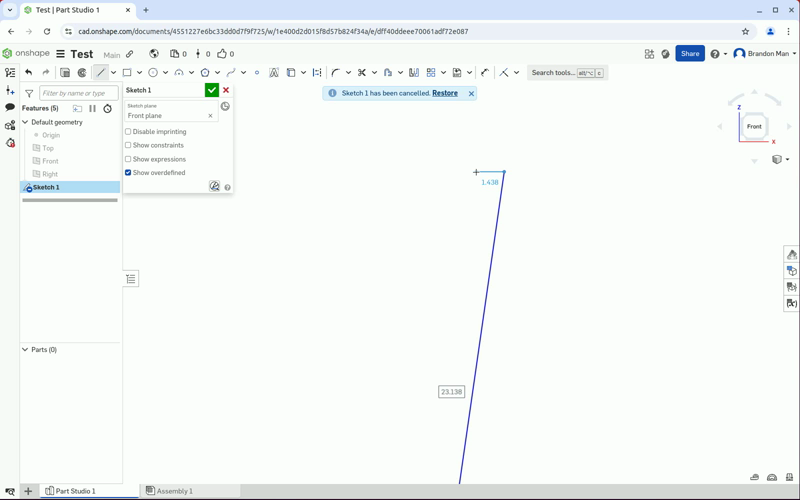
scroll(6)
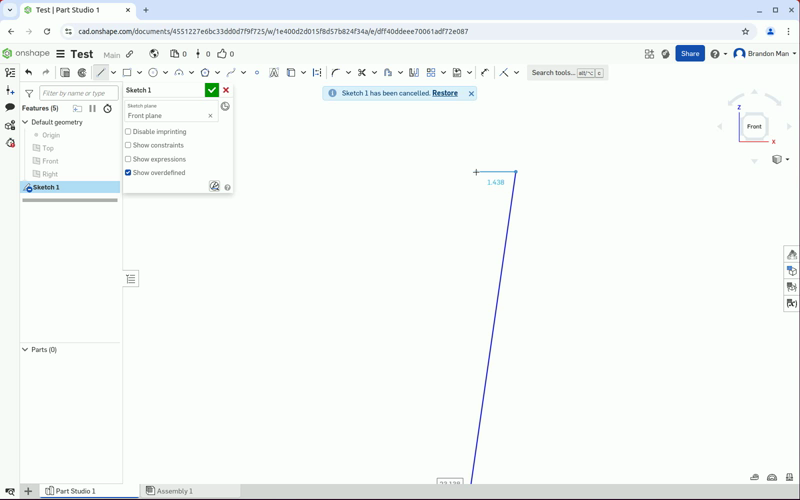
scroll(6)
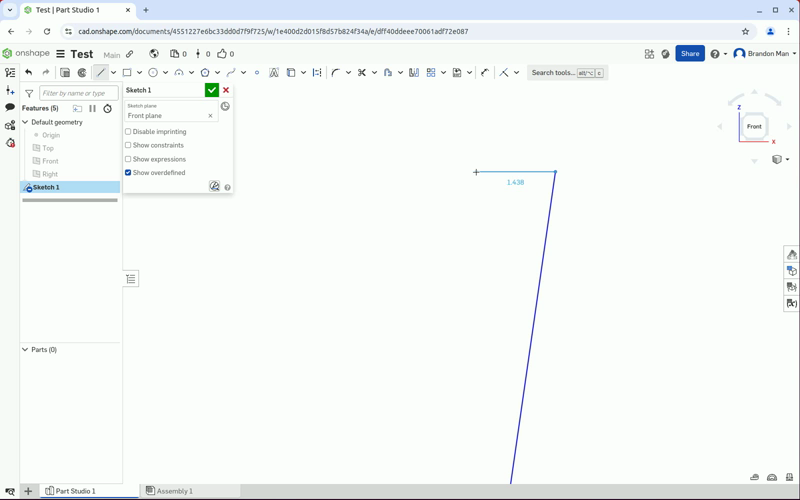
click(476, 171)
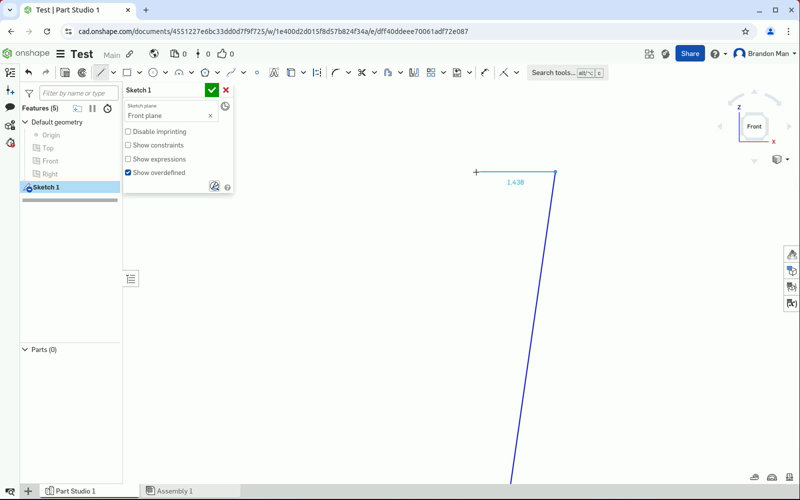
scroll(-6)
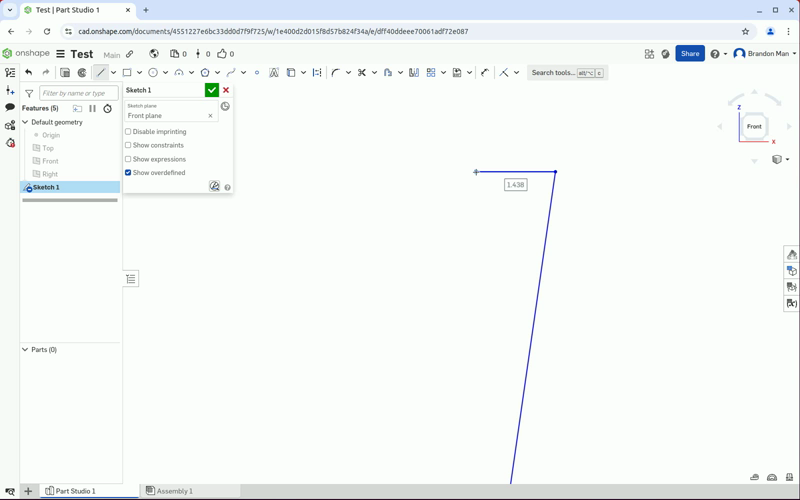
scroll(-6)
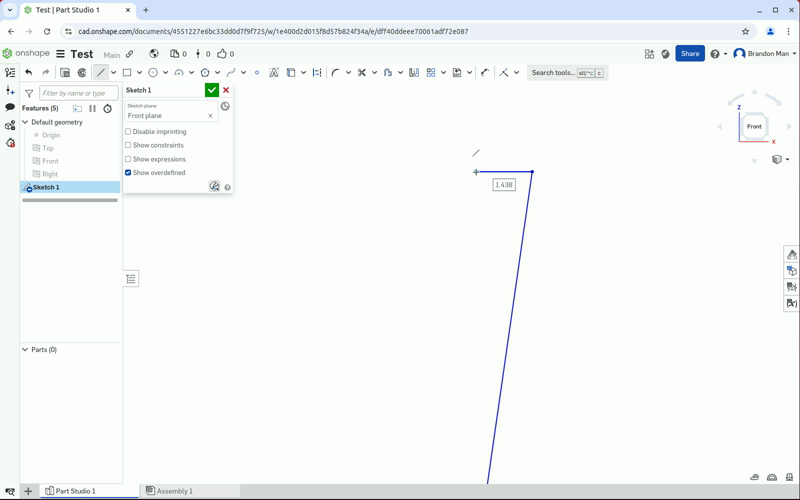
scroll(-6)
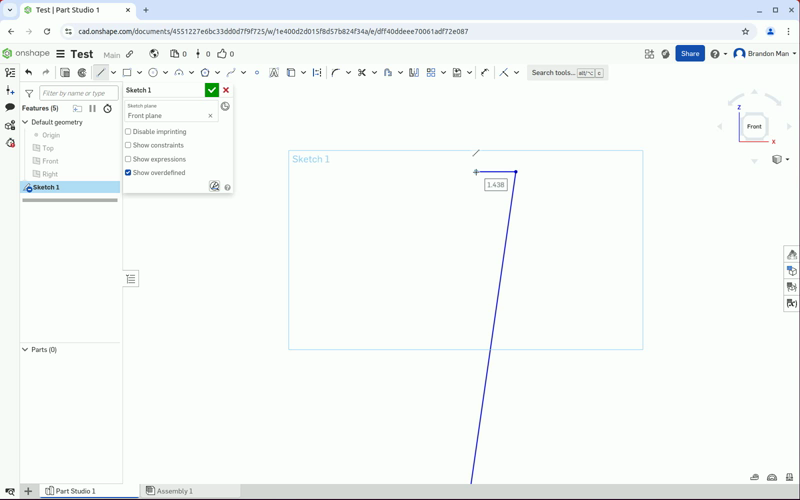
scroll(-6)
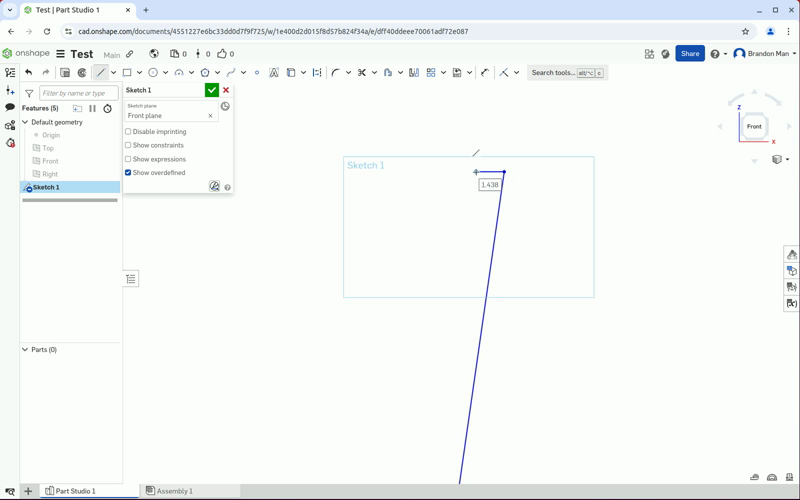
scroll(-6)
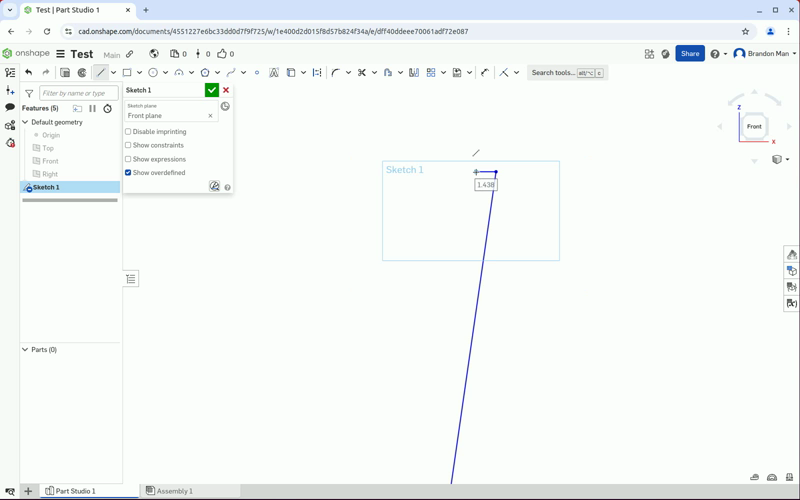
scroll(-6)
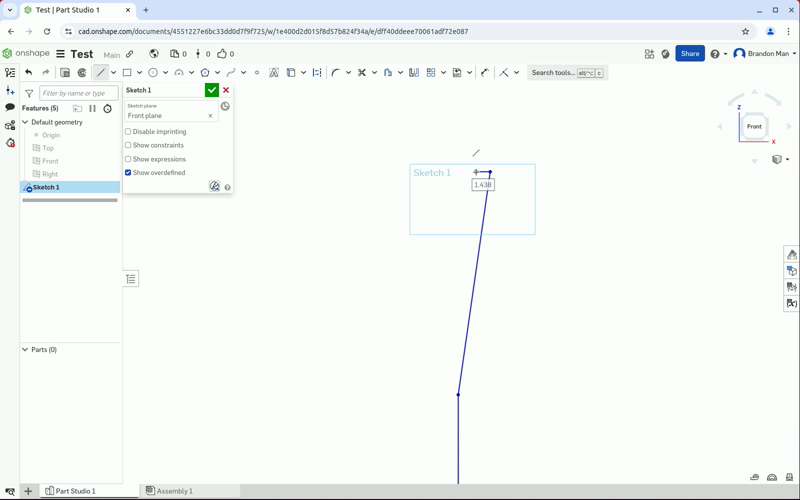
scroll(-6)
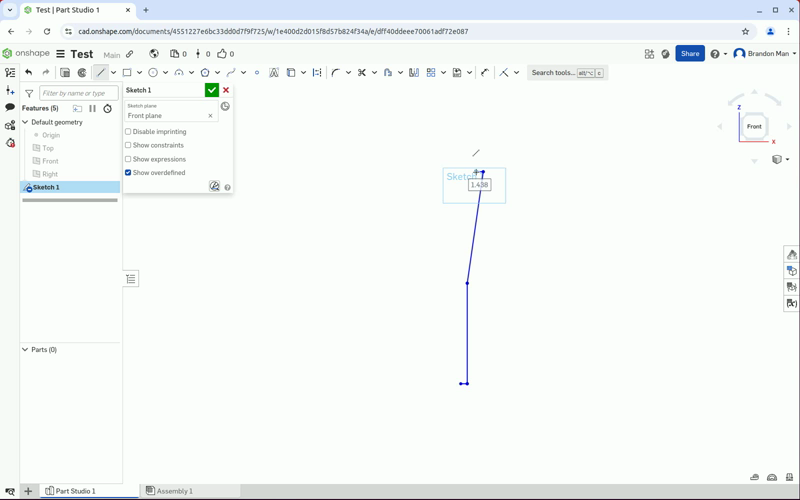
key_up(shift)
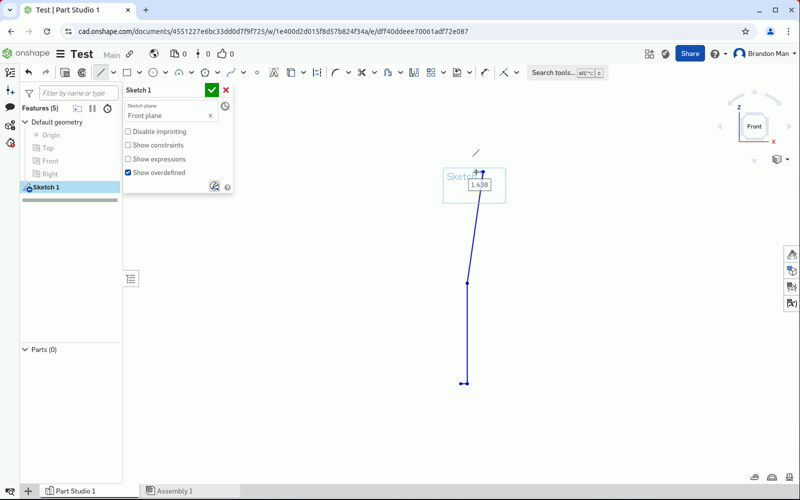
key_down(shift)
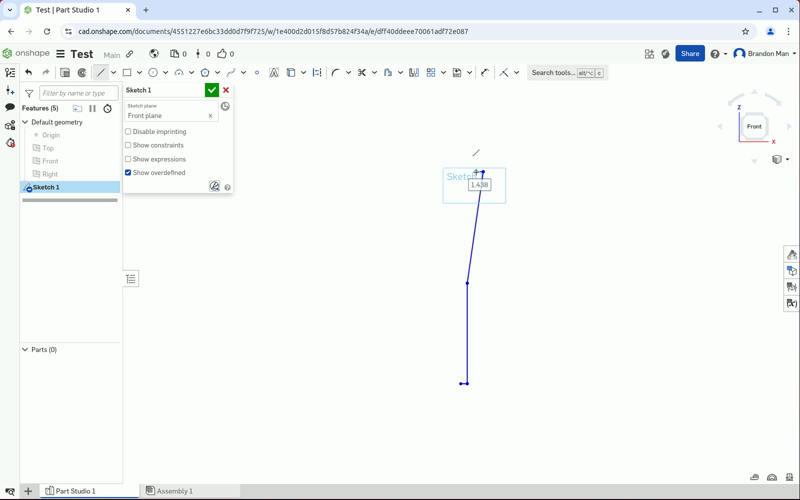
mouse_move(460, 283)
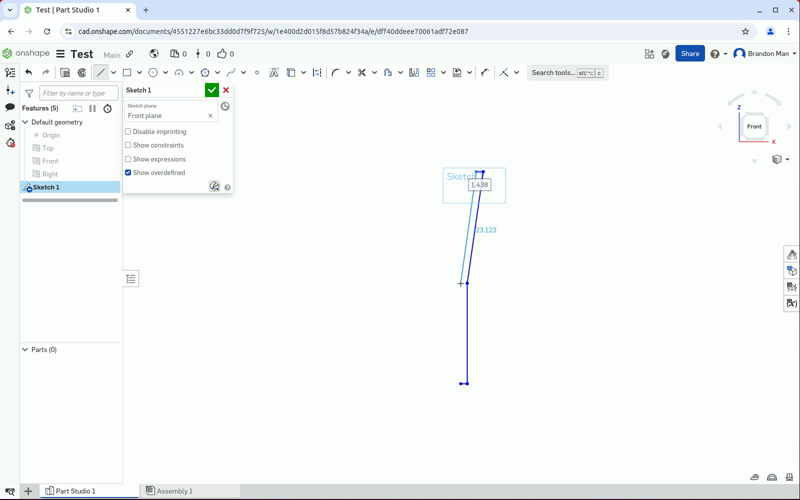
click(460, 283)
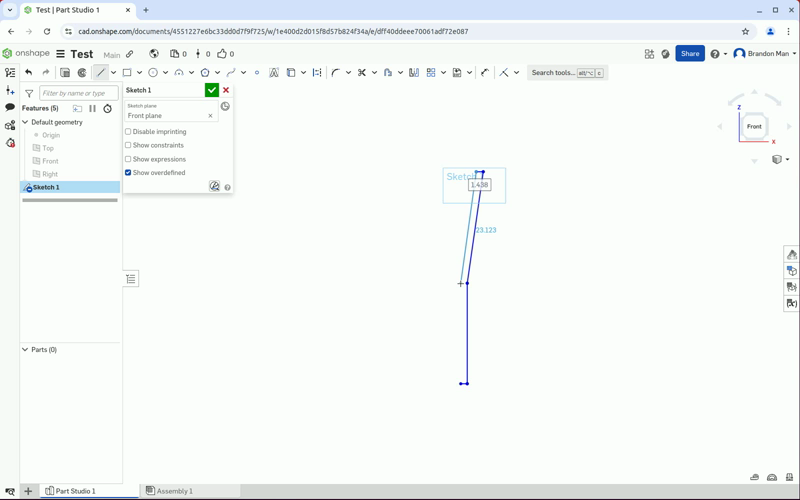
key_up(shift)
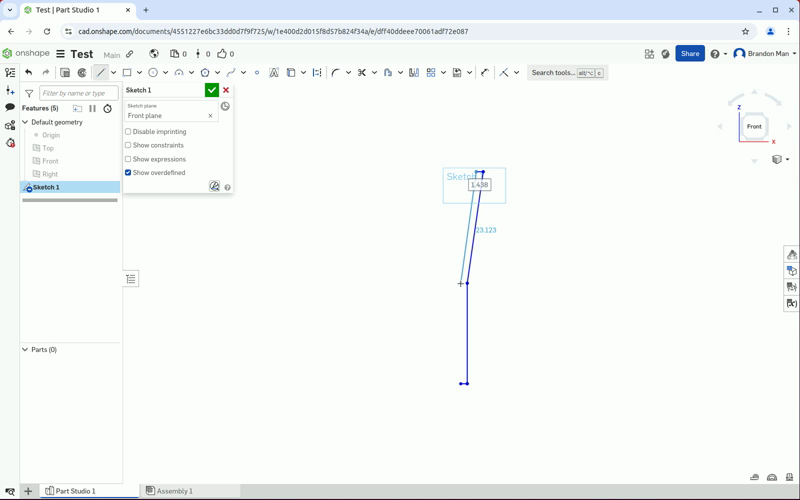
key_down(shift)
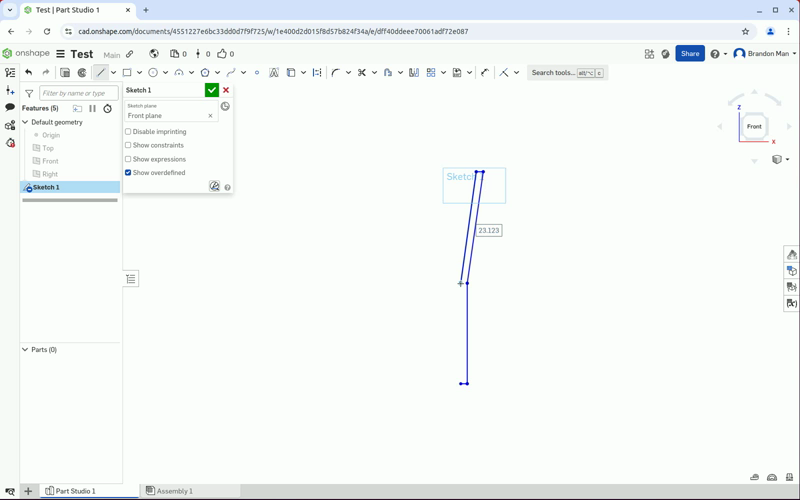
mouse_move(460, 383)
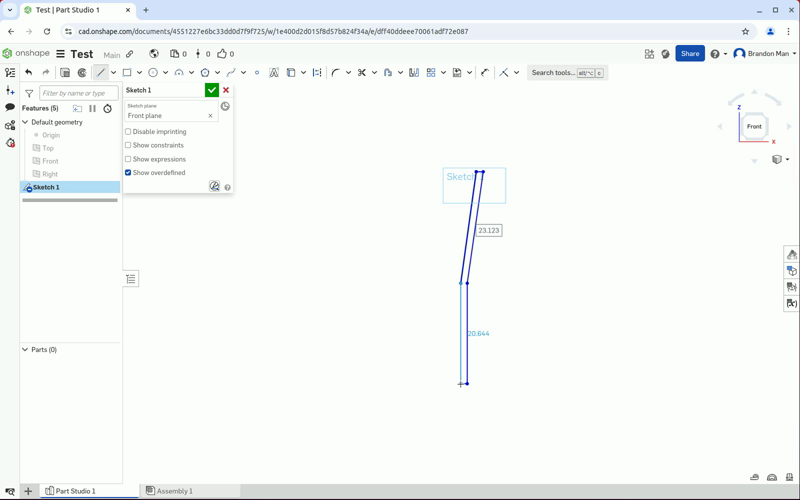
key_up(shift)
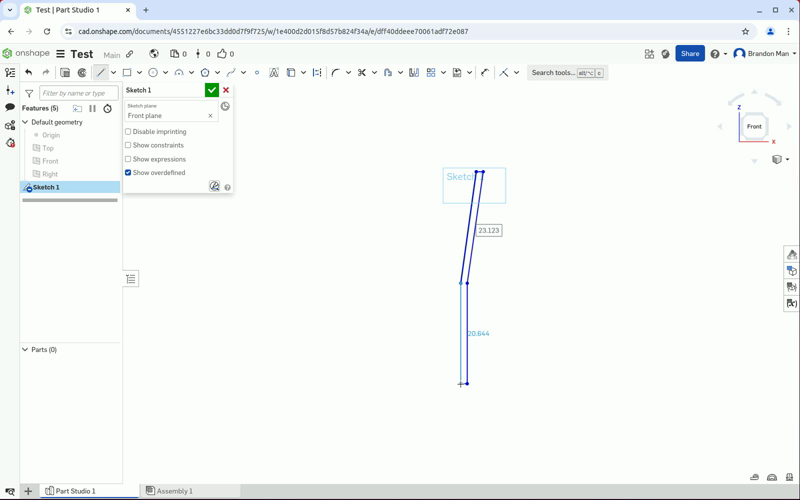
click(460, 383)
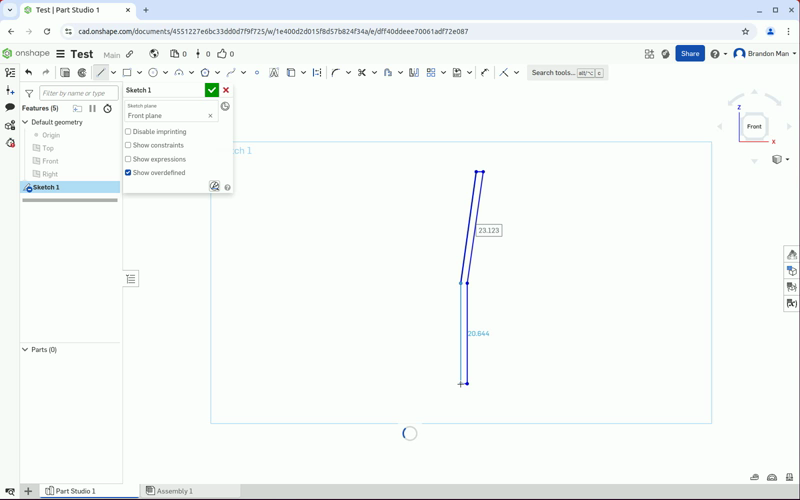
key(esc)
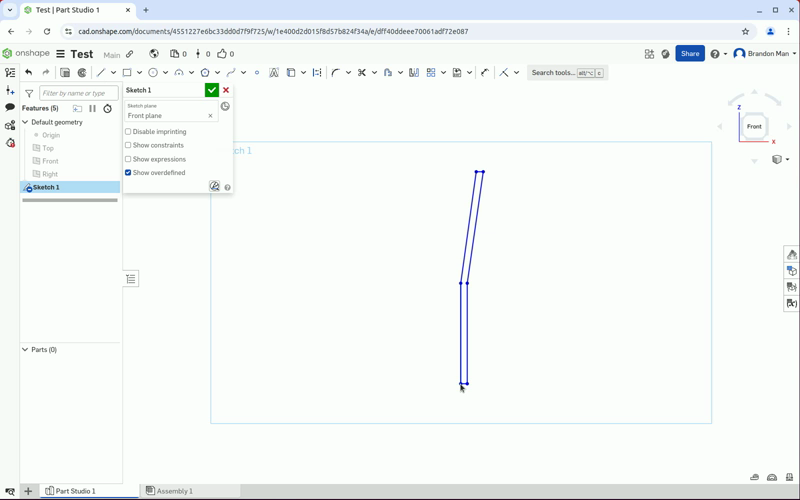
mouse_move(466, 299)
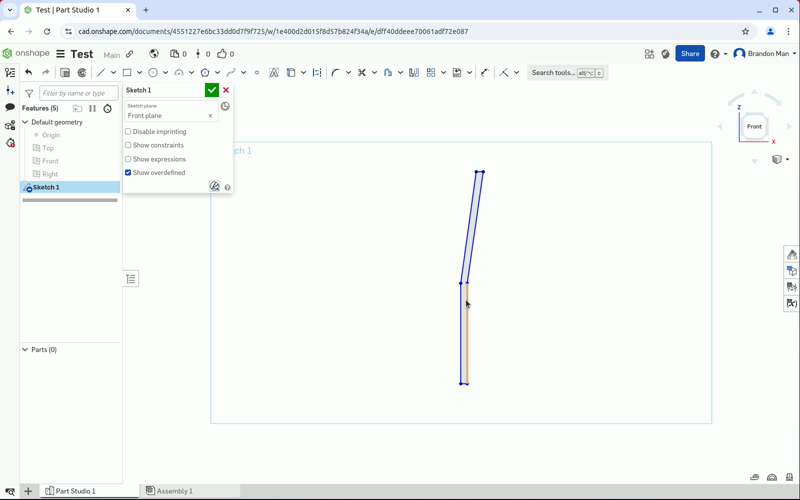
scroll(6)
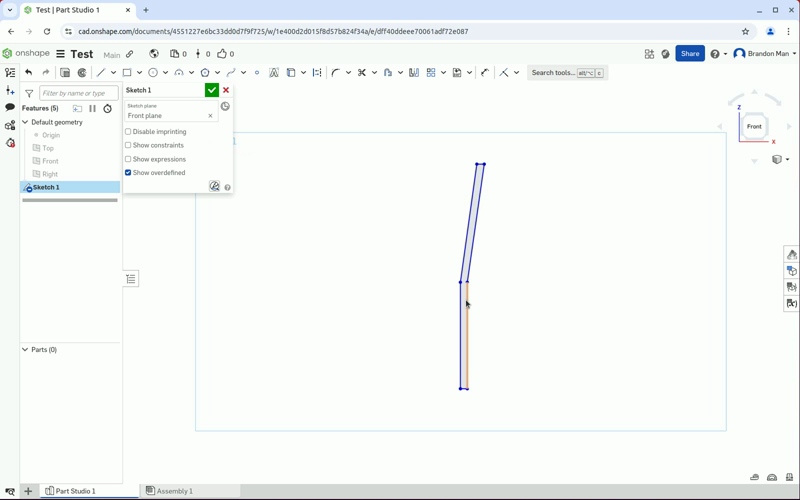
scroll(6)
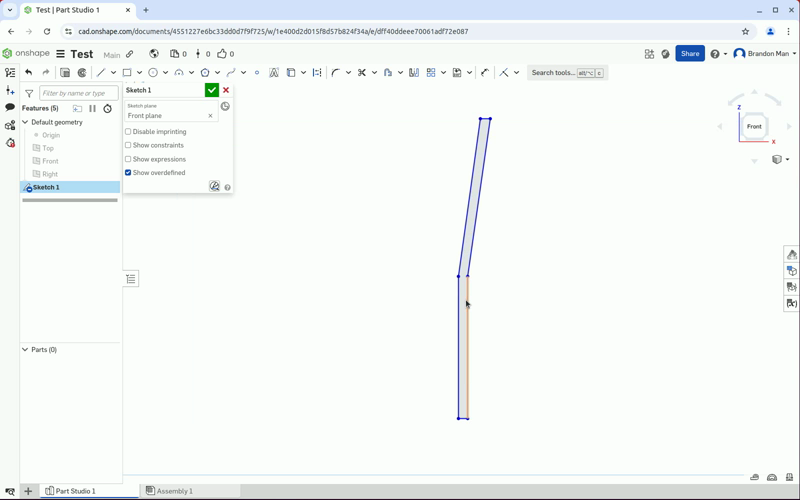
scroll(6)
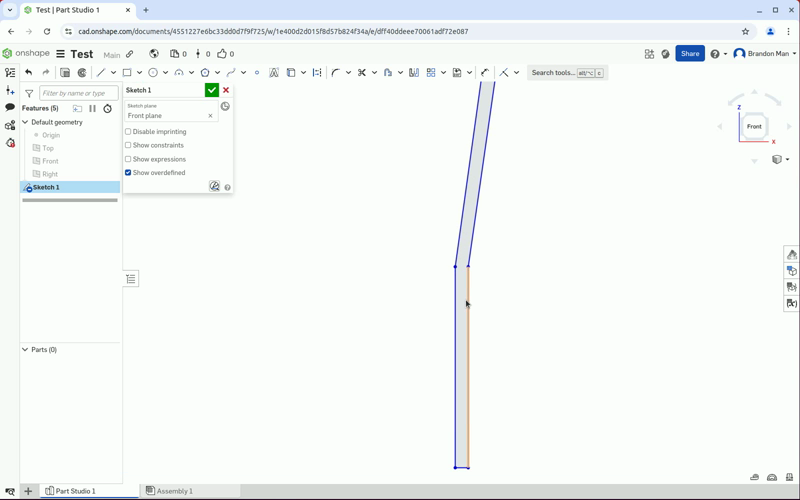
scroll(6)
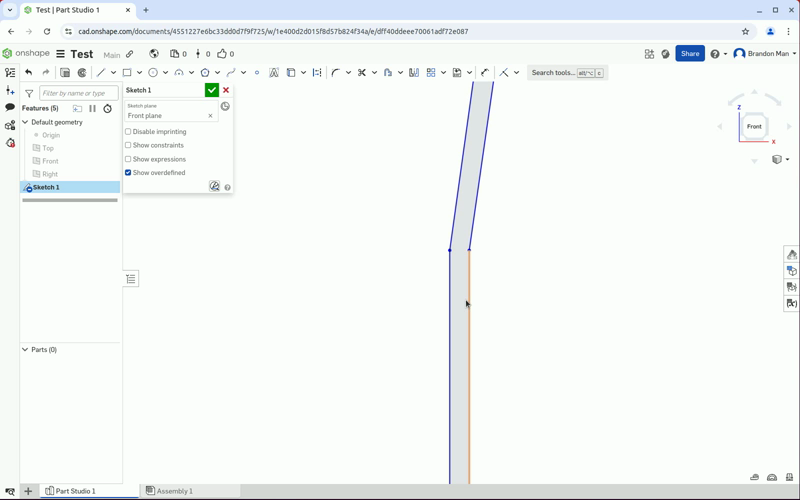
scroll(6)
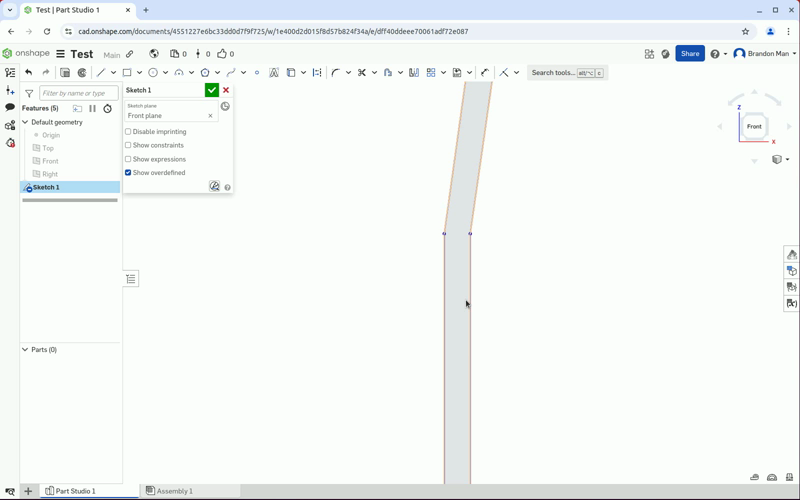
scroll(6)
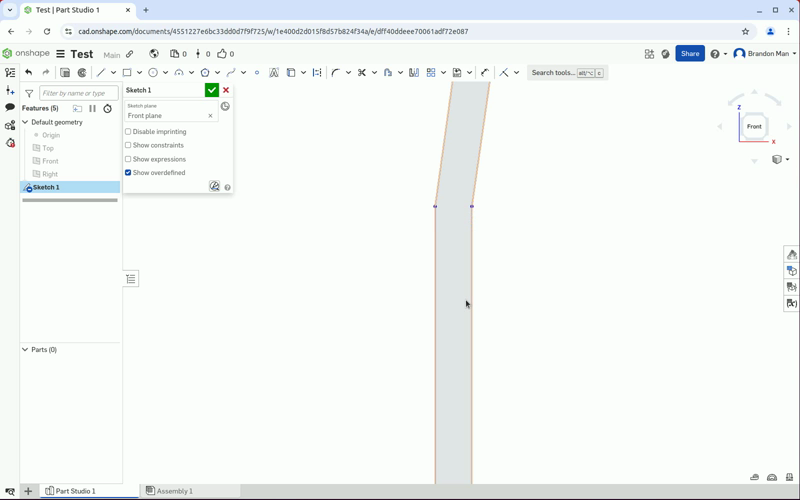
scroll(6)
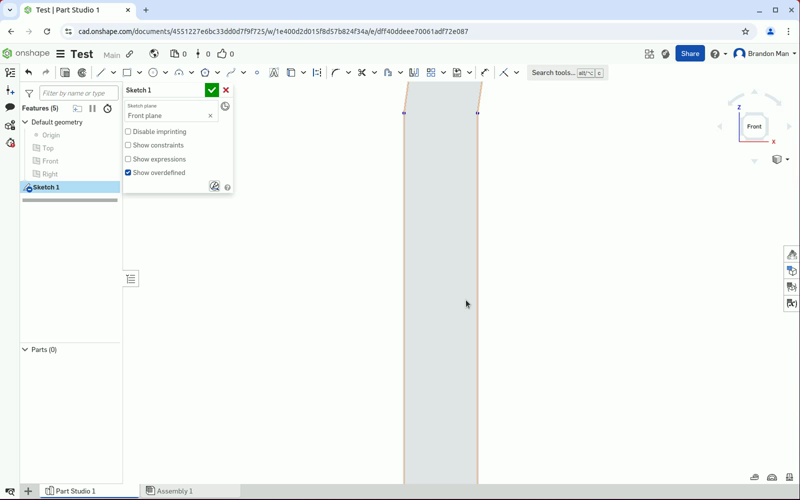
click(466, 299)
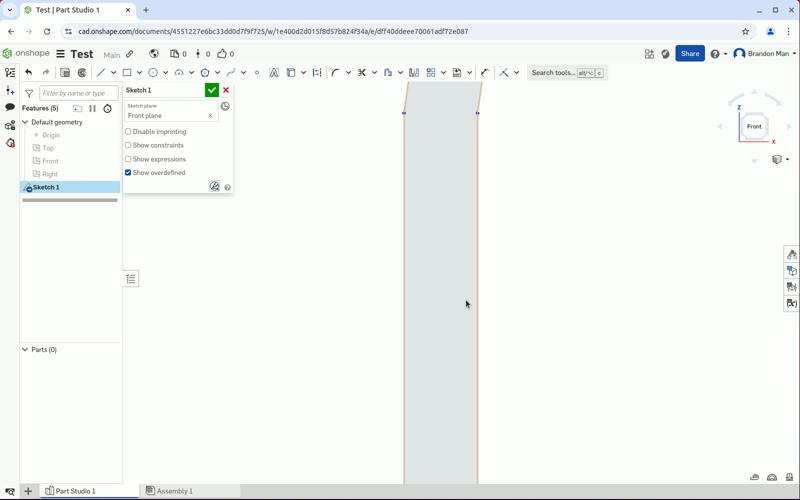
scroll(-6)
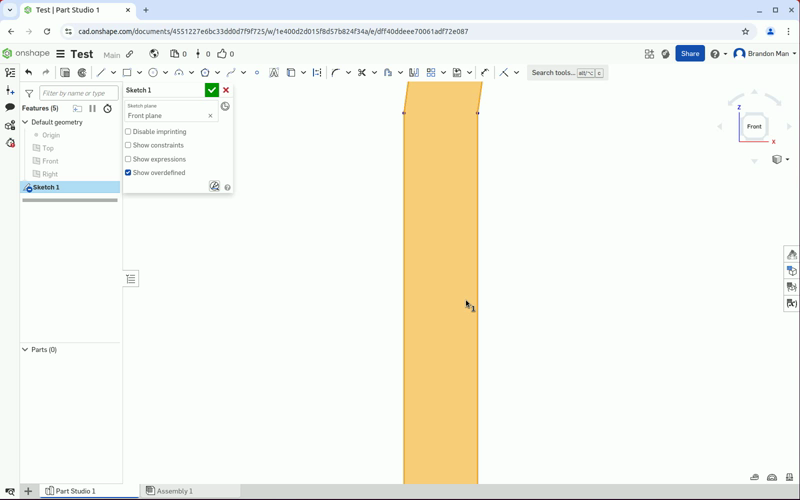
scroll(-6)
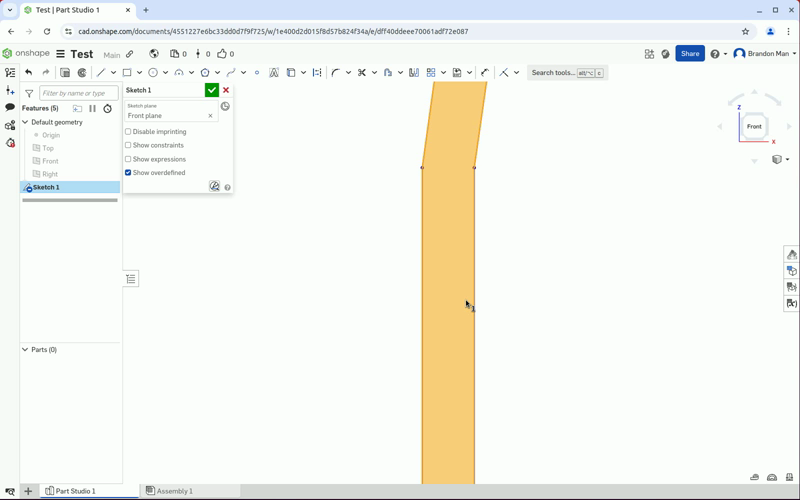
scroll(-6)
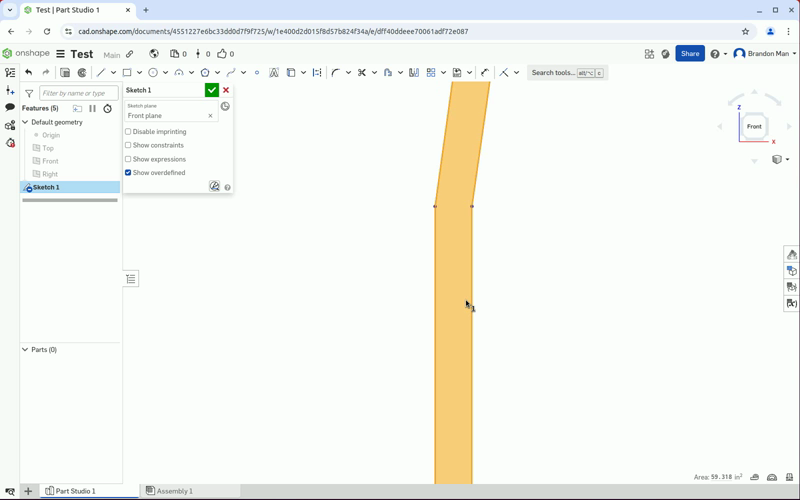
scroll(-6)
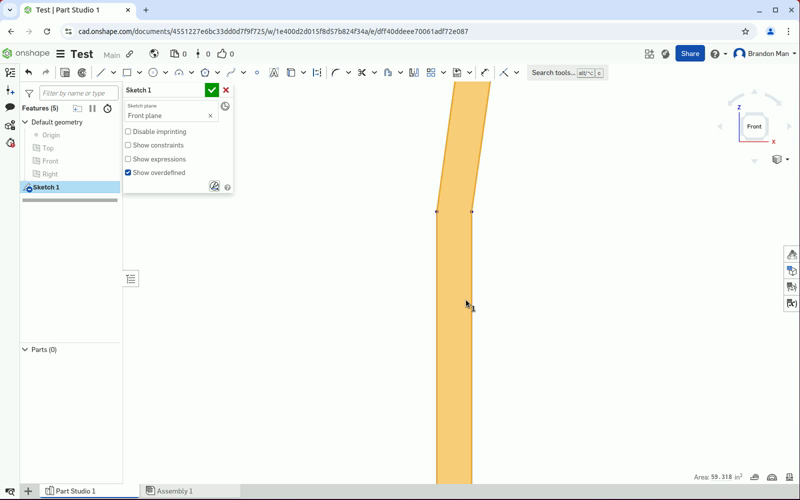
scroll(-6)
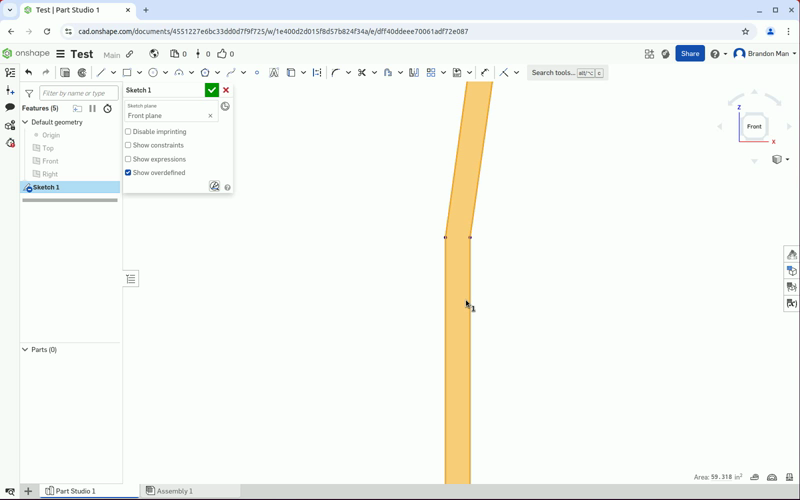
scroll(-6)
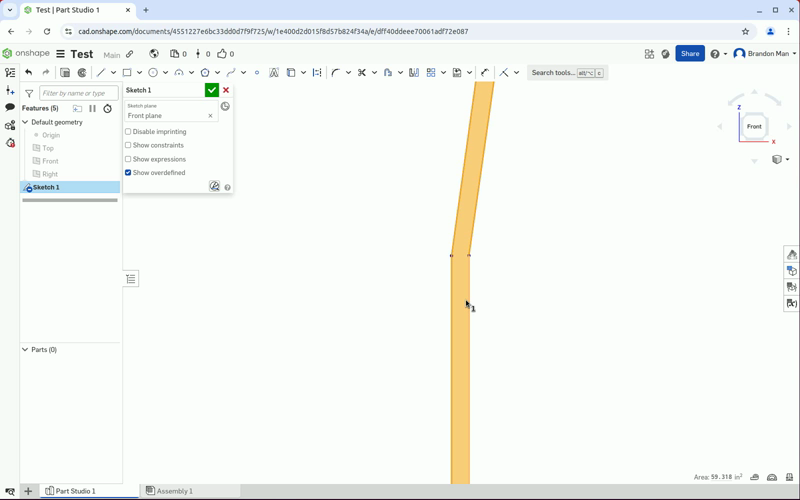
scroll(-6)
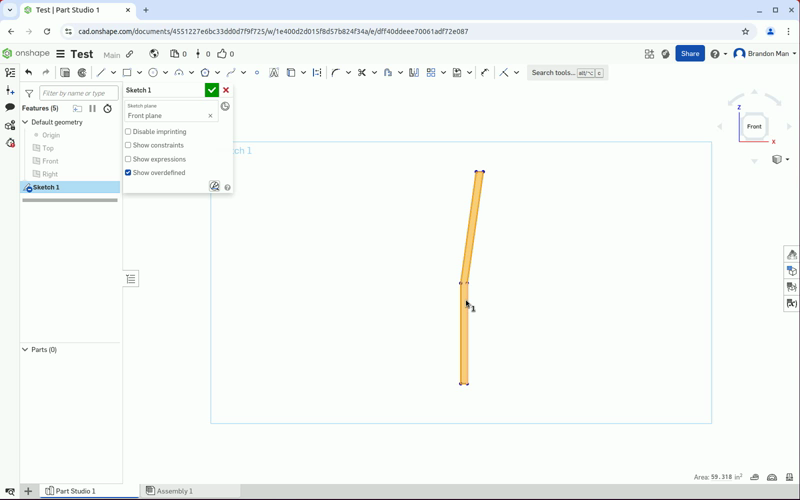
mouse_move(73, 352)
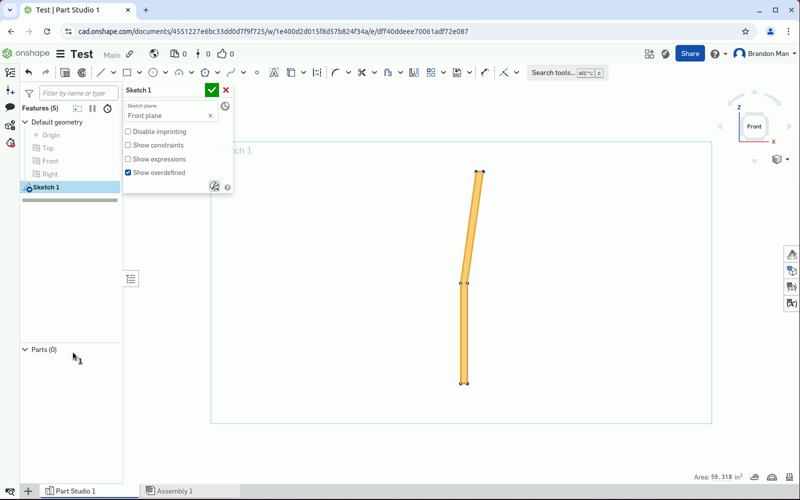
key(shift+y)
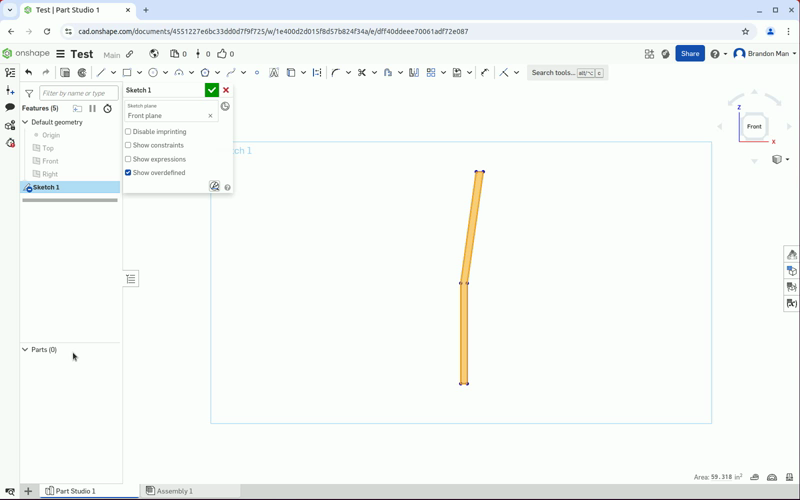
key(shift+e)
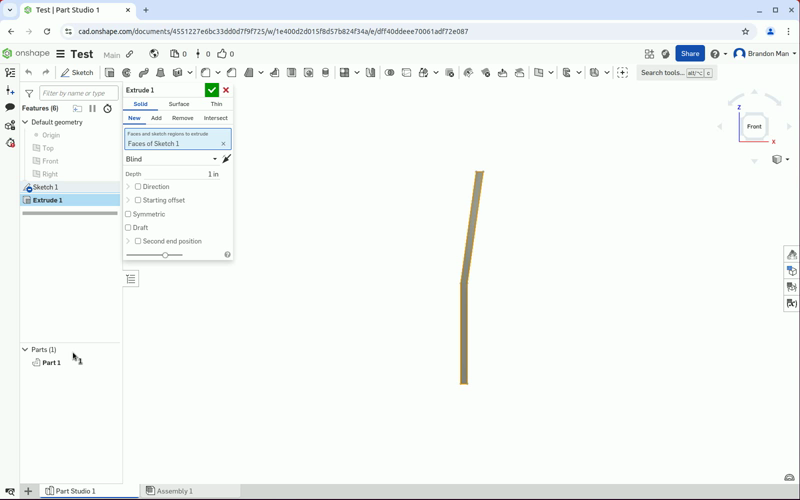
mouse_move(143, 106)
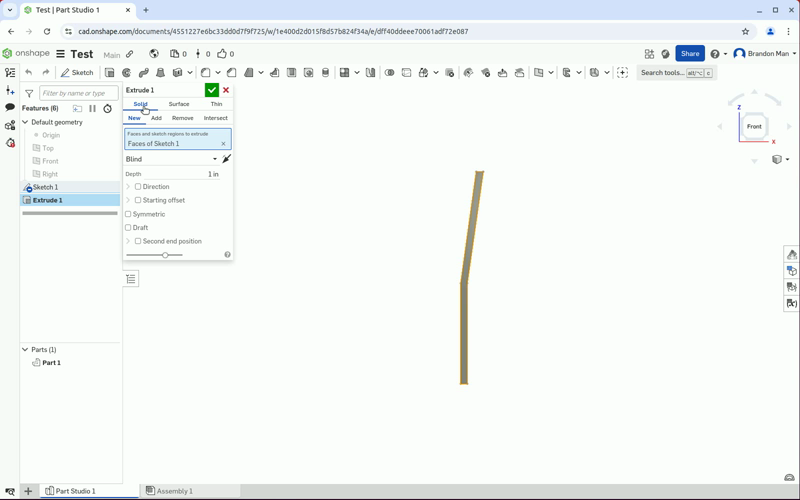
click(143, 106)
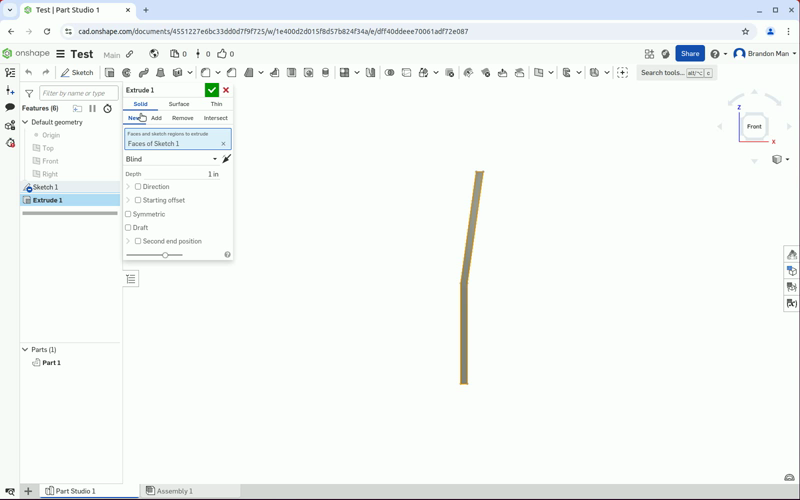
mouse_move(137, 120)
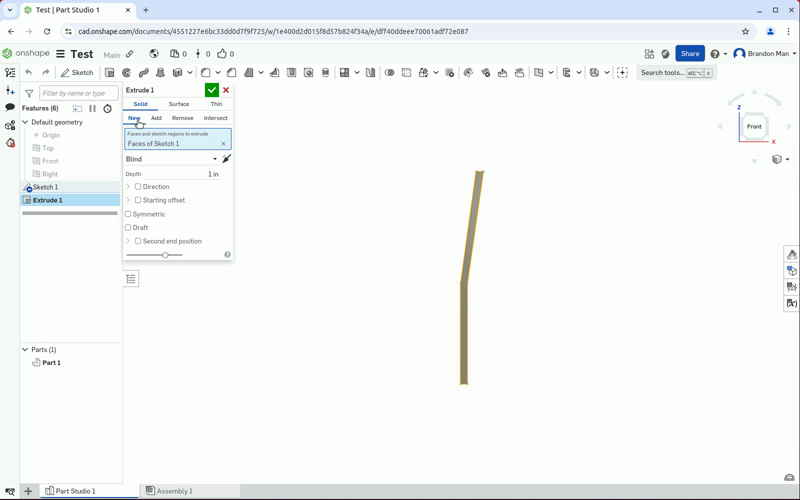
click(137, 120)
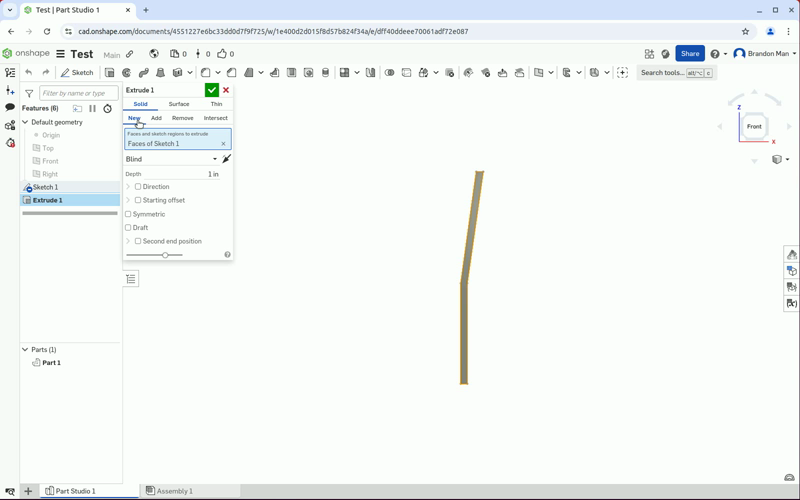
key(tab, 4)
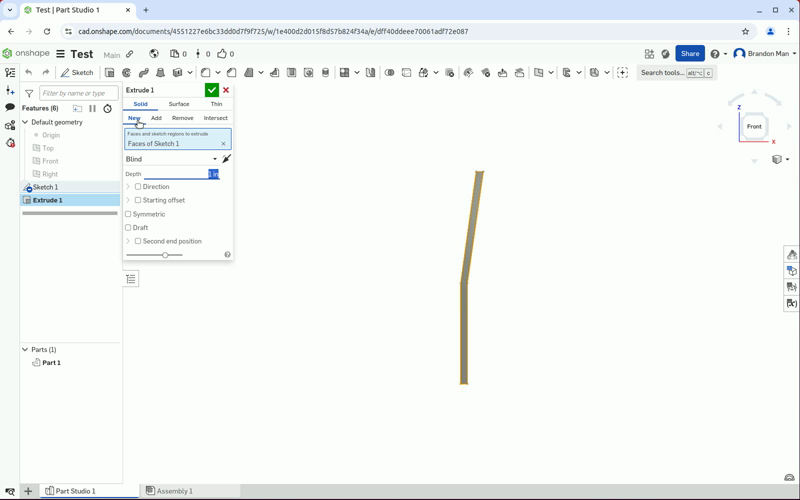
text(1.444)
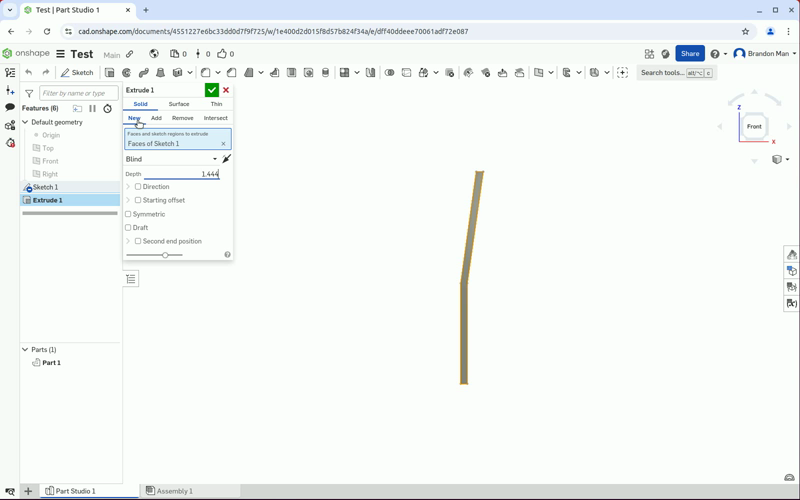
key(enter)
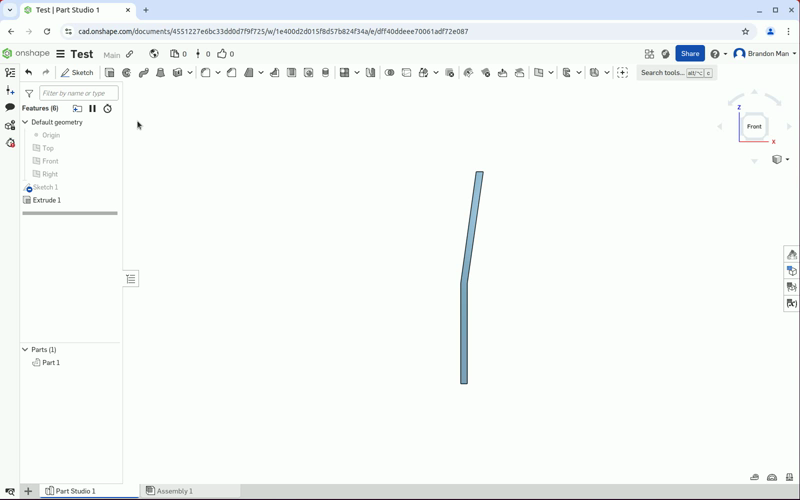
key(shift+h)
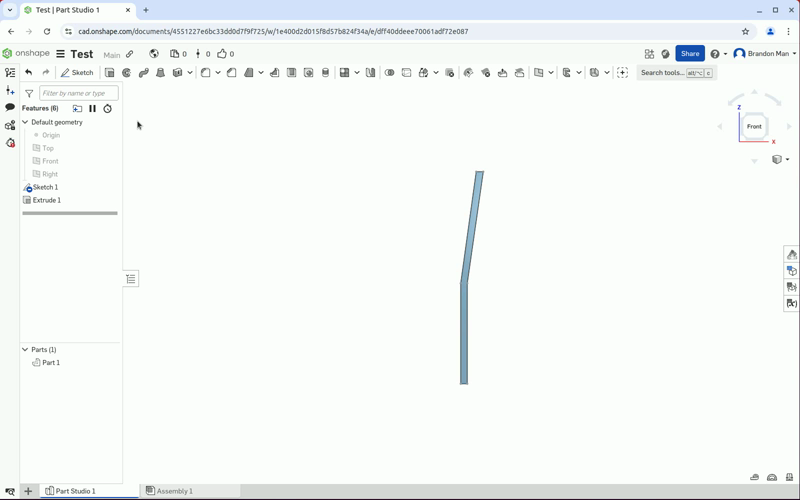
key(shift+h)
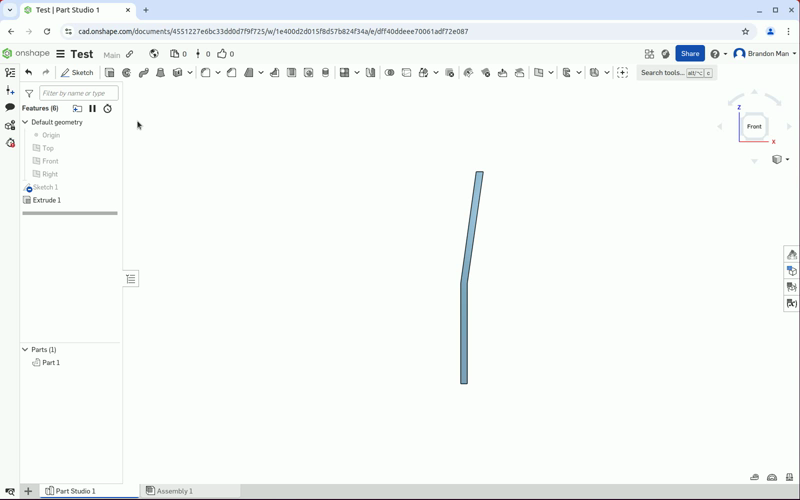
mouse_move(73, 189)
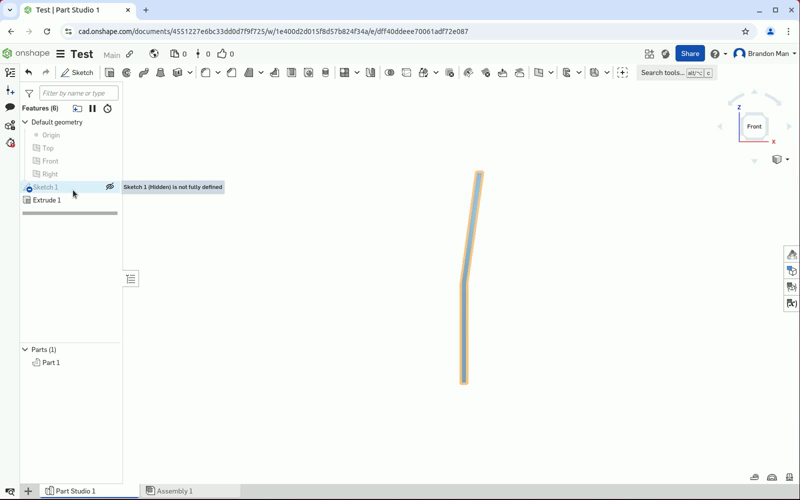
click(73, 189)
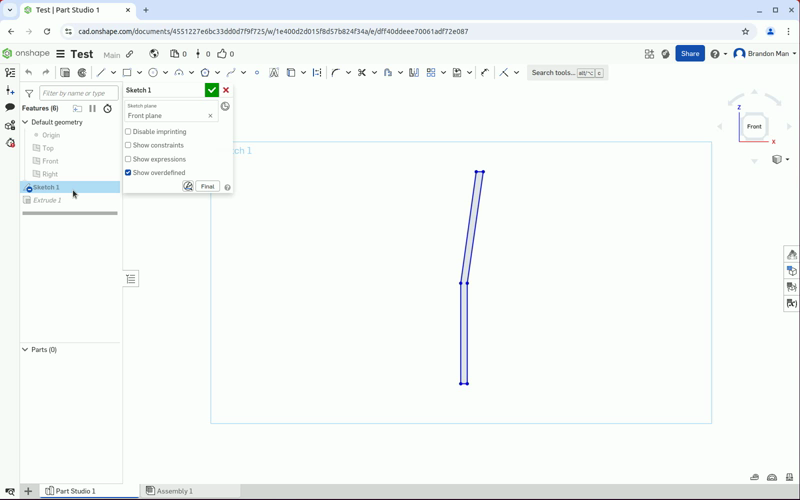
mouse_move(229, 92)
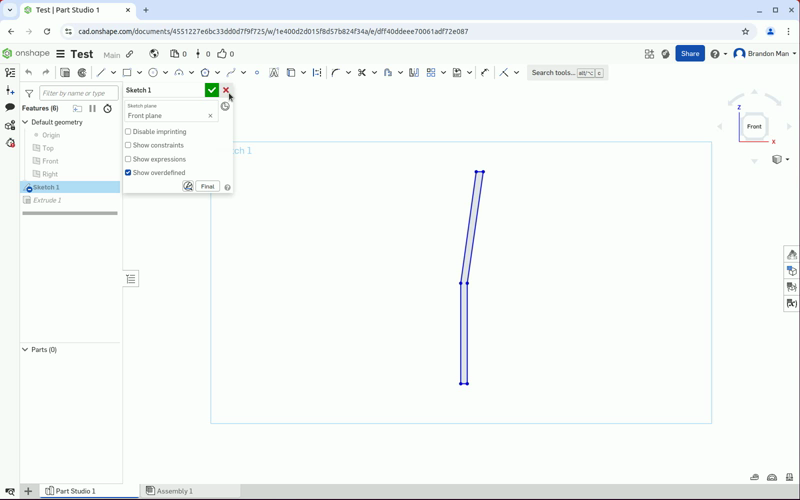
click(229, 92)
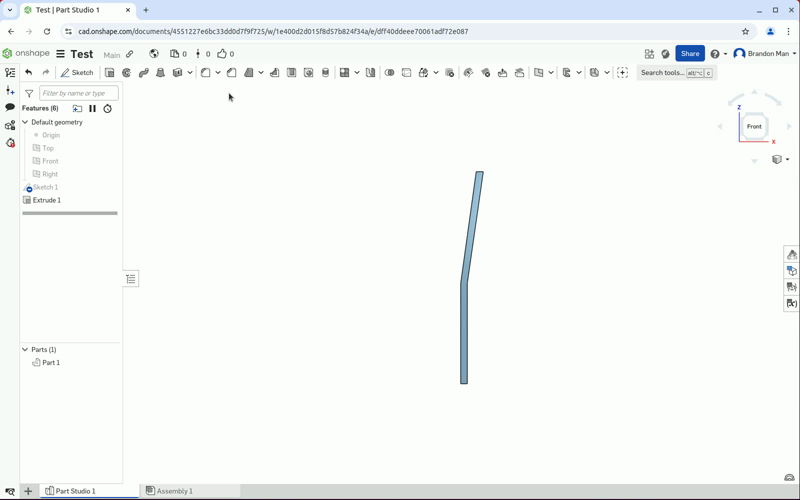
mouse_move(541, 75)
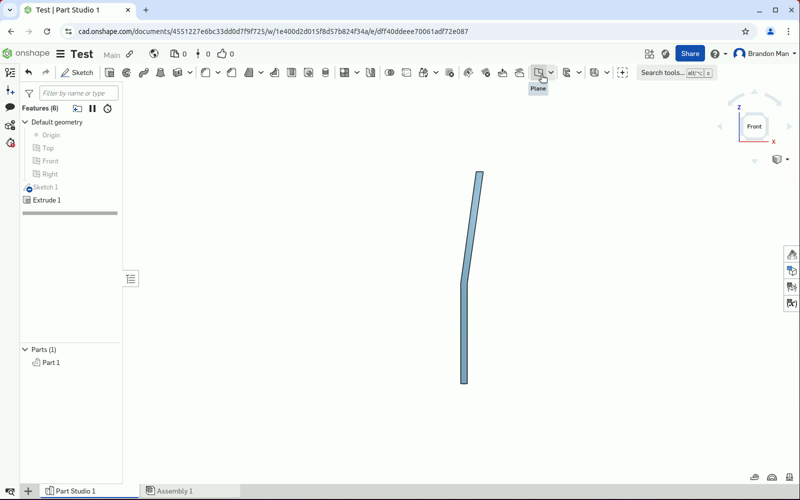
click(541, 75)
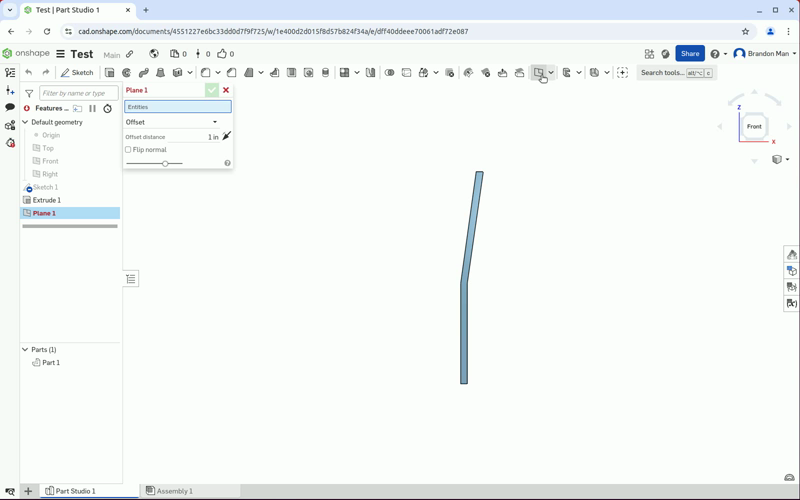
mouse_move(73, 163)
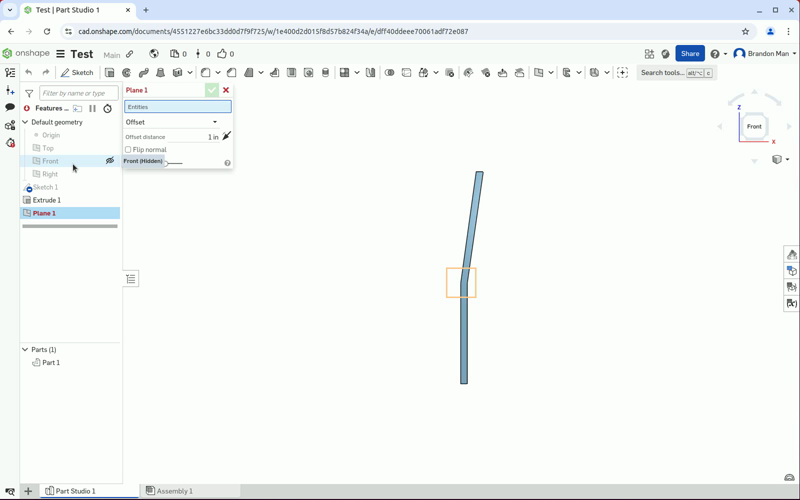
click(73, 163)
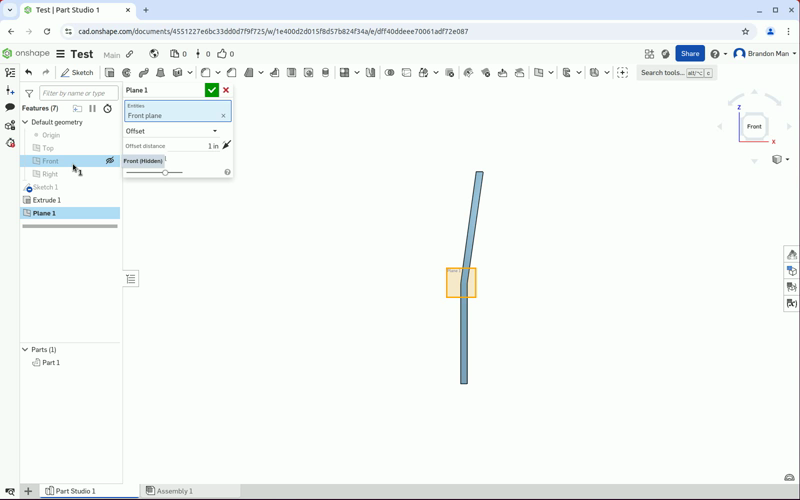
key(tab, 2)
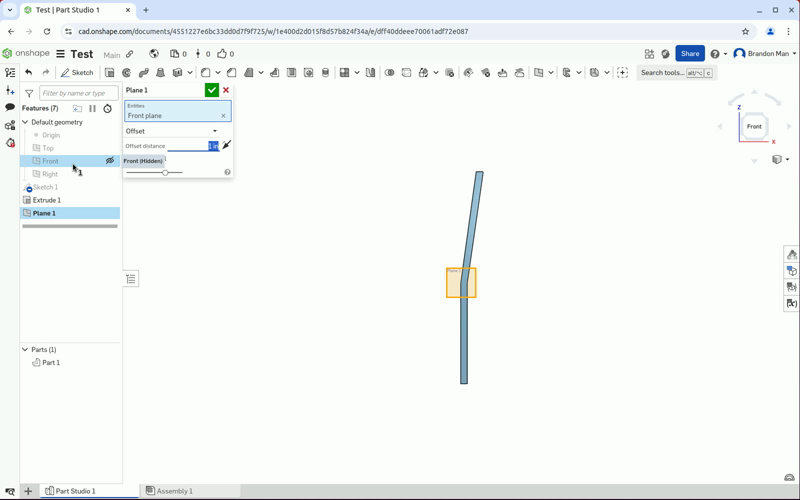
text(1.448)
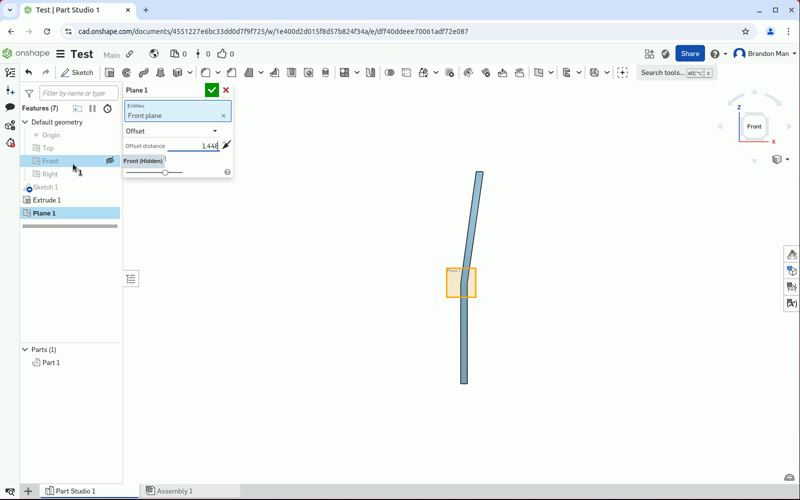
key(enter, 2)
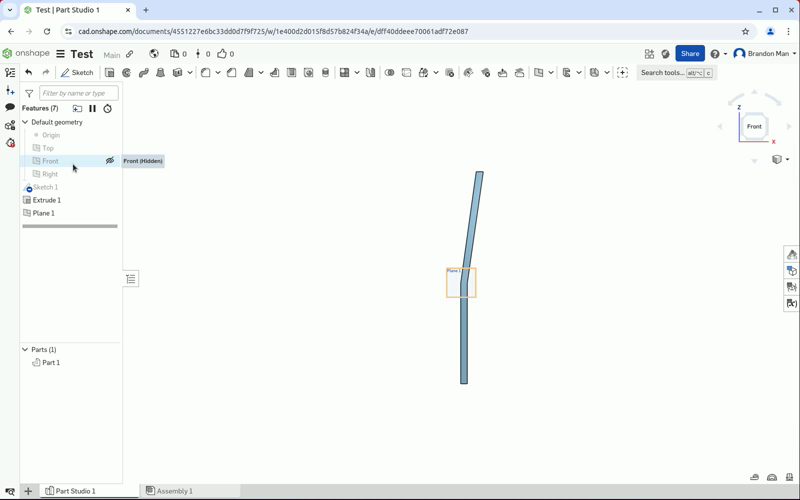
key(shift+s)
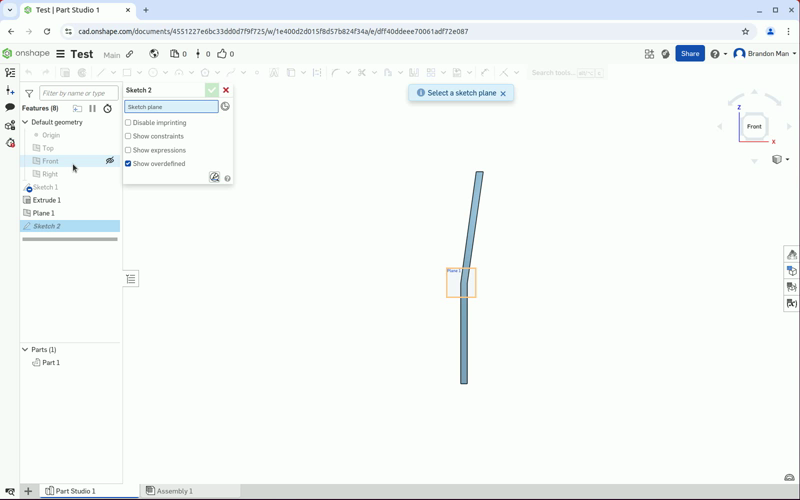
mouse_move(73, 215)
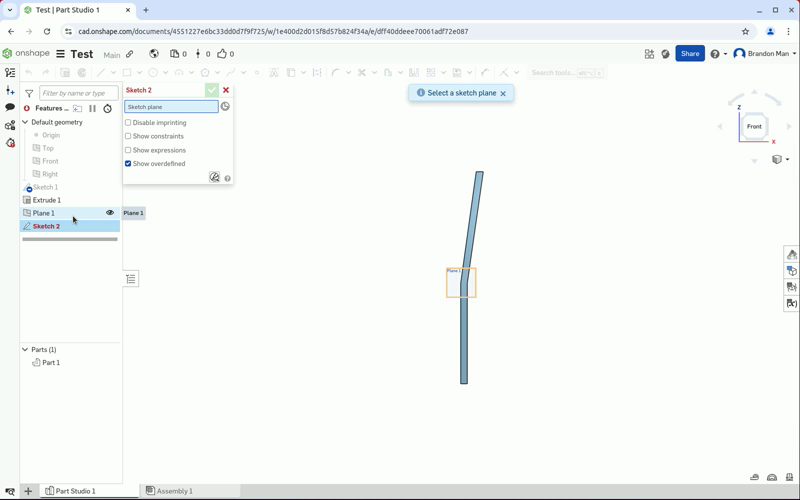
click(73, 215)
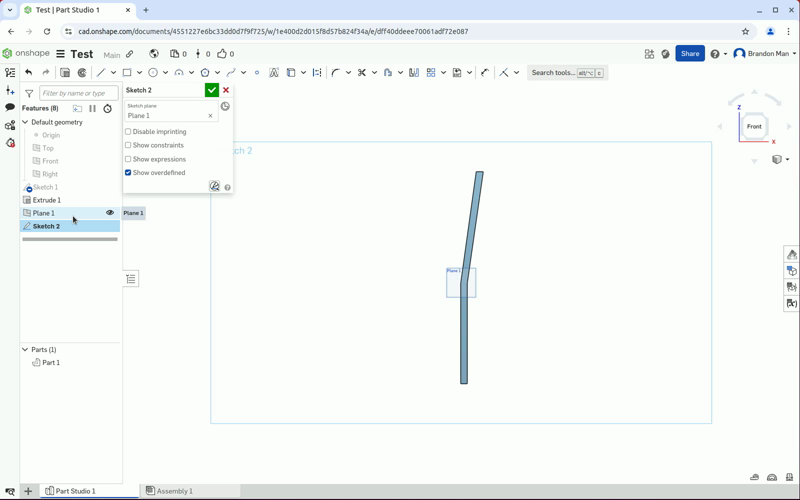
mouse_move(73, 352)
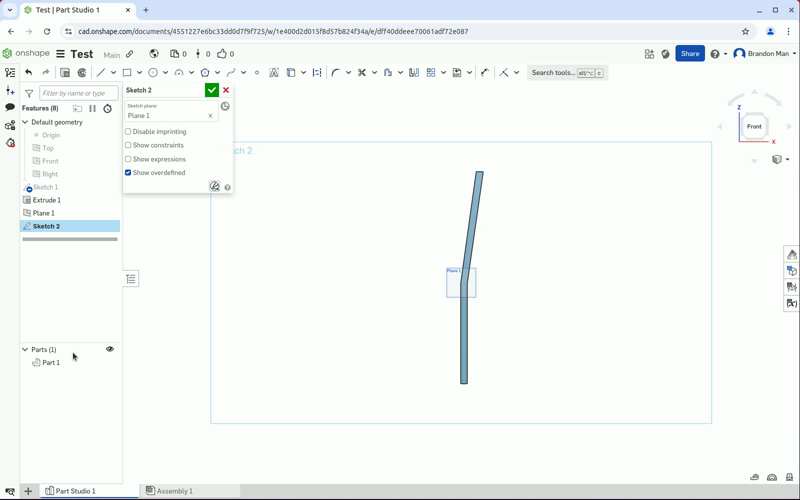
key(y)
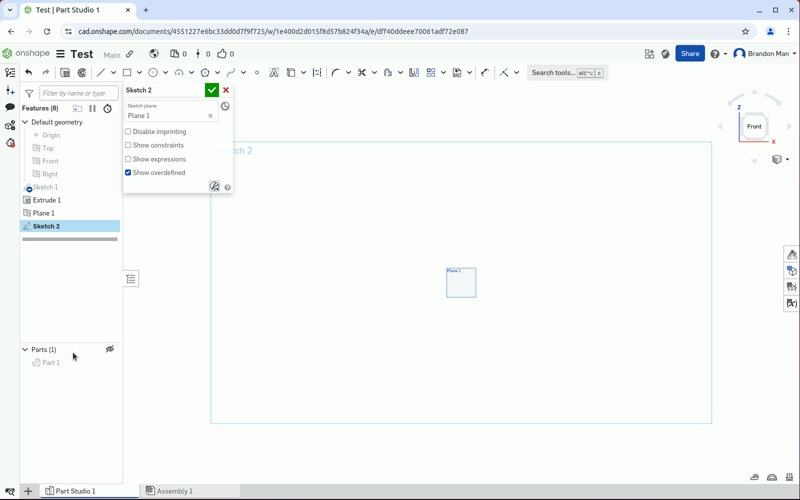
key(l)
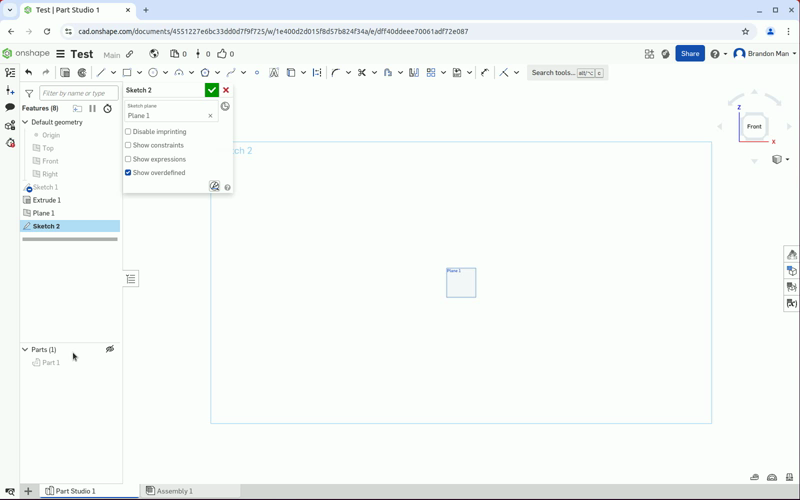
key_down(shift)
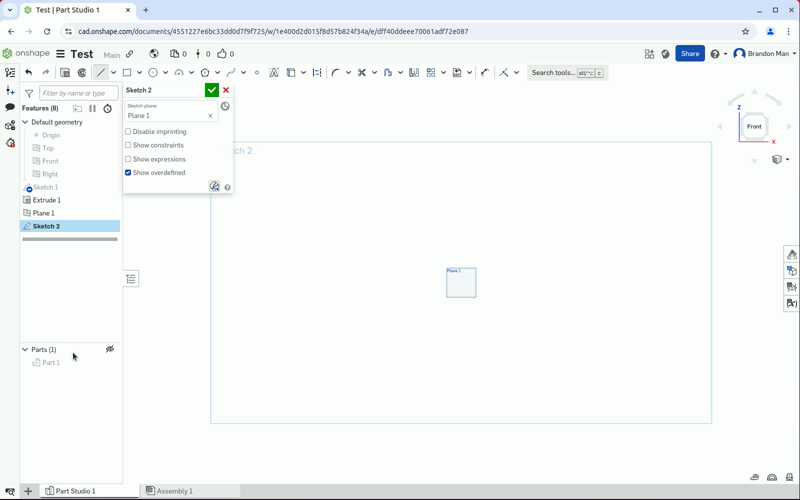
mouse_move(463, 294)
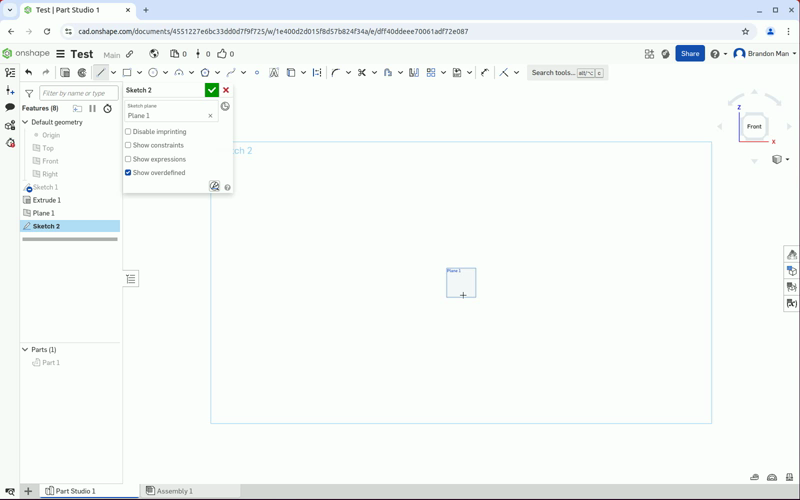
click(463, 294)
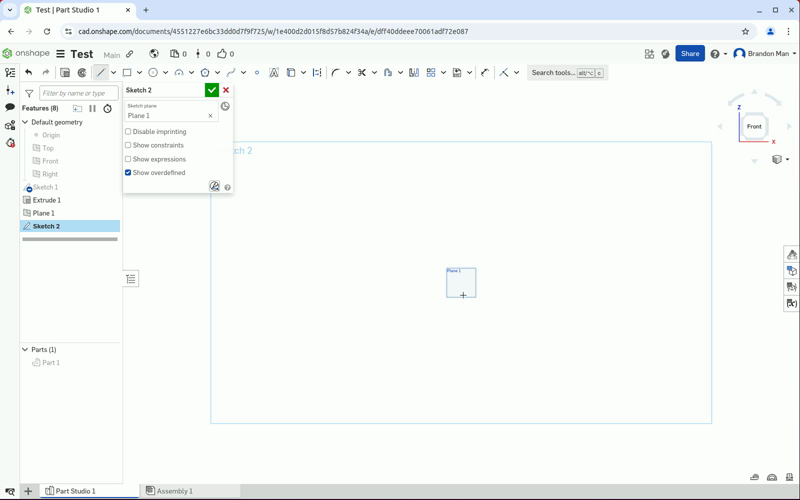
key_up(shift)
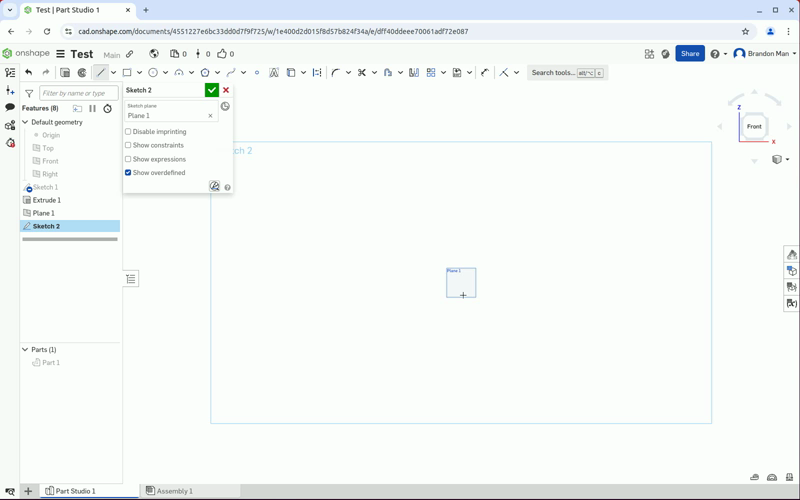
key_down(shift)
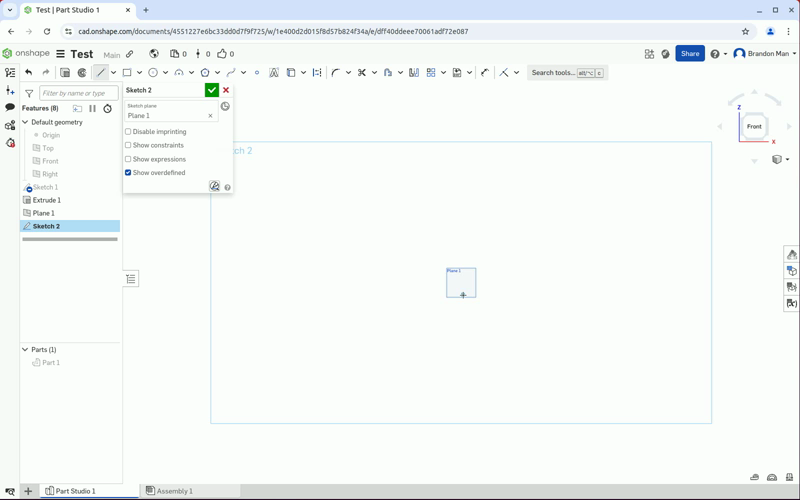
mouse_move(493, 294)
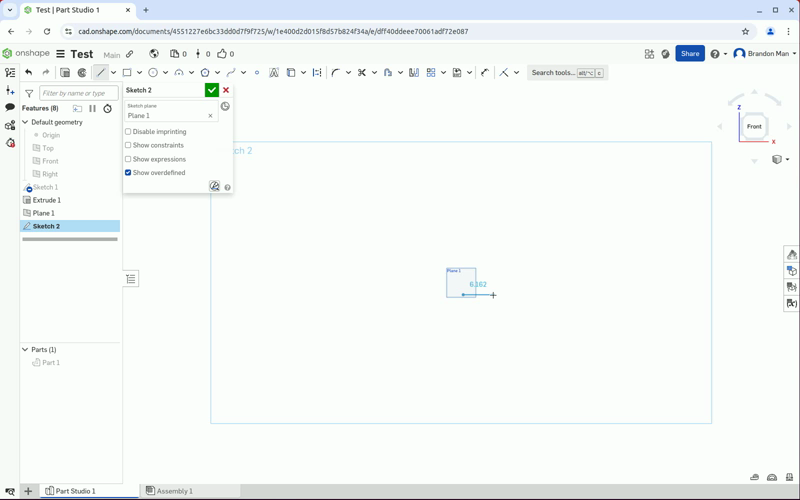
mouse_move(465, 294)
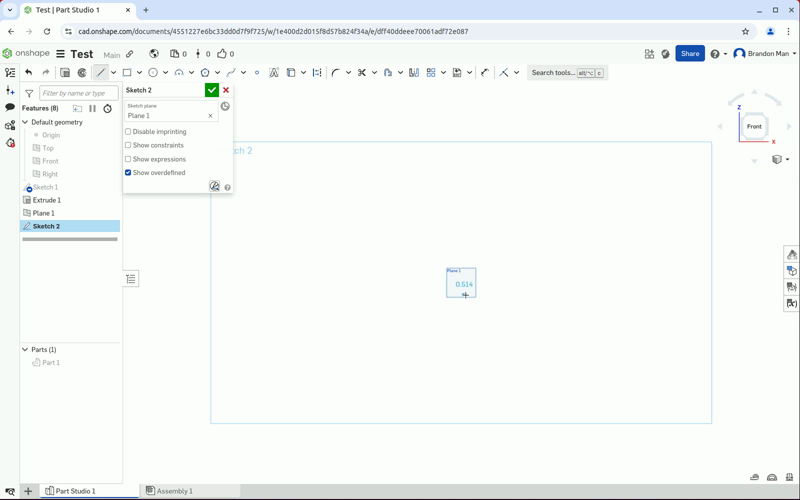
scroll(6)
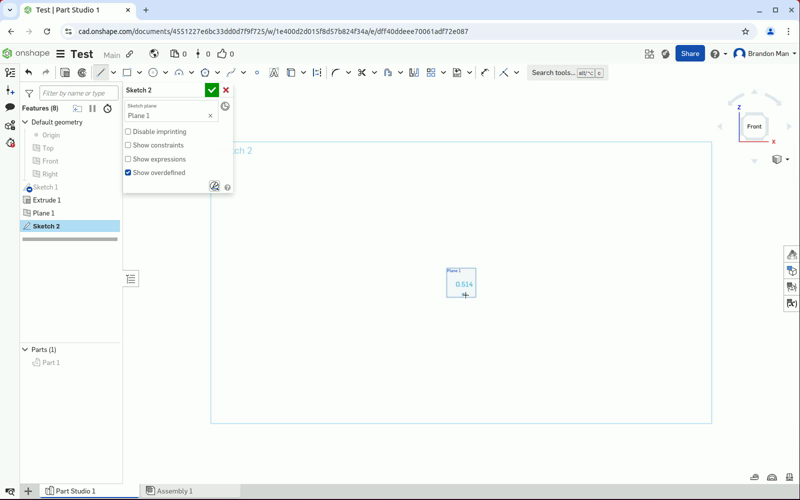
scroll(6)
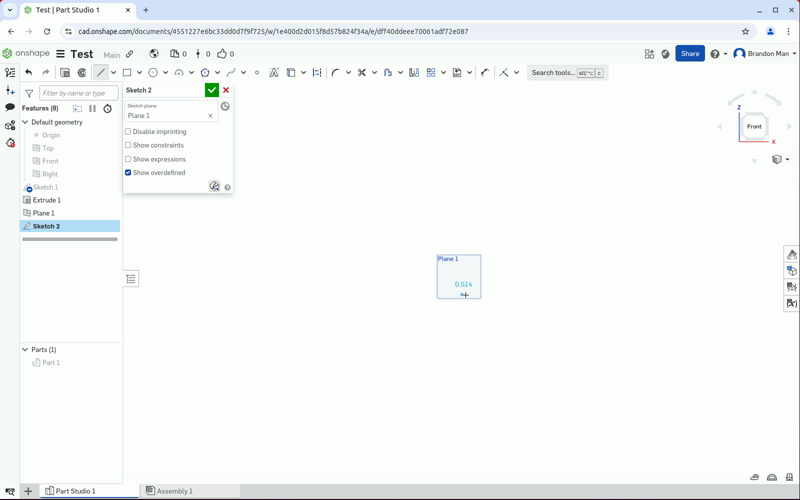
scroll(6)
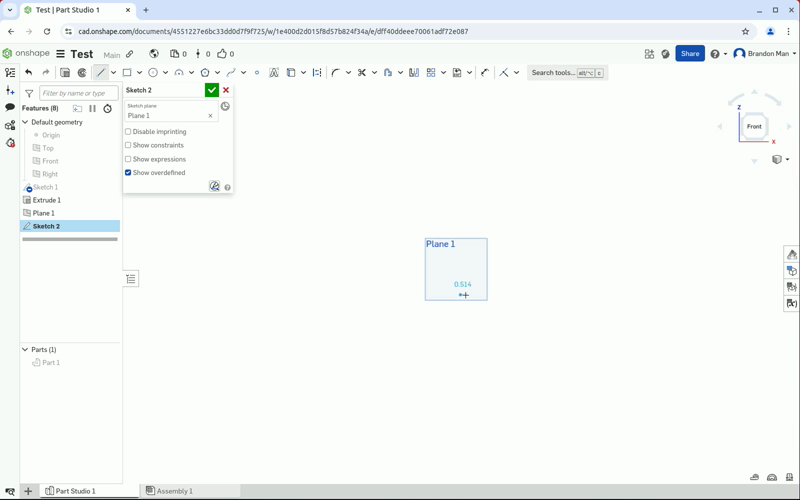
scroll(6)
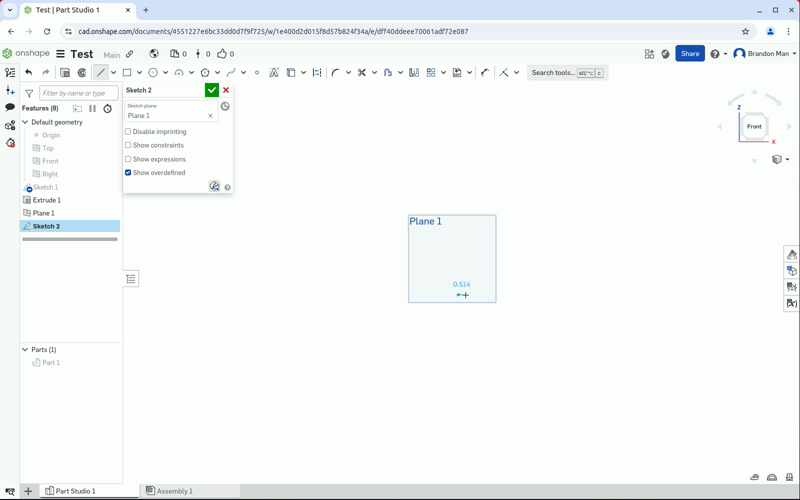
scroll(6)
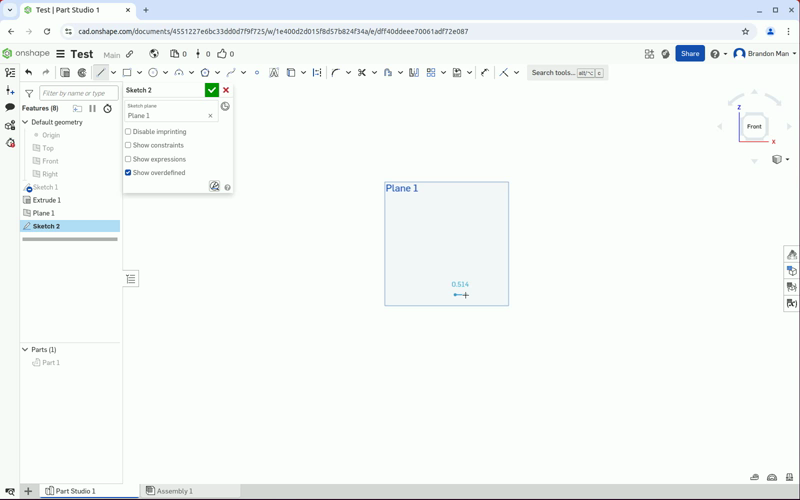
scroll(6)
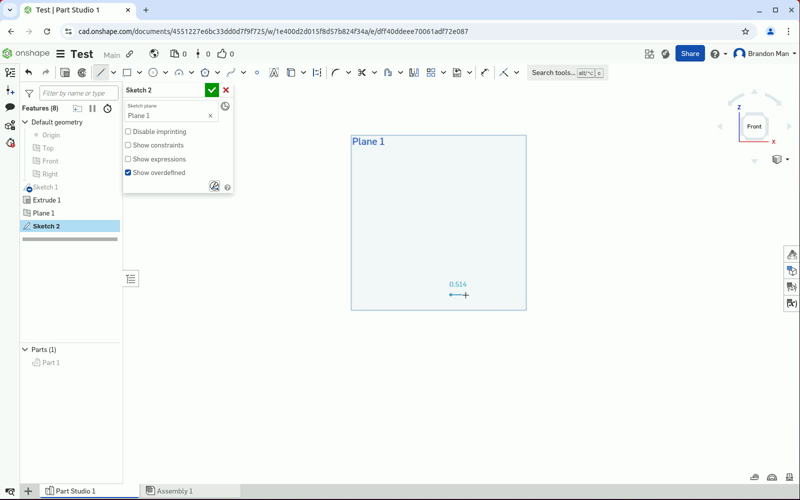
scroll(6)
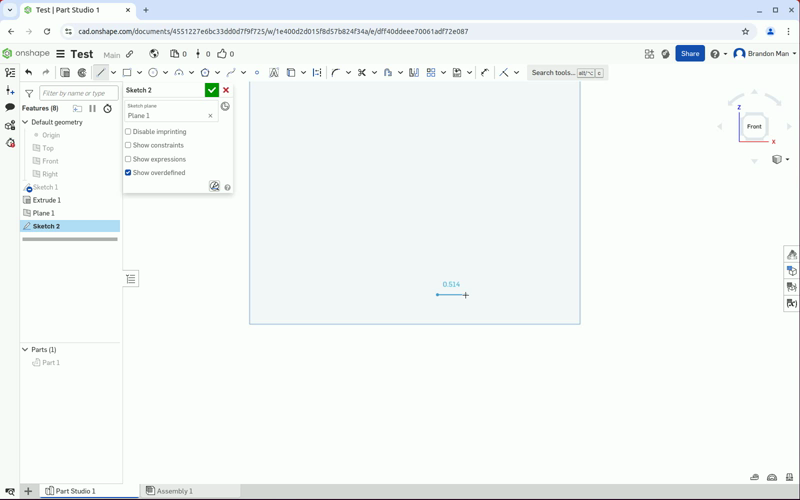
click(465, 294)
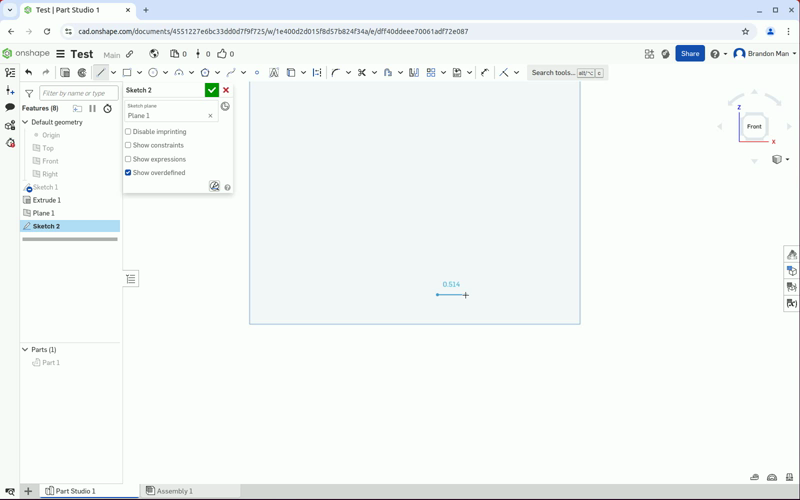
scroll(-6)
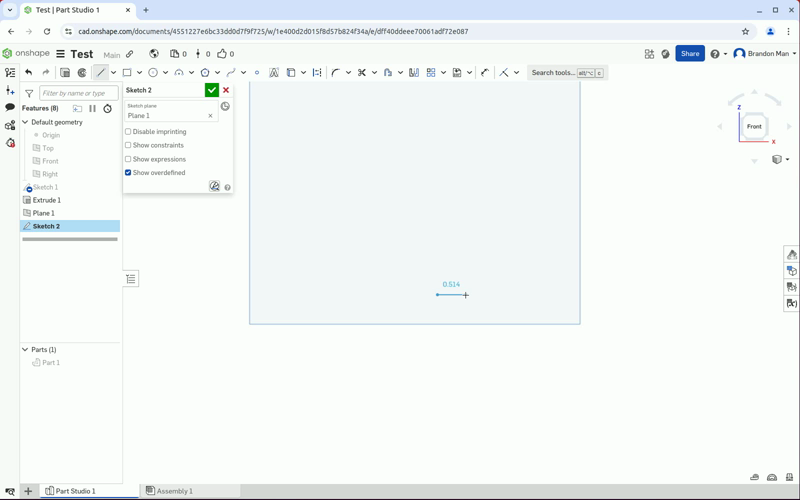
scroll(-6)
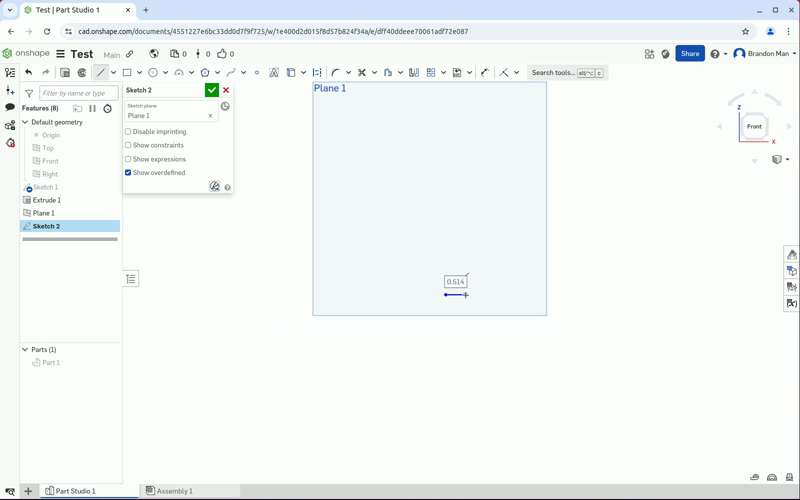
scroll(-6)
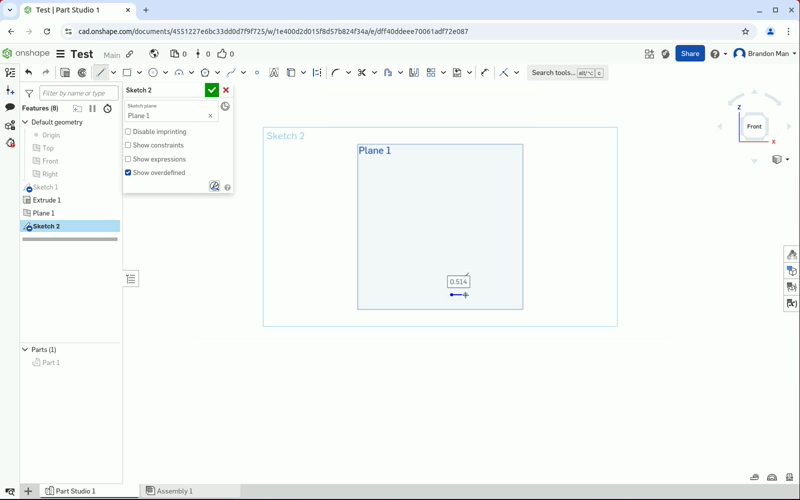
scroll(-6)
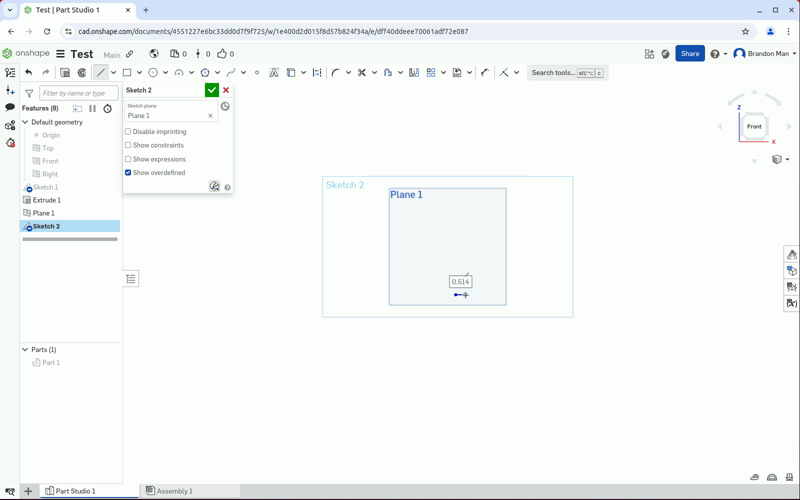
scroll(-6)
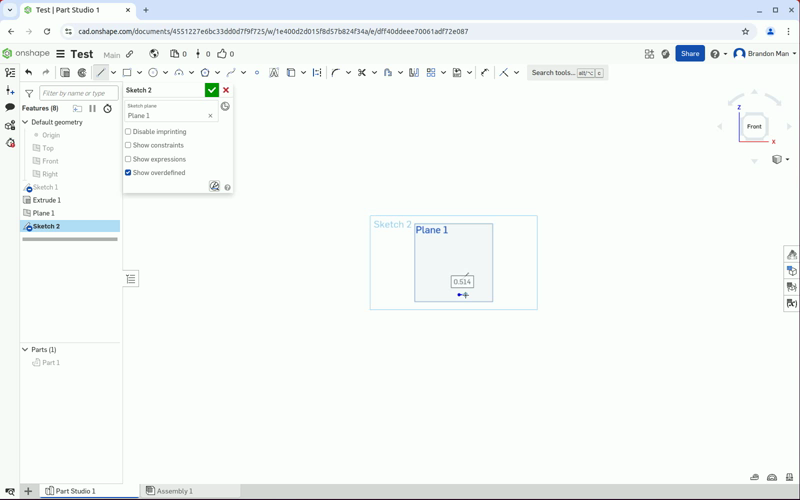
scroll(-6)
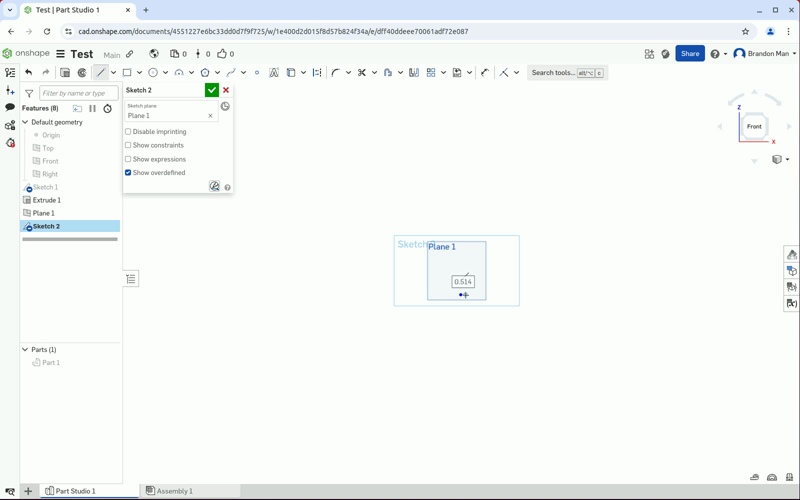
scroll(-6)
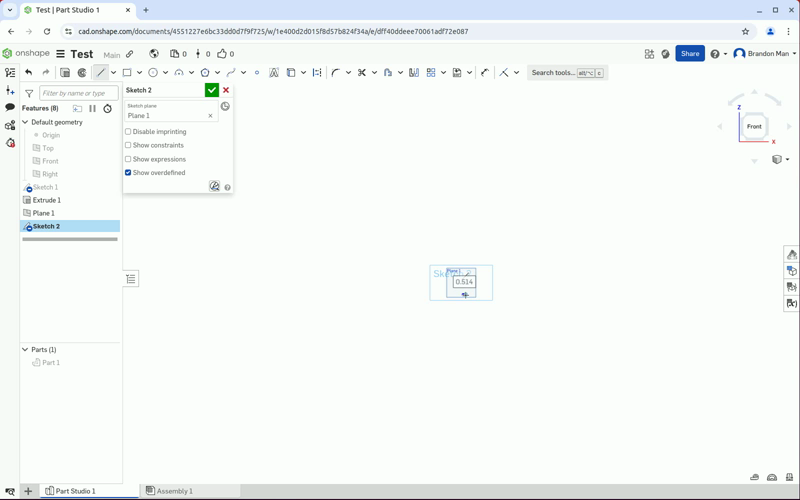
key_up(shift)
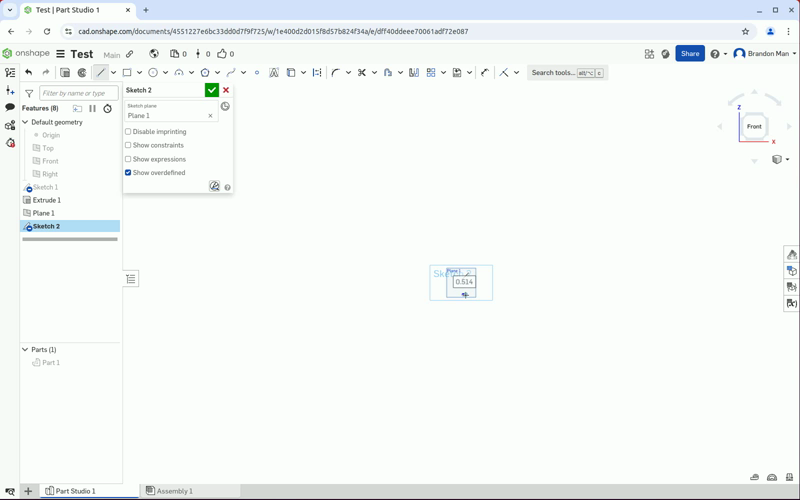
key_down(shift)
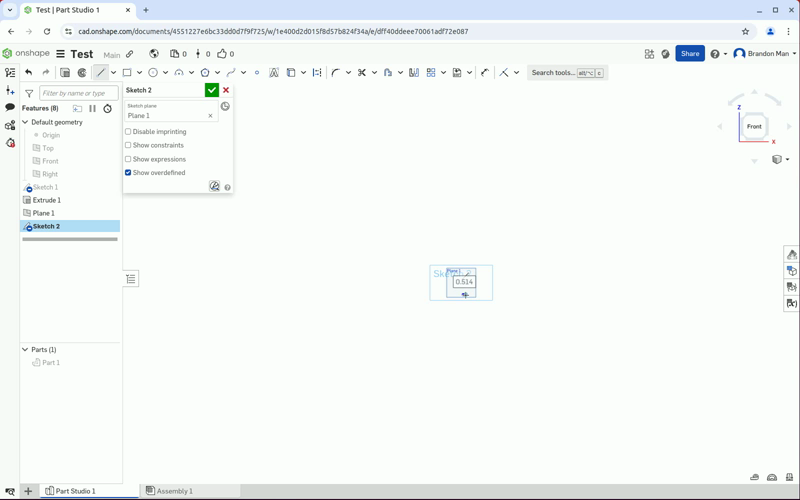
mouse_move(495, 294)
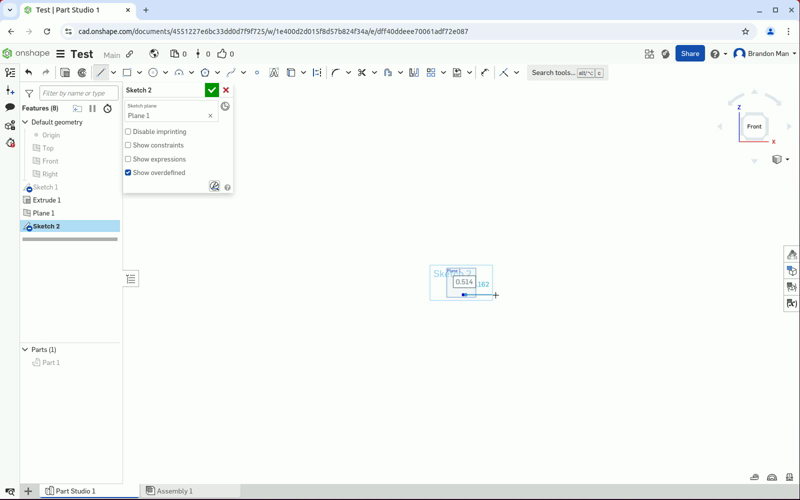
mouse_move(465, 286)
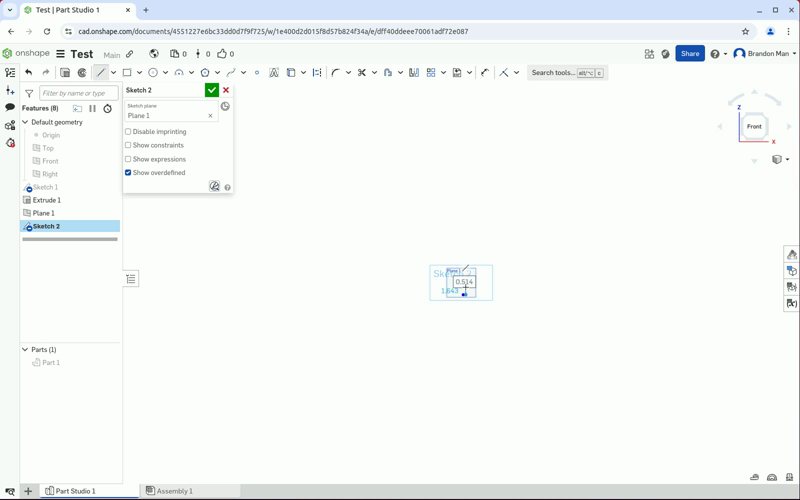
click(465, 286)
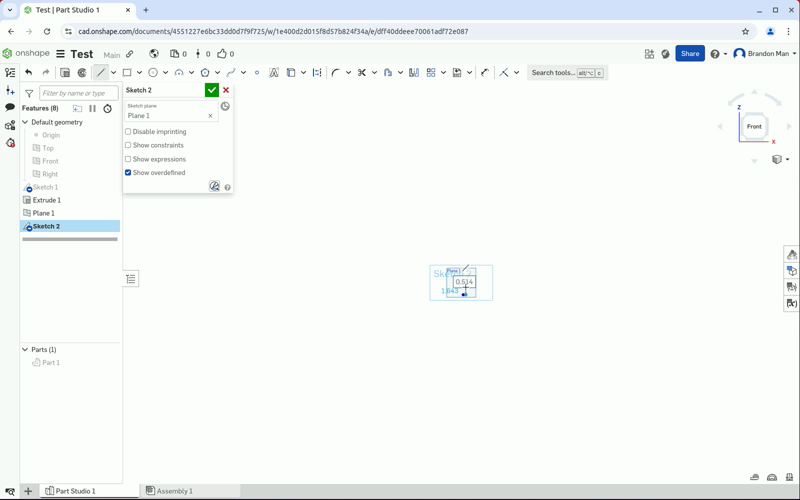
key_up(shift)
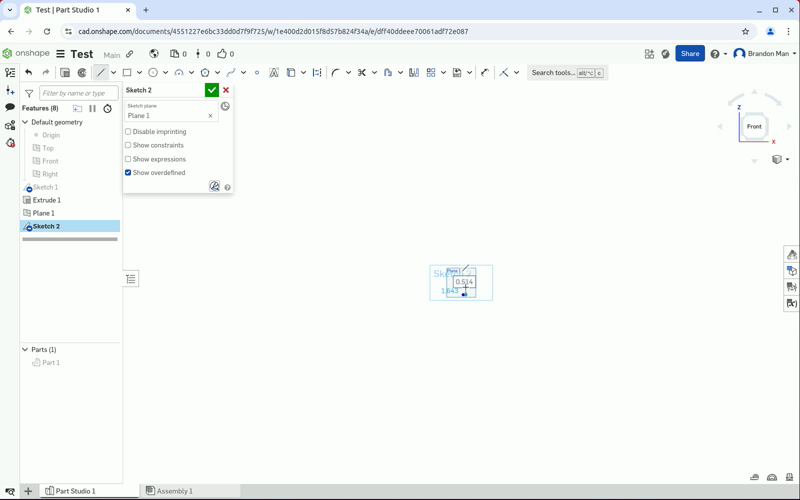
key_down(shift)
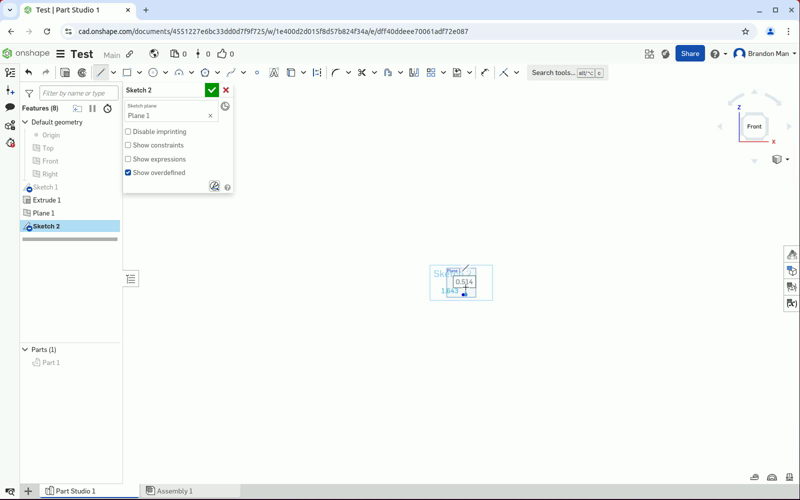
mouse_move(495, 286)
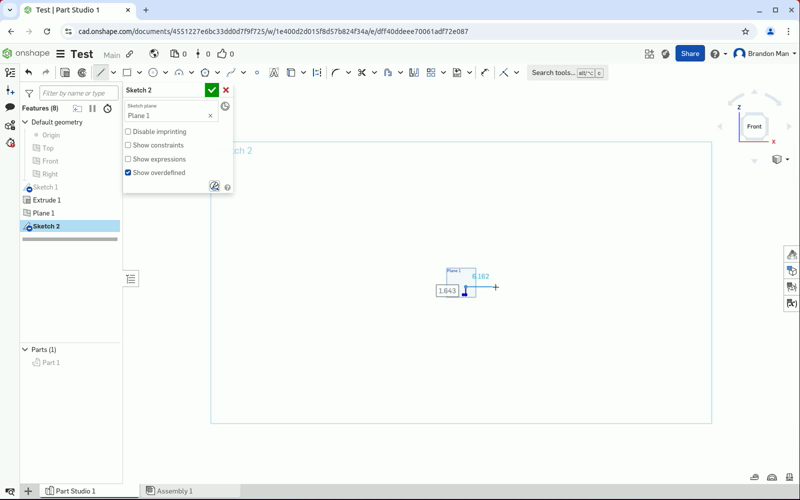
mouse_move(463, 286)
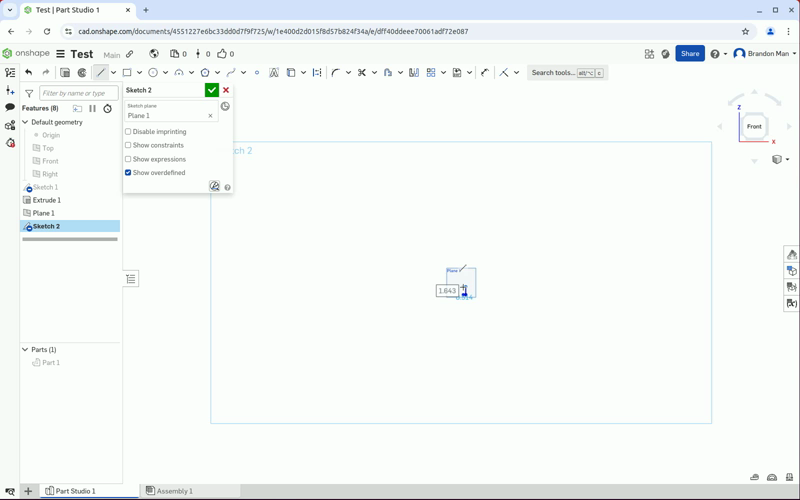
scroll(6)
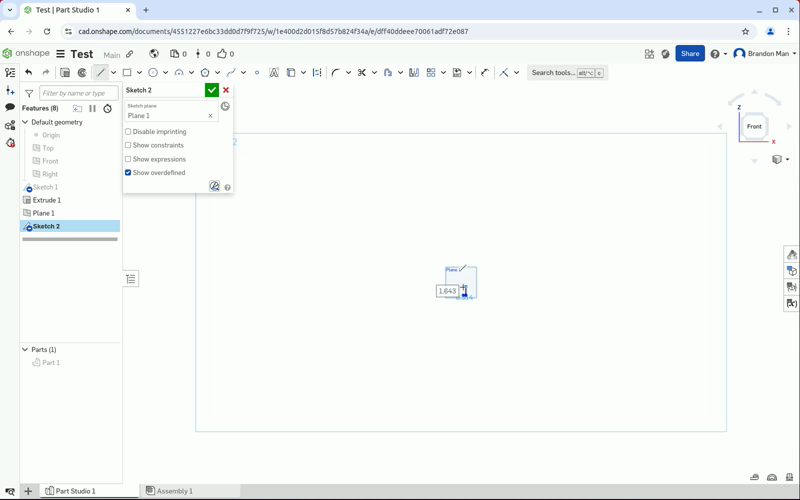
scroll(6)
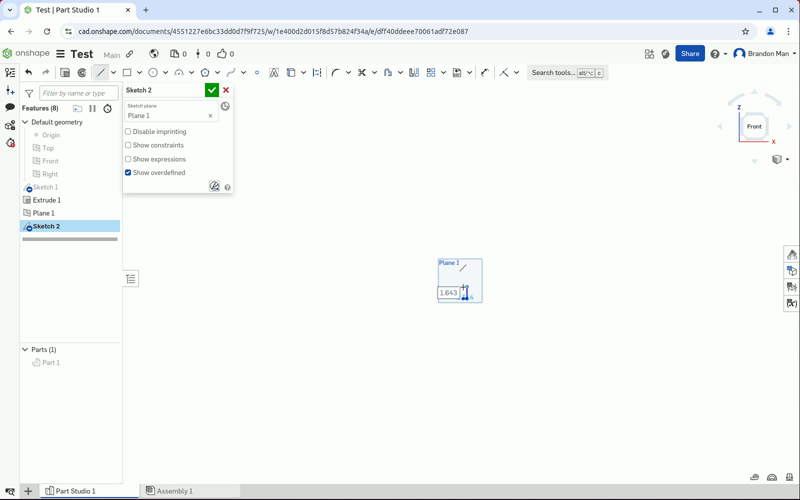
scroll(6)
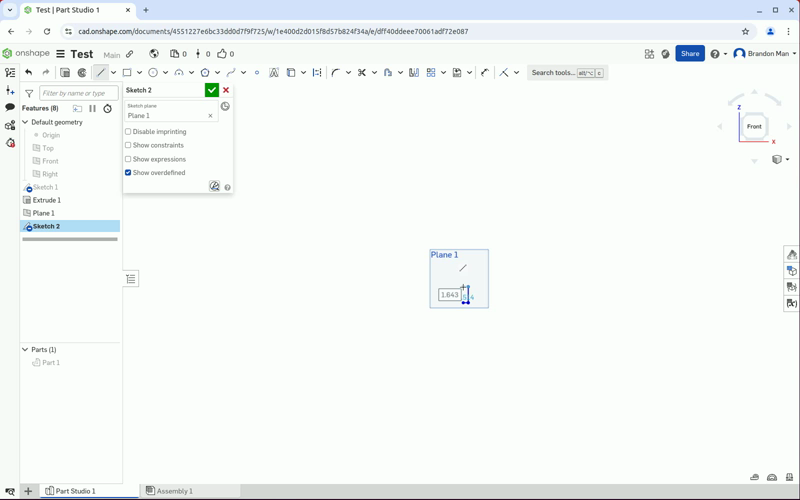
scroll(6)
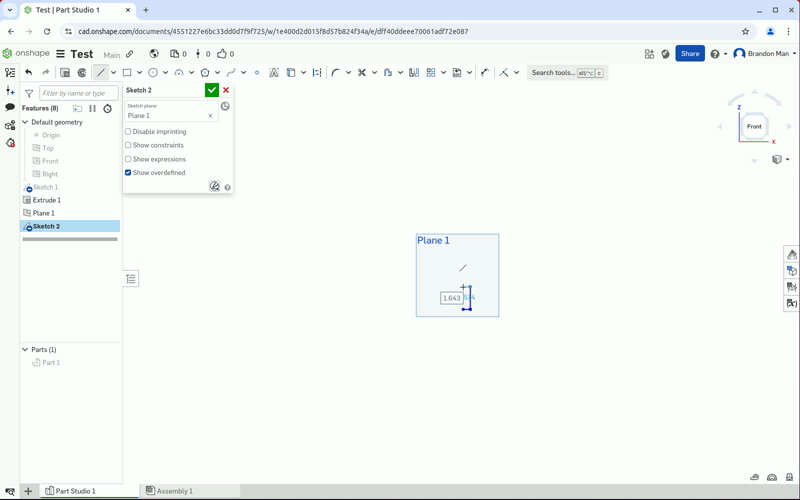
scroll(6)
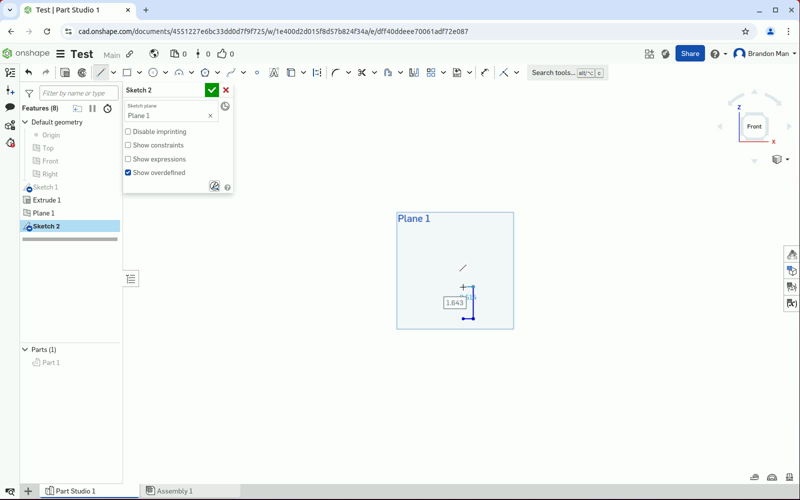
scroll(6)
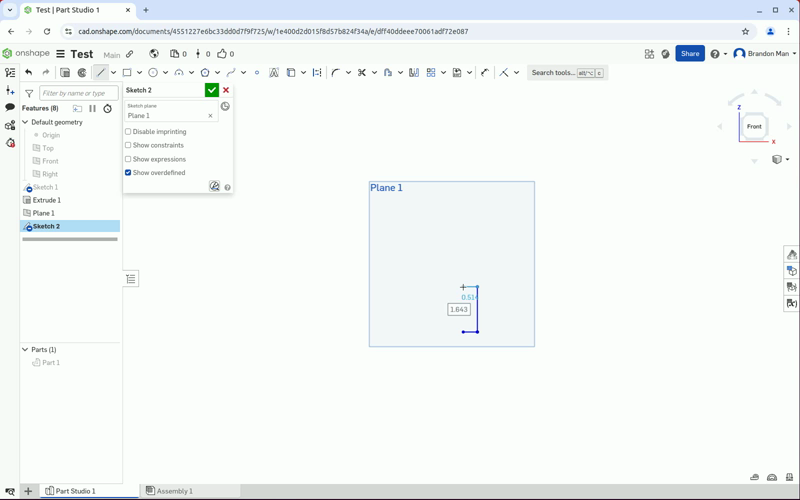
scroll(6)
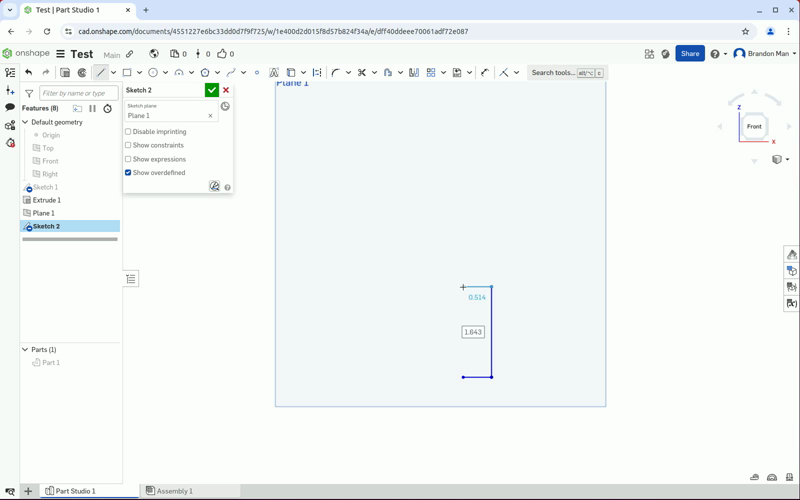
click(463, 286)
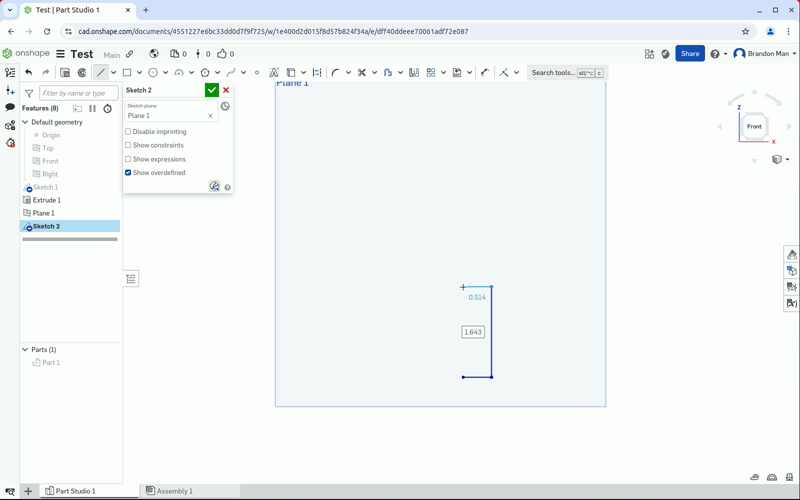
scroll(-6)
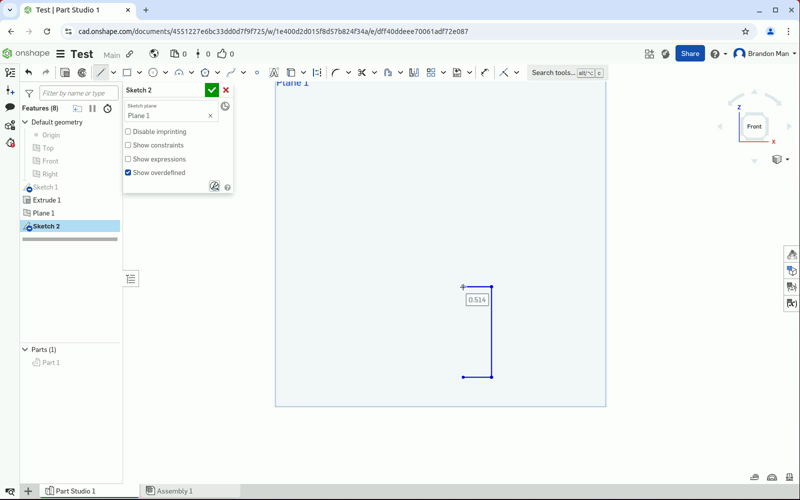
scroll(-6)
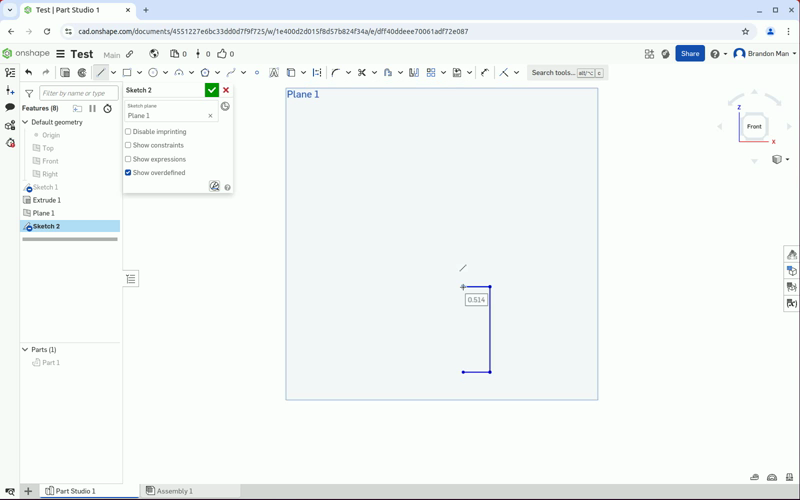
scroll(-6)
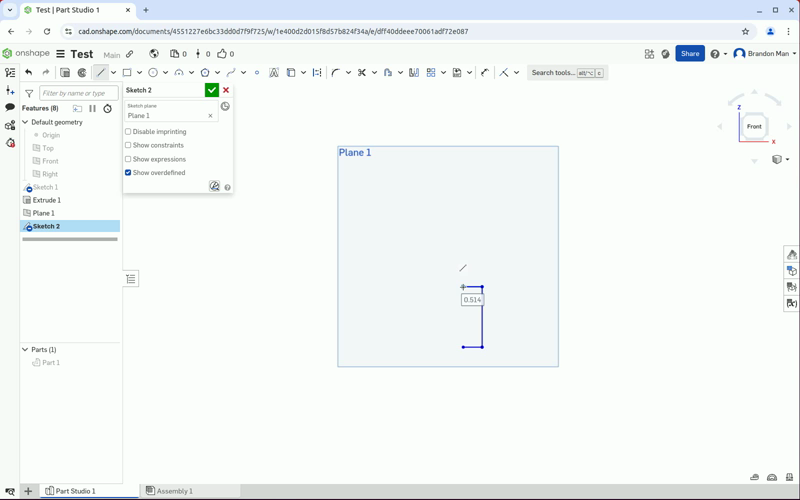
scroll(-6)
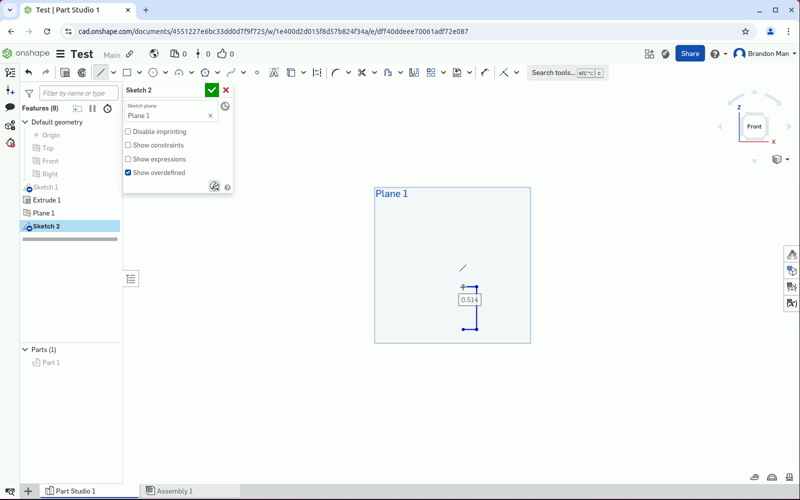
scroll(-6)
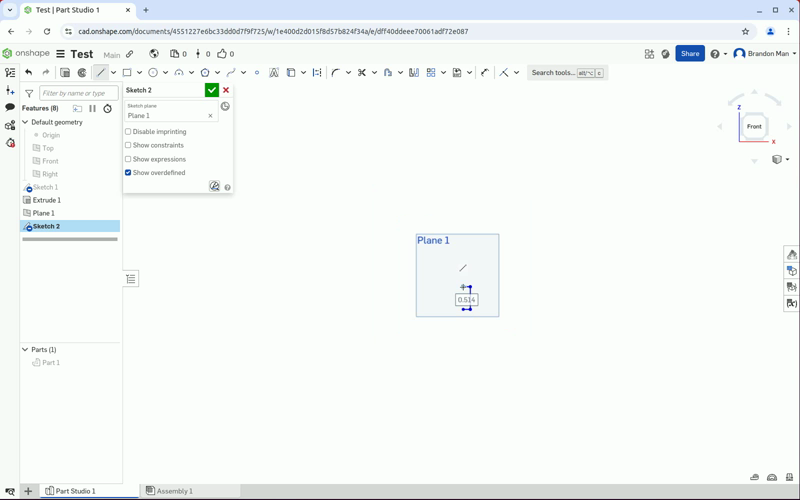
scroll(-6)
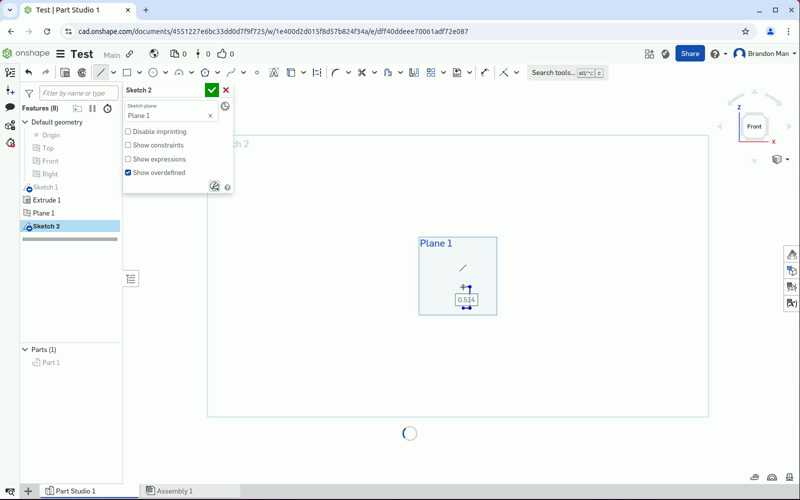
scroll(-6)
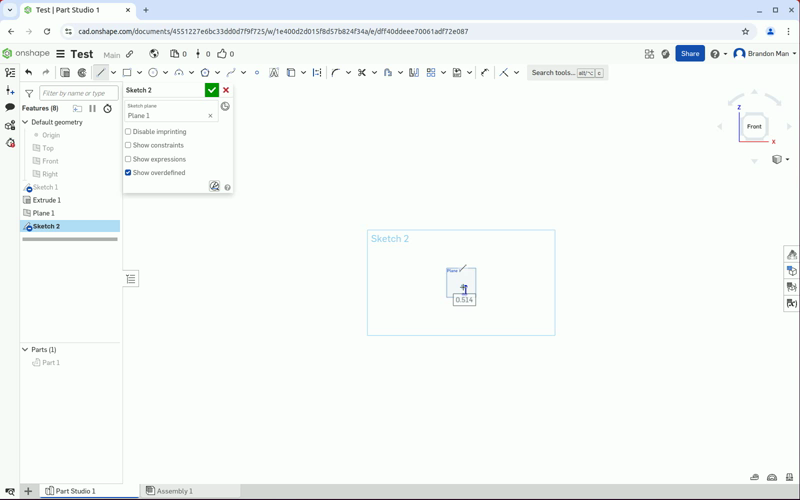
key_up(shift)
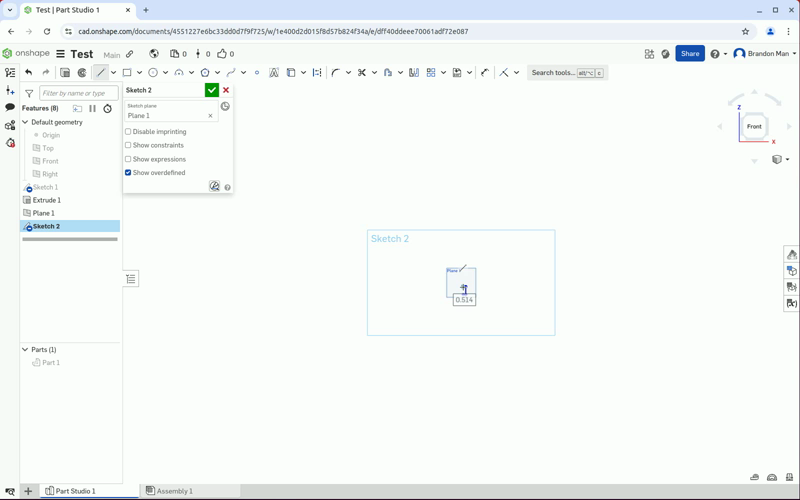
mouse_move(493, 286)
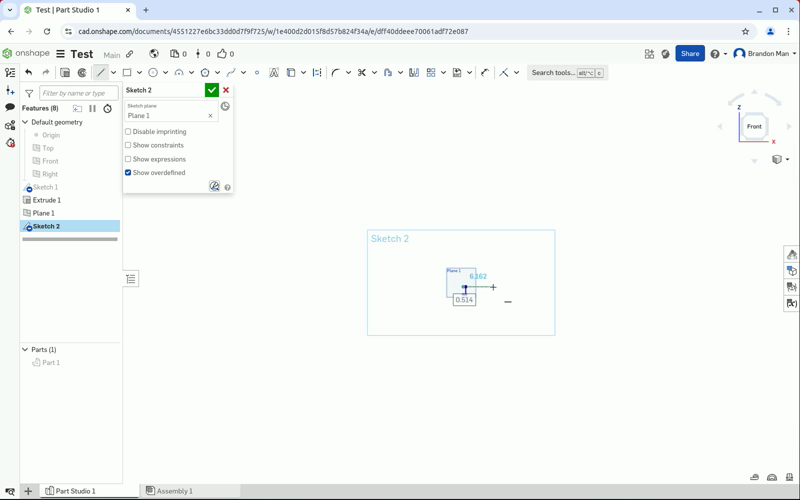
key_down(shift)
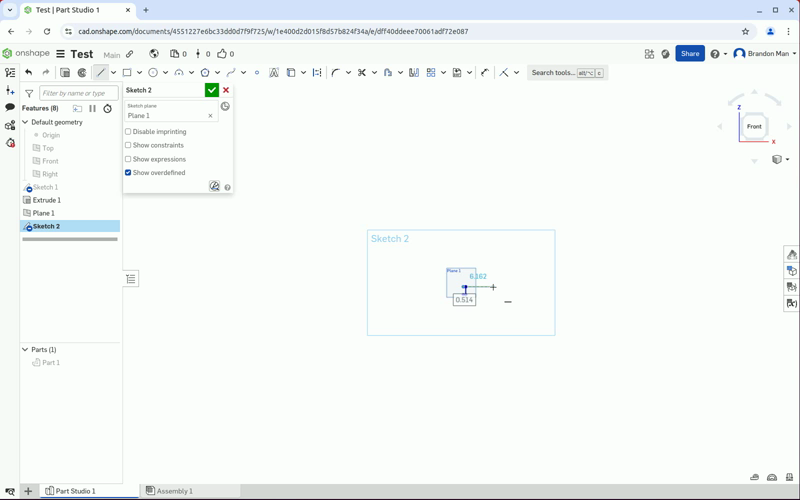
mouse_move(463, 294)
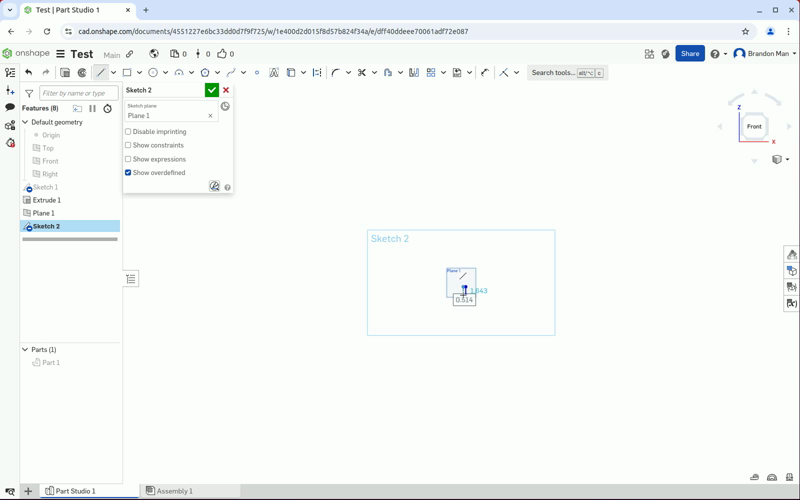
scroll(6)
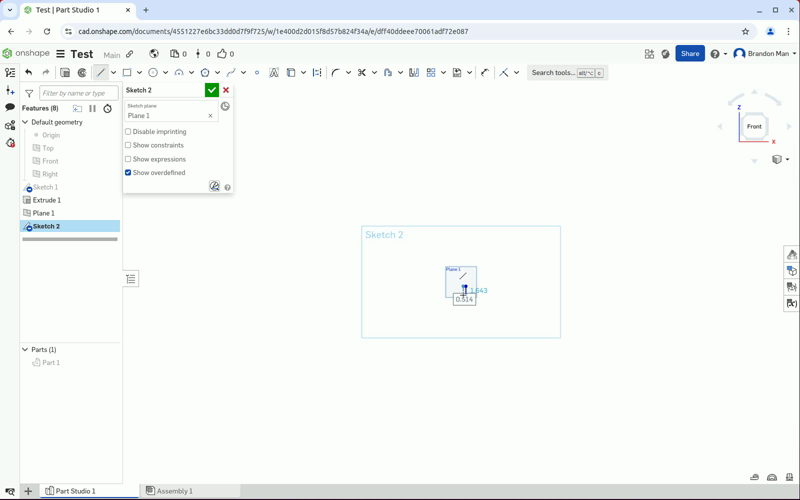
scroll(6)
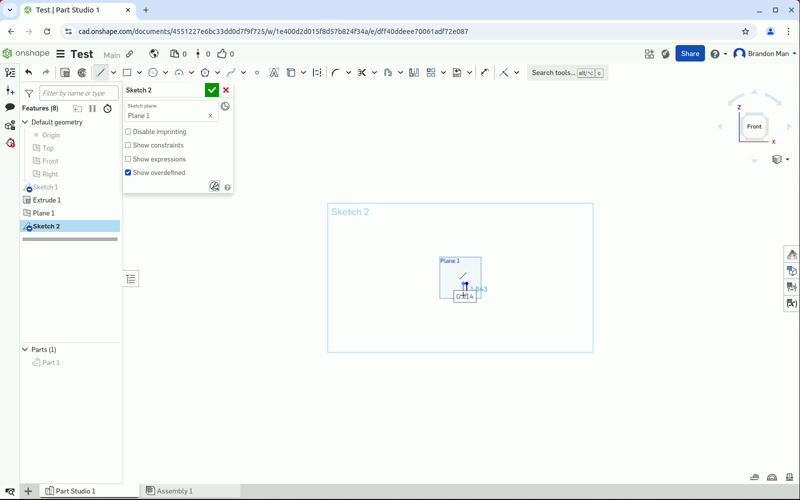
scroll(6)
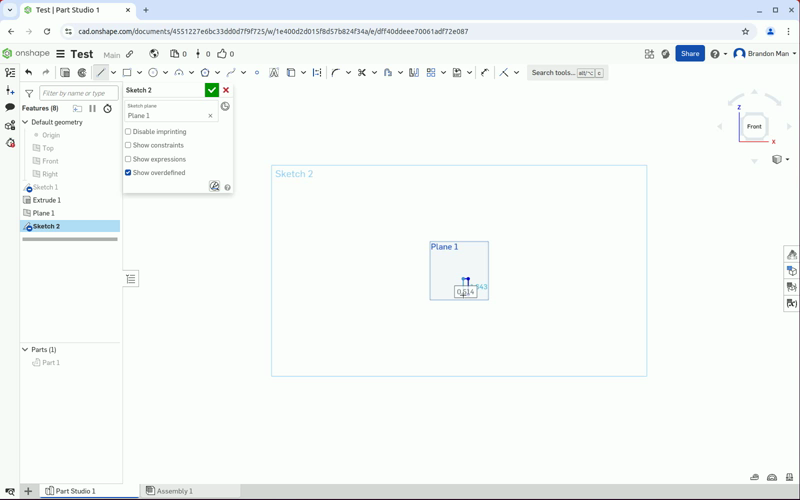
scroll(6)
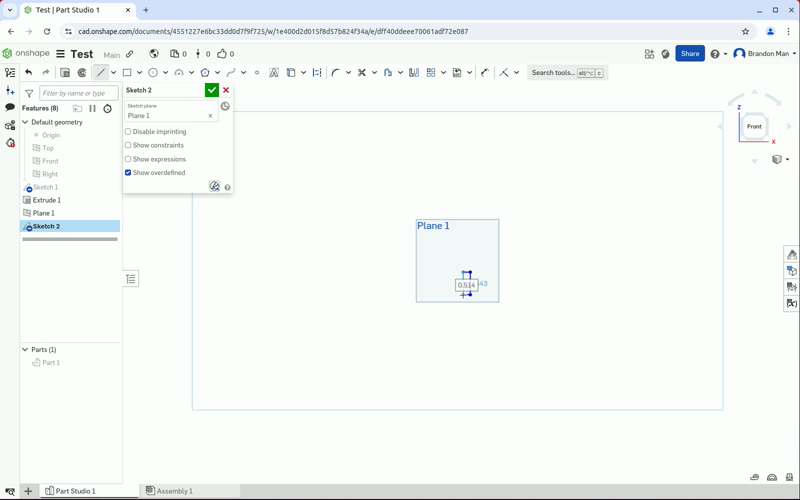
scroll(6)
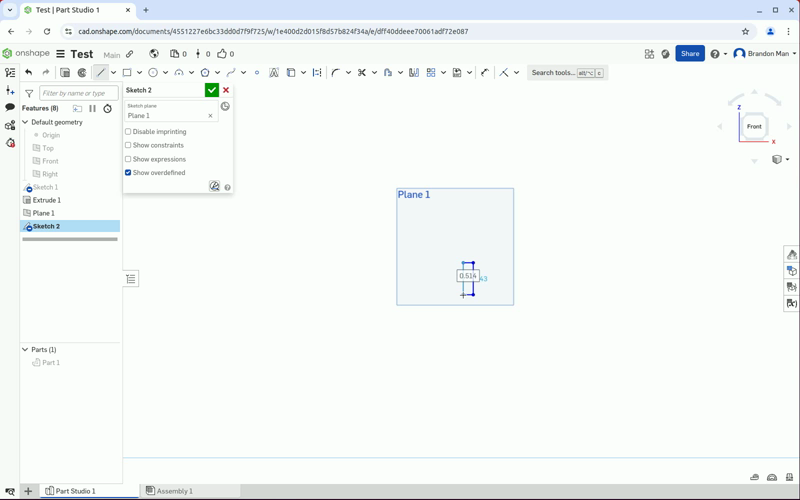
scroll(6)
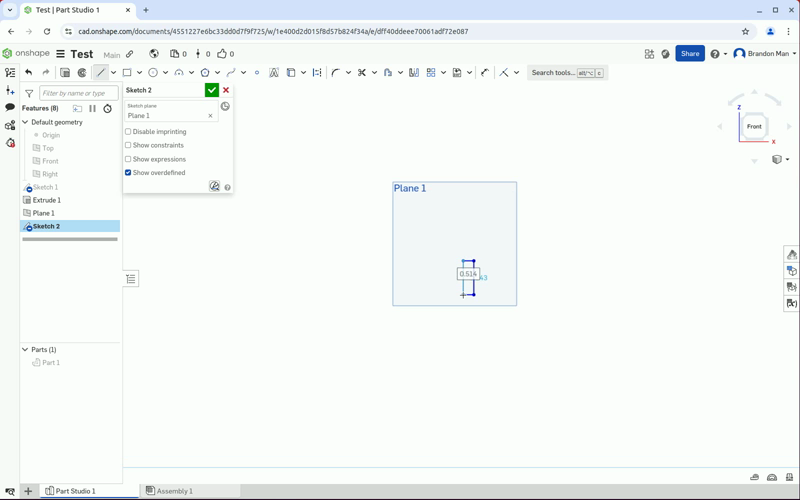
scroll(6)
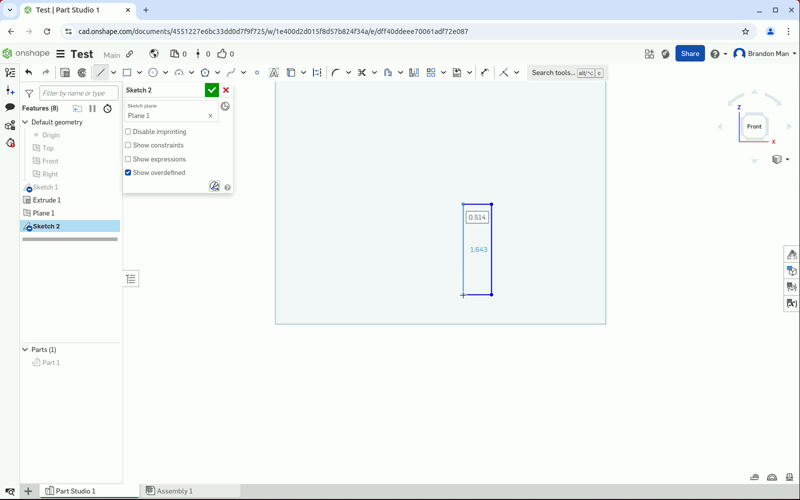
key_up(shift)
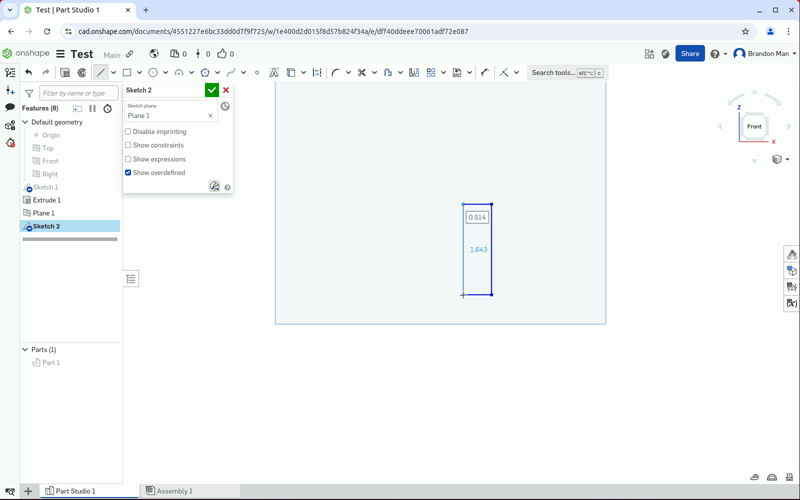
click(463, 294)
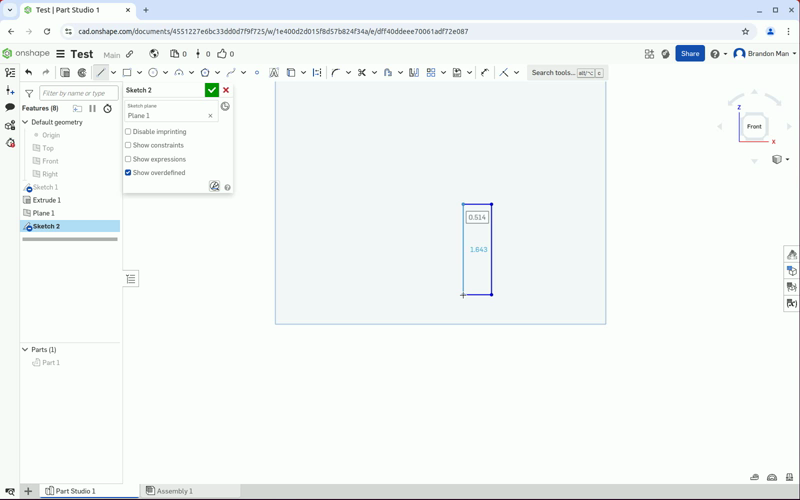
scroll(-6)
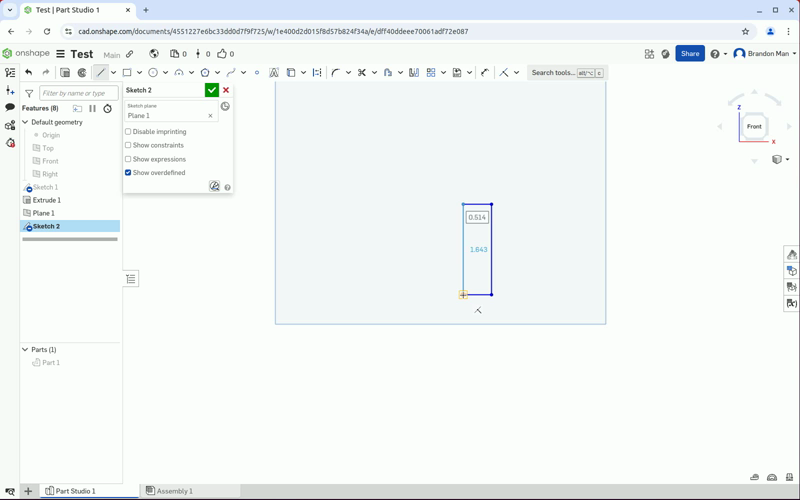
scroll(-6)
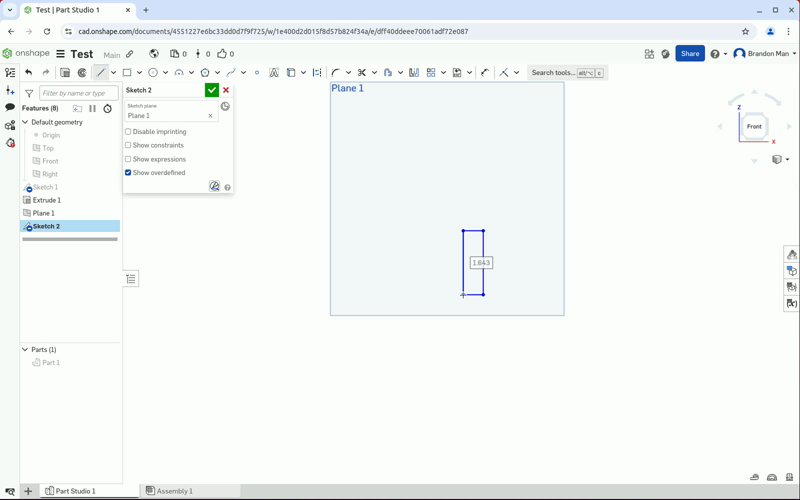
scroll(-6)
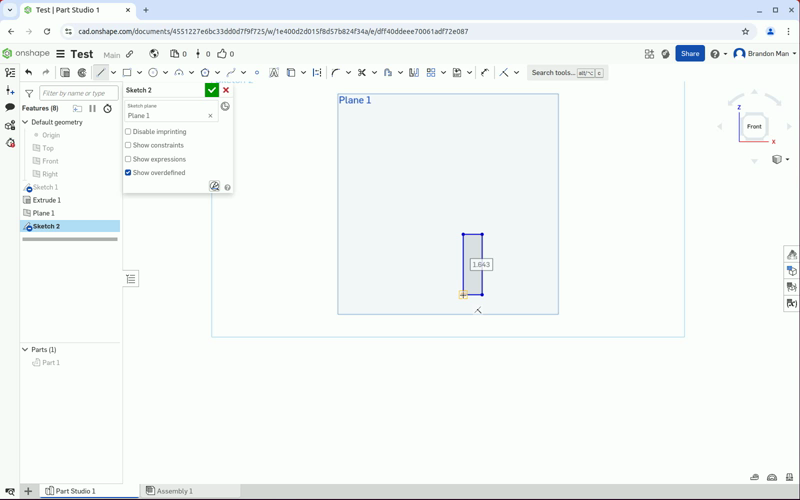
scroll(-6)
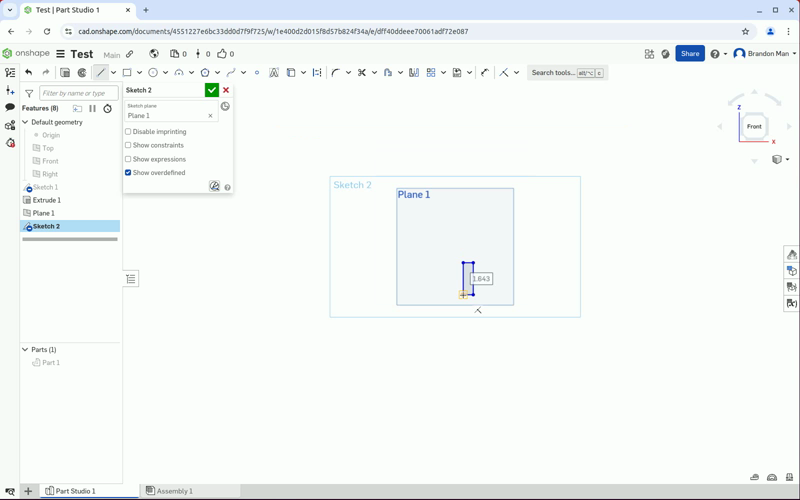
scroll(-6)
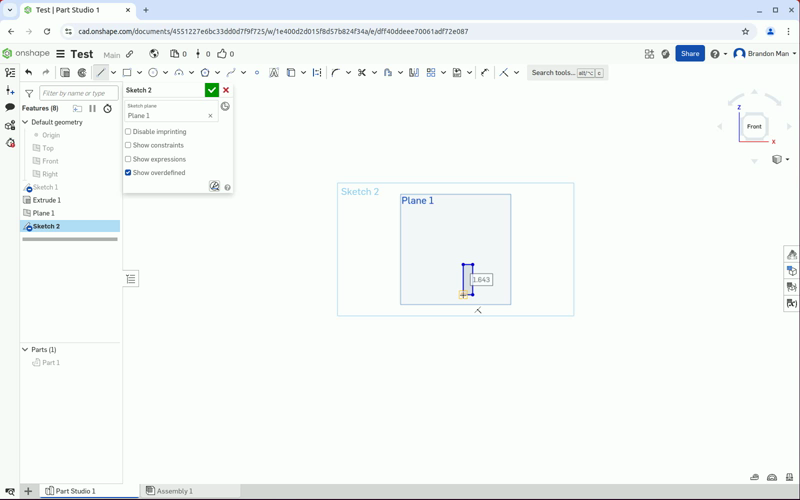
scroll(-6)
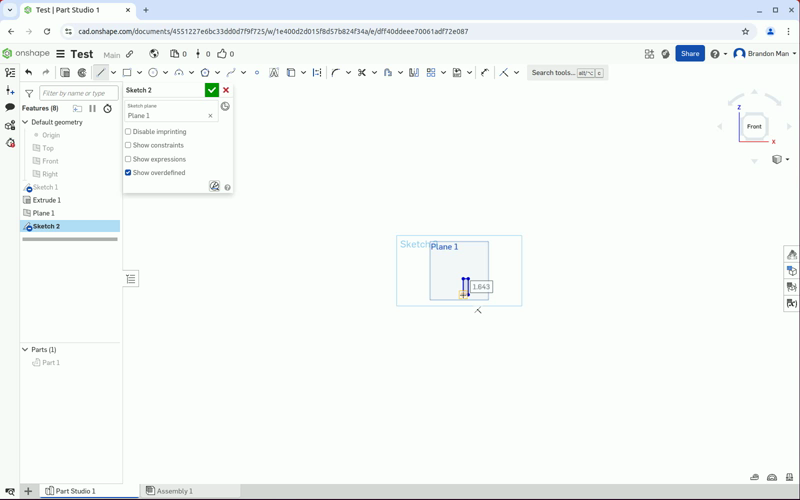
scroll(-6)
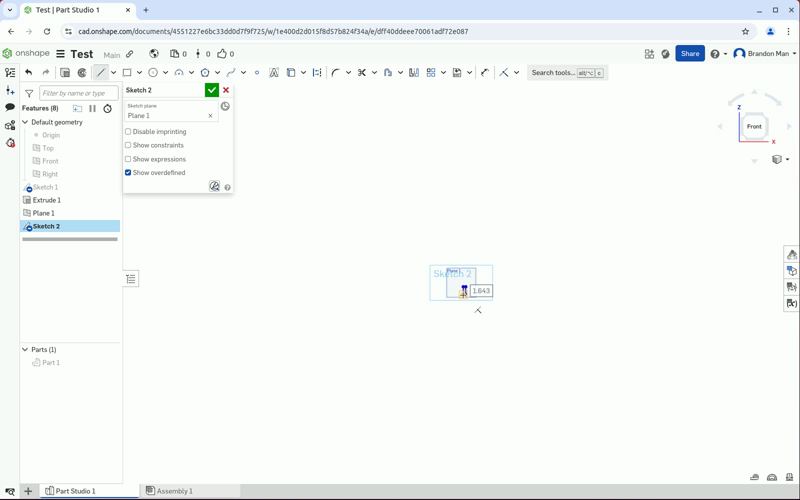
key(esc)
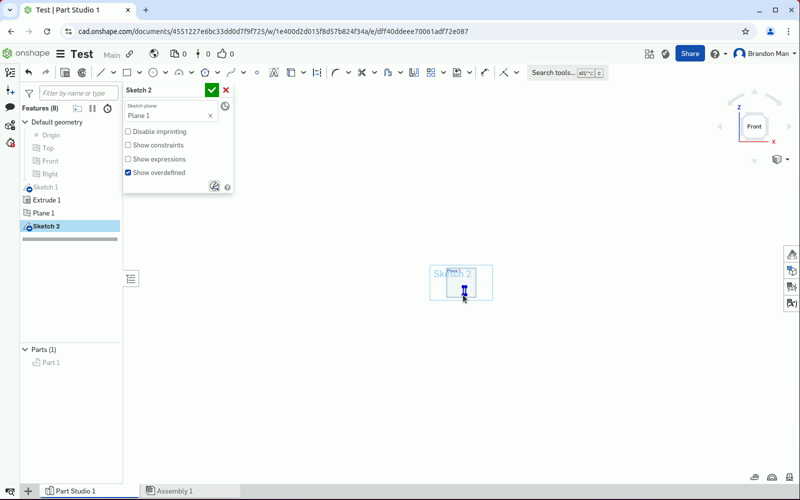
mouse_move(464, 287)
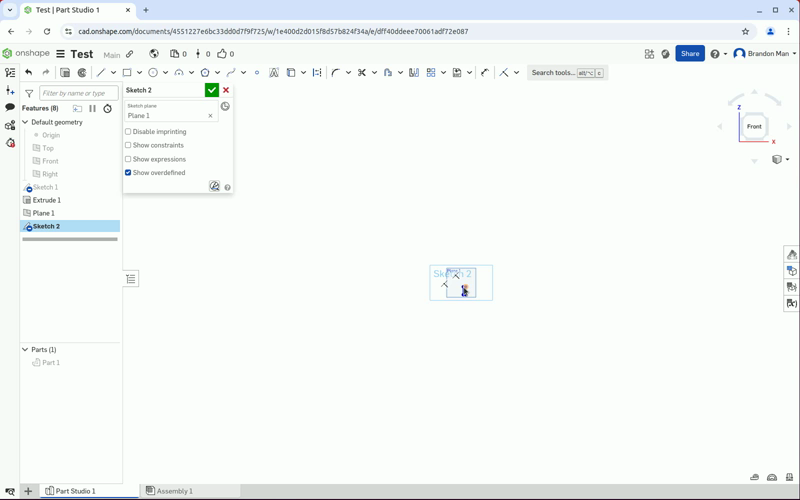
scroll(6)
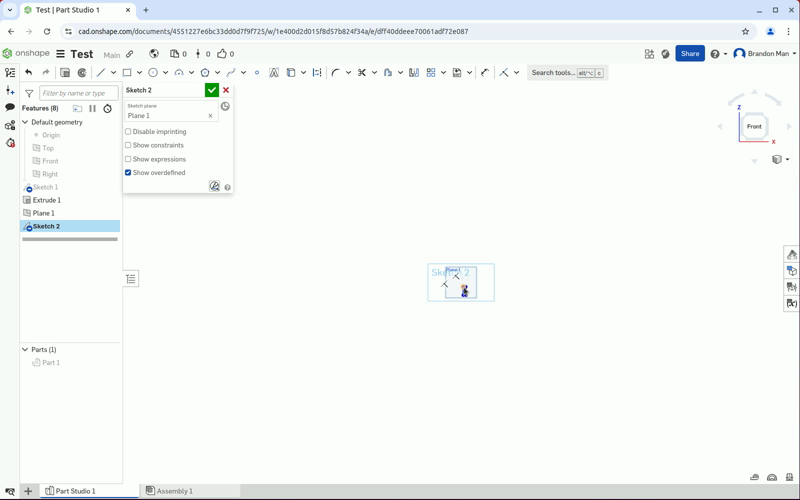
scroll(6)
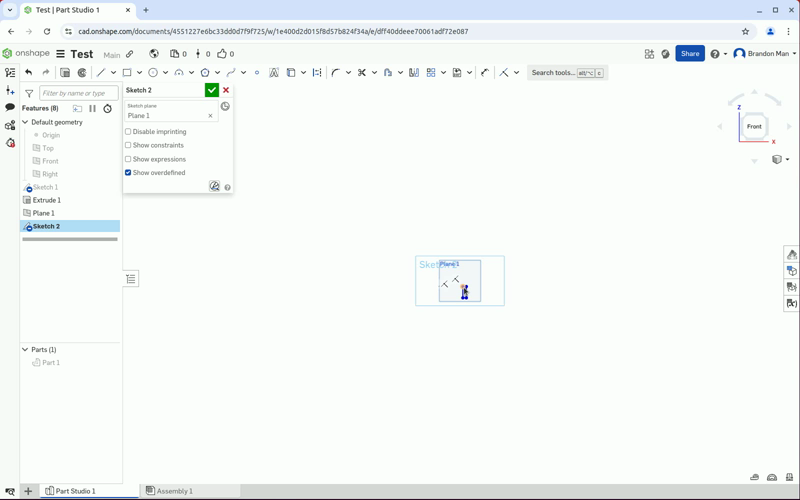
scroll(6)
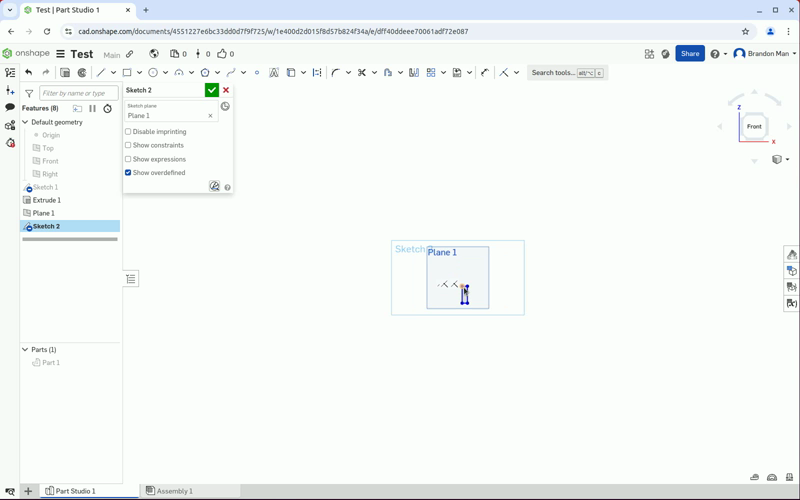
scroll(6)
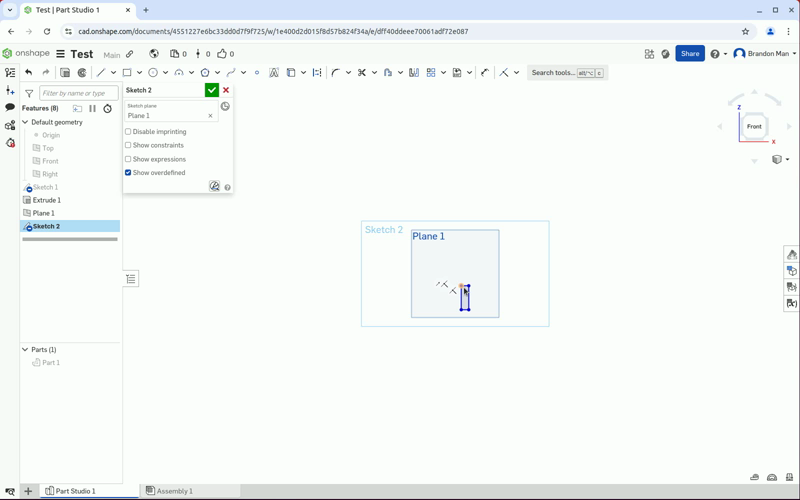
scroll(6)
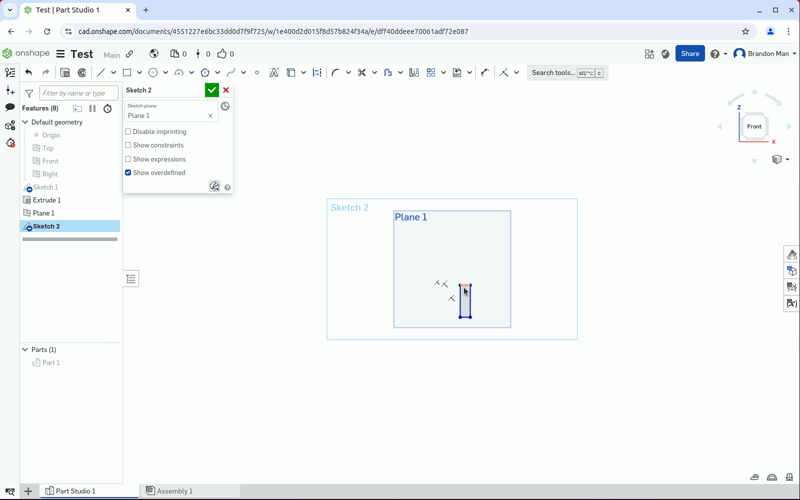
scroll(6)
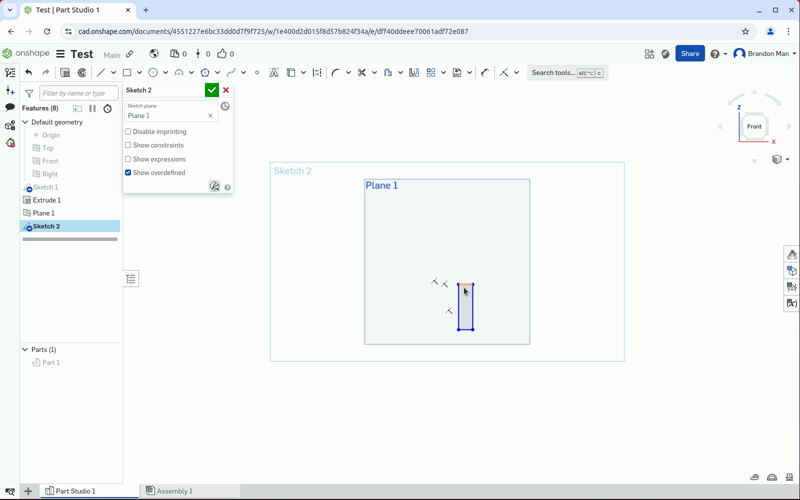
scroll(6)
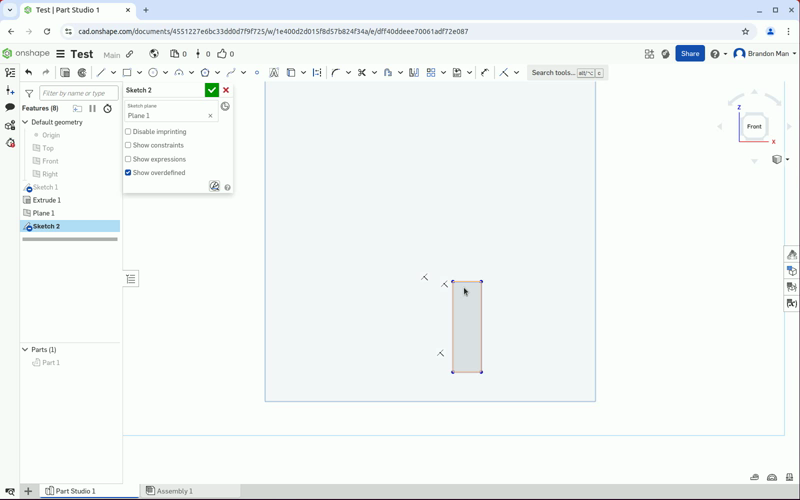
click(464, 287)
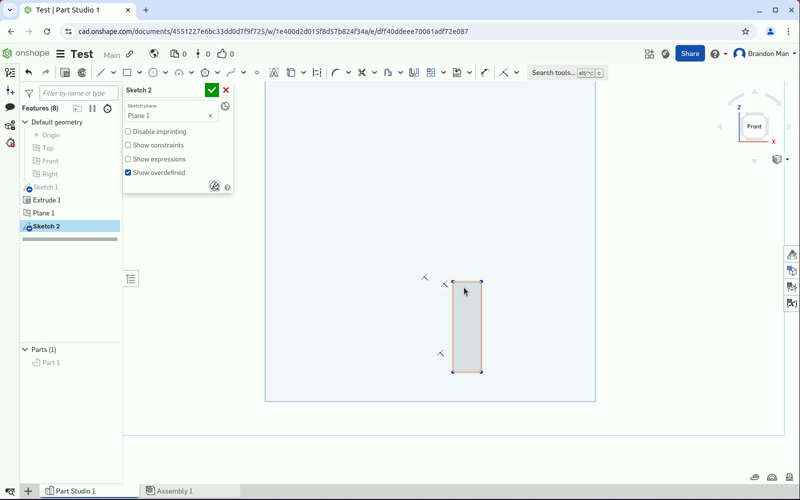
scroll(-6)
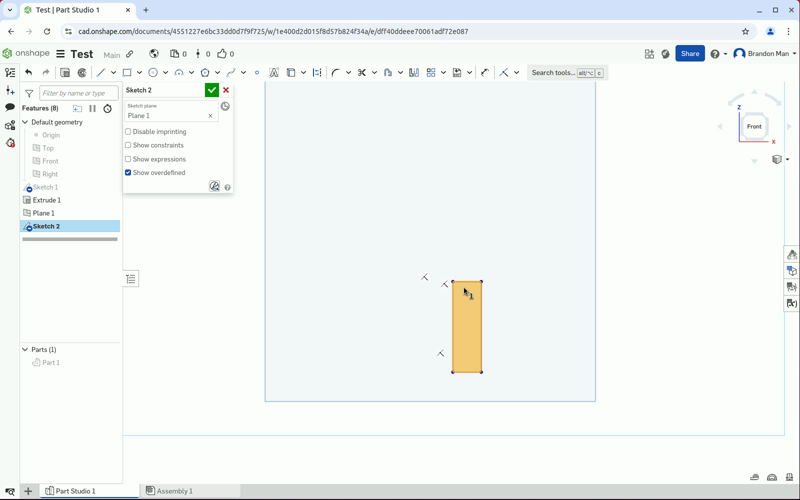
scroll(-6)
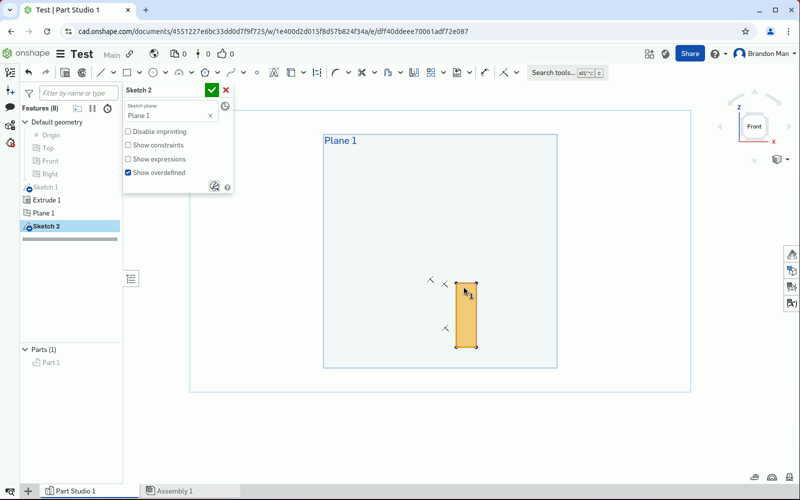
scroll(-6)
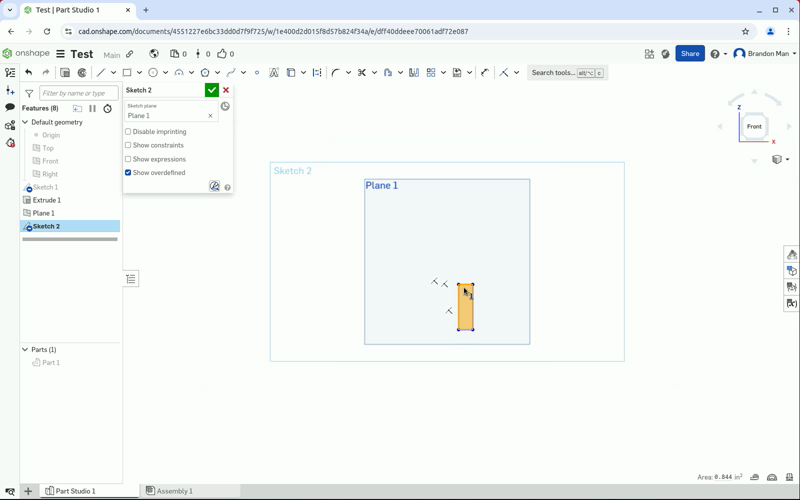
scroll(-6)
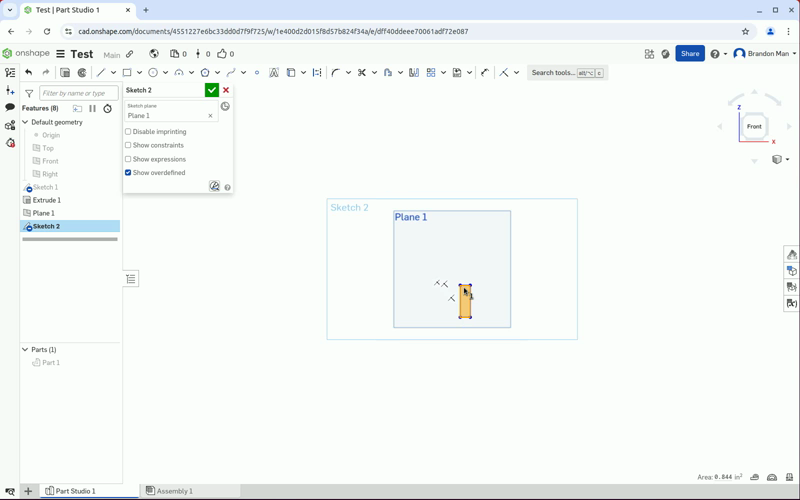
scroll(-6)
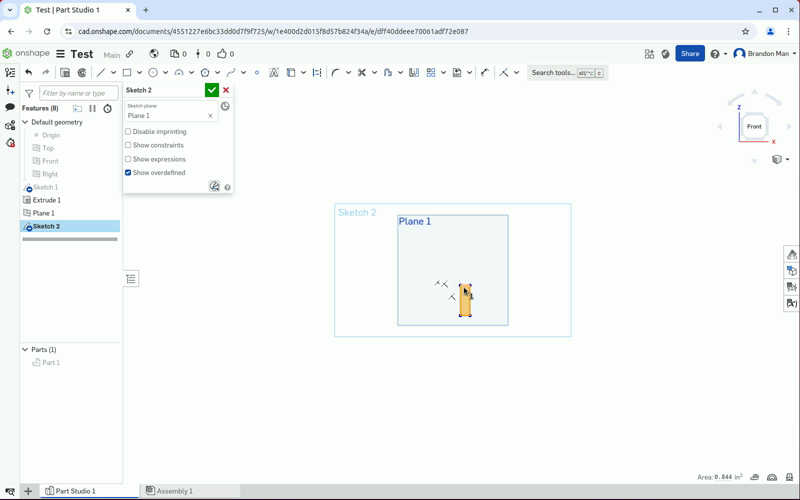
scroll(-6)
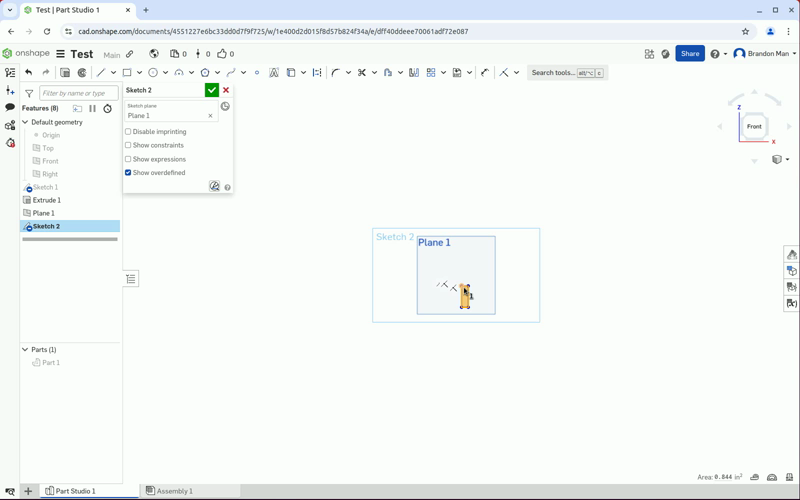
scroll(-6)
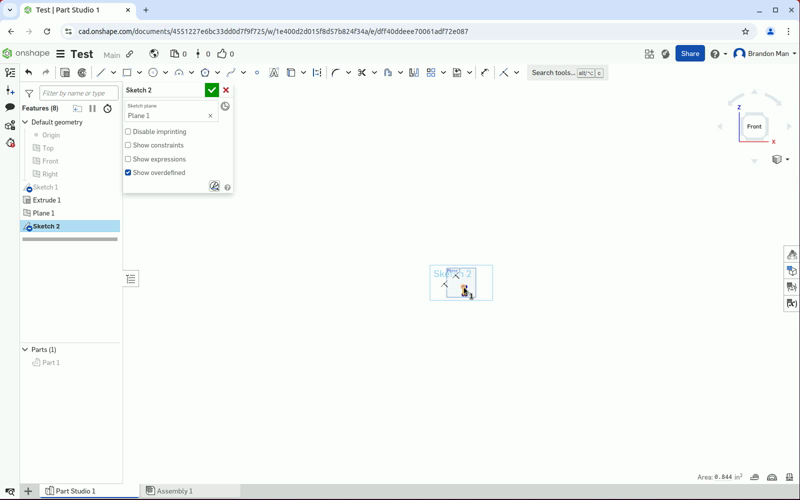
mouse_move(73, 352)
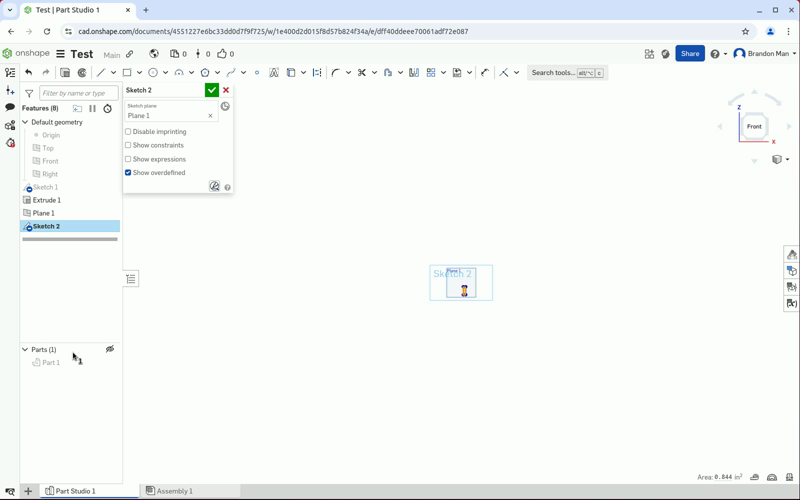
key(shift+y)
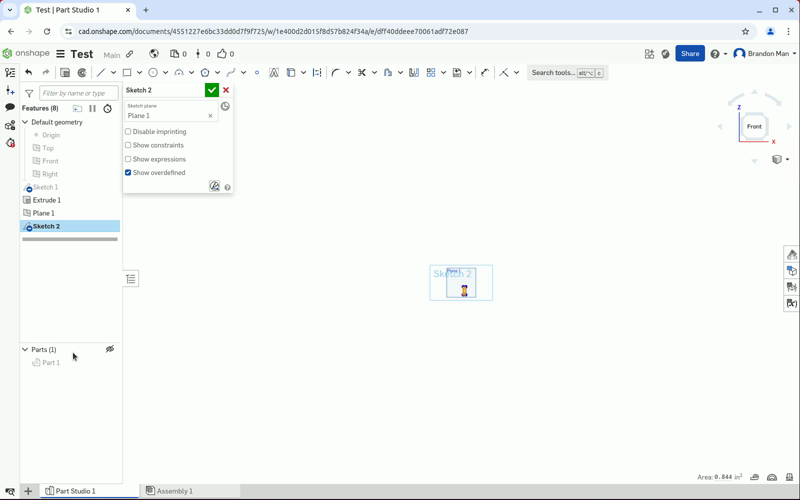
key(shift+e)
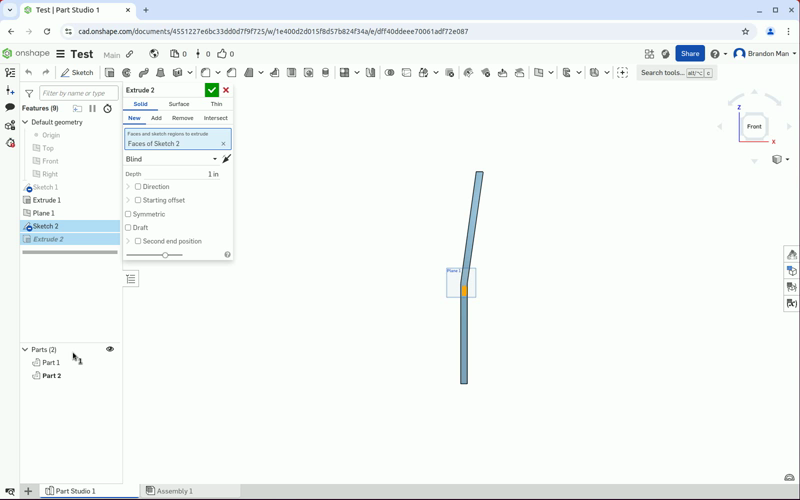
mouse_move(143, 106)
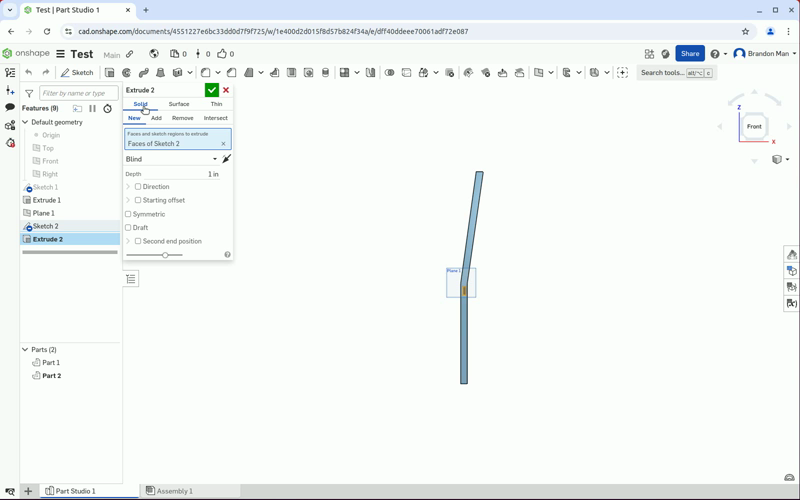
click(143, 106)
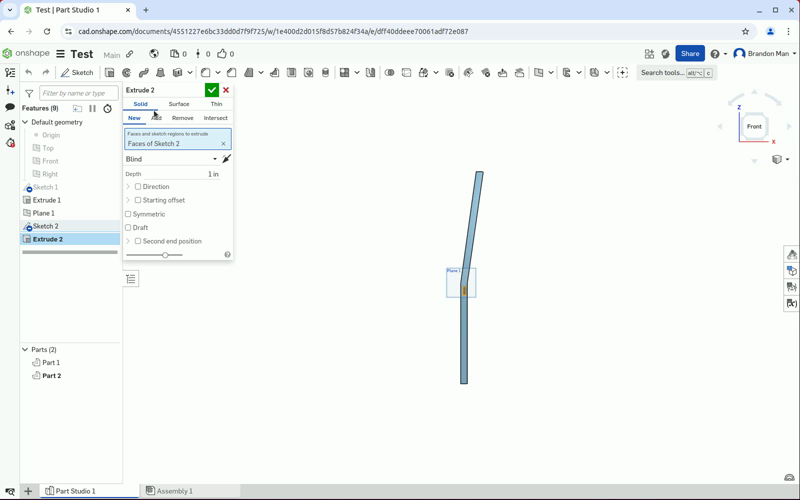
mouse_move(186, 120)
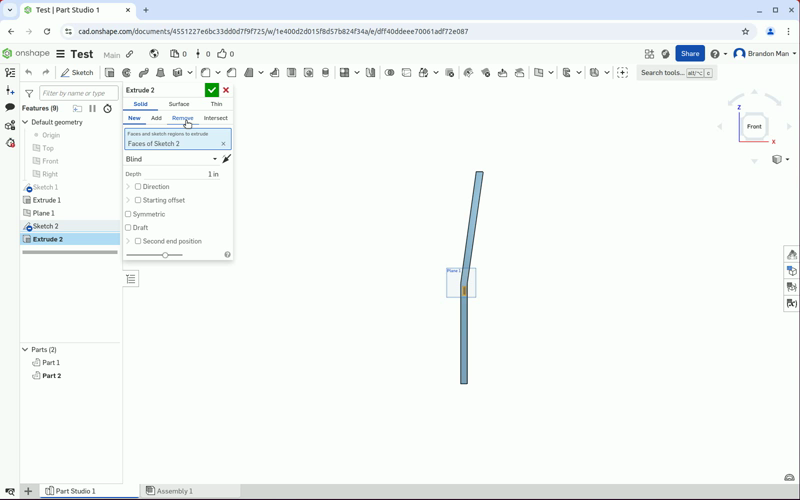
click(186, 120)
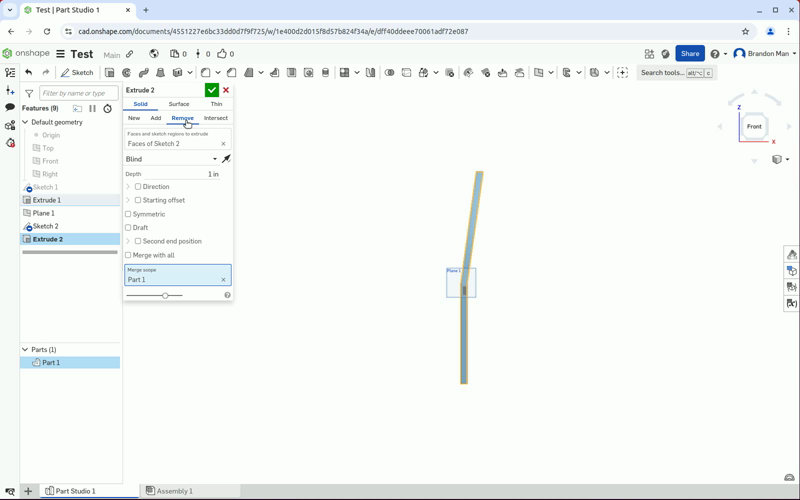
key(tab, 4)
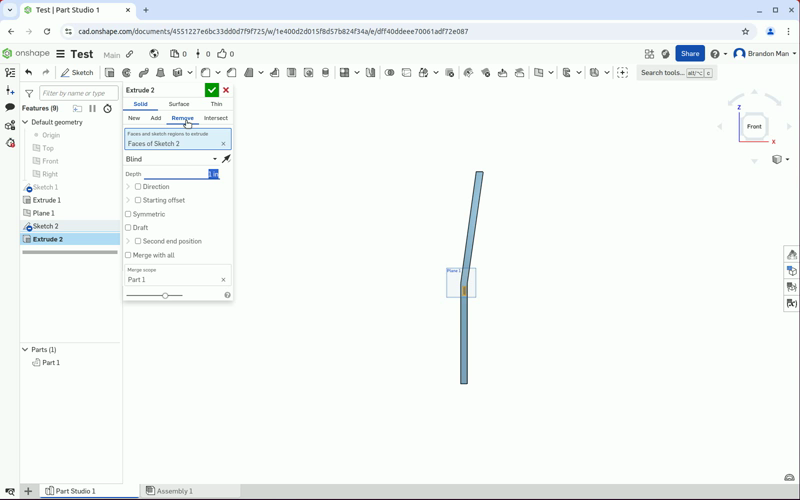
text(0.481)
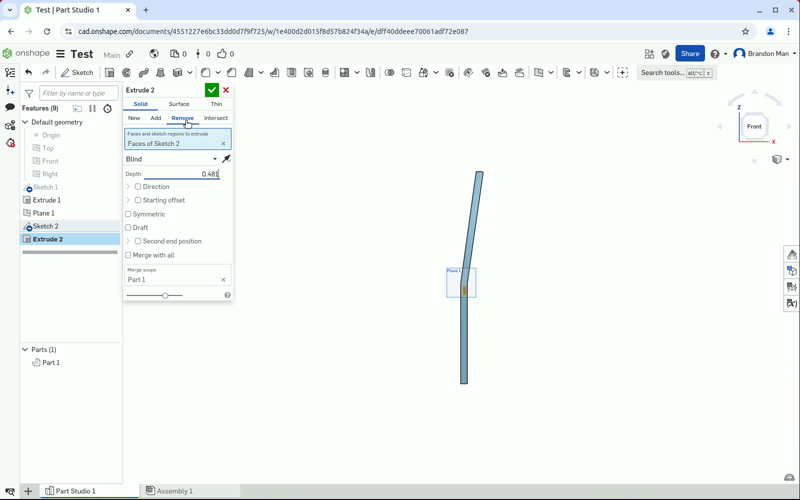
key(tab, 6)
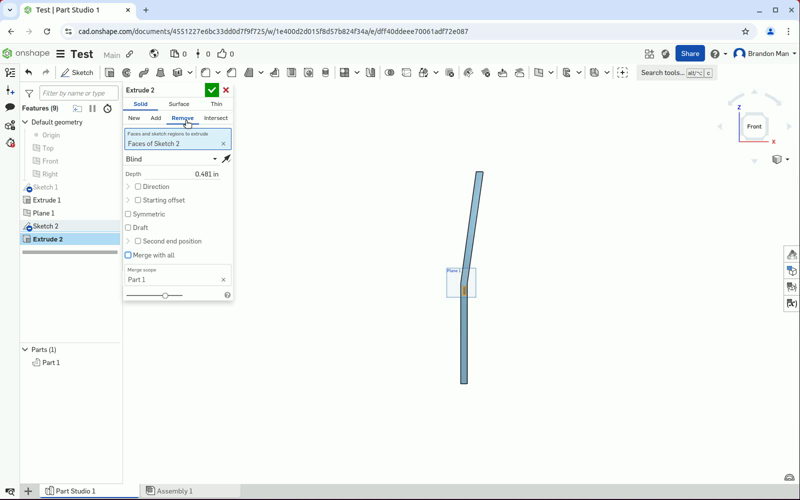
key(space)
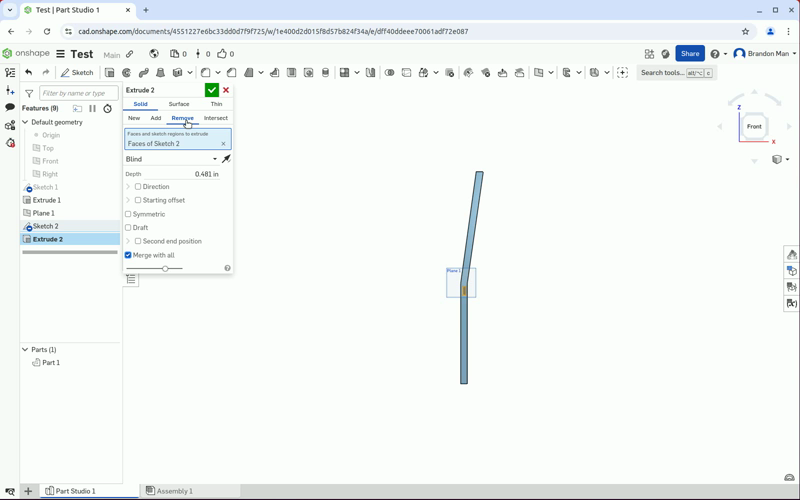
key(enter)
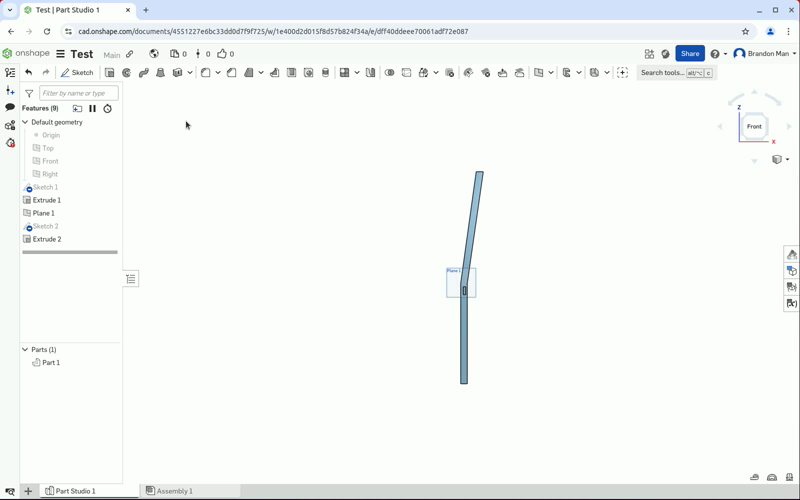
key(shift+h)
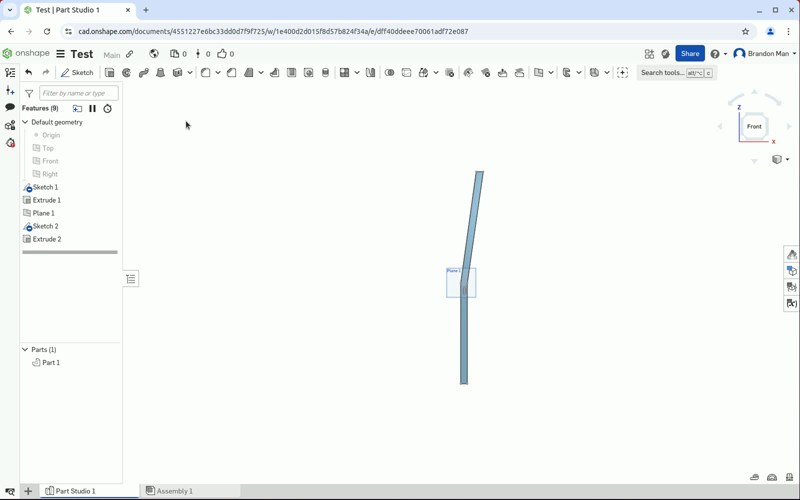
key(shift+h)
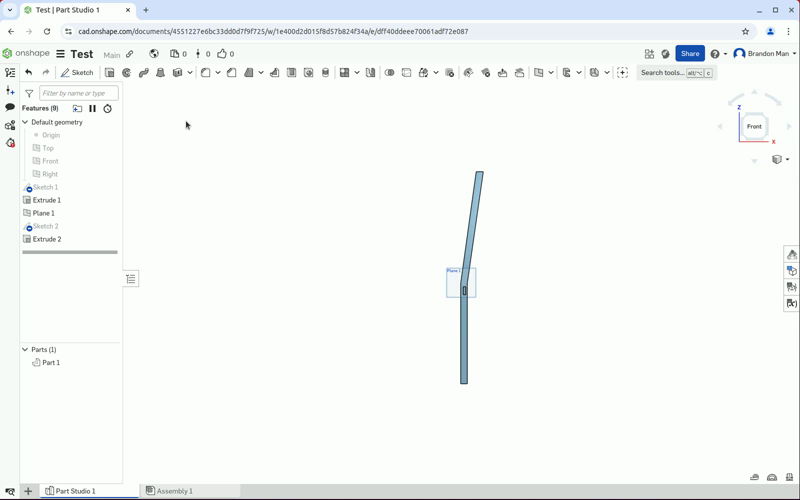
mouse_move(73, 189)
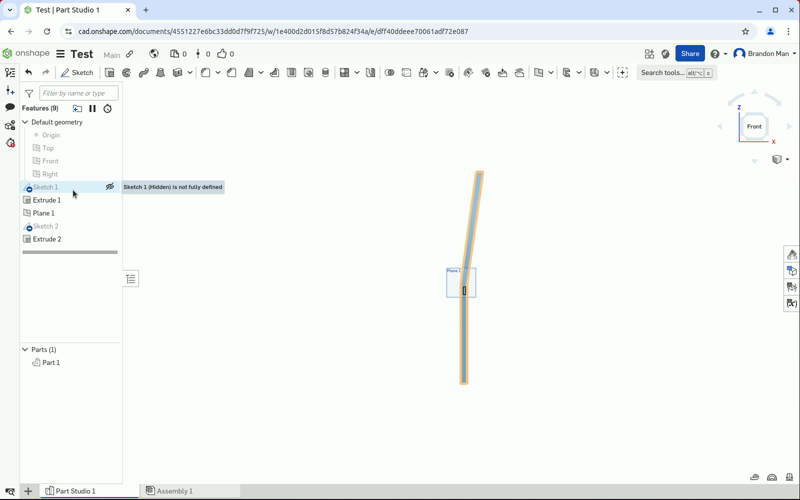
click(73, 189)
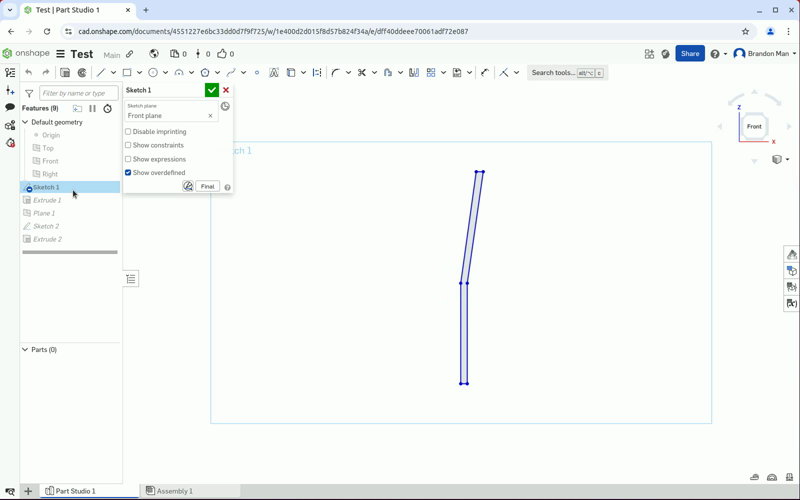
mouse_move(229, 92)
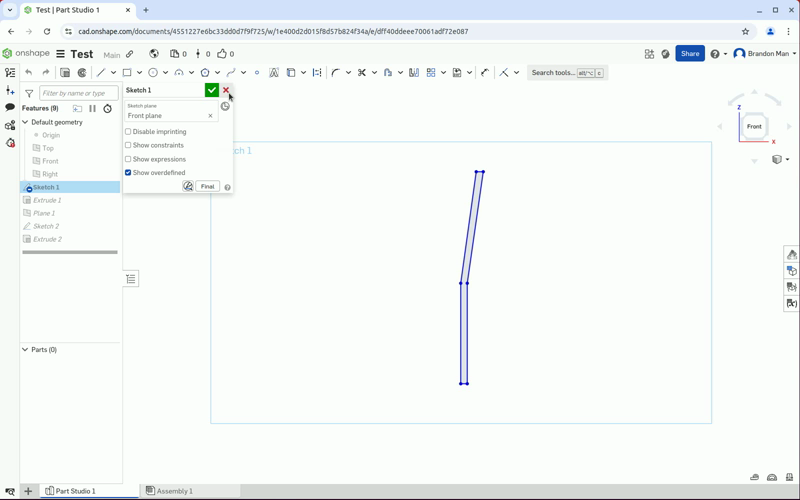
click(229, 92)
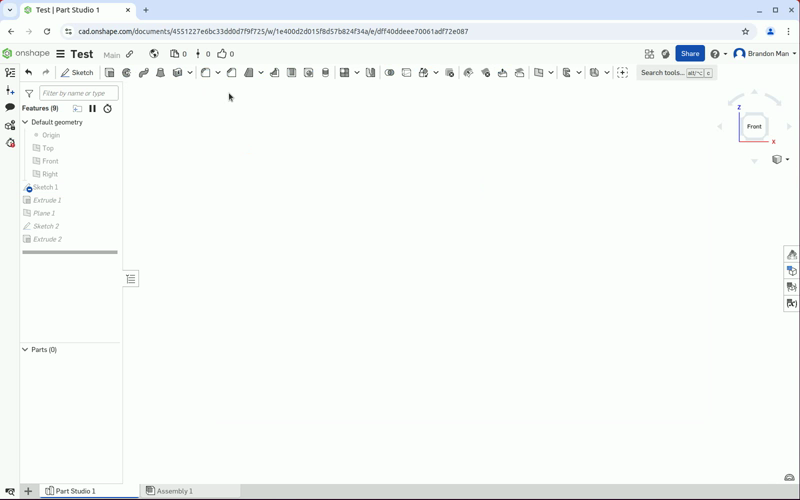
key(shift+s)
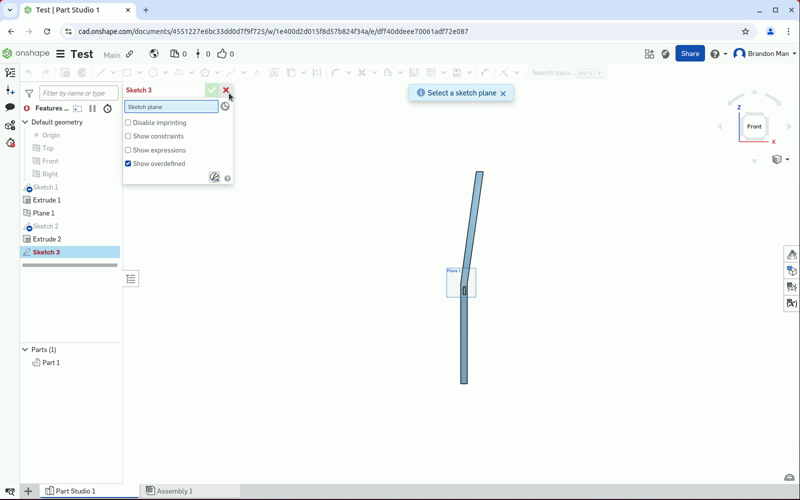
mouse_move(73, 215)
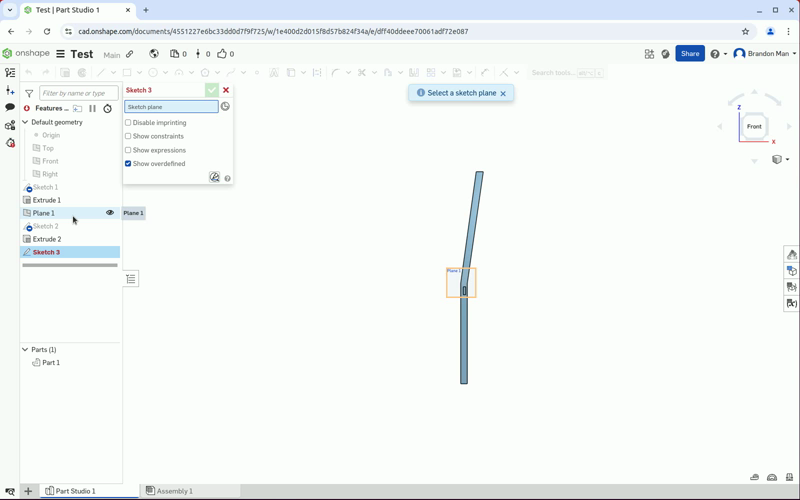
click(73, 215)
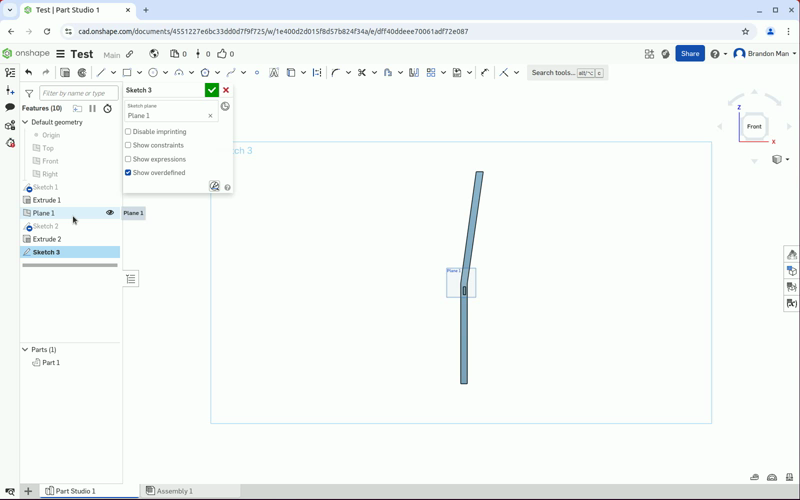
mouse_move(73, 352)
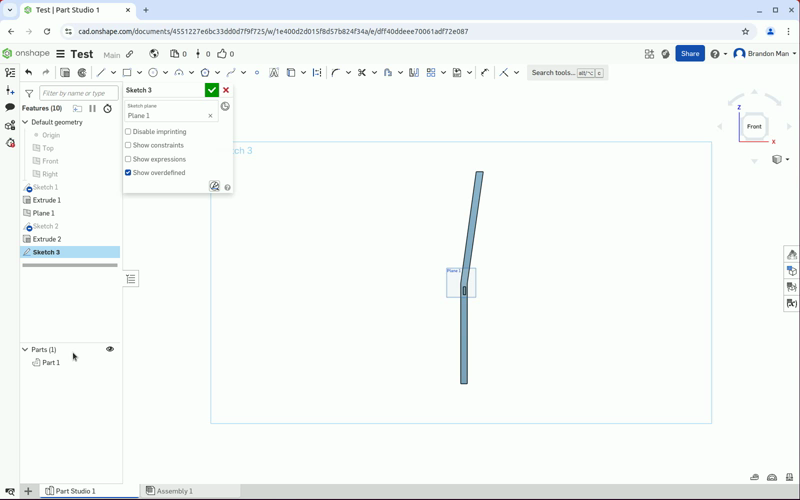
key(y)
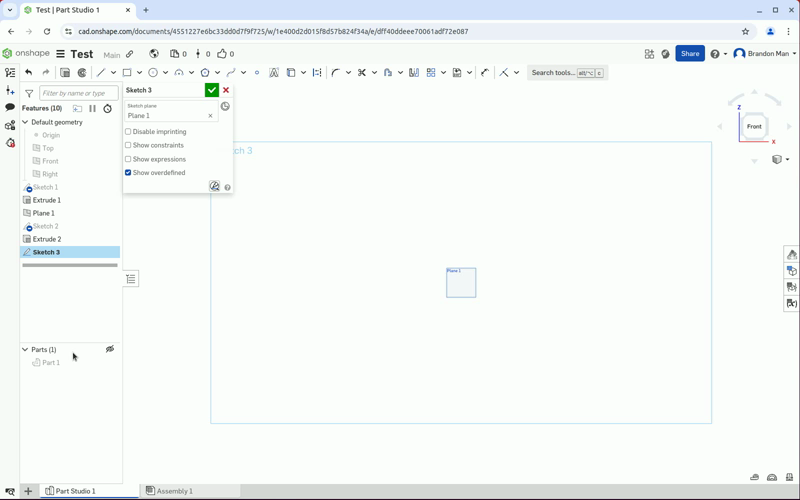
key(l)
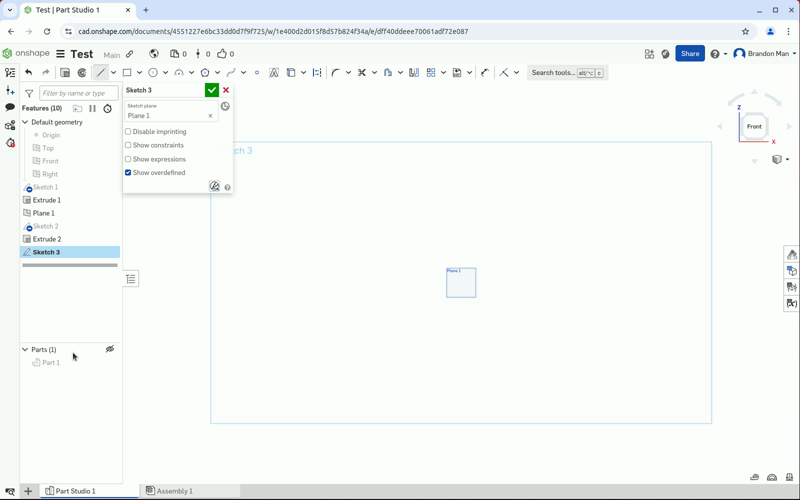
key_down(shift)
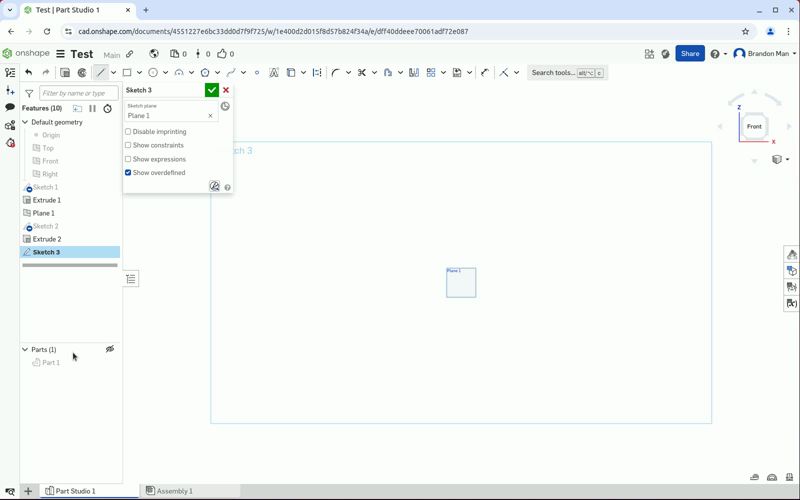
mouse_move(476, 186)
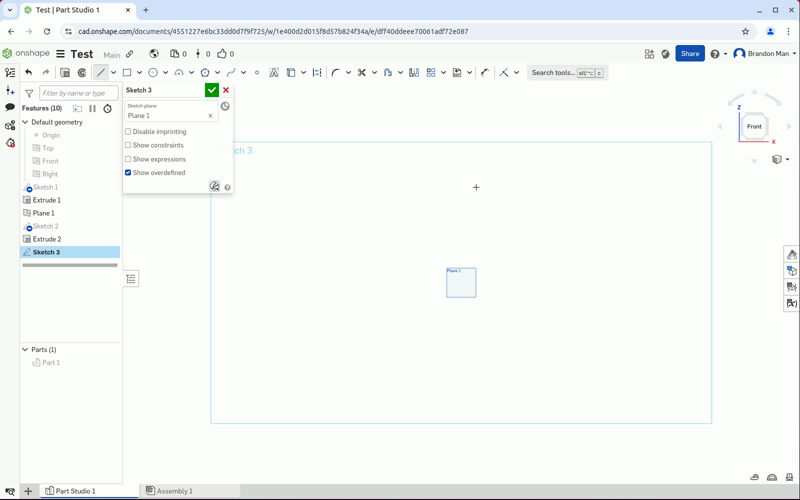
click(476, 186)
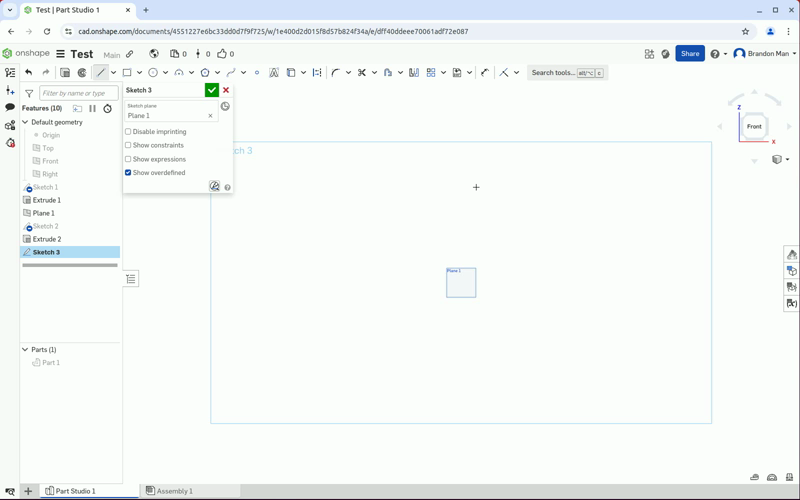
key_up(shift)
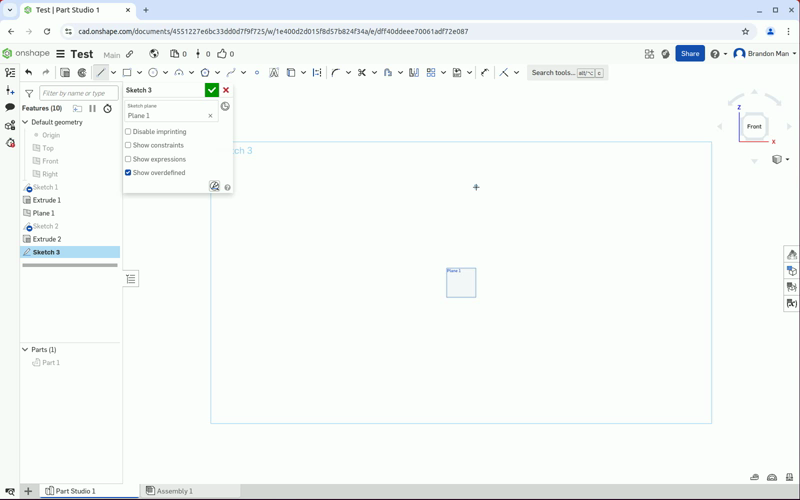
key_down(shift)
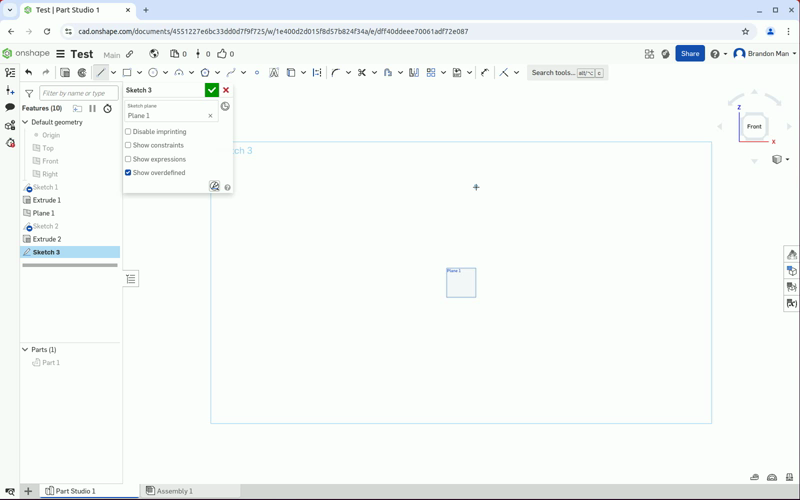
mouse_move(506, 186)
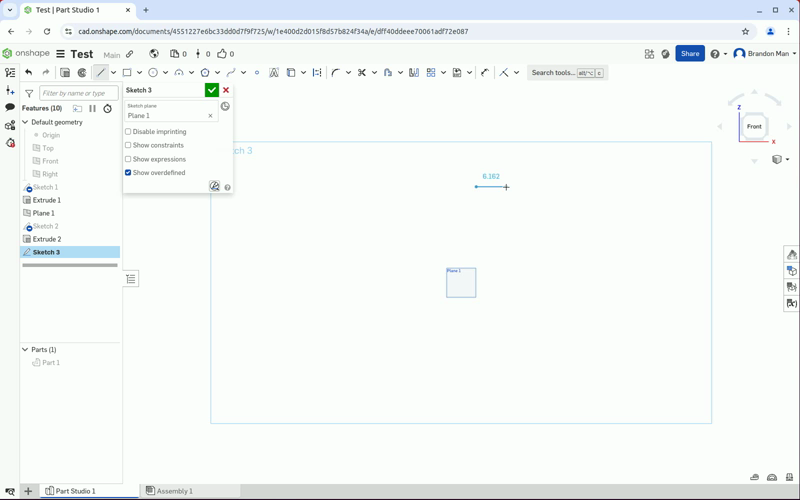
mouse_move(479, 187)
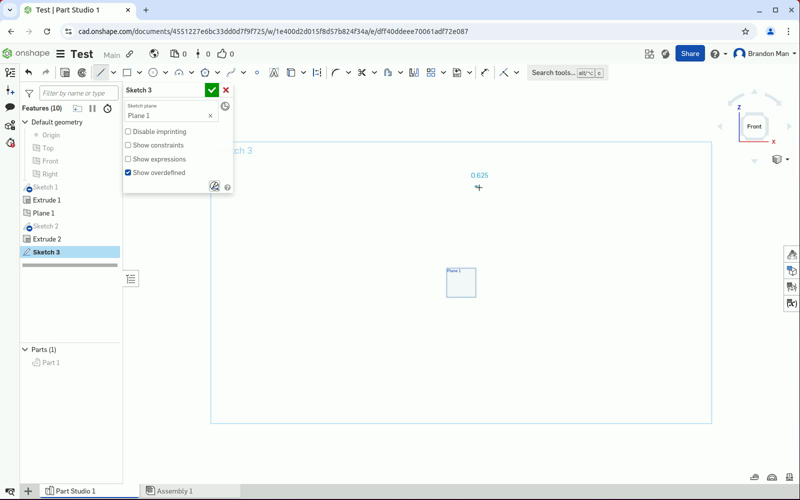
scroll(6)
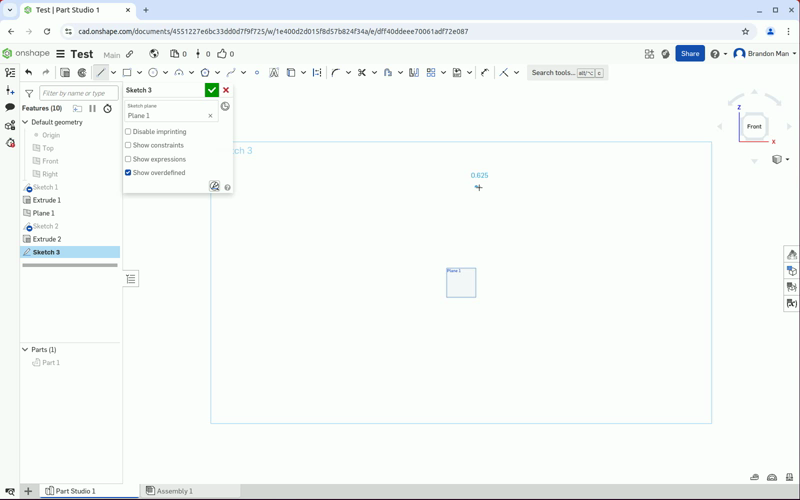
scroll(6)
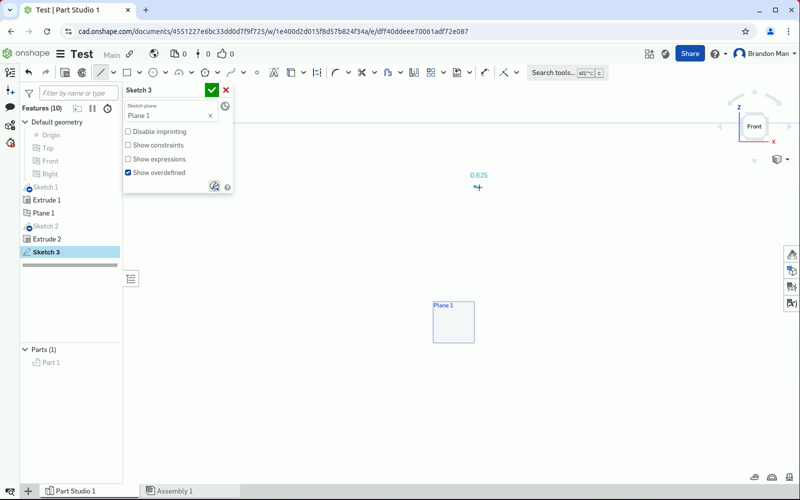
scroll(6)
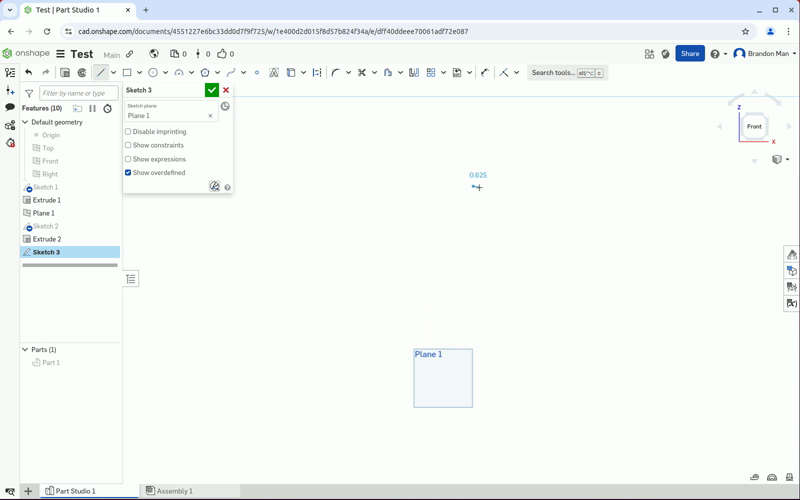
scroll(6)
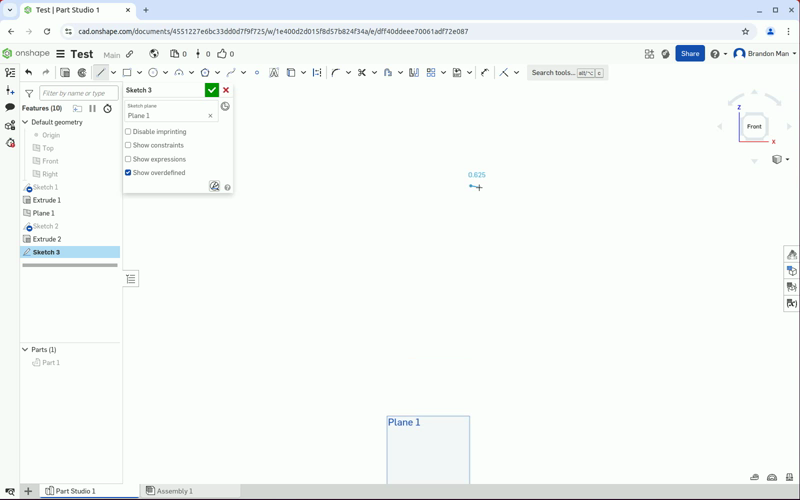
scroll(6)
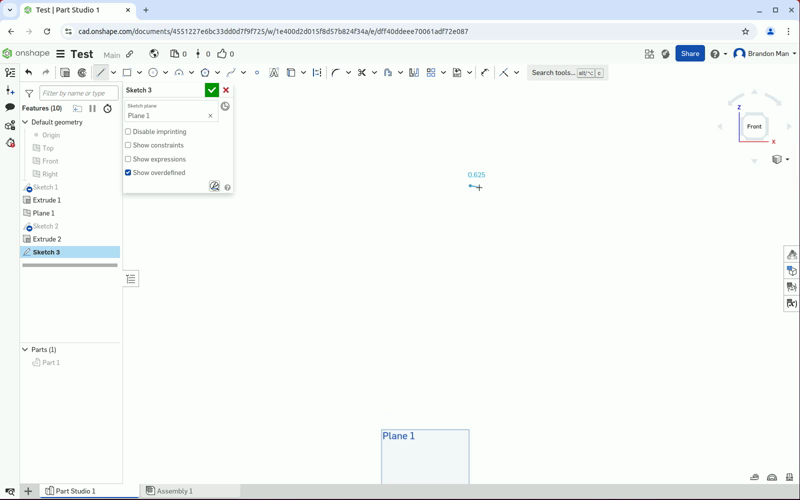
scroll(6)
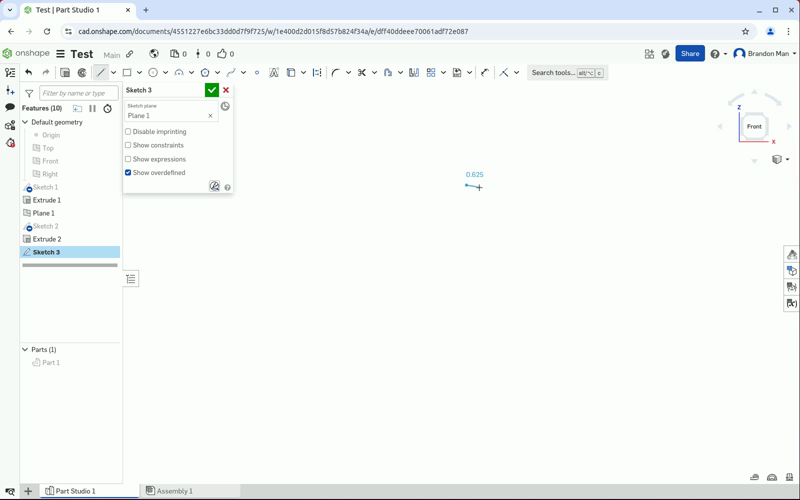
scroll(6)
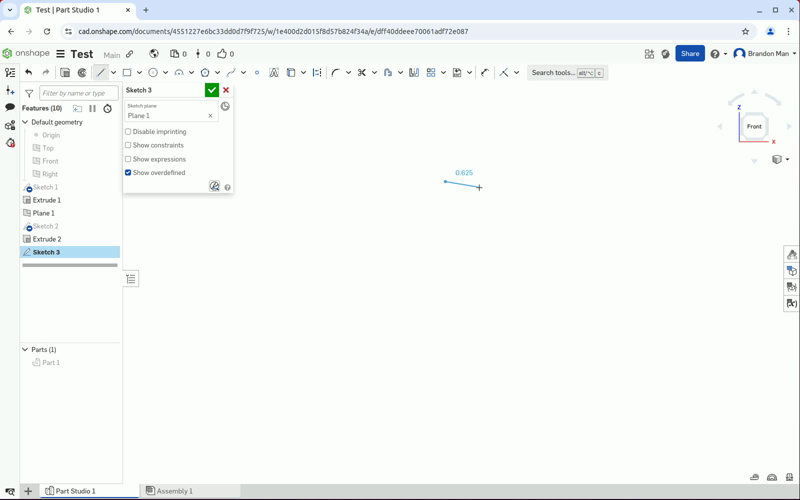
click(479, 187)
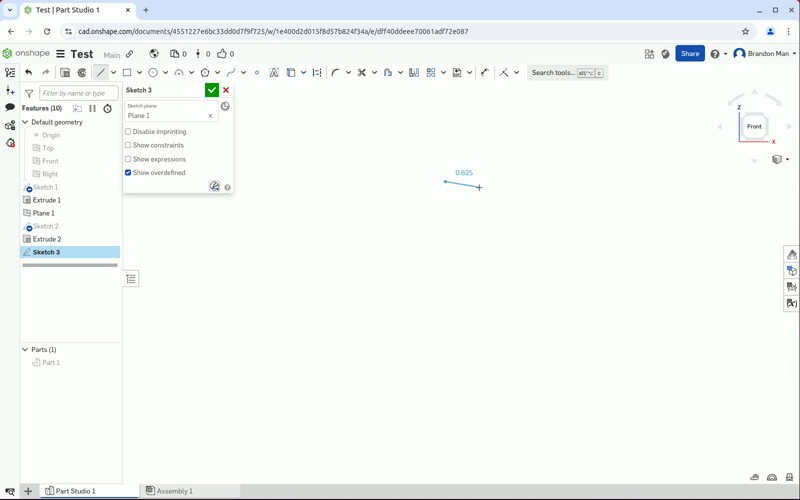
scroll(-6)
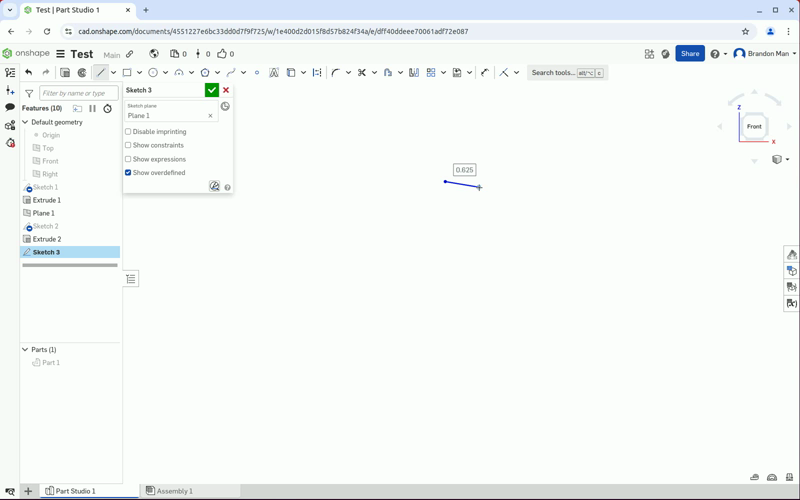
scroll(-6)
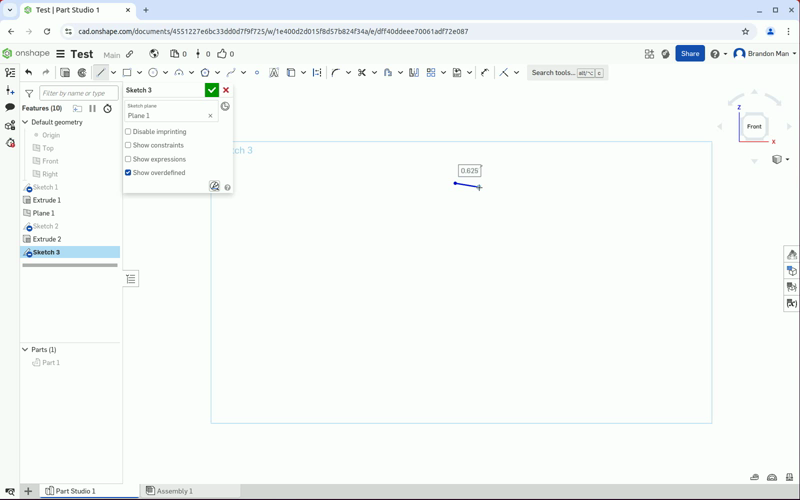
scroll(-6)
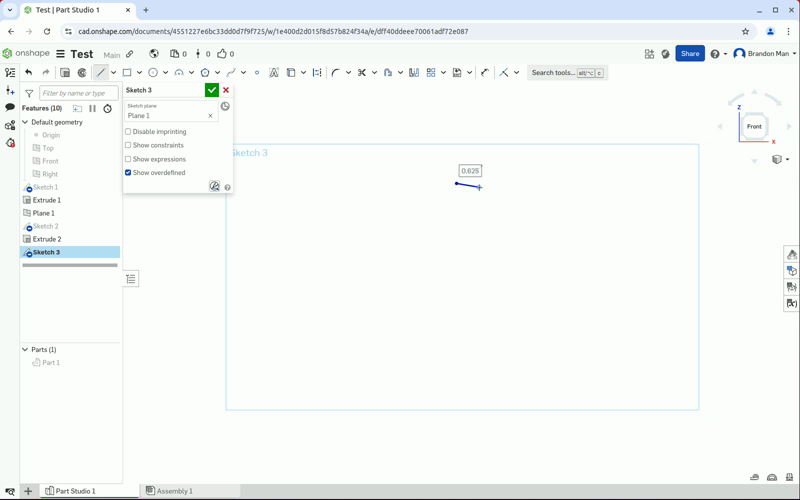
scroll(-6)
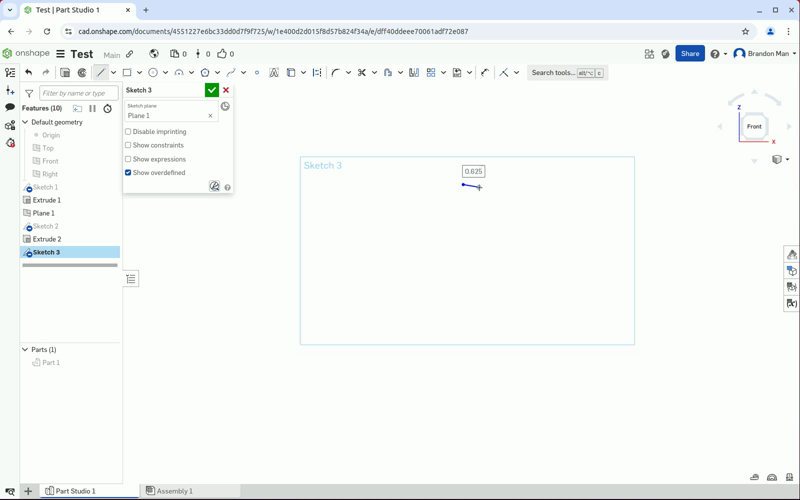
scroll(-6)
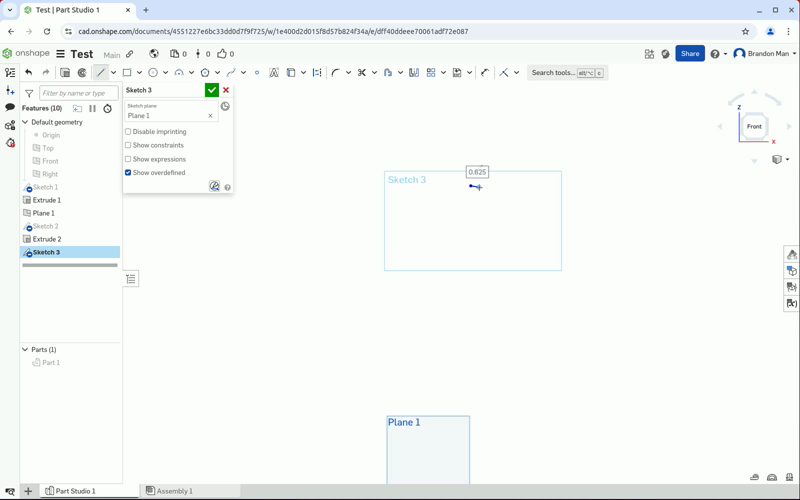
scroll(-6)
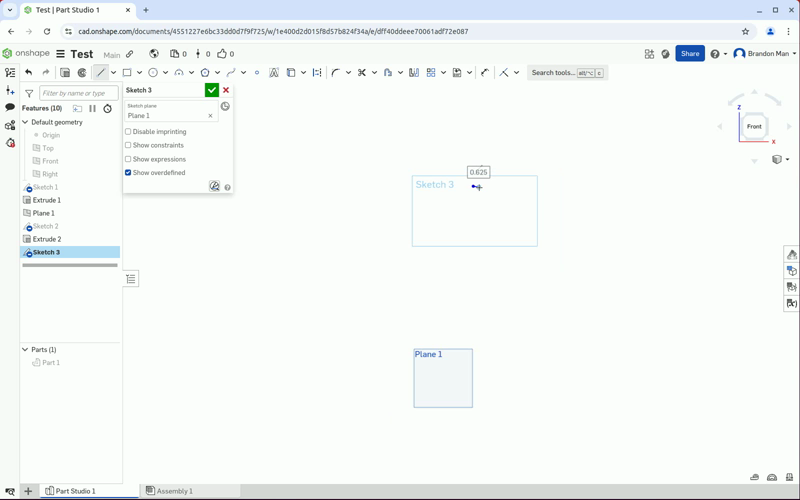
scroll(-6)
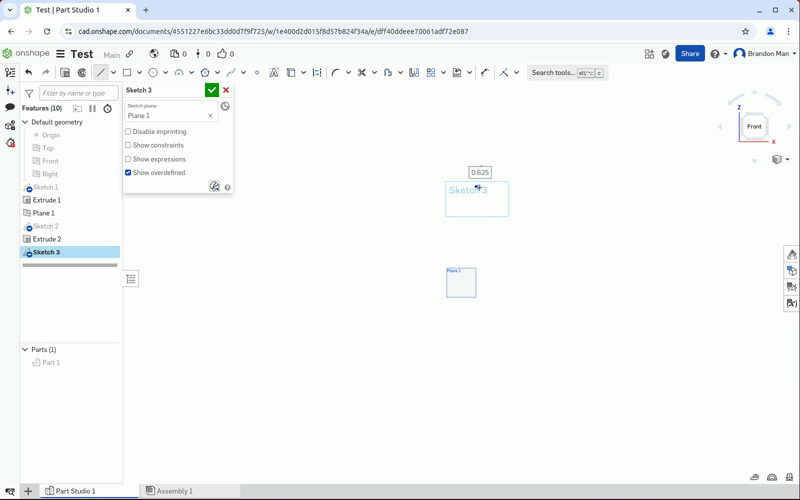
key_up(shift)
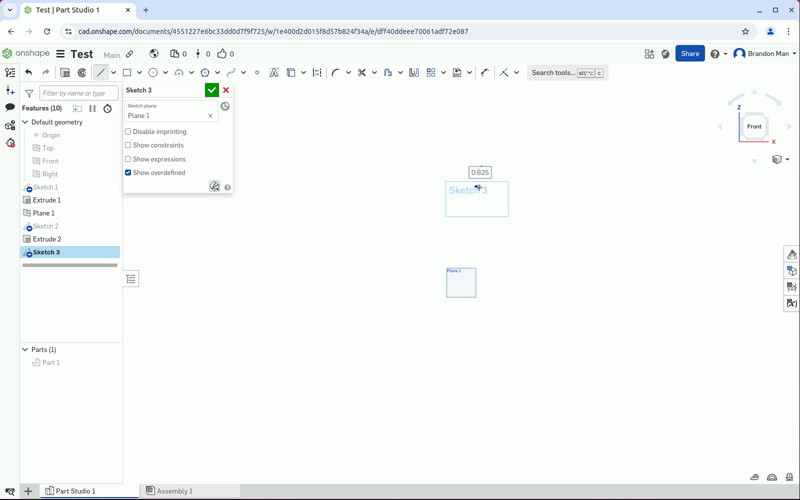
key_down(shift)
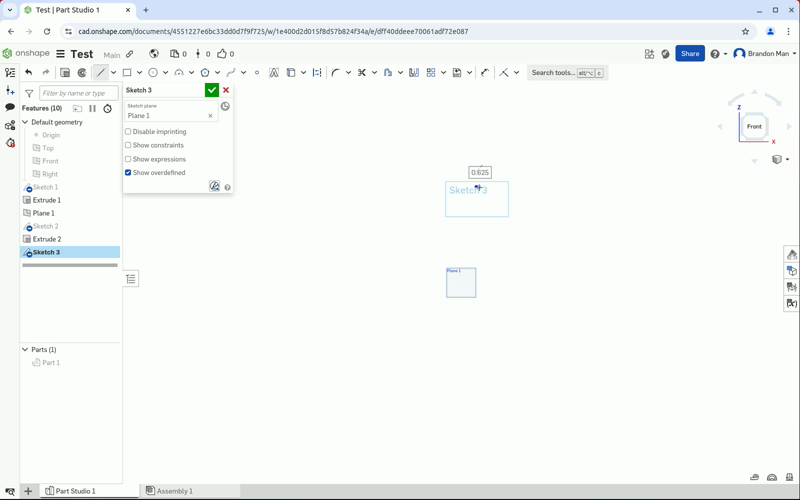
mouse_move(509, 187)
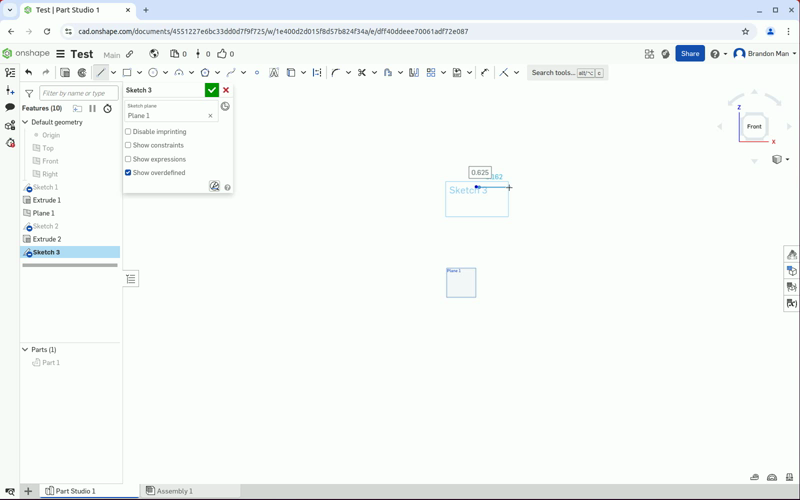
mouse_move(479, 181)
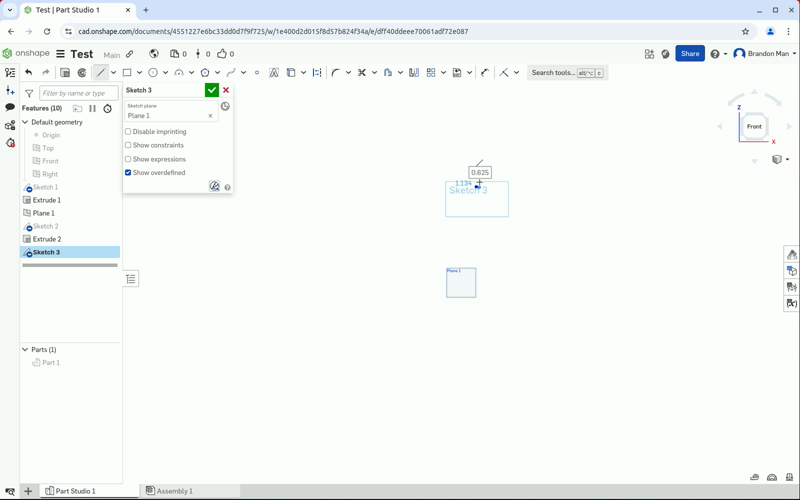
scroll(6)
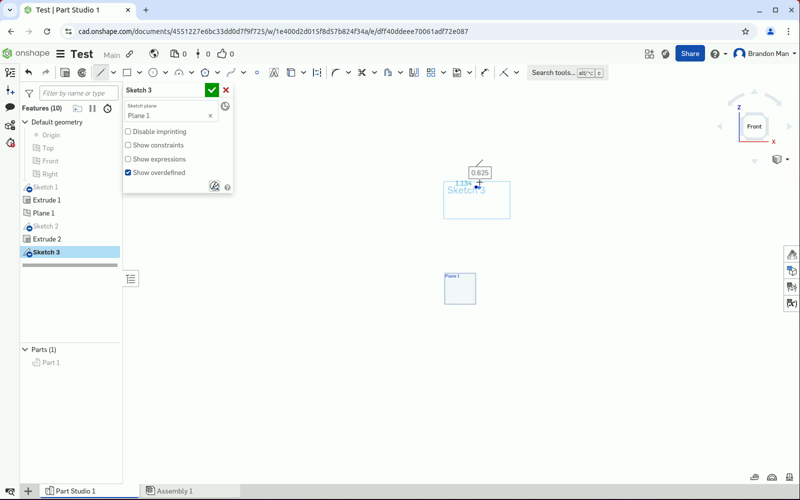
scroll(6)
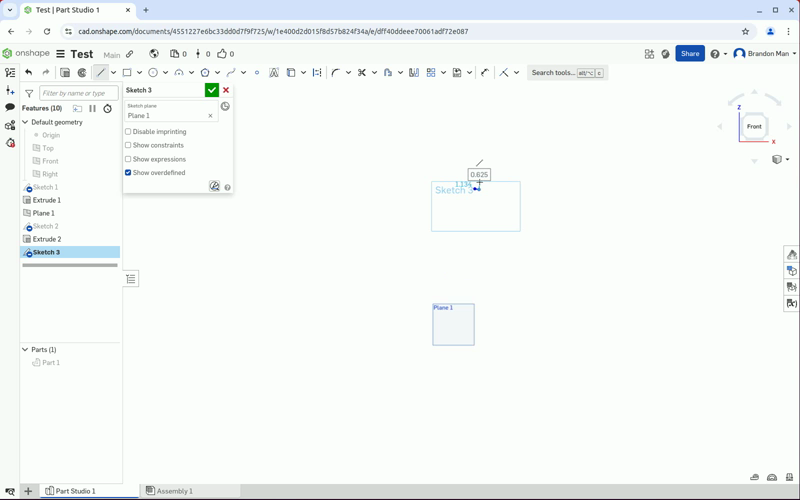
scroll(6)
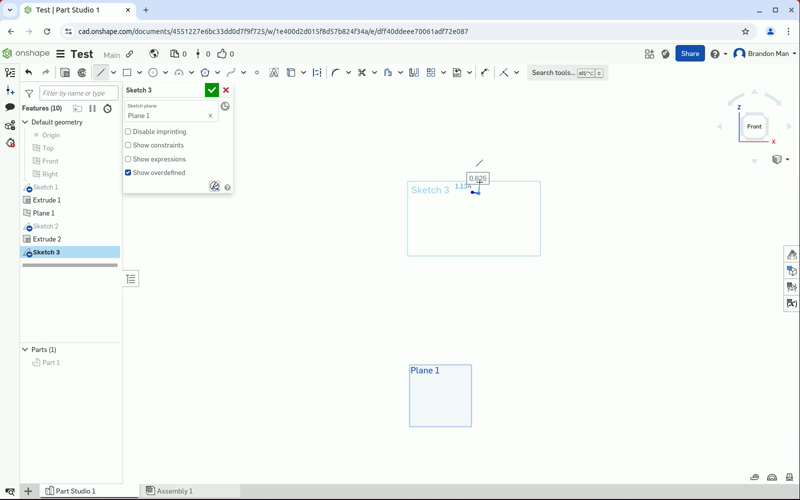
scroll(6)
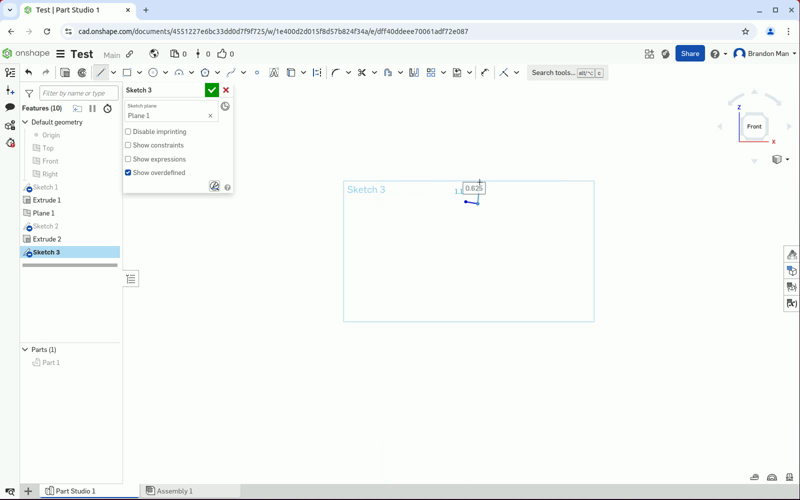
scroll(6)
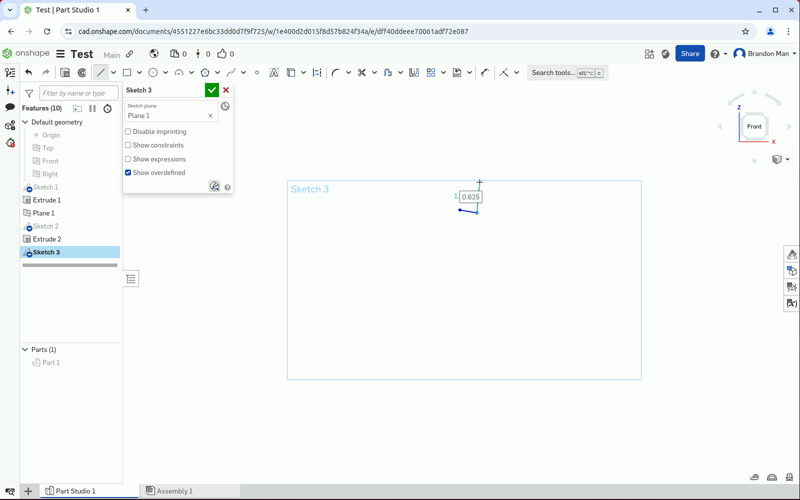
scroll(6)
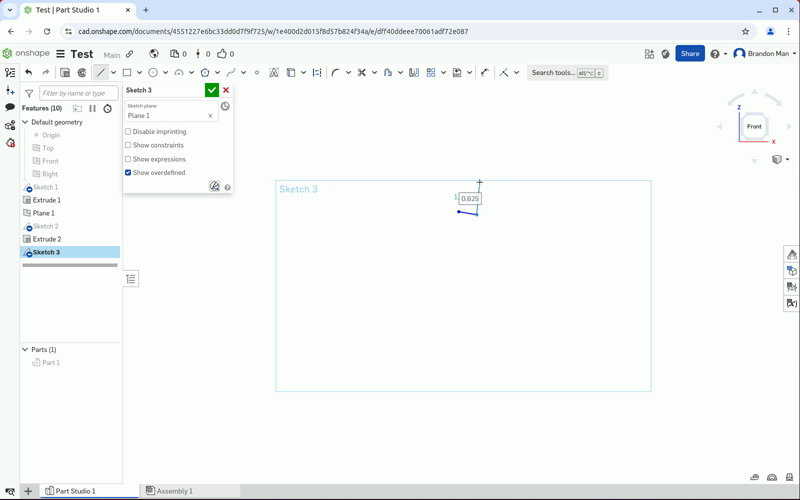
scroll(6)
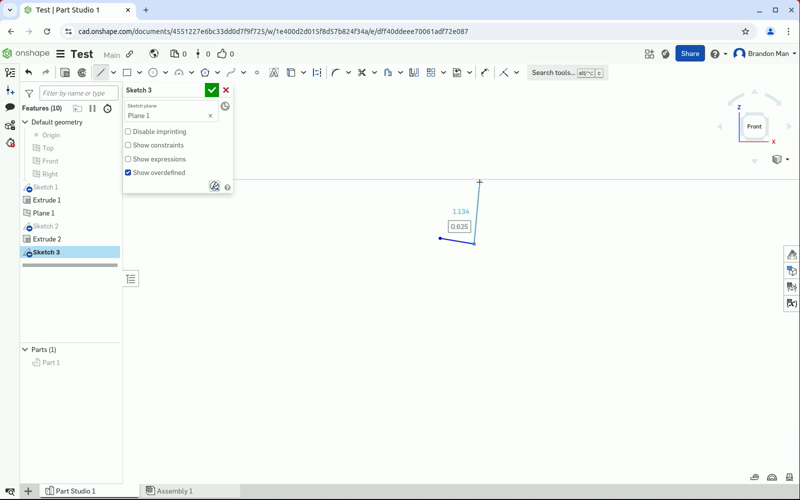
click(479, 181)
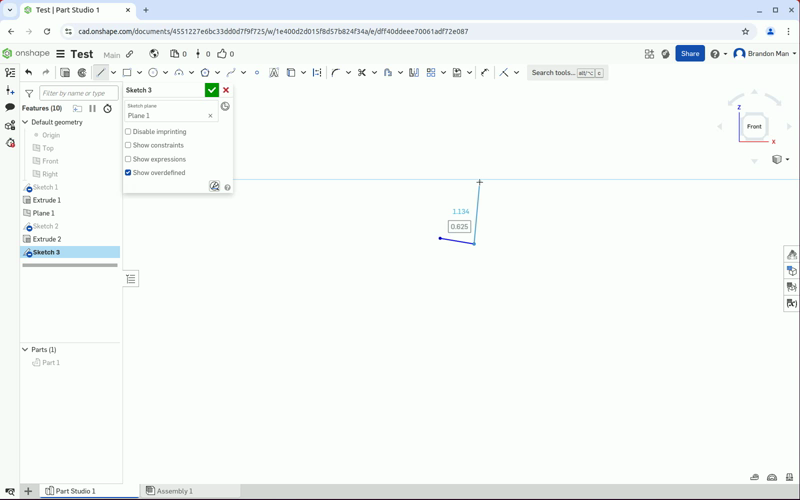
scroll(-6)
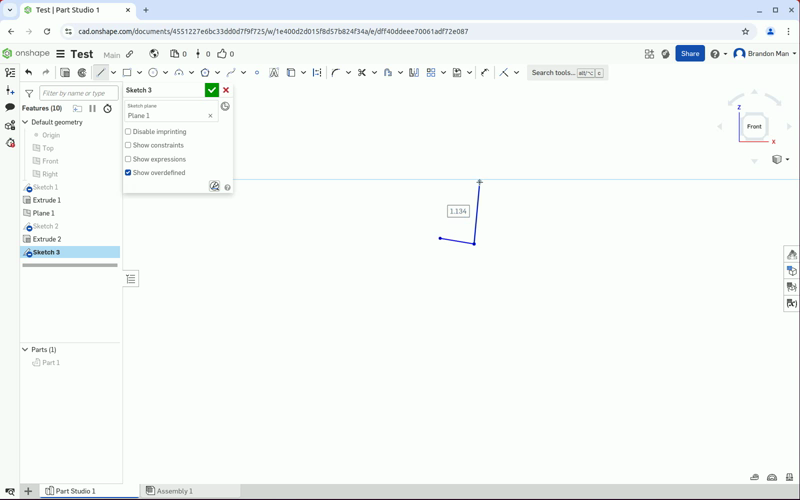
scroll(-6)
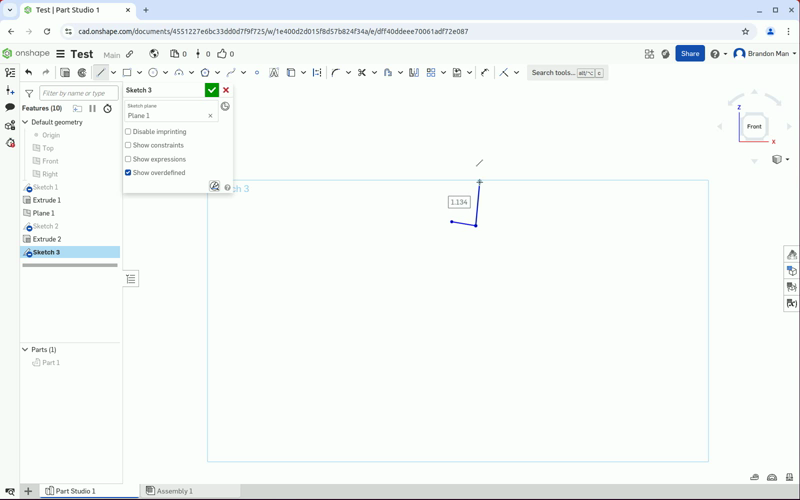
scroll(-6)
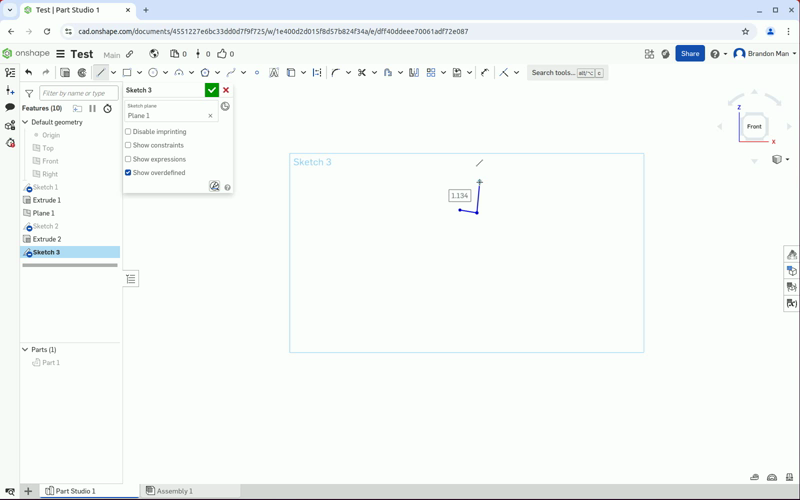
scroll(-6)
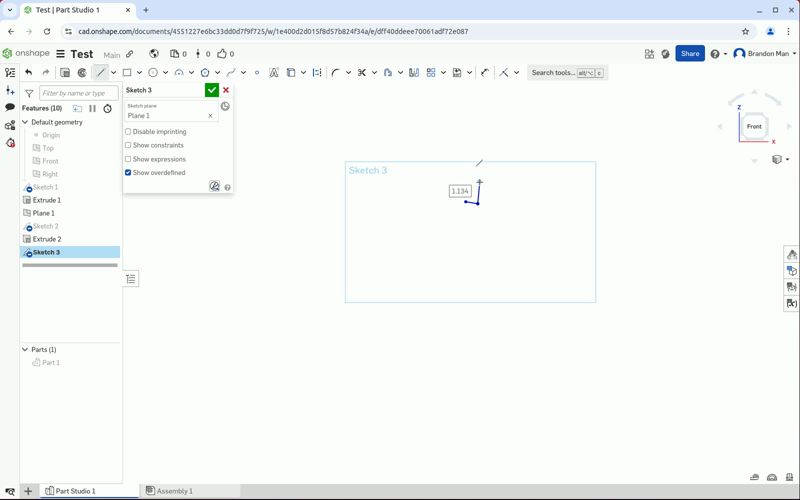
scroll(-6)
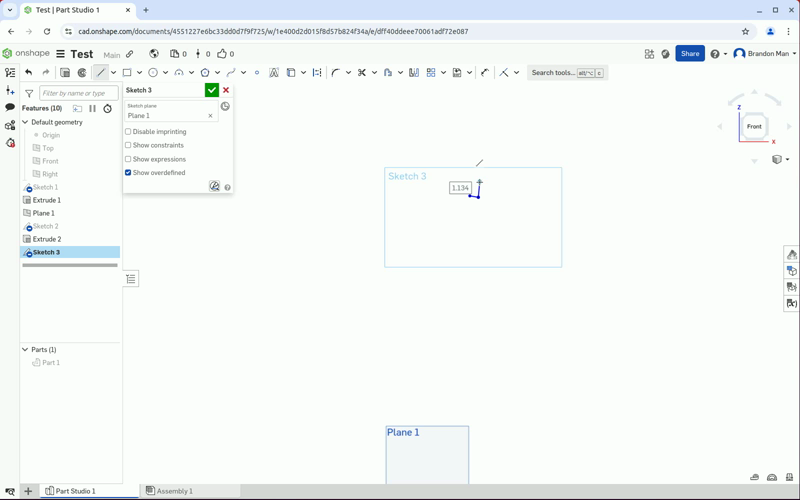
scroll(-6)
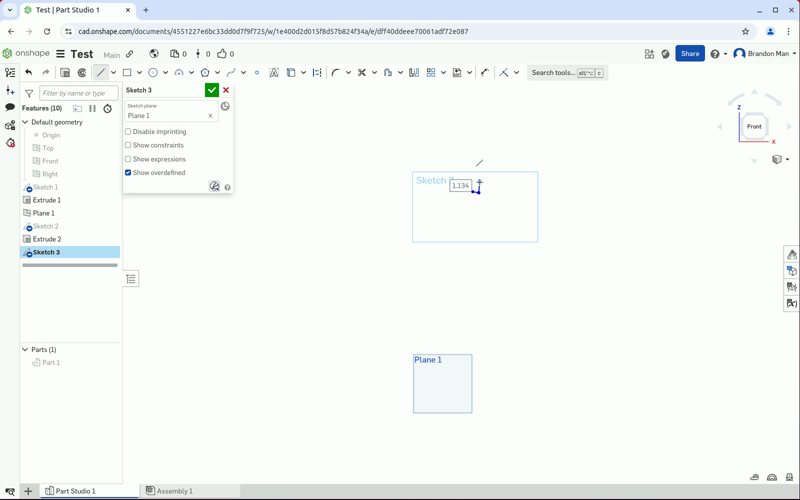
scroll(-6)
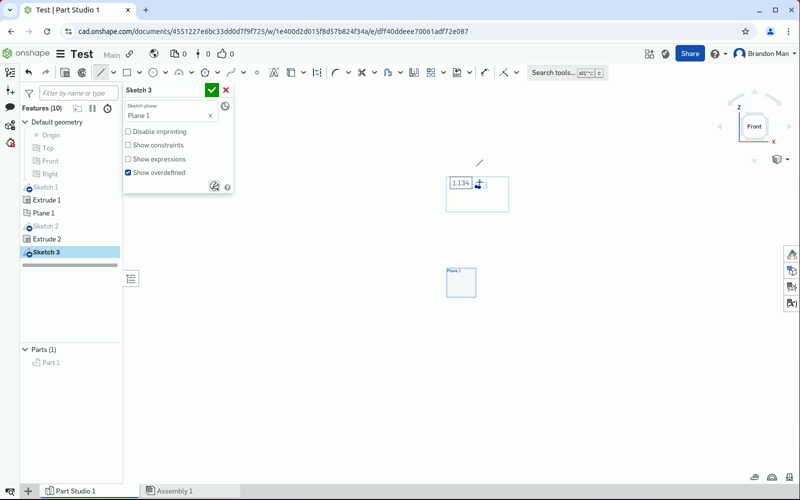
key_up(shift)
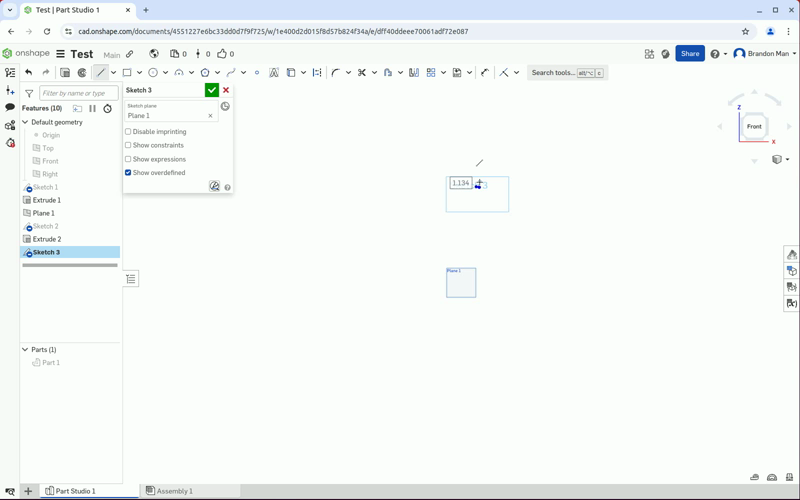
key_down(shift)
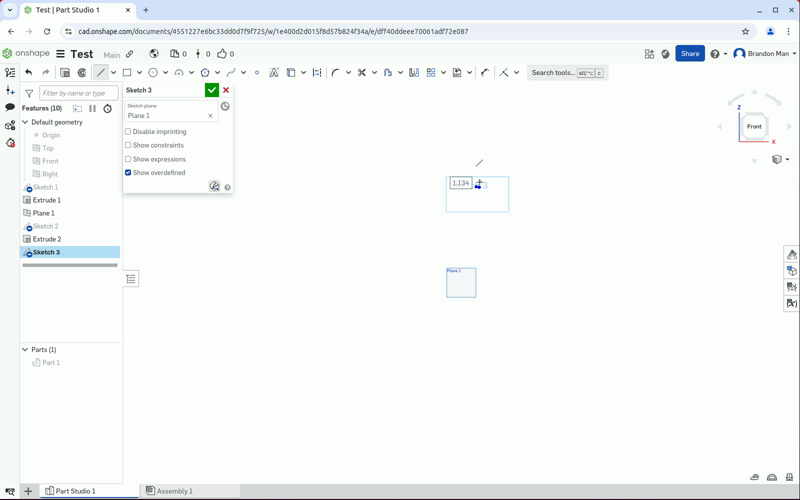
mouse_move(509, 181)
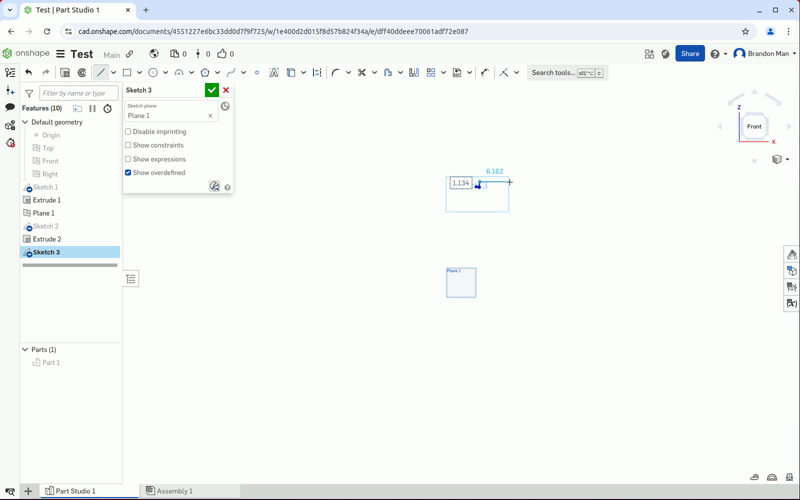
mouse_move(477, 180)
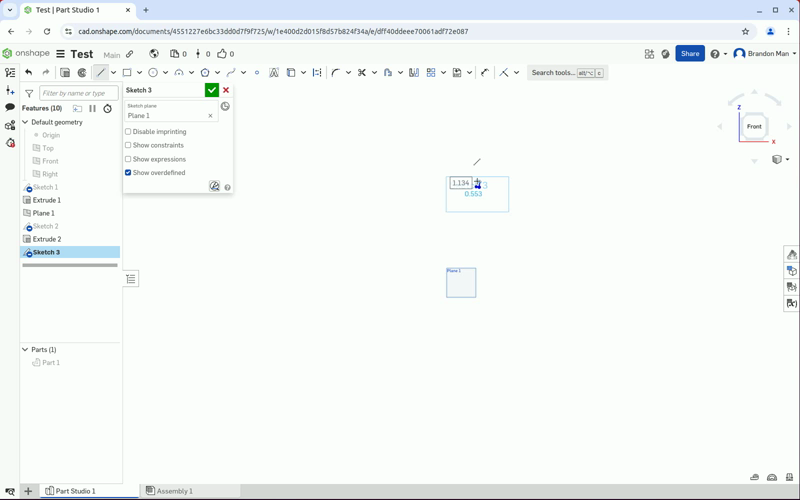
scroll(6)
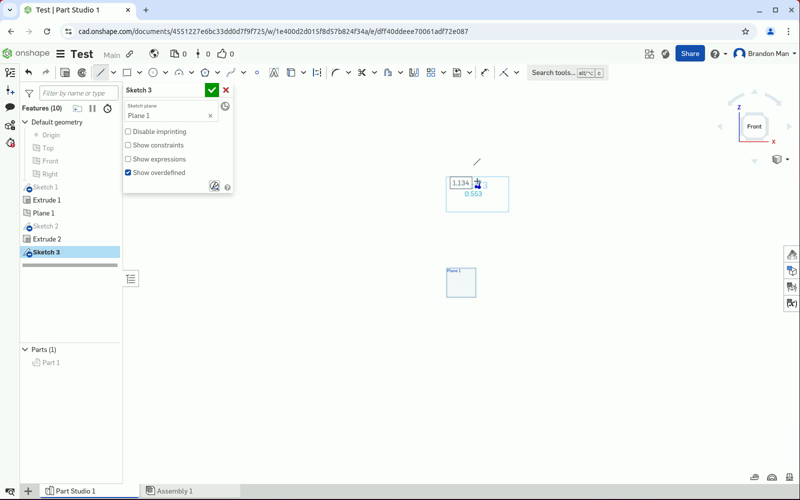
scroll(6)
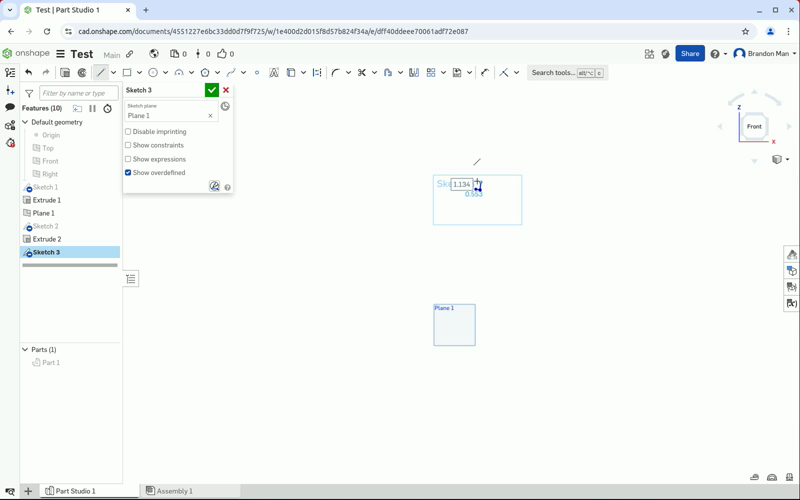
scroll(6)
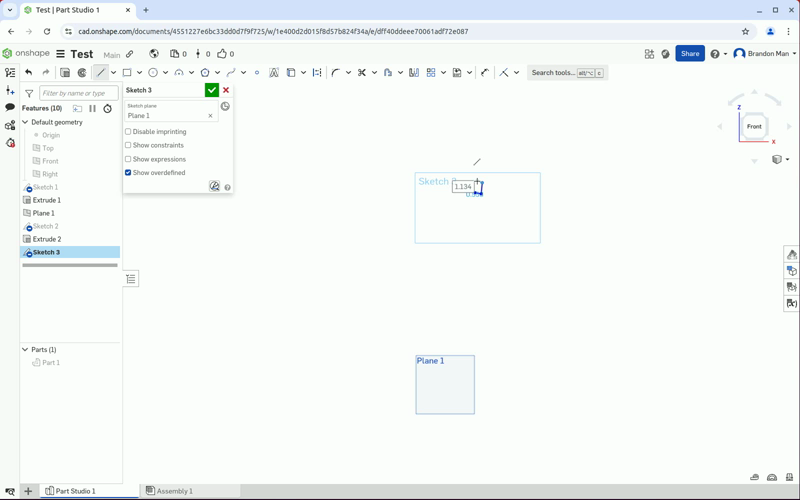
scroll(6)
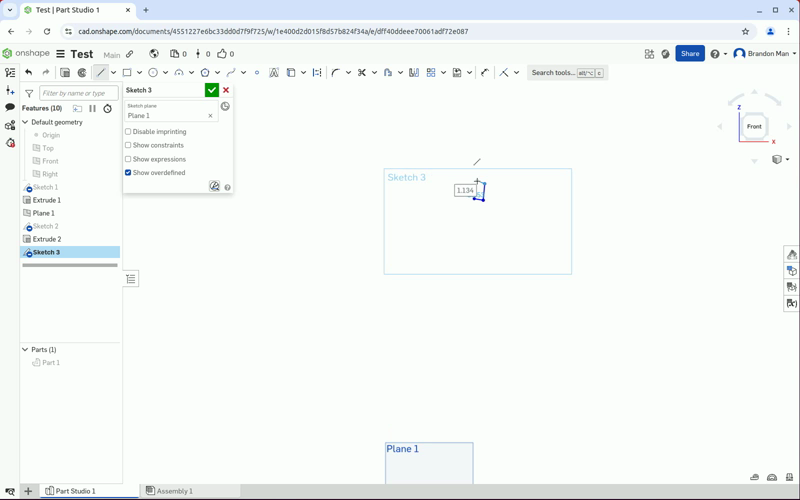
scroll(6)
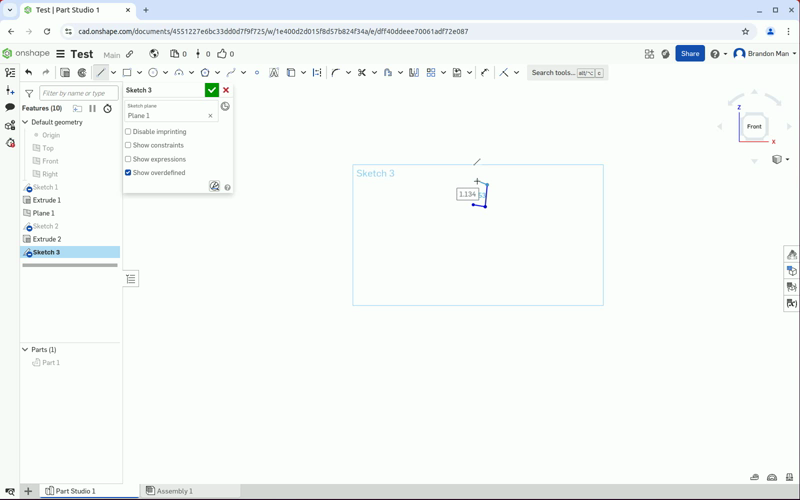
scroll(6)
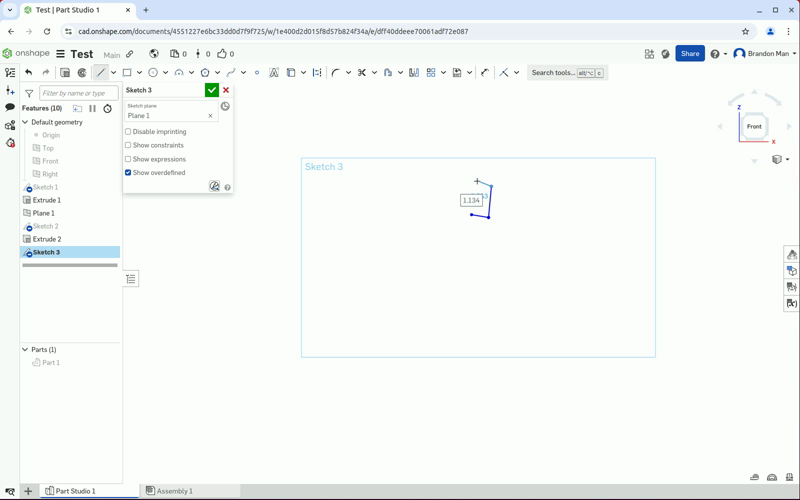
scroll(6)
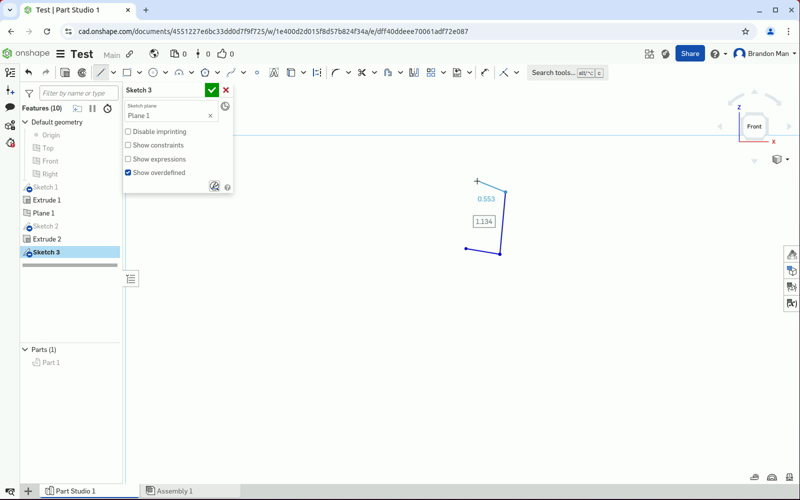
click(477, 180)
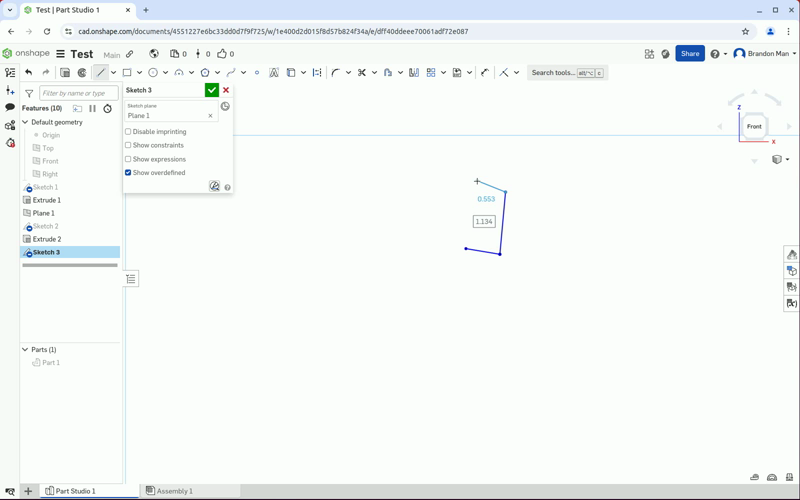
scroll(-6)
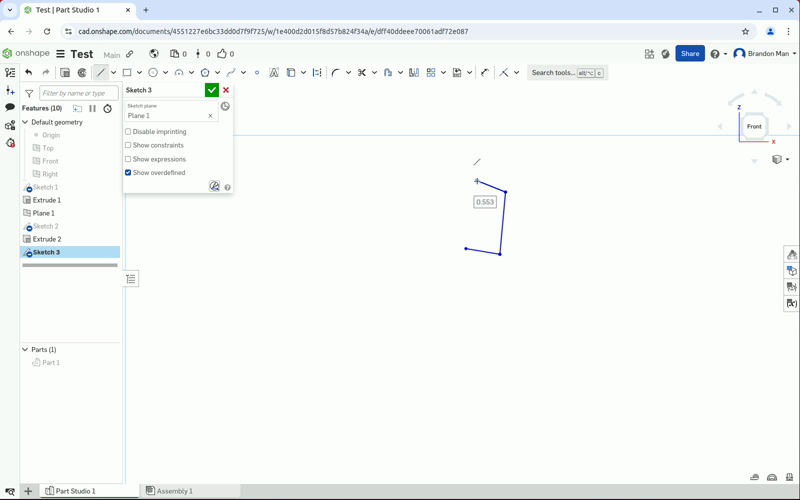
scroll(-6)
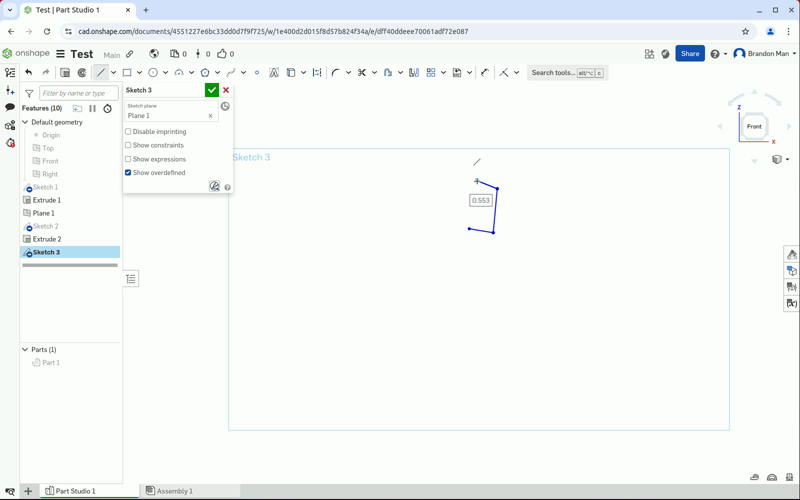
scroll(-6)
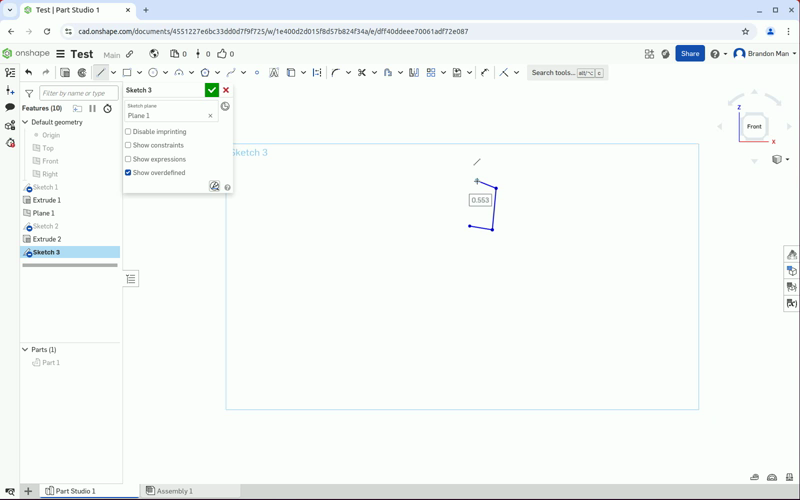
scroll(-6)
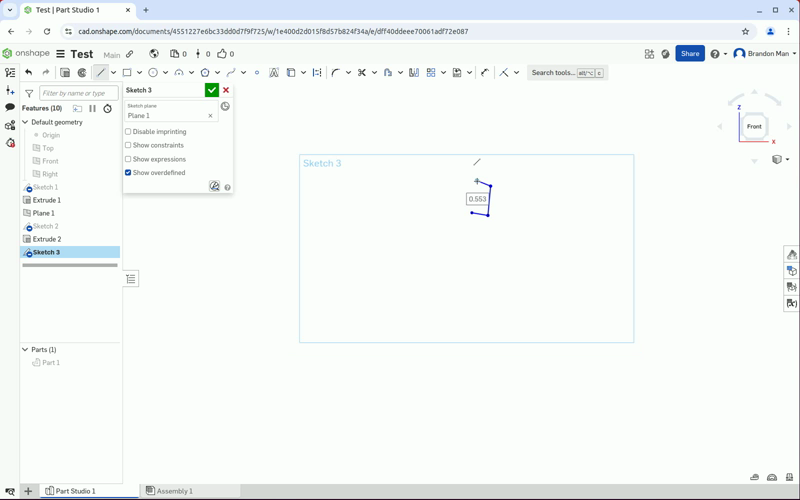
scroll(-6)
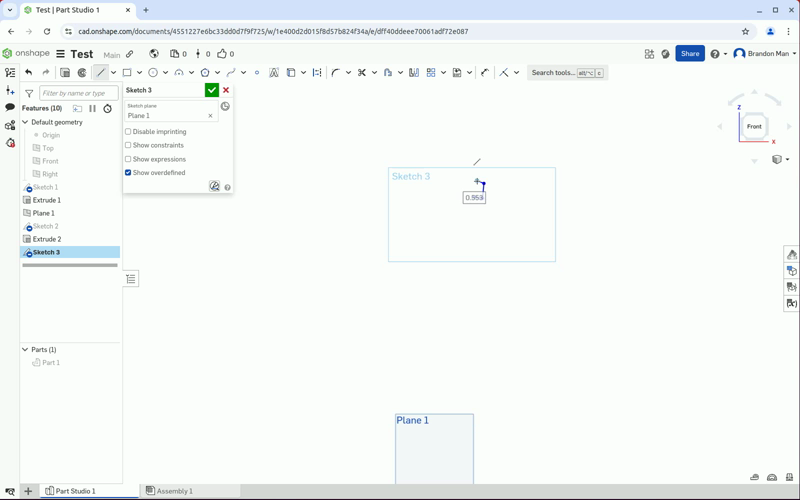
scroll(-6)
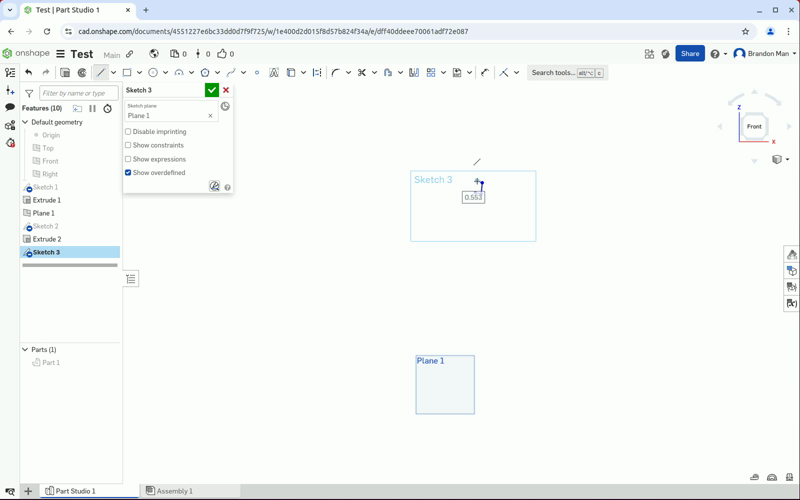
scroll(-6)
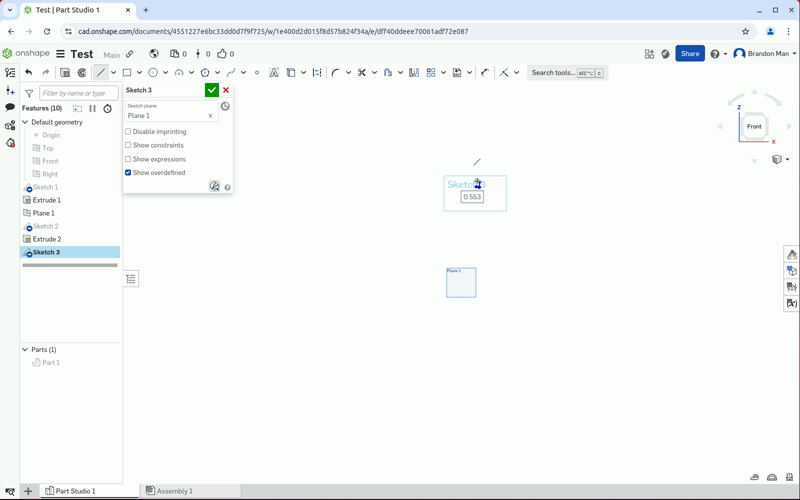
key_up(shift)
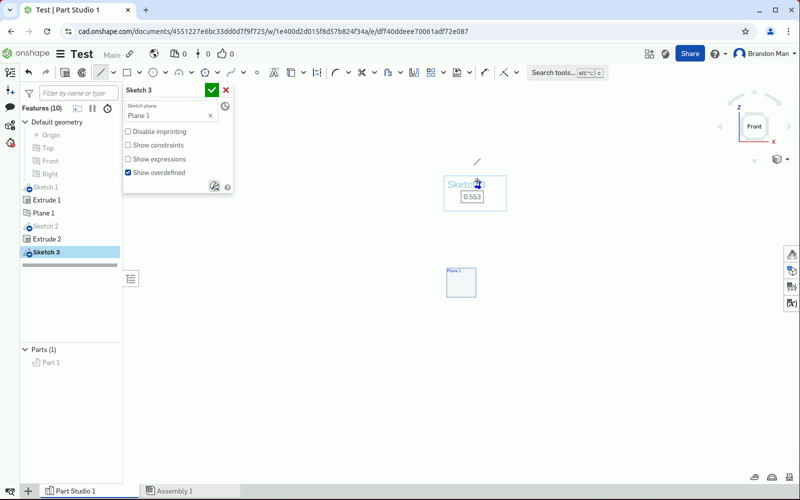
mouse_move(507, 180)
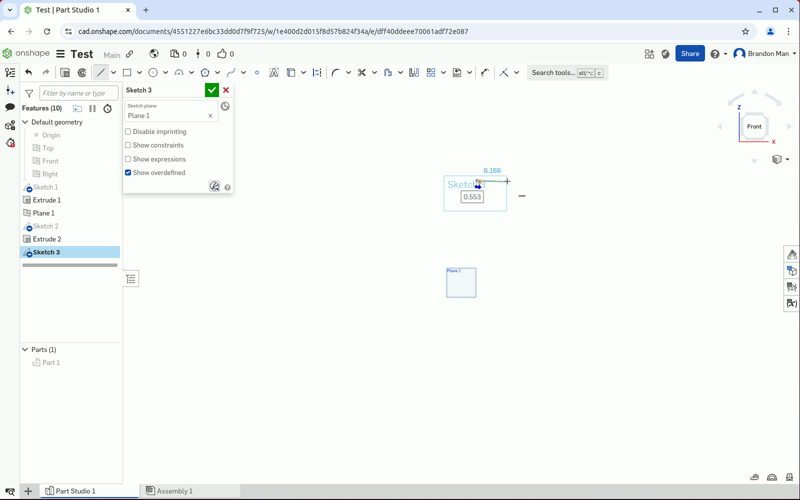
key_down(shift)
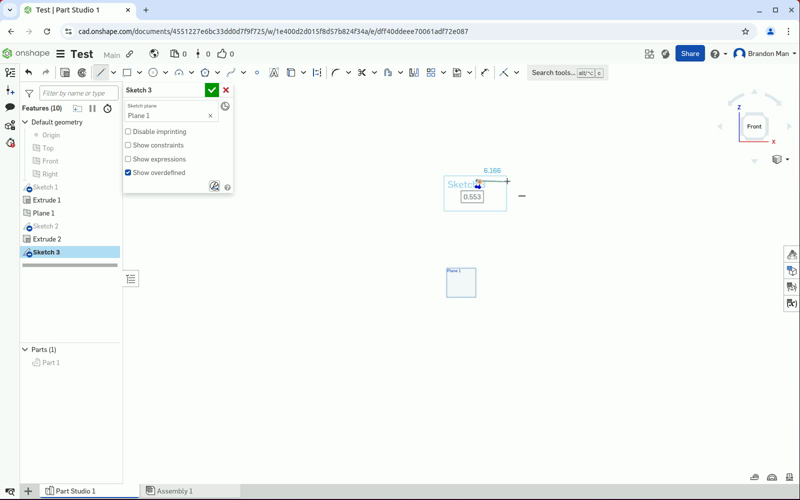
mouse_move(476, 186)
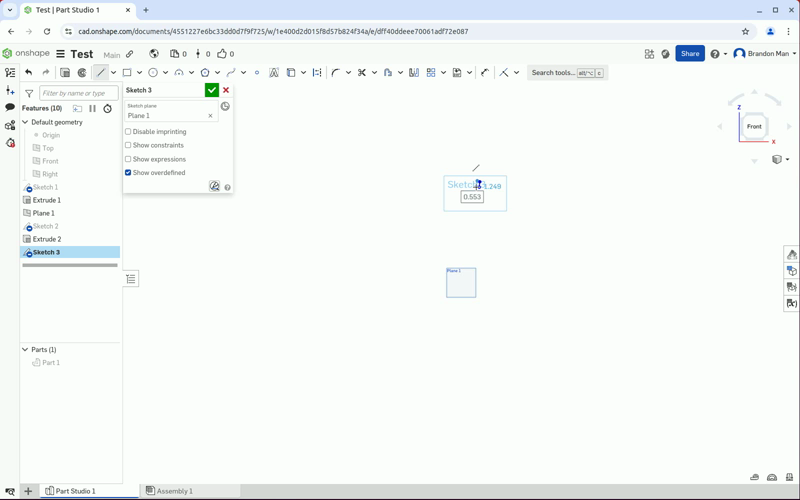
scroll(6)
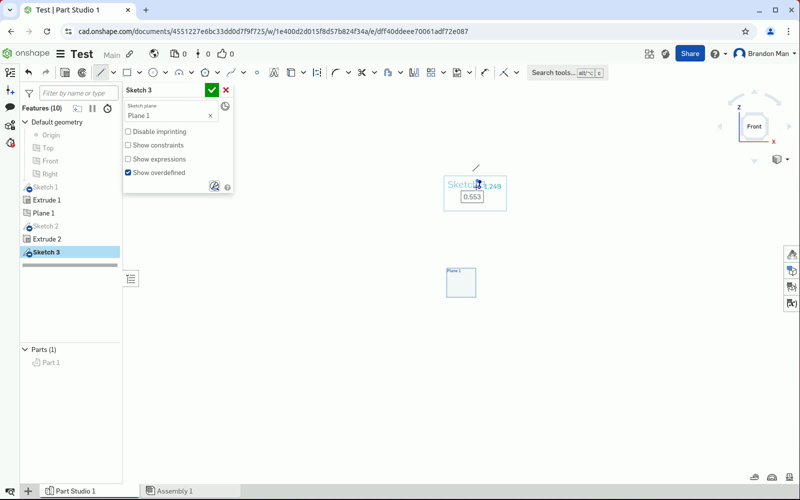
scroll(6)
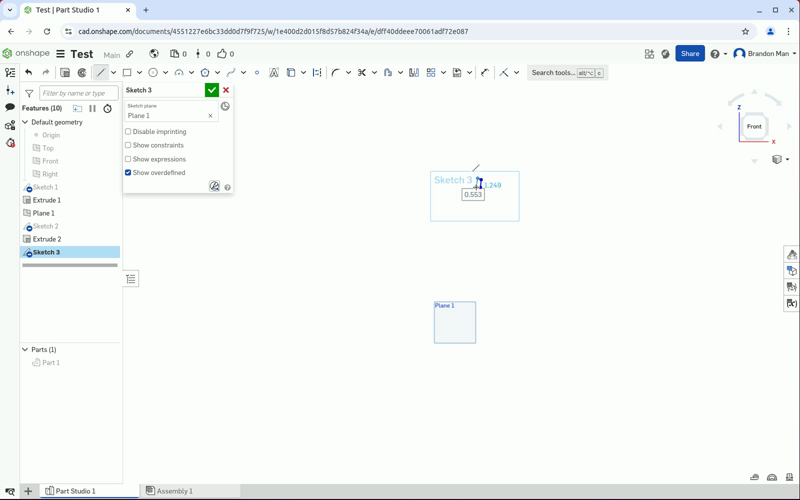
scroll(6)
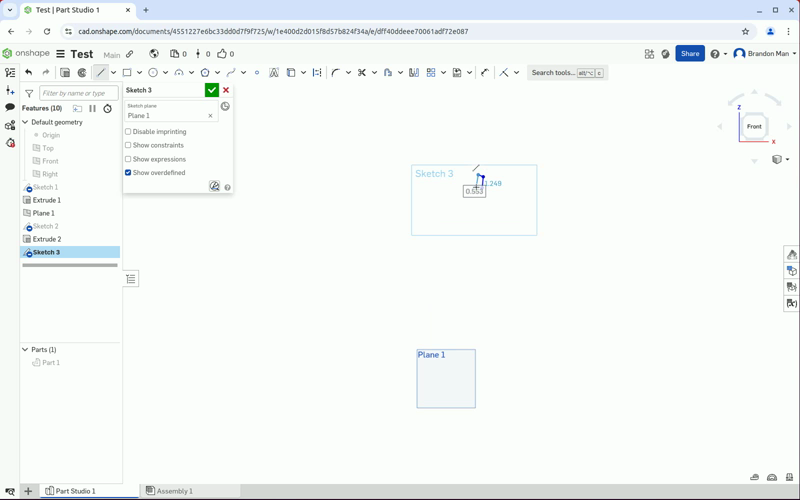
scroll(6)
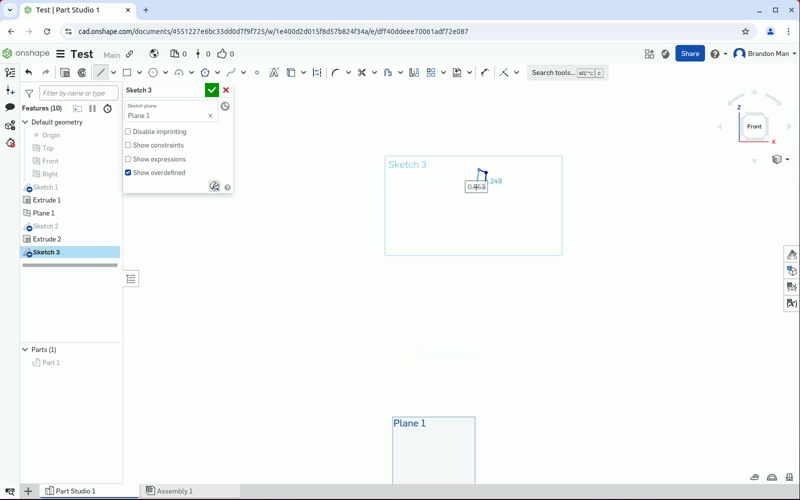
scroll(6)
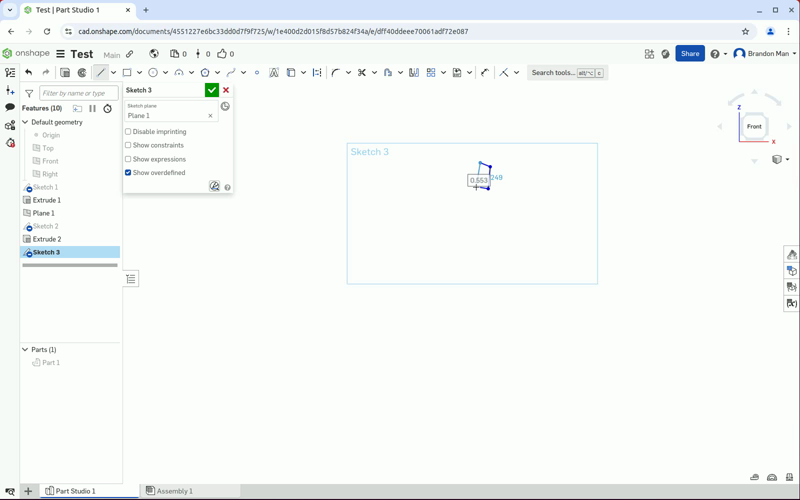
scroll(6)
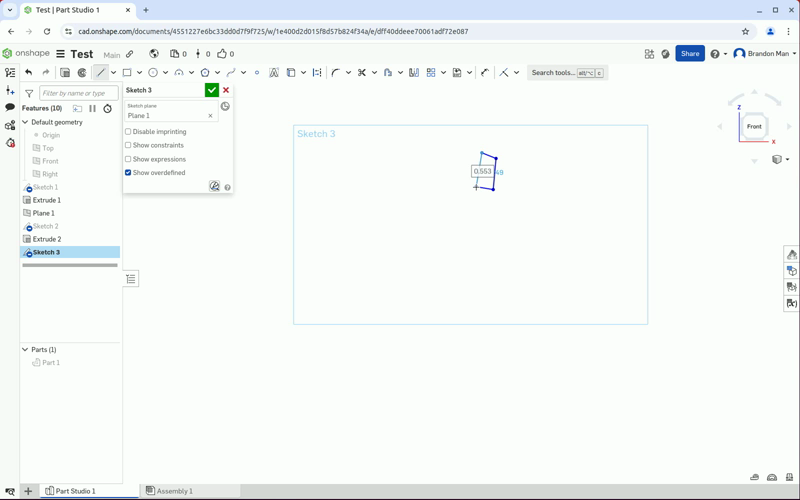
scroll(6)
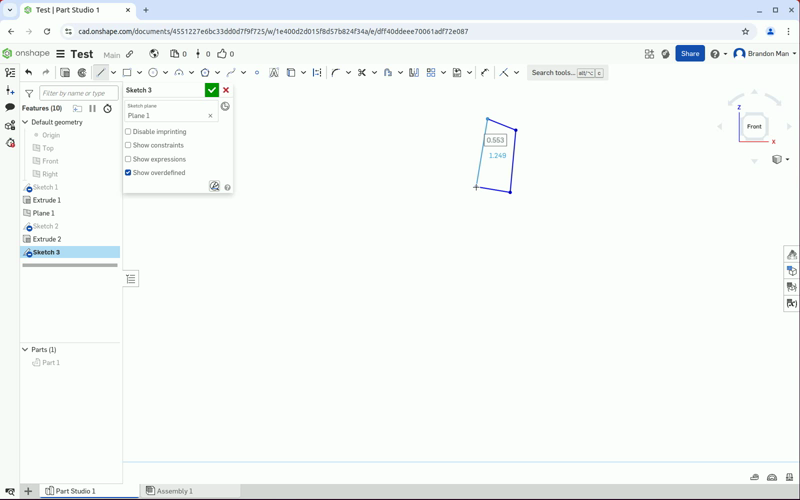
key_up(shift)
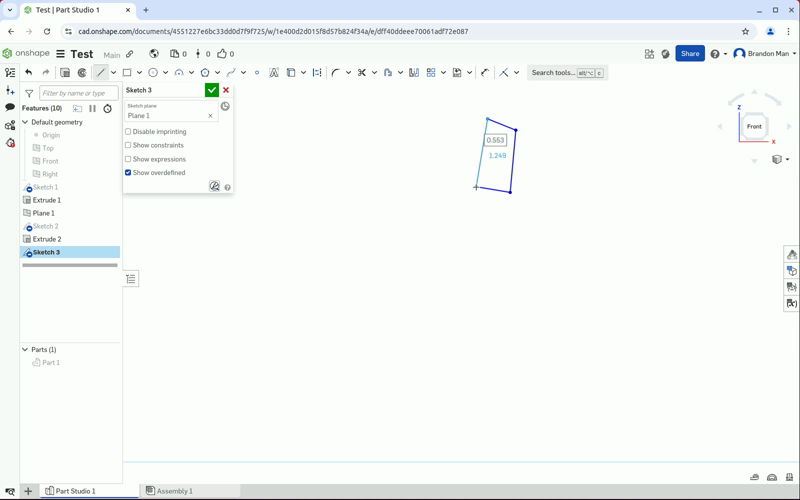
click(476, 186)
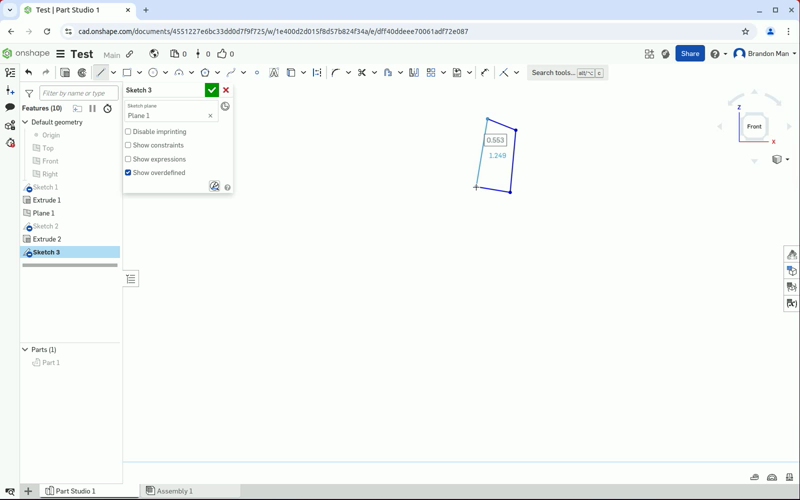
scroll(-6)
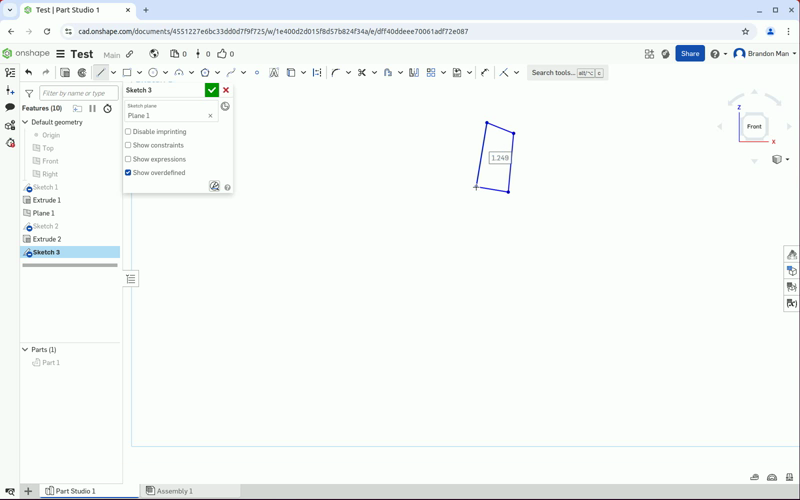
scroll(-6)
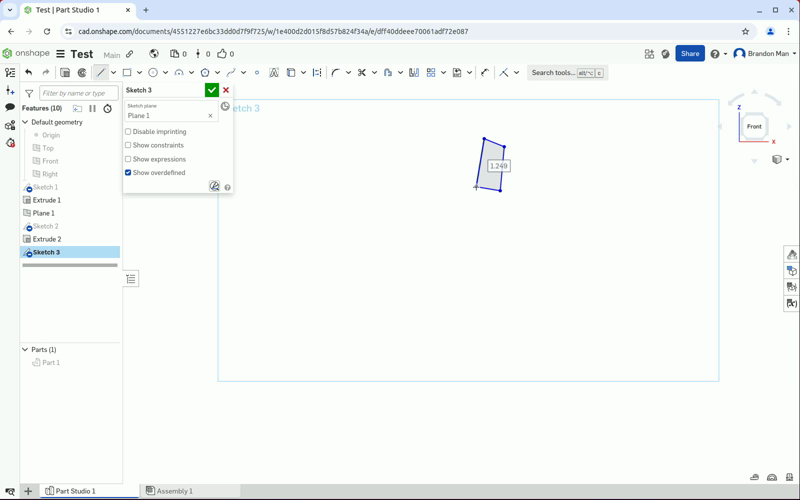
scroll(-6)
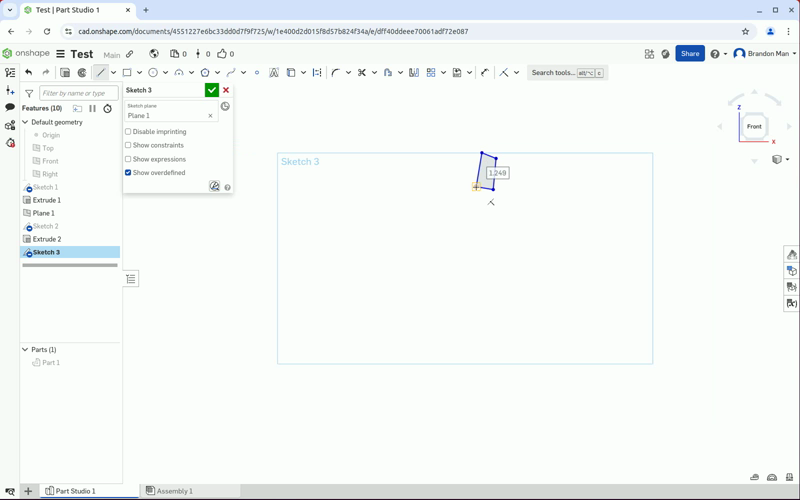
scroll(-6)
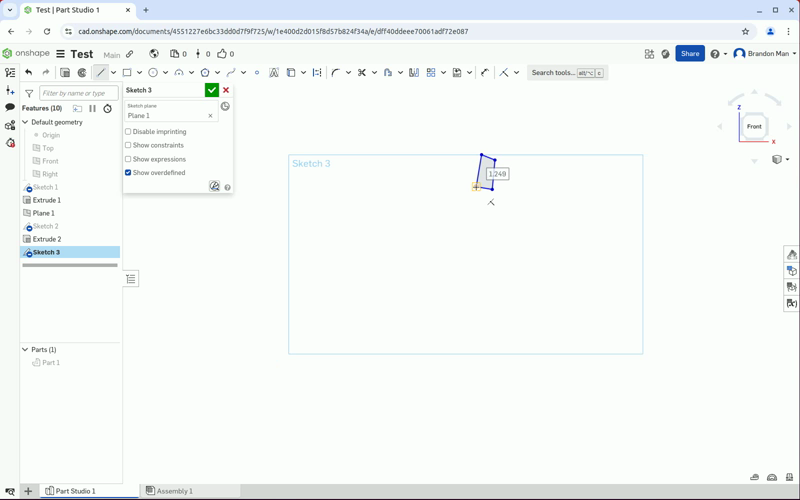
scroll(-6)
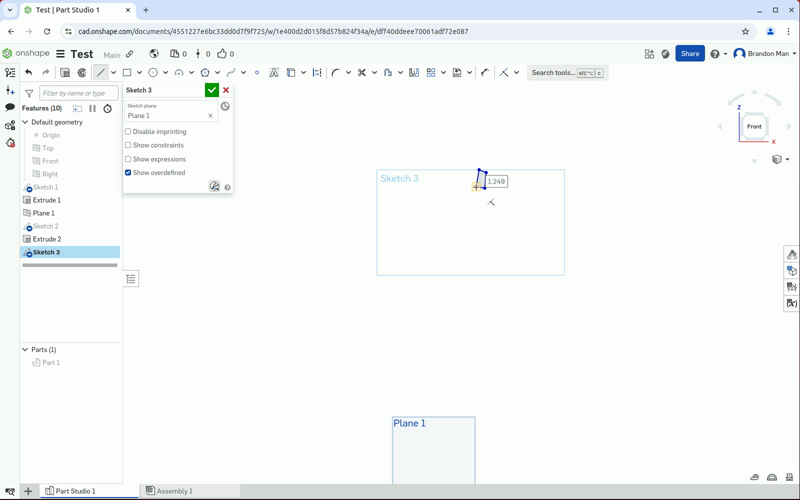
scroll(-6)
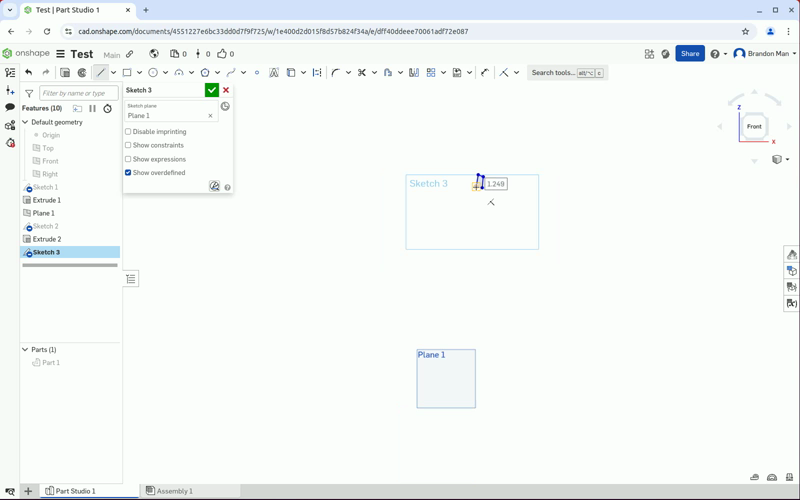
scroll(-6)
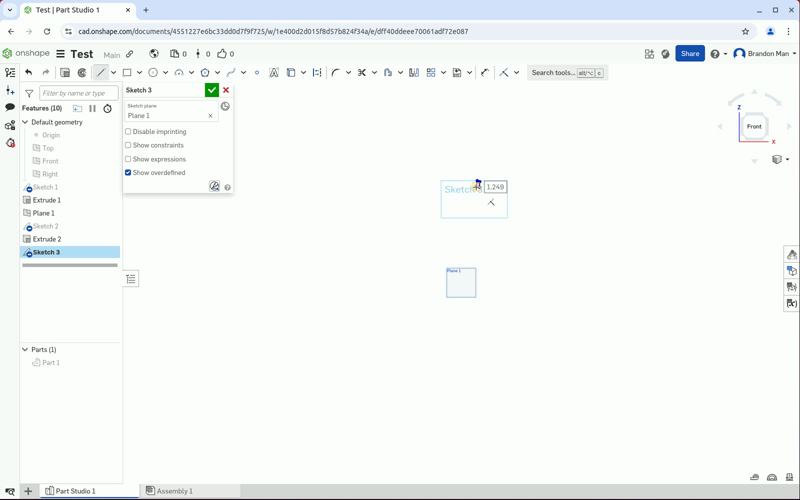
key(esc)
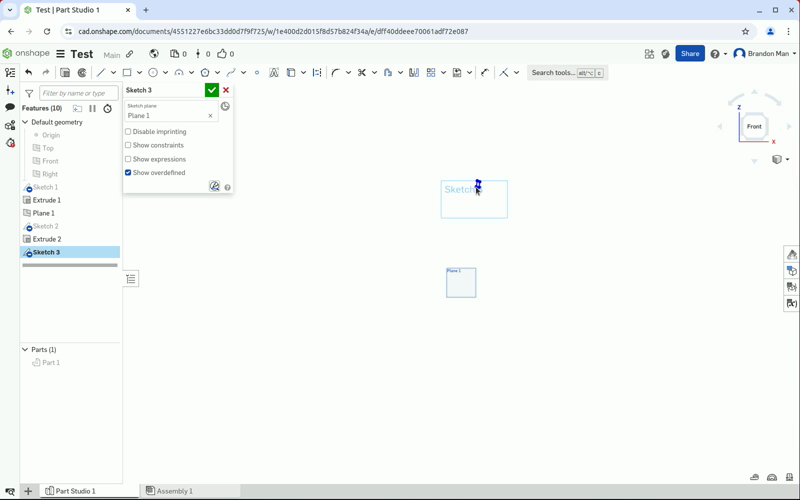
mouse_move(477, 182)
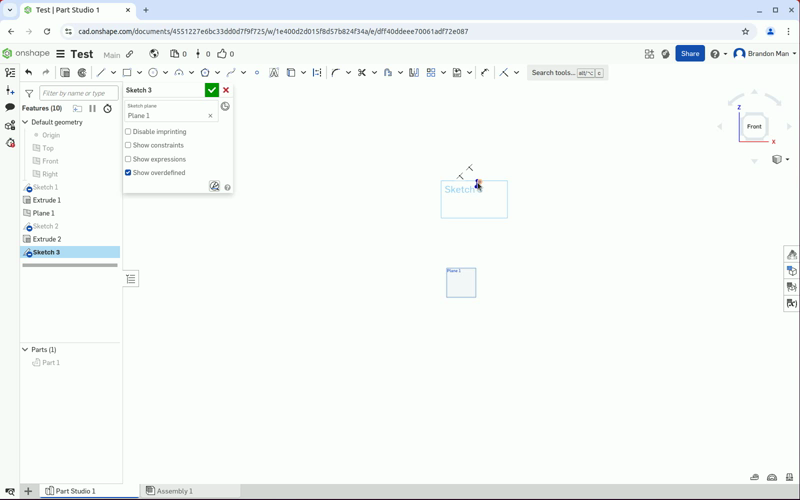
scroll(6)
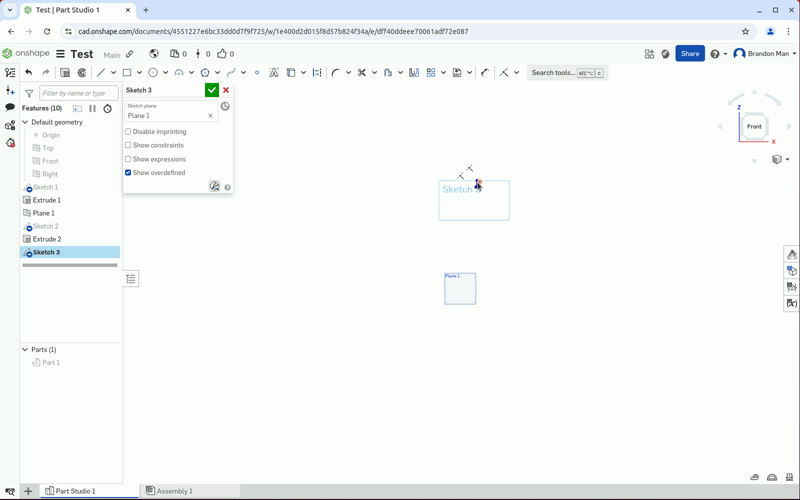
scroll(6)
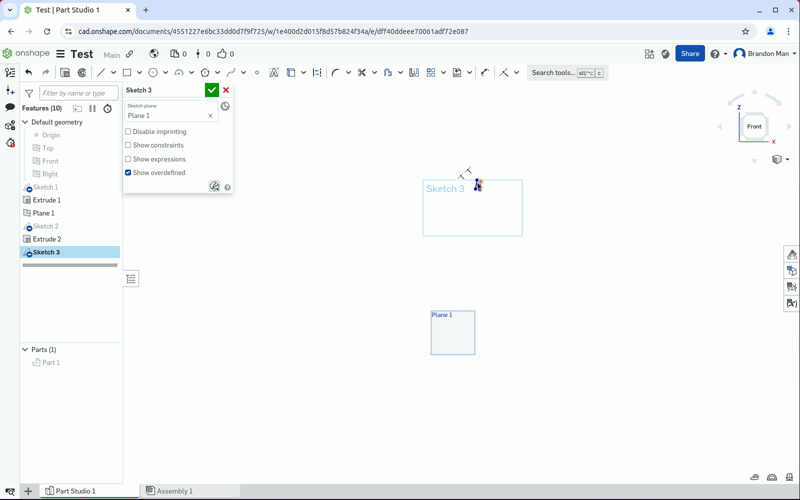
scroll(6)
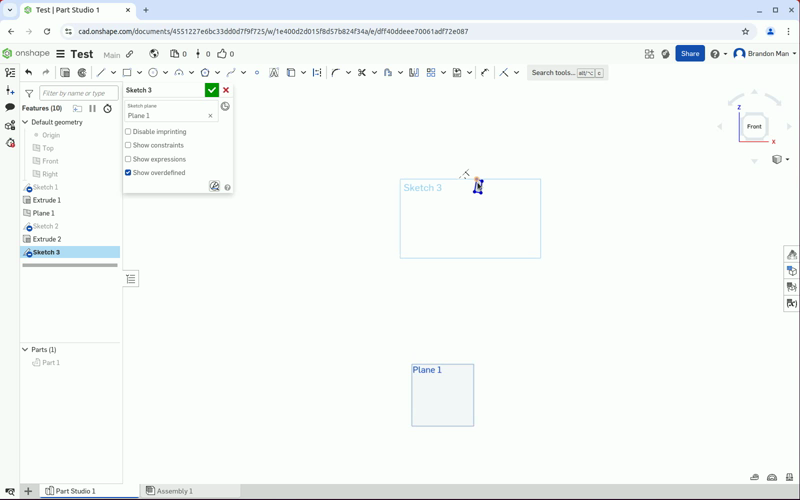
scroll(6)
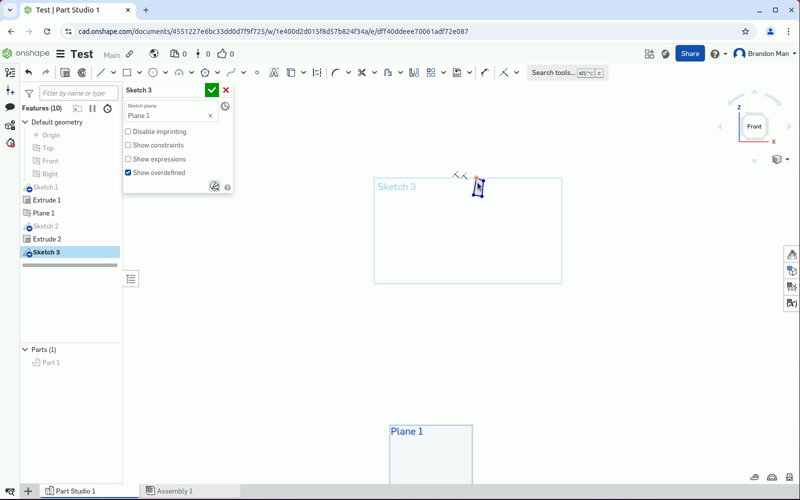
scroll(6)
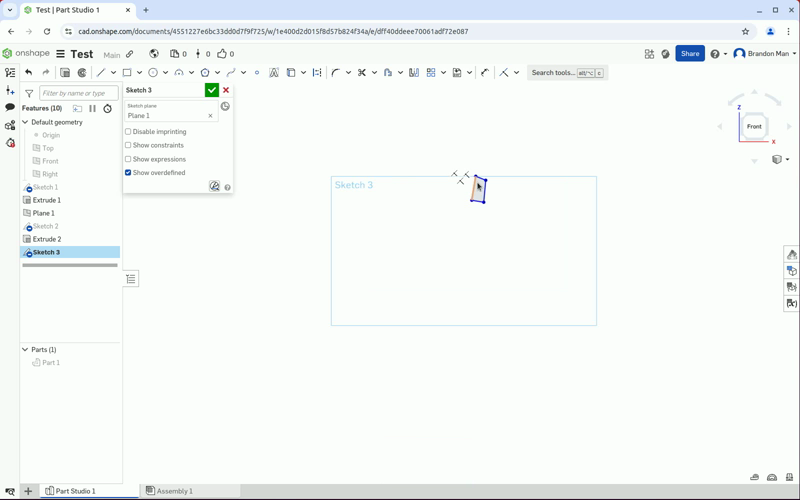
scroll(6)
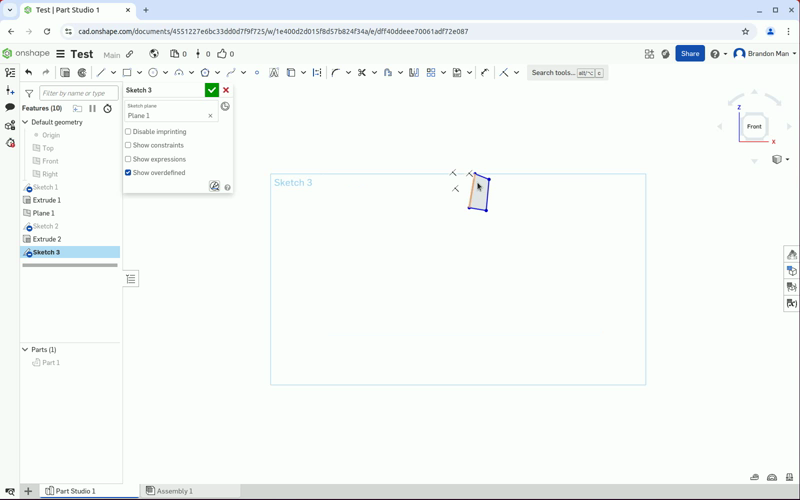
scroll(6)
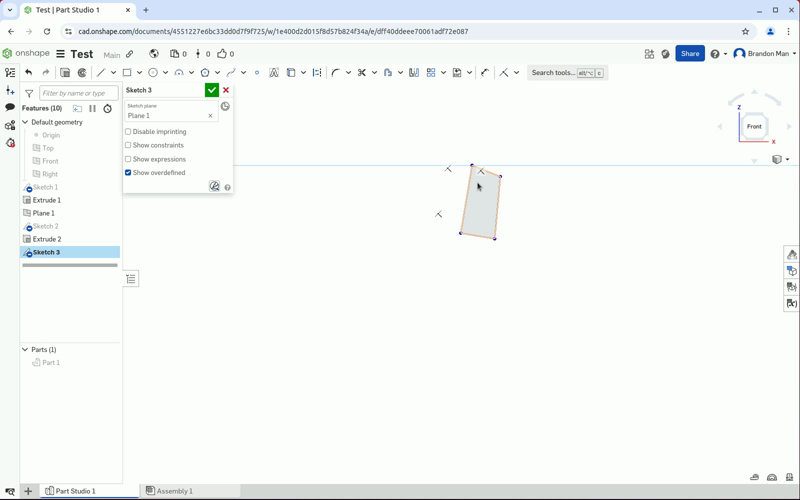
click(477, 182)
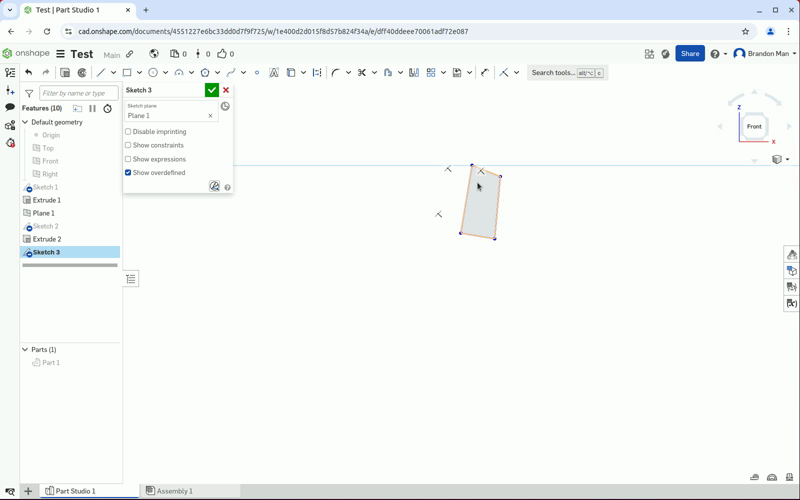
scroll(-6)
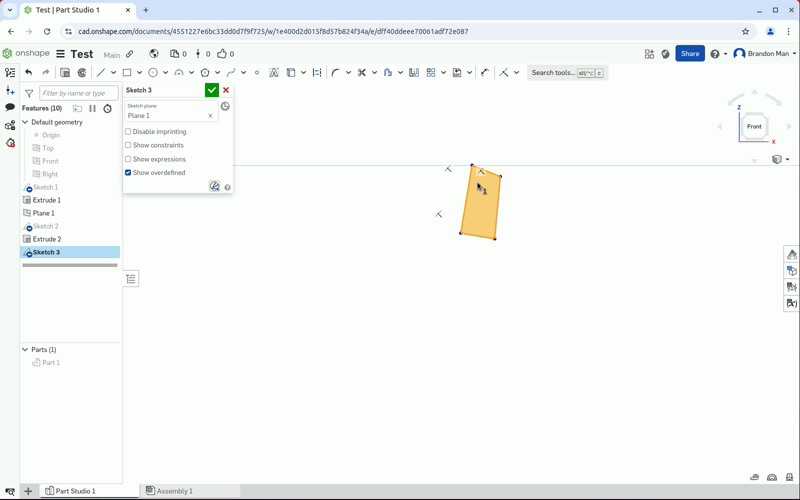
scroll(-6)
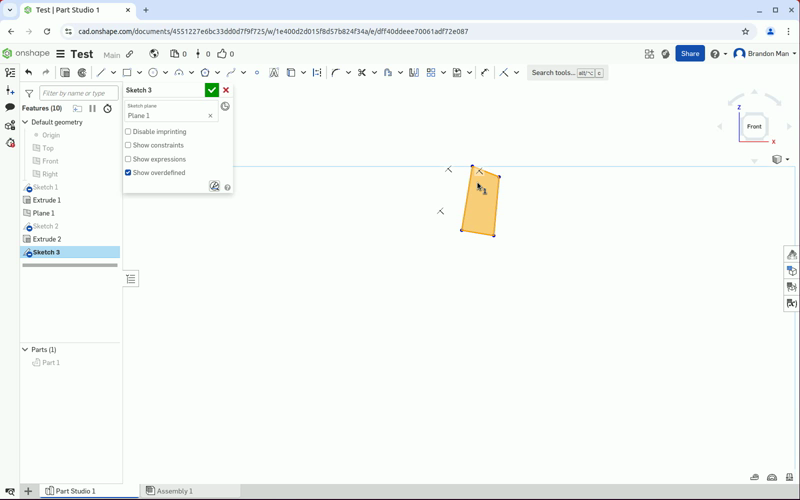
scroll(-6)
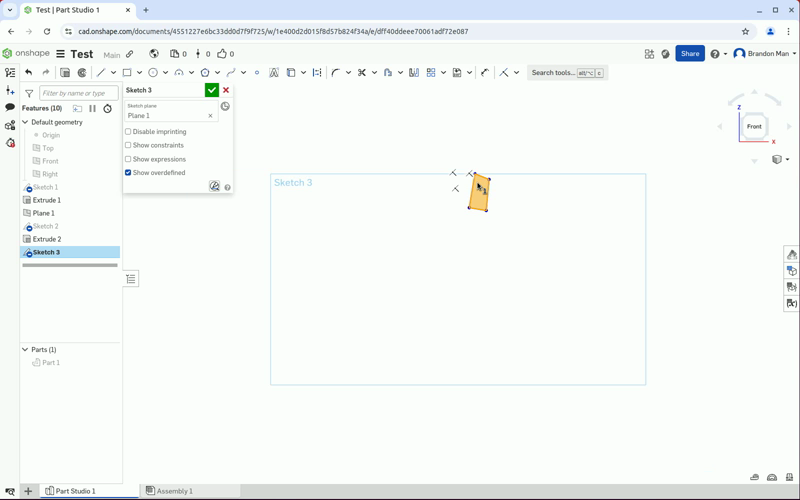
scroll(-6)
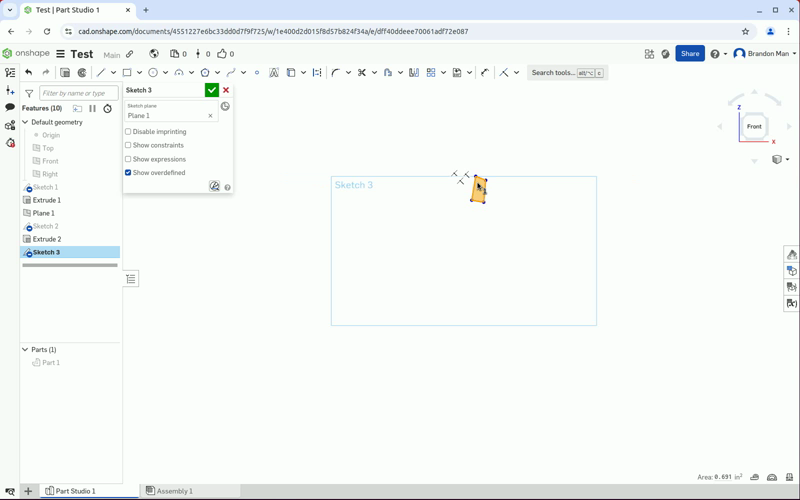
scroll(-6)
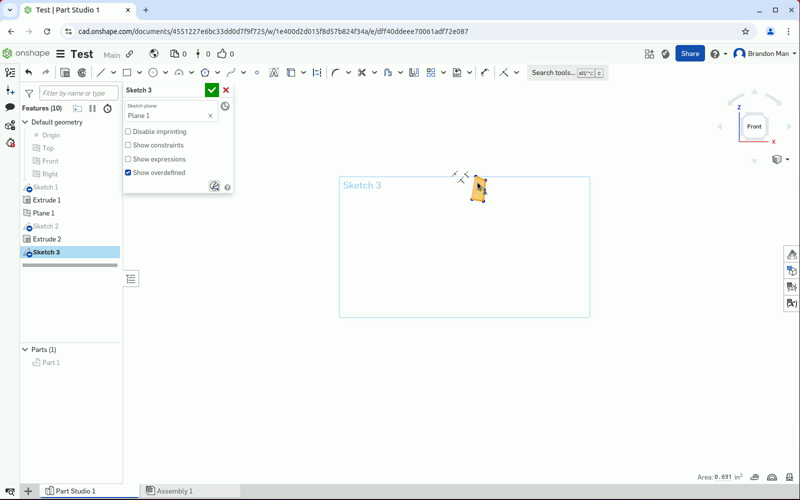
scroll(-6)
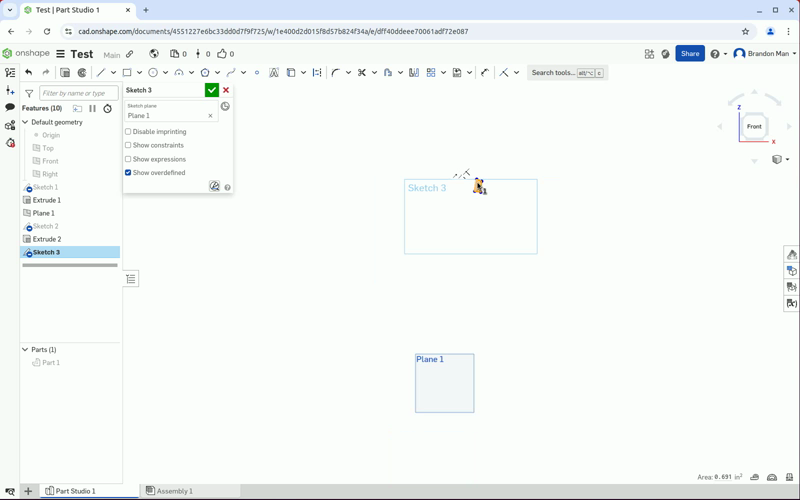
scroll(-6)
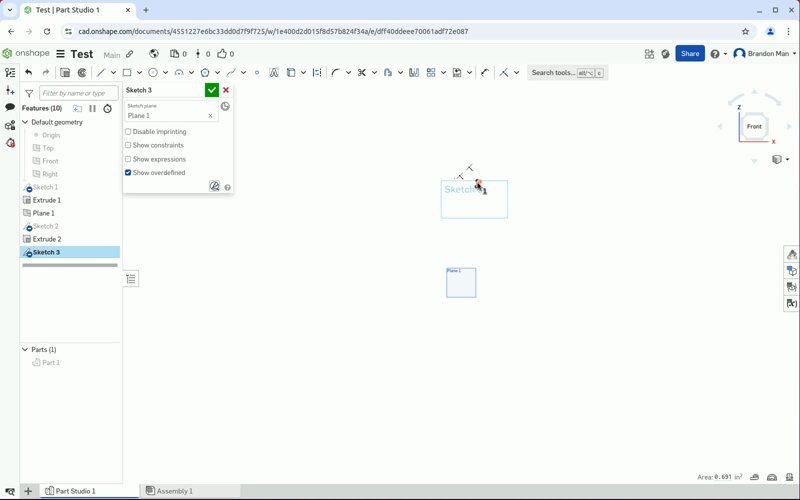
mouse_move(73, 352)
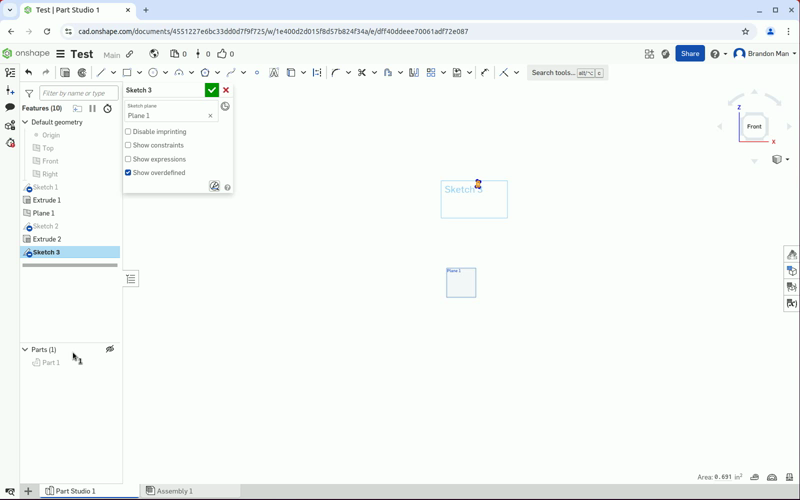
key(shift+y)
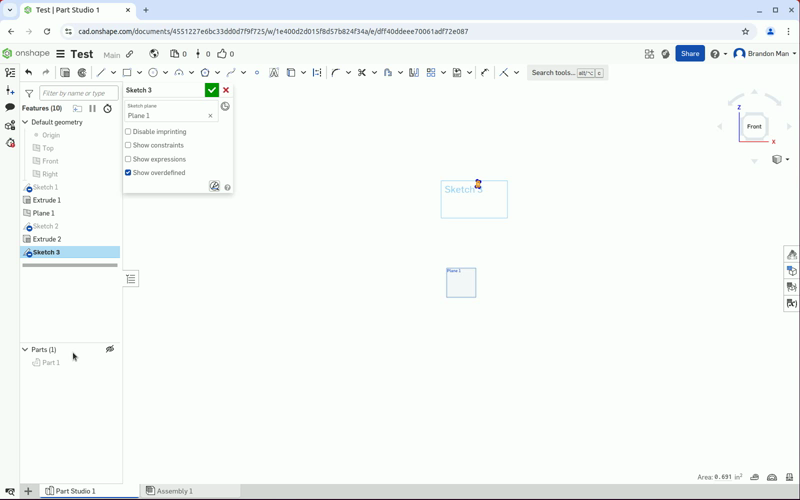
key(shift+e)
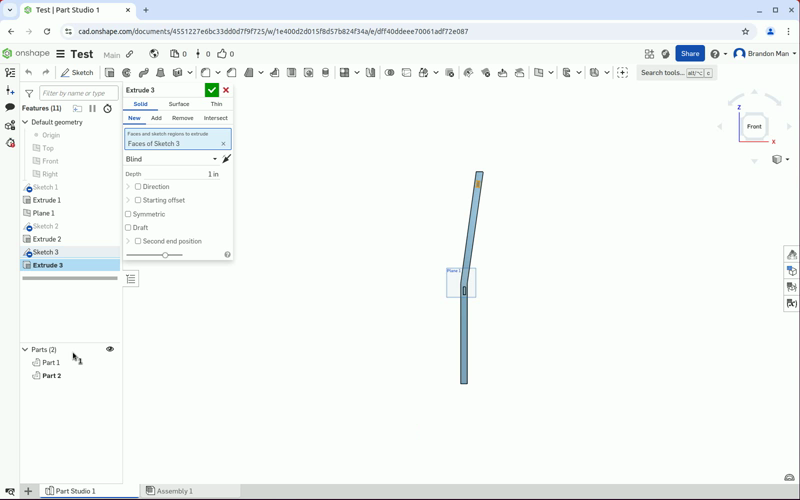
mouse_move(143, 106)
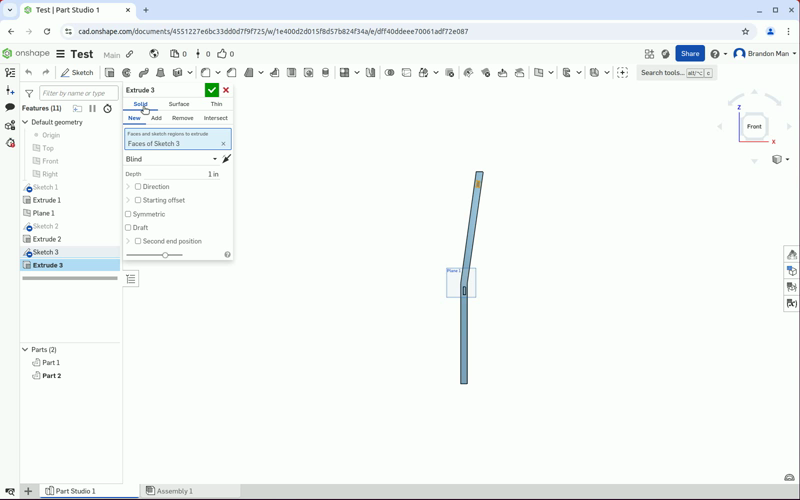
click(143, 106)
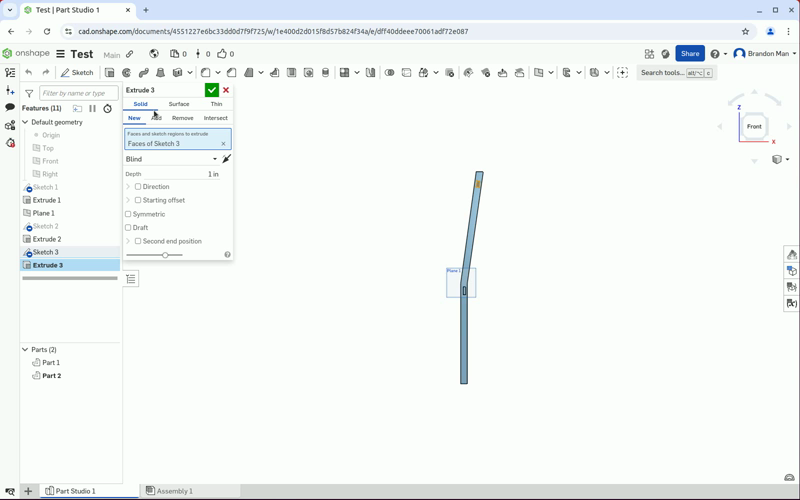
mouse_move(186, 120)
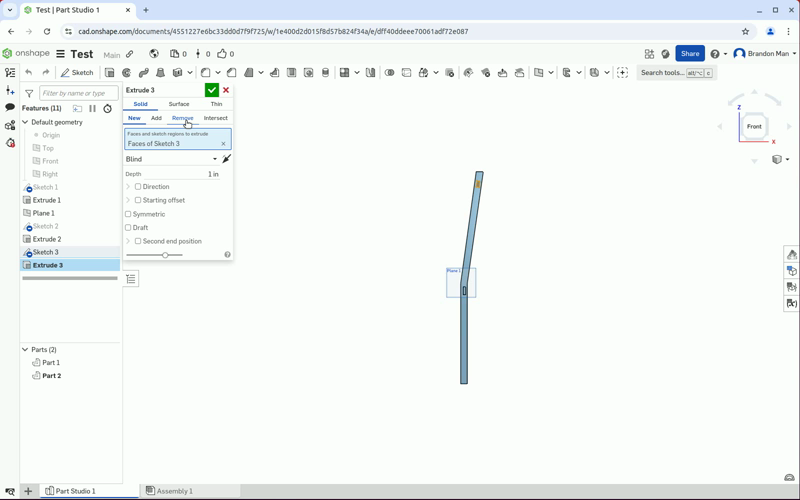
click(186, 120)
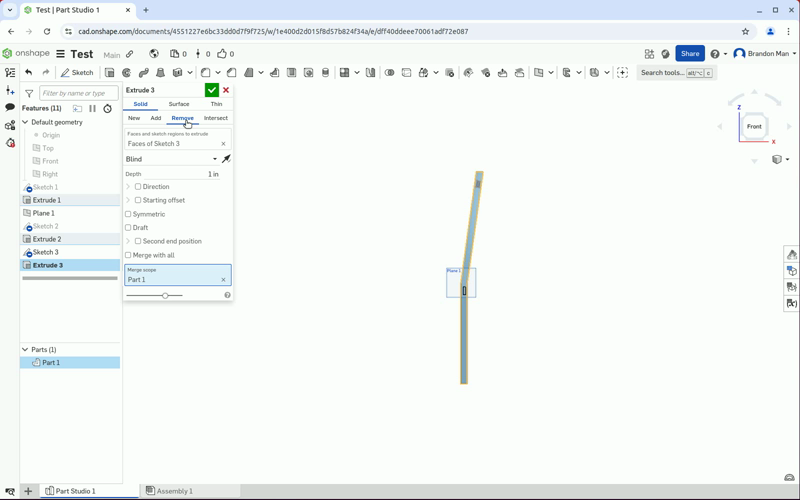
key(tab, 4)
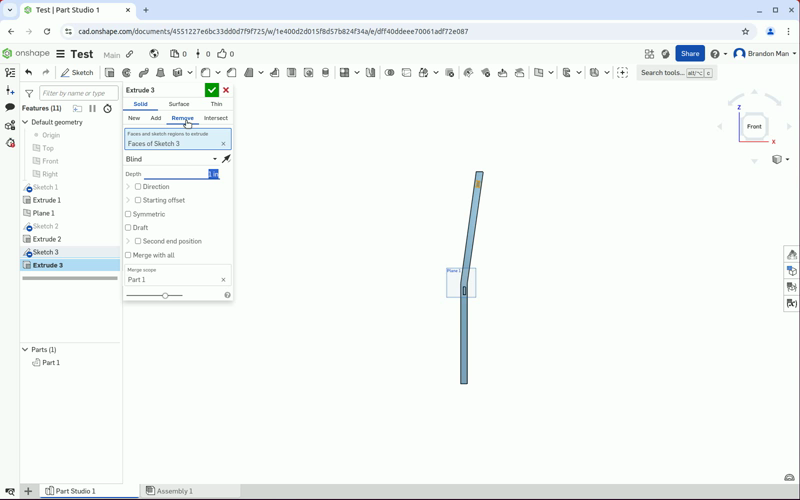
text(0.481)
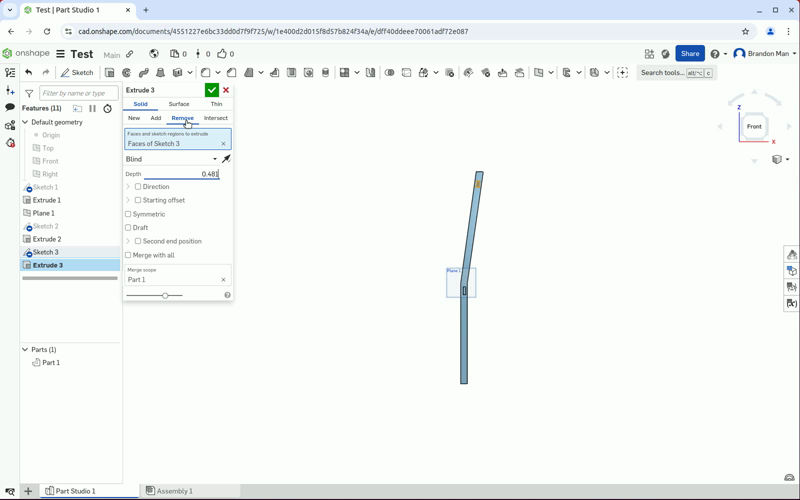
key(tab, 6)
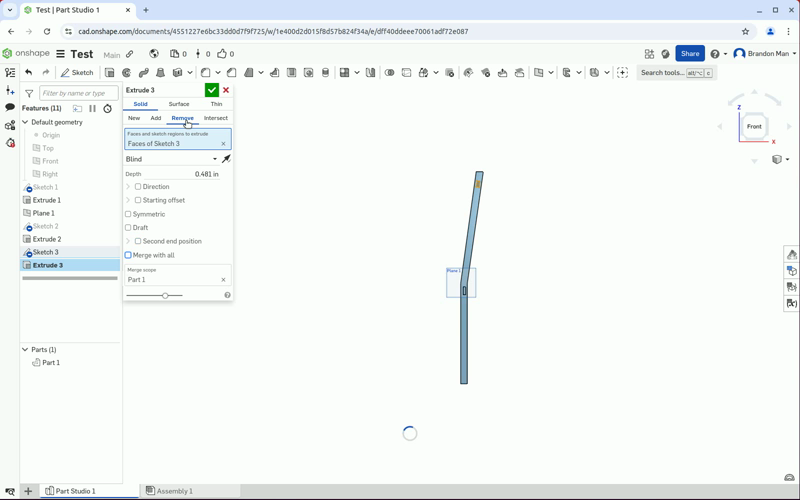
key(space)
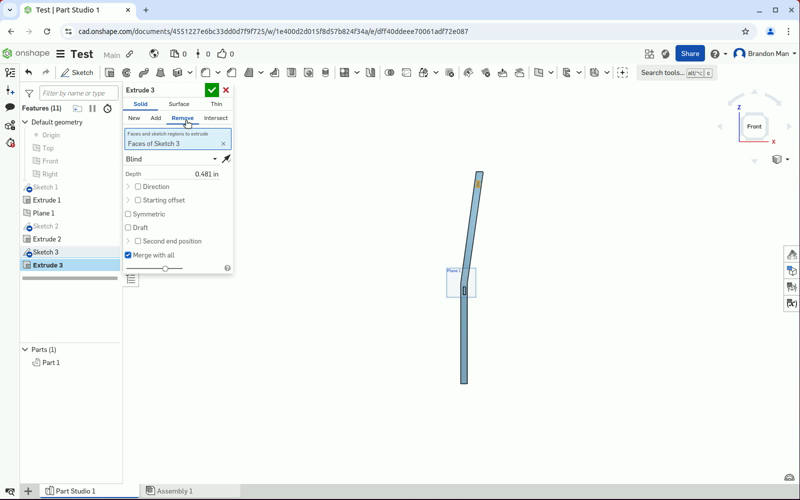
key(enter)
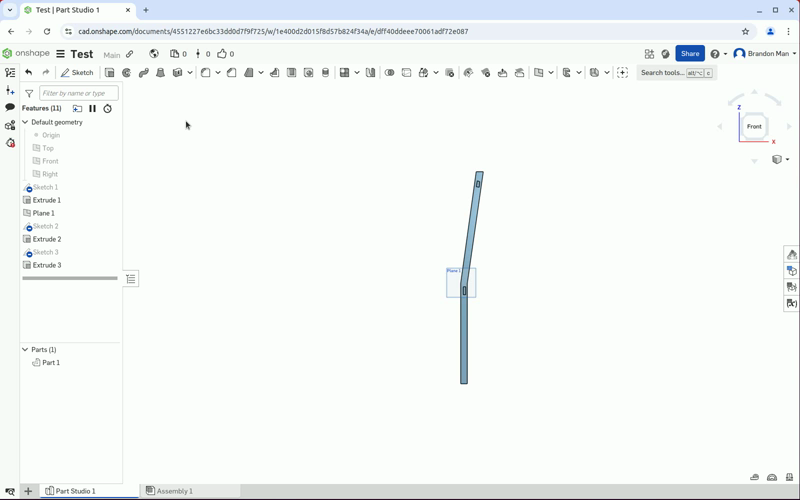
key(shift+h)
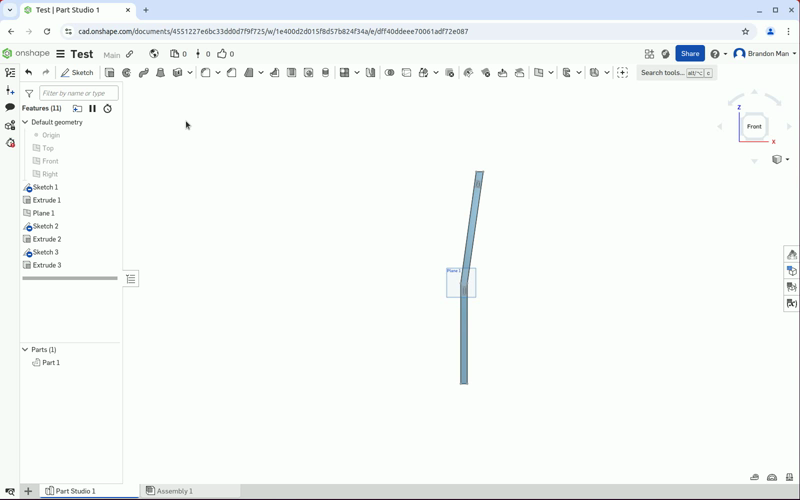
key(shift+h)
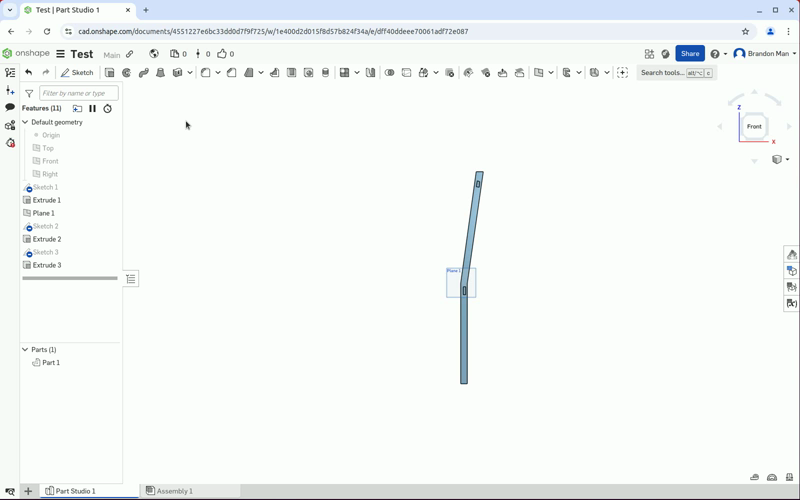
mouse_move(73, 189)
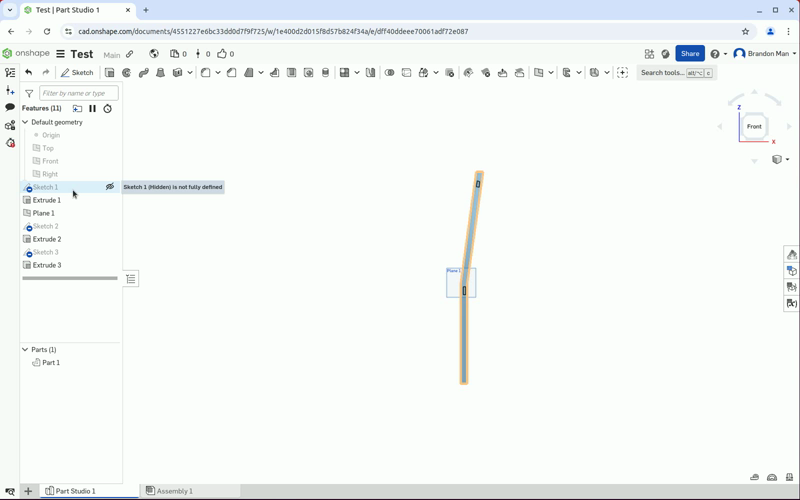
click(73, 189)
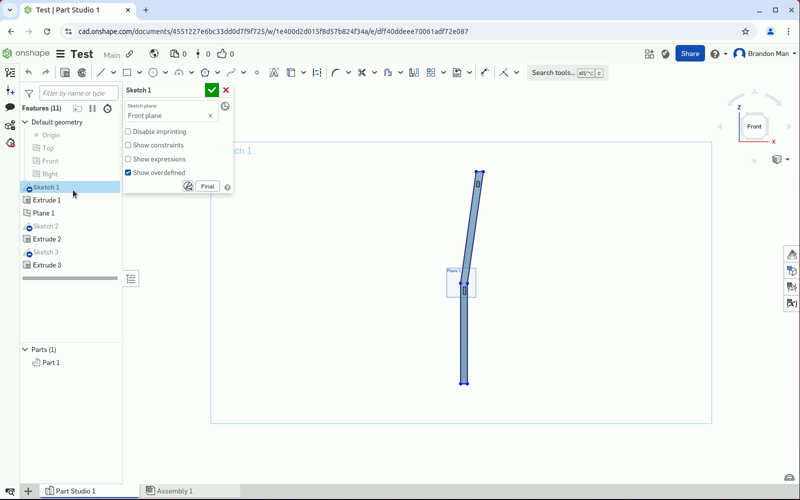
mouse_move(229, 92)
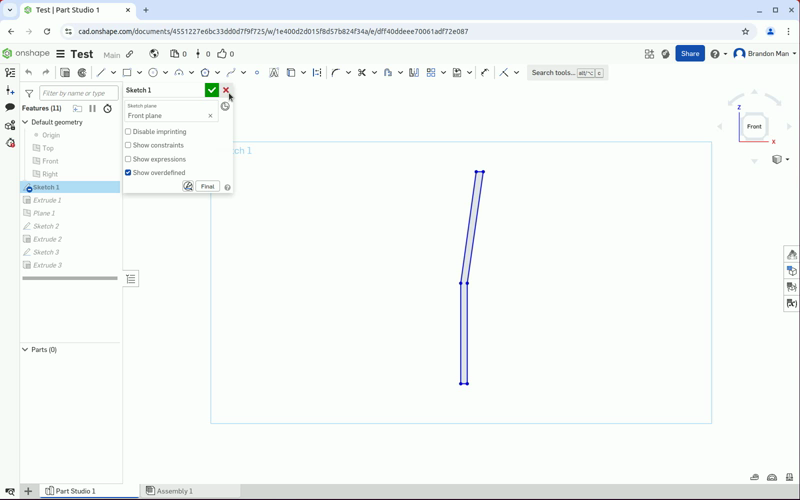
click(229, 92)
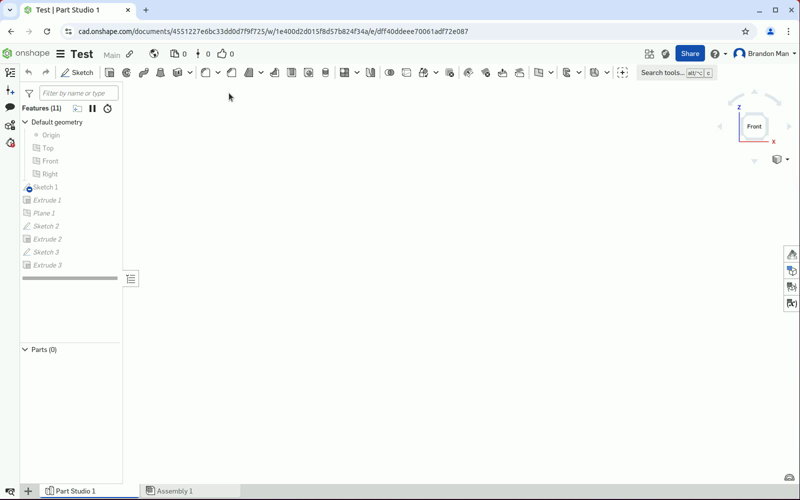
key(shift+s)
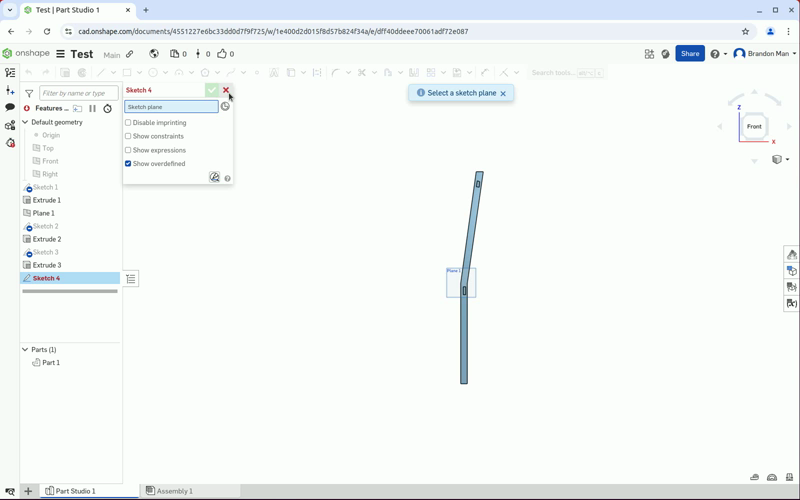
mouse_move(73, 215)
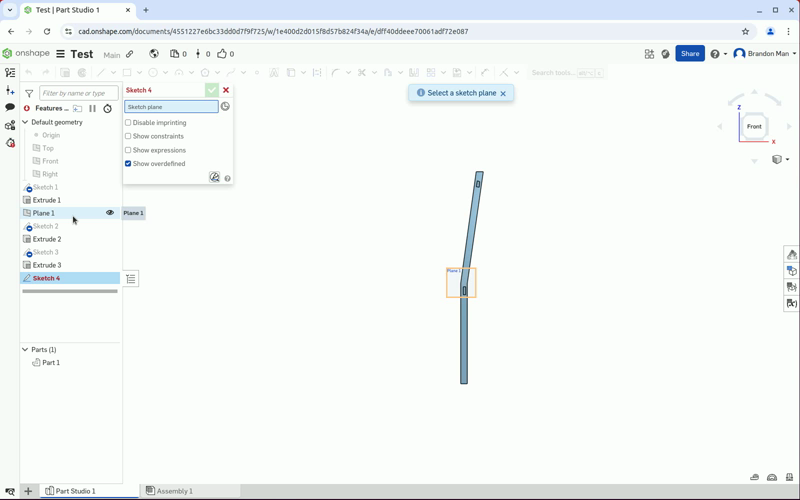
click(73, 215)
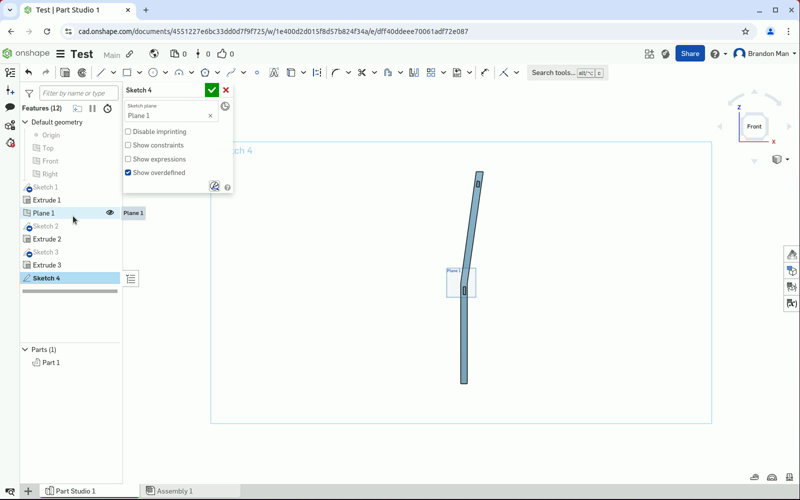
mouse_move(73, 352)
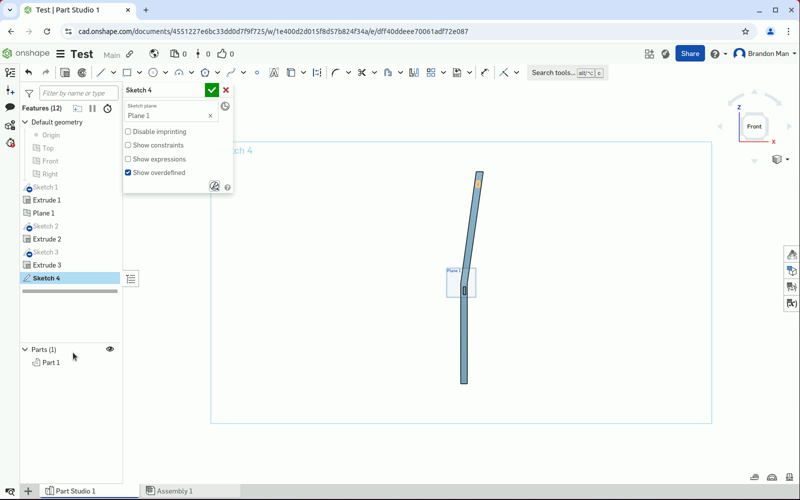
key(y)
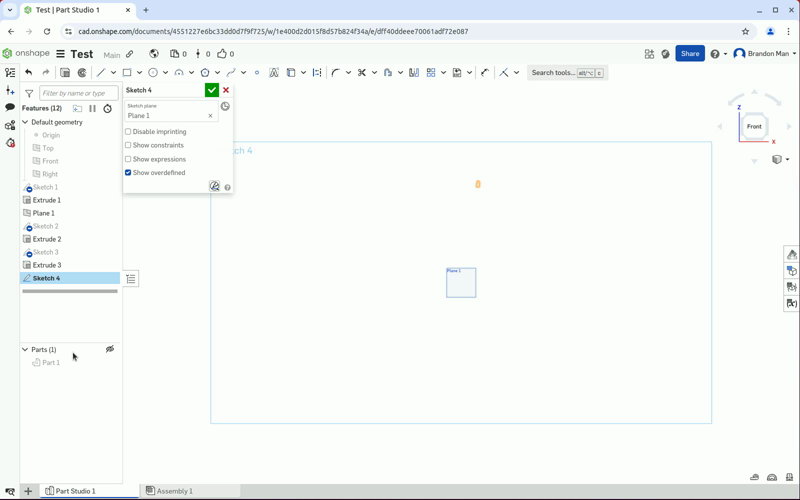
key(l)
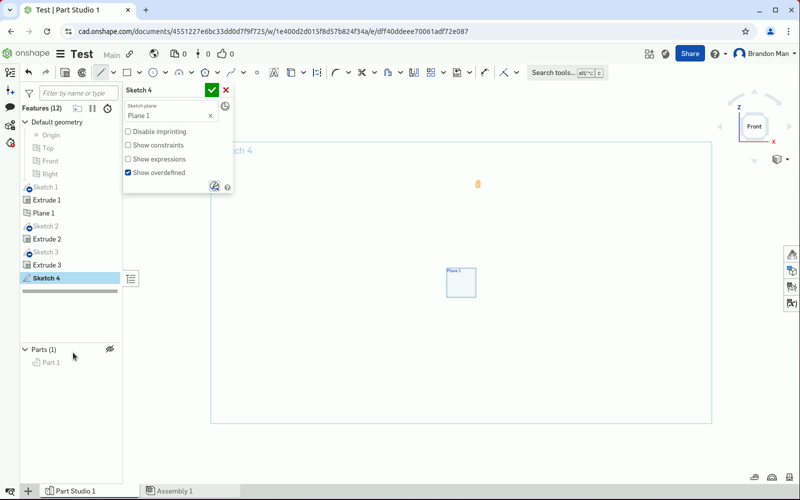
key_down(shift)
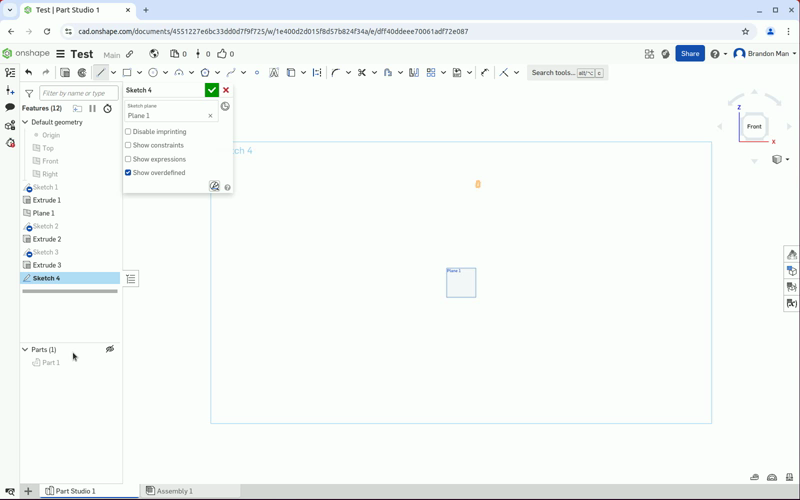
mouse_move(474, 201)
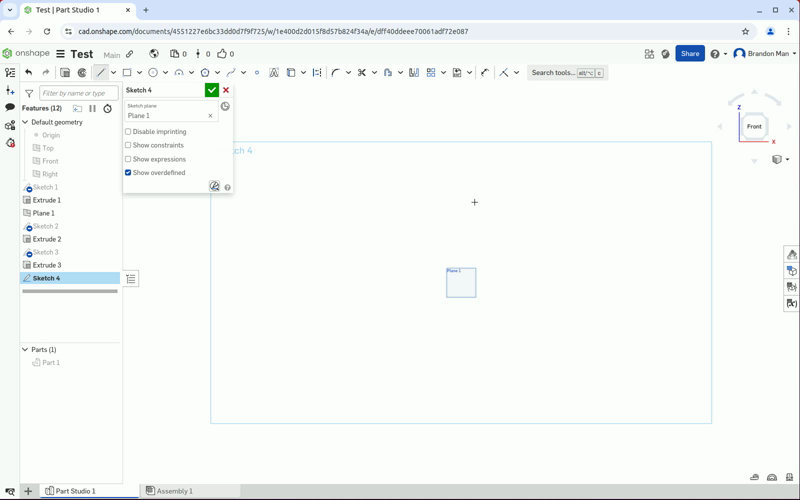
click(474, 201)
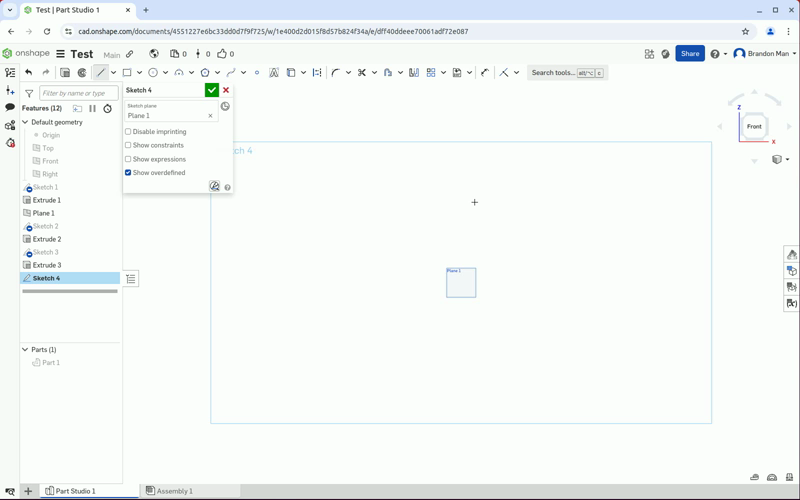
key_up(shift)
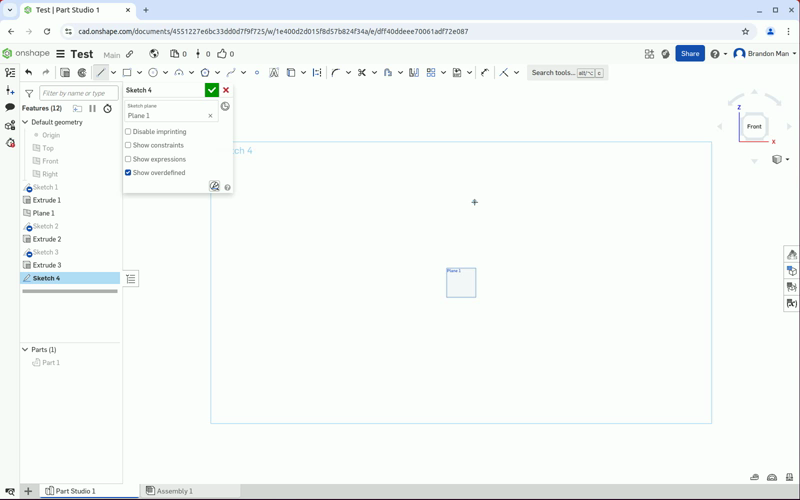
key_down(shift)
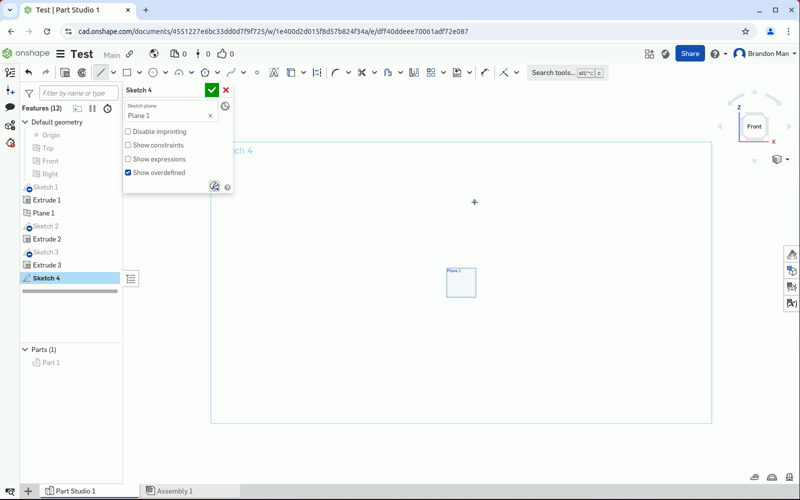
mouse_move(504, 201)
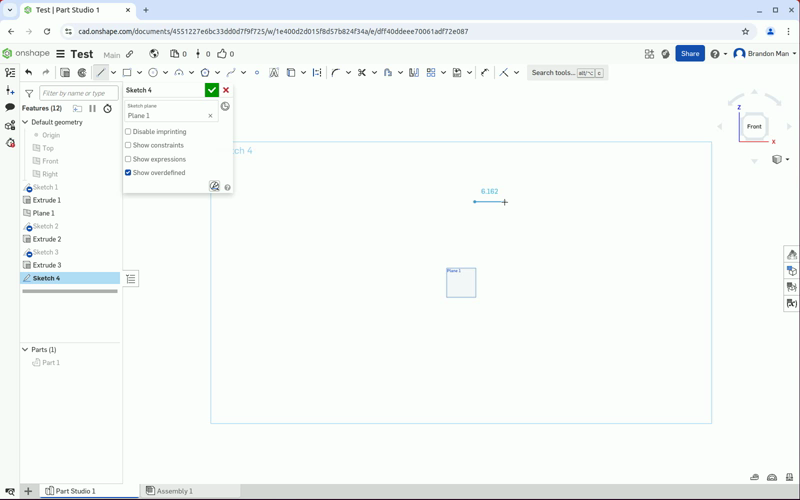
mouse_move(477, 202)
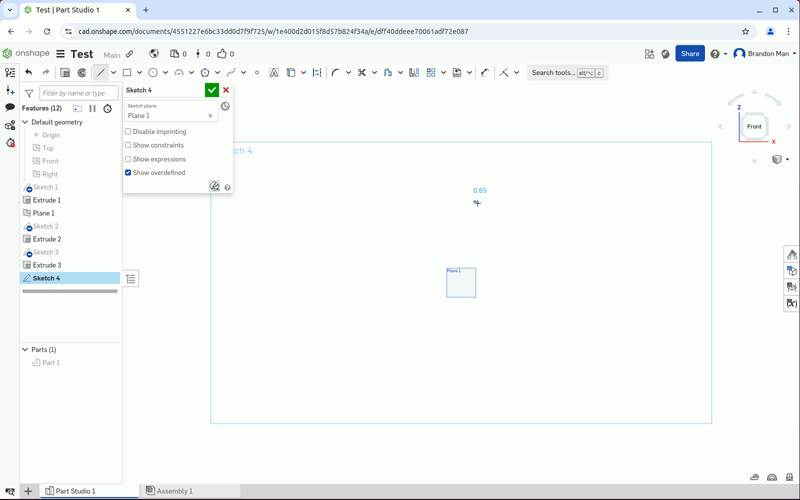
scroll(6)
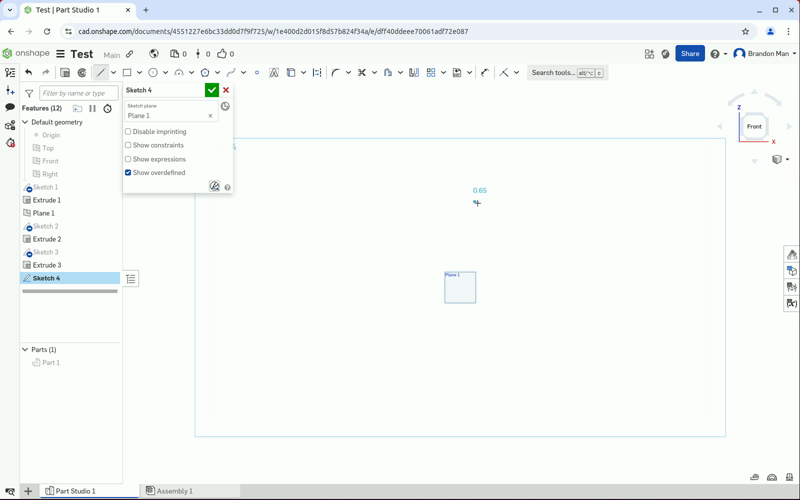
scroll(6)
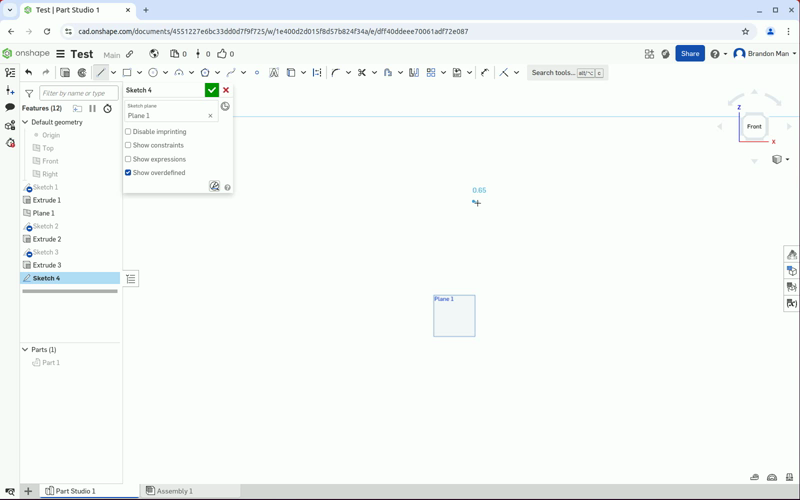
scroll(6)
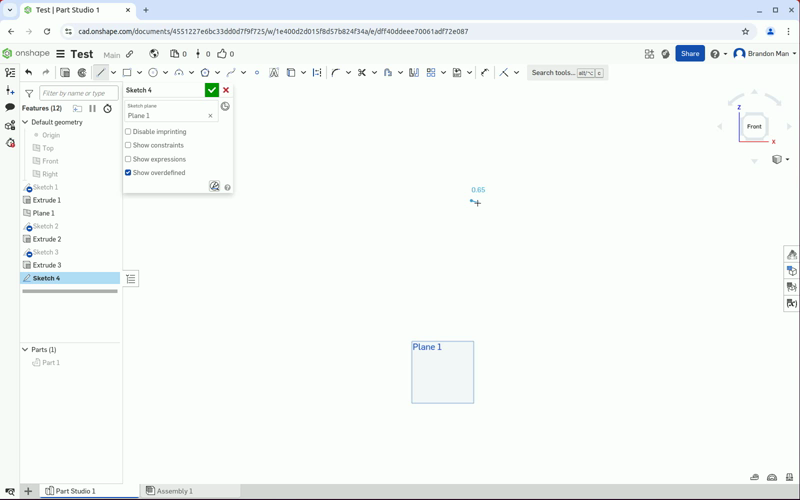
scroll(6)
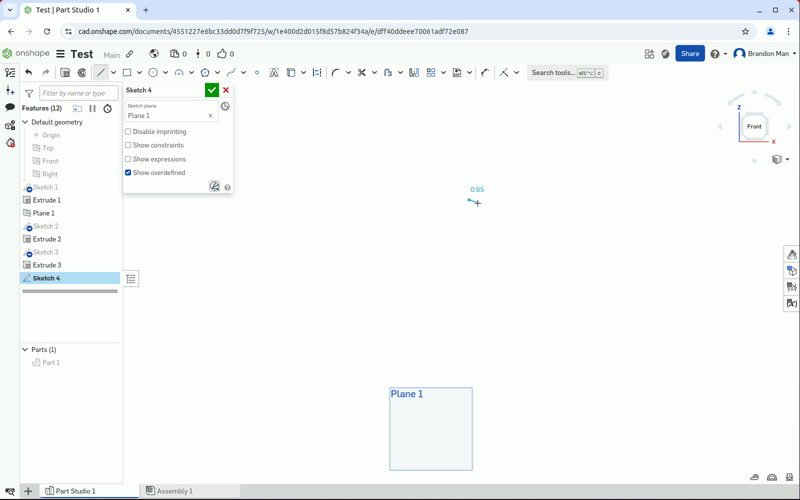
scroll(6)
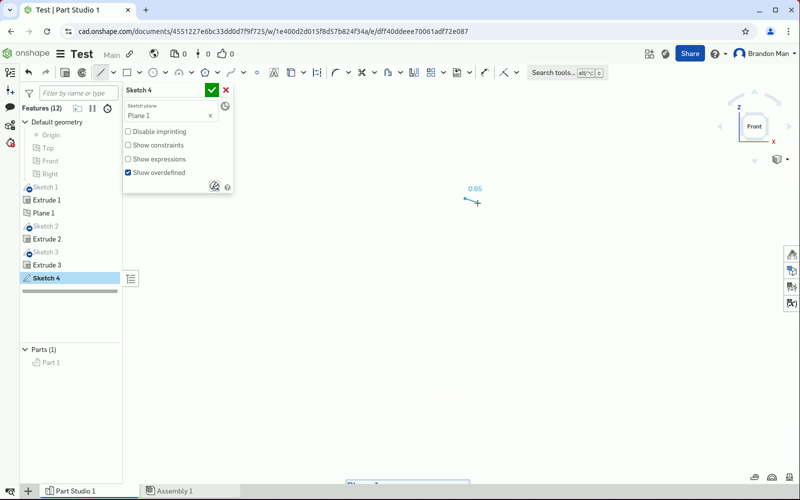
scroll(6)
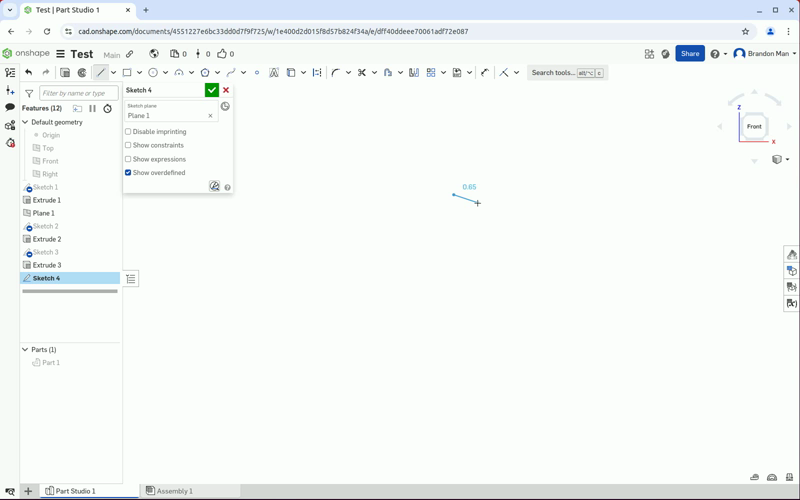
scroll(6)
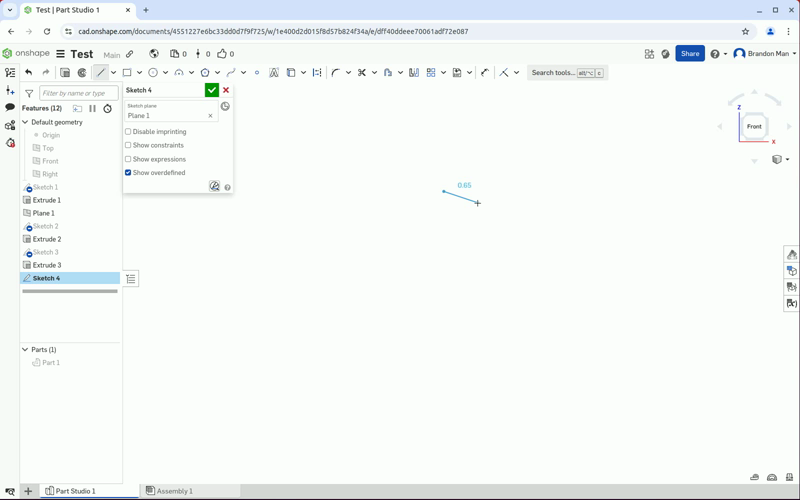
click(477, 202)
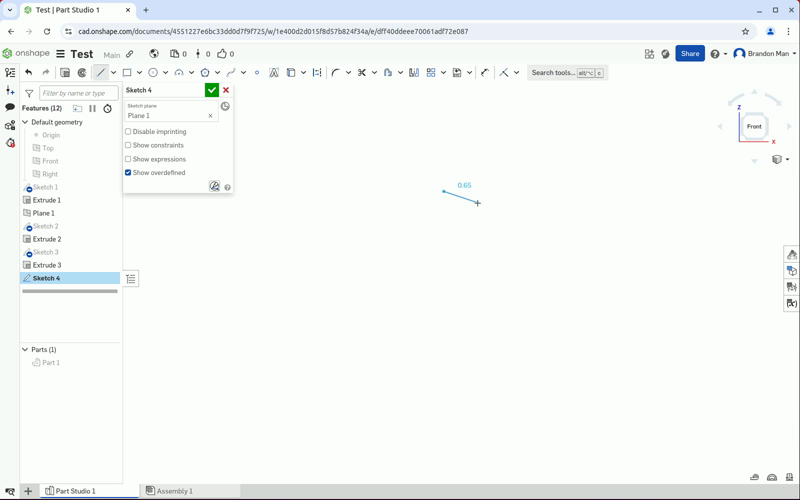
scroll(-6)
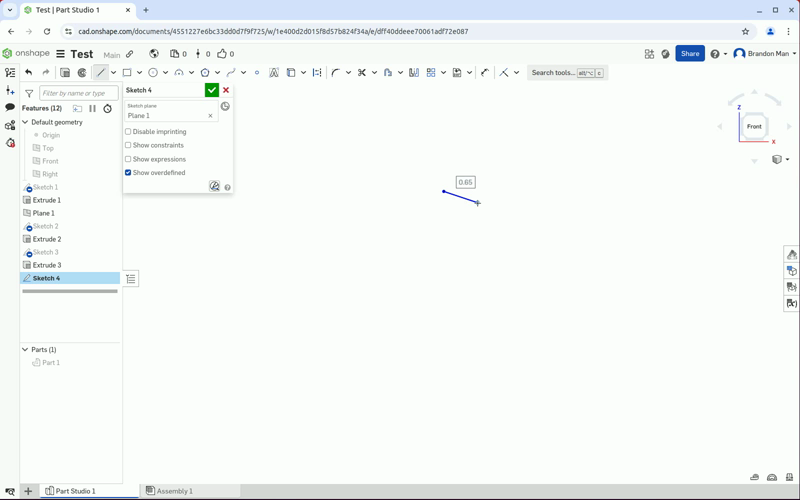
scroll(-6)
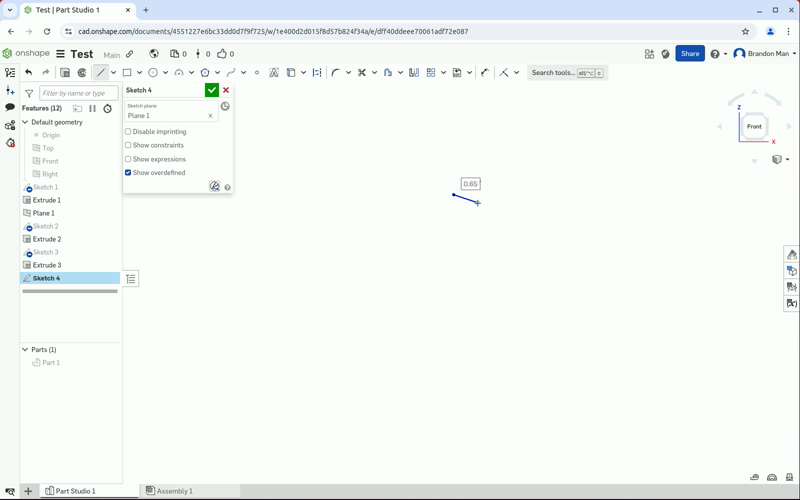
scroll(-6)
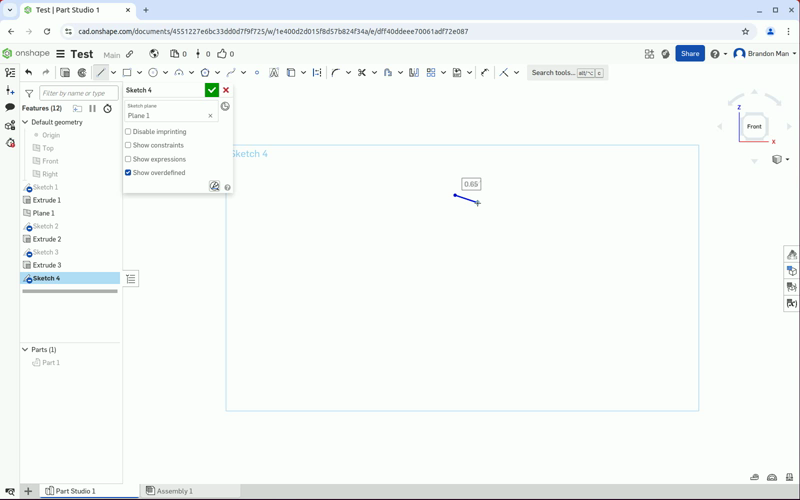
scroll(-6)
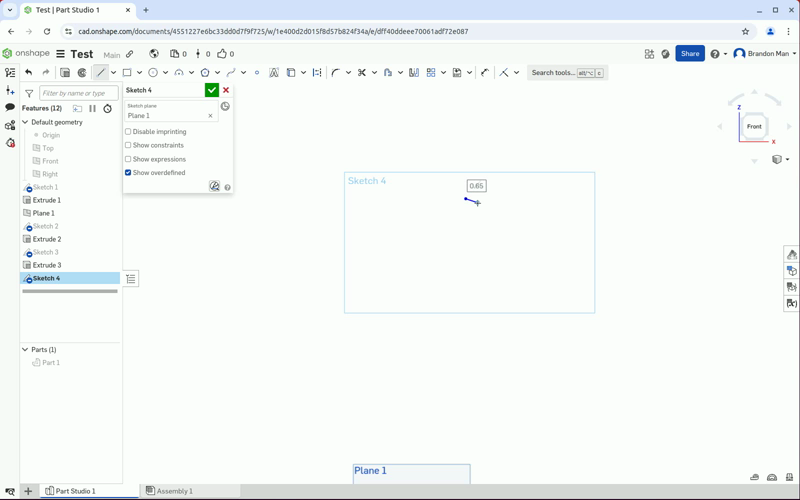
scroll(-6)
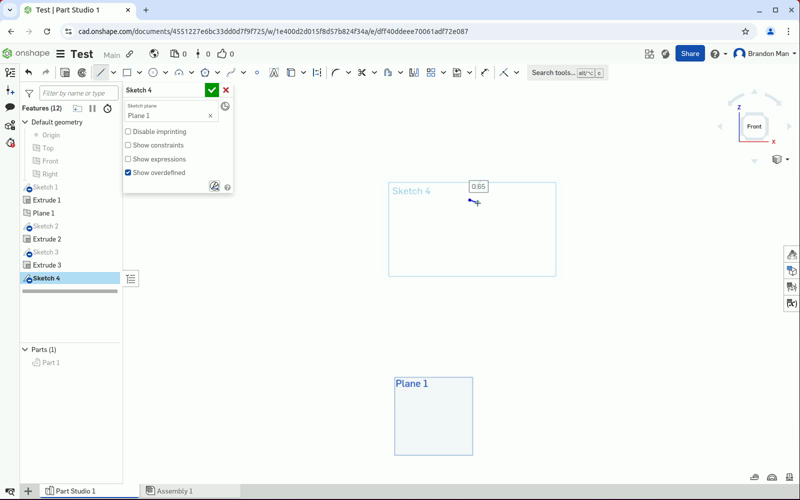
scroll(-6)
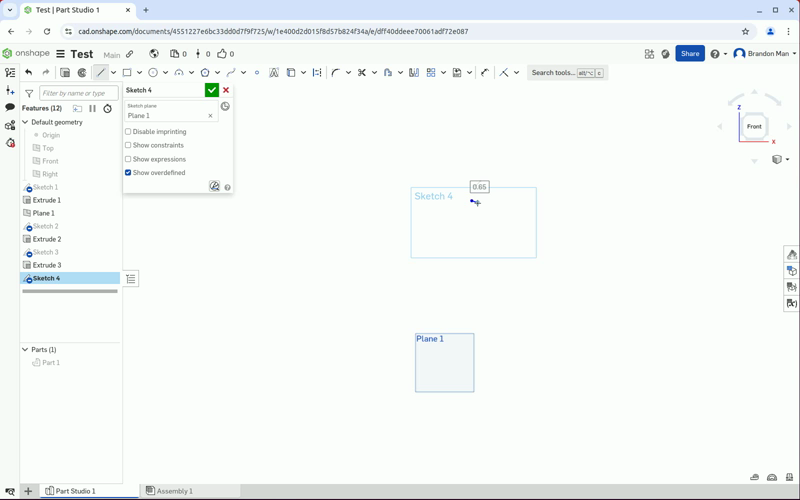
scroll(-6)
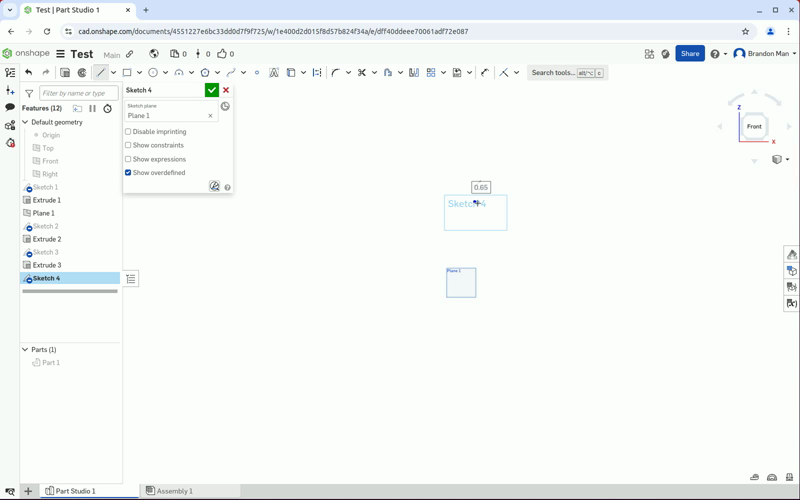
key_up(shift)
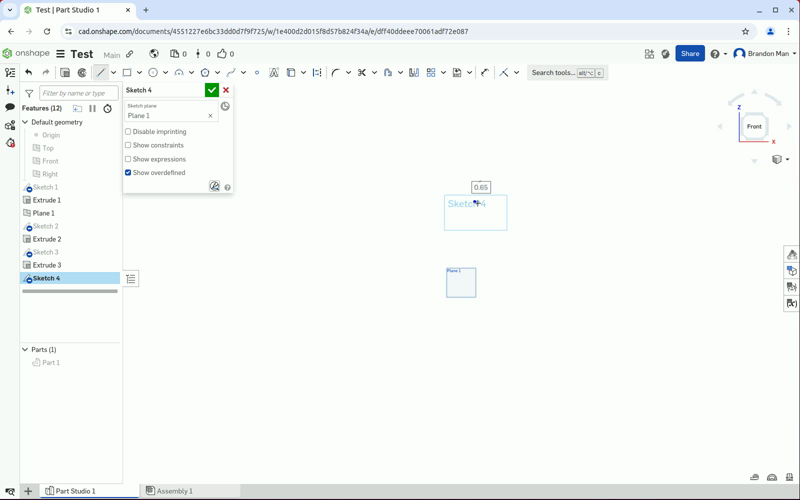
key_down(shift)
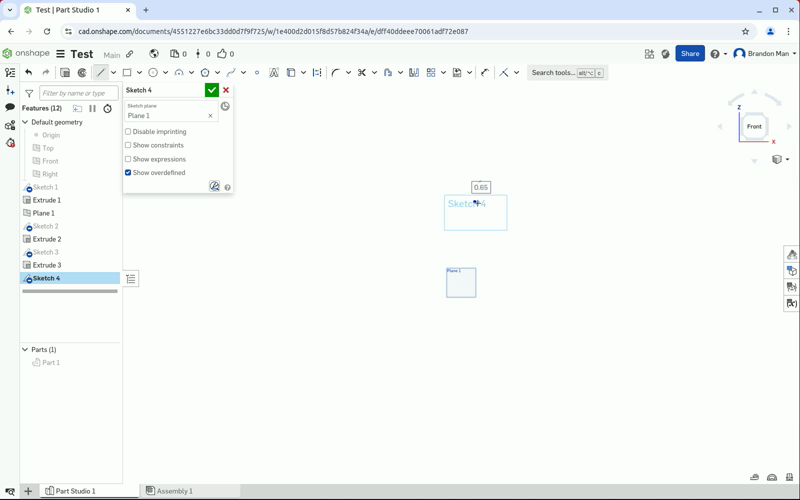
mouse_move(507, 202)
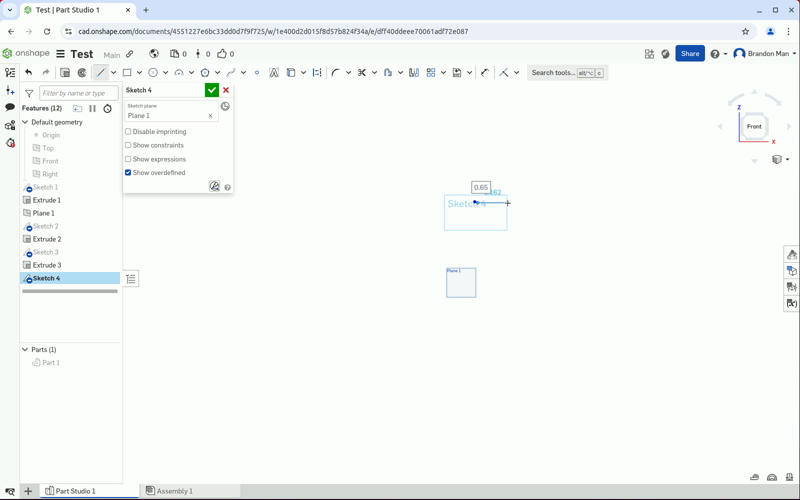
mouse_move(478, 196)
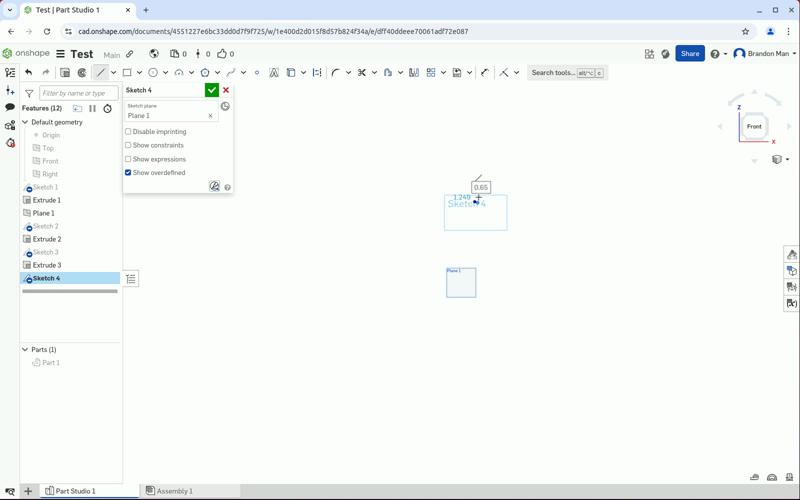
scroll(6)
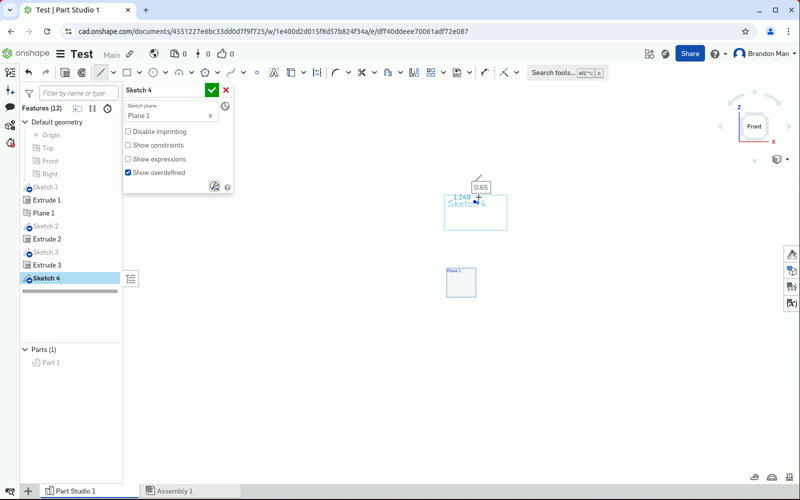
scroll(6)
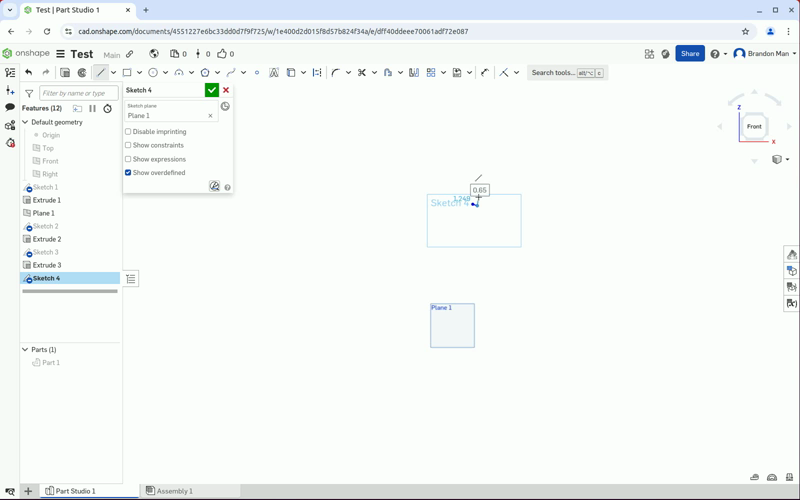
scroll(6)
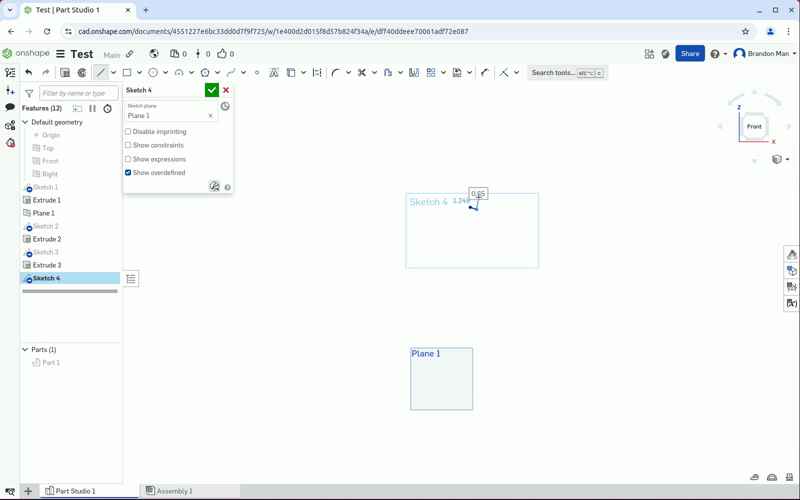
scroll(6)
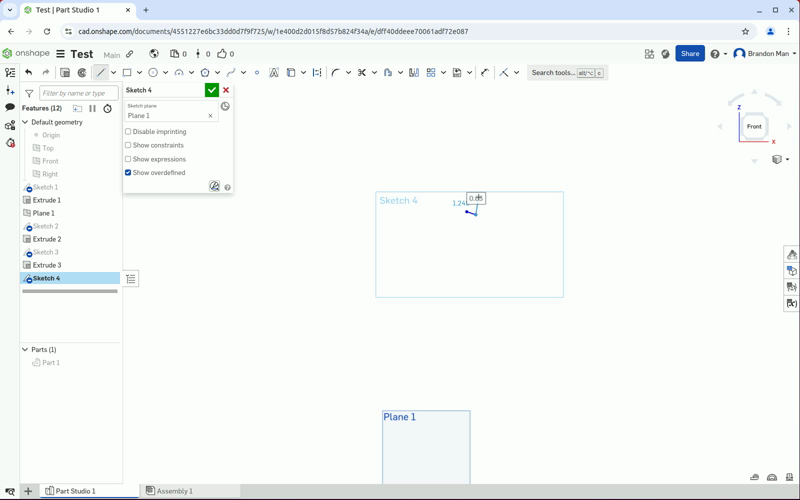
scroll(6)
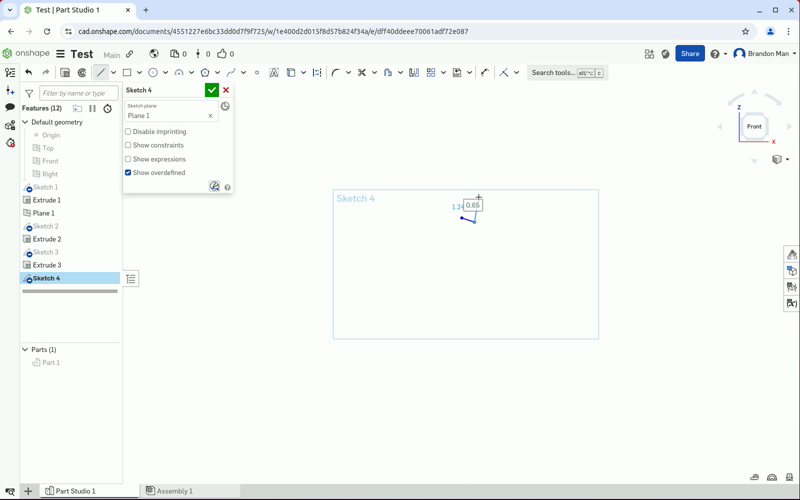
scroll(6)
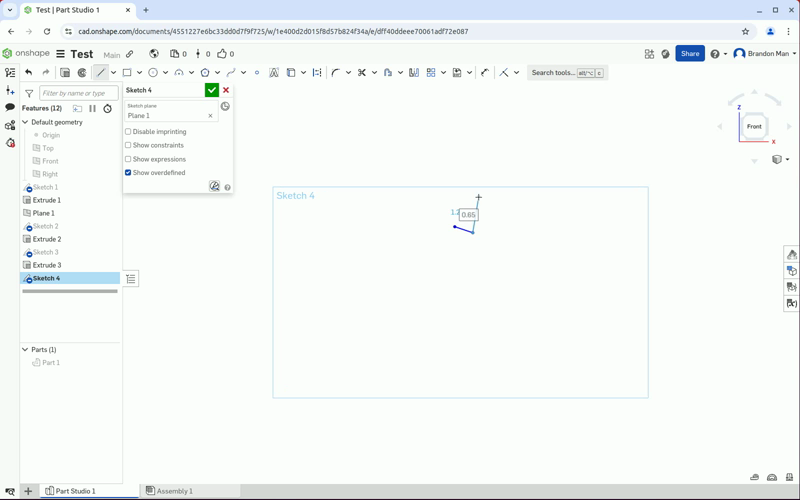
scroll(6)
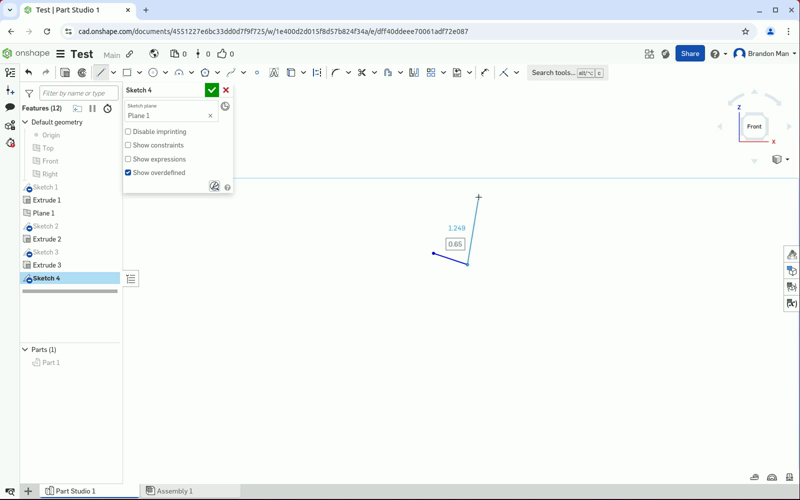
click(478, 196)
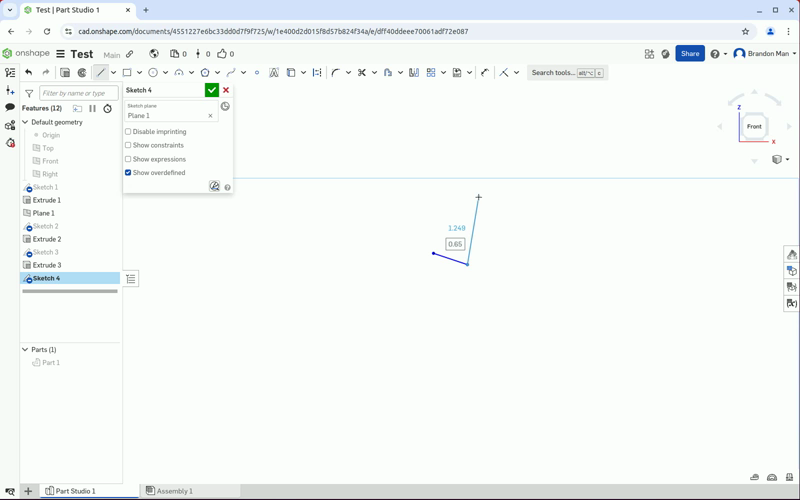
scroll(-6)
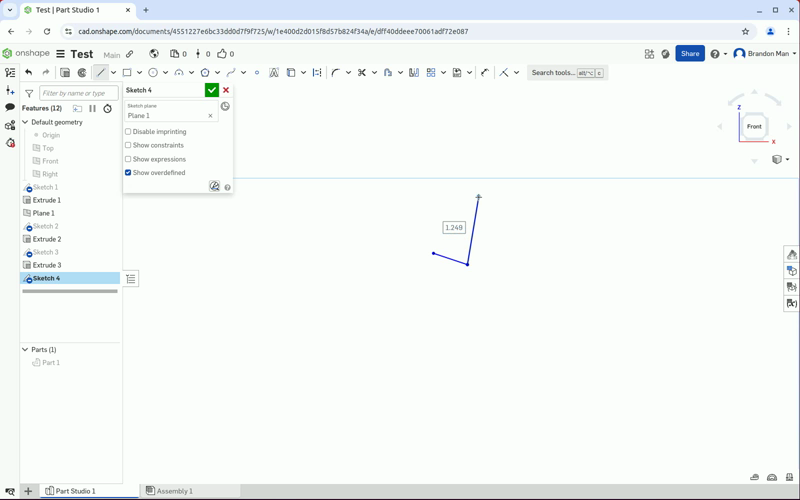
scroll(-6)
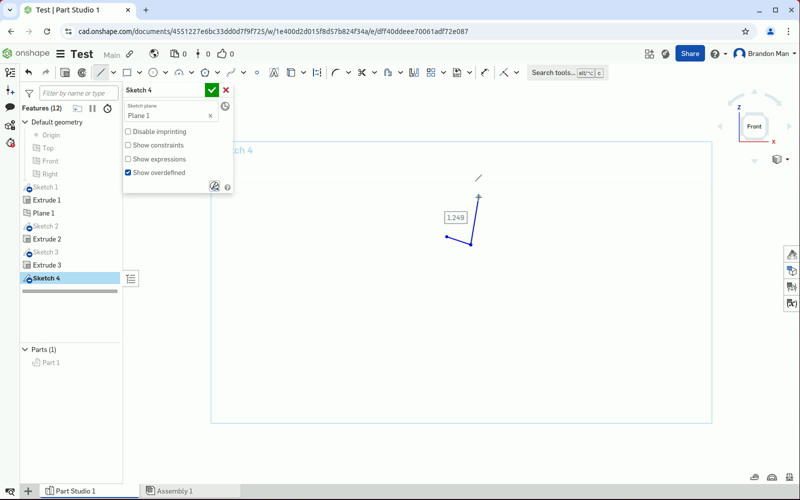
scroll(-6)
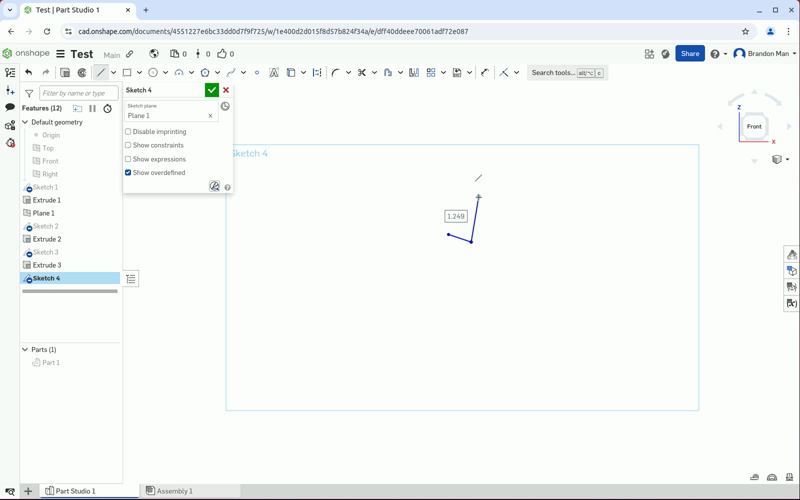
scroll(-6)
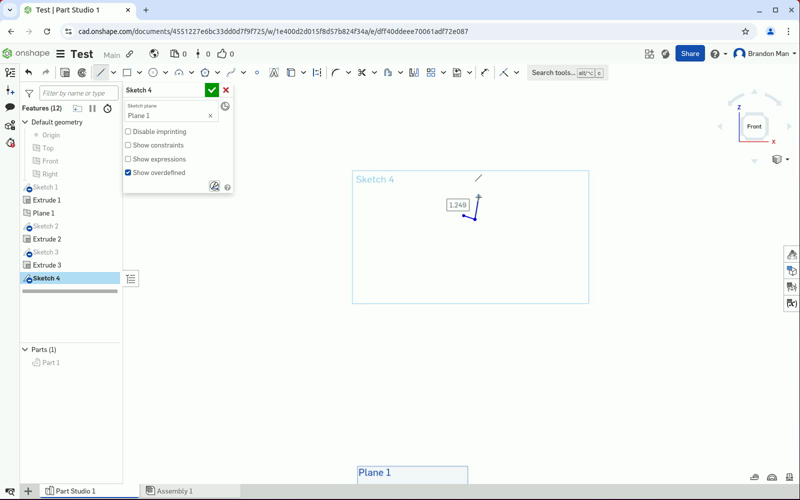
scroll(-6)
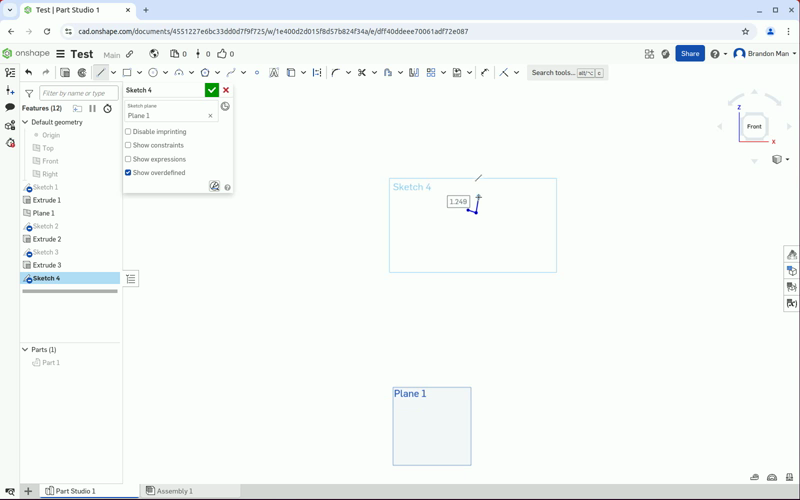
scroll(-6)
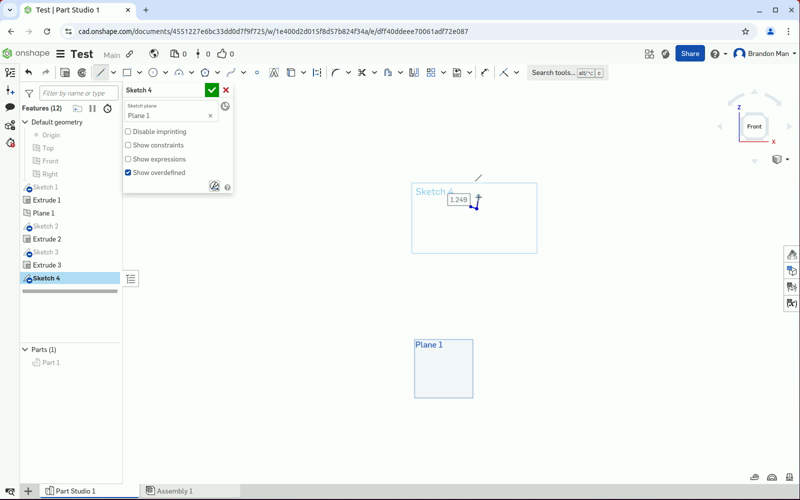
scroll(-6)
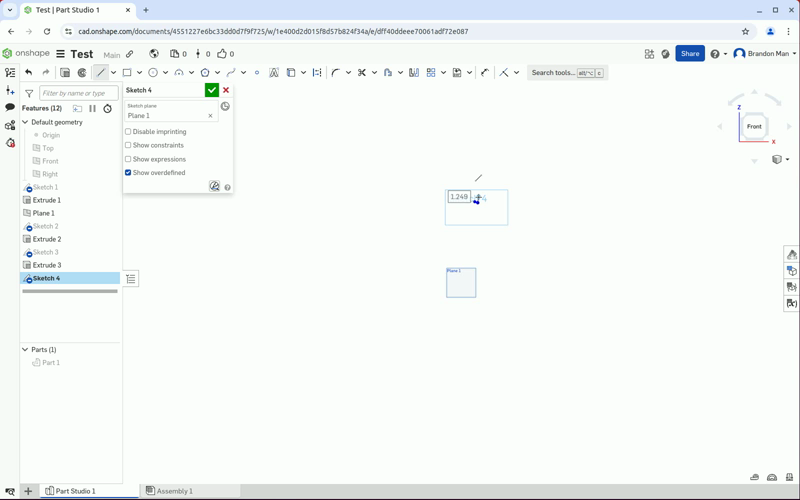
key_up(shift)
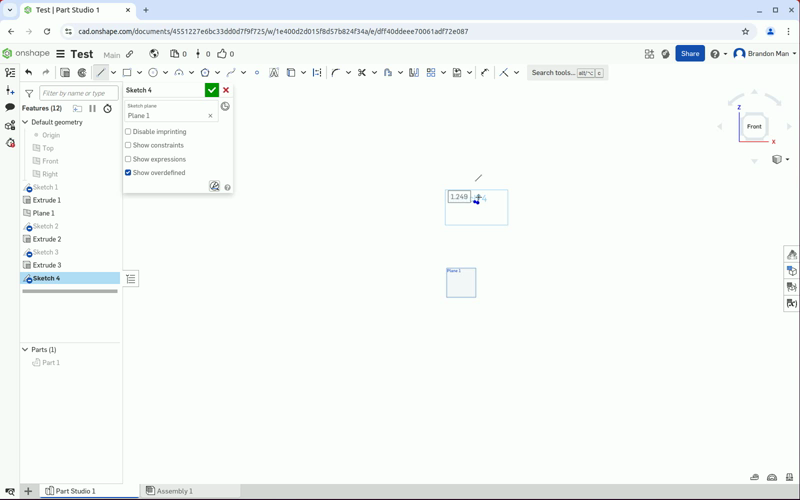
key_down(shift)
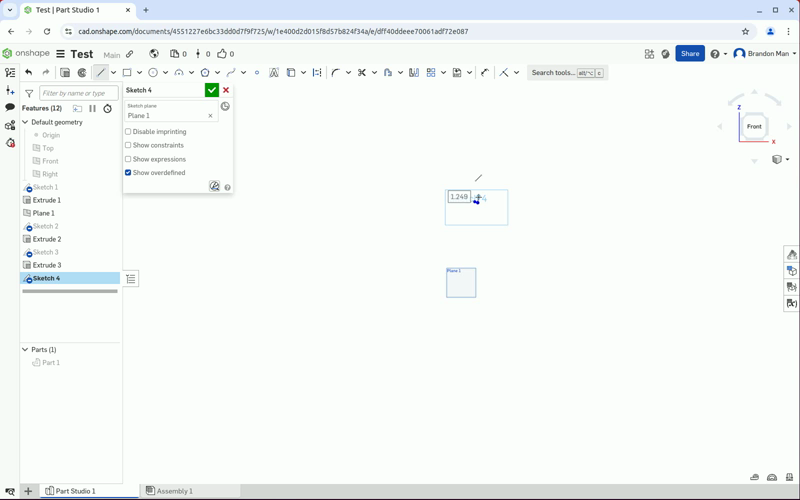
mouse_move(508, 196)
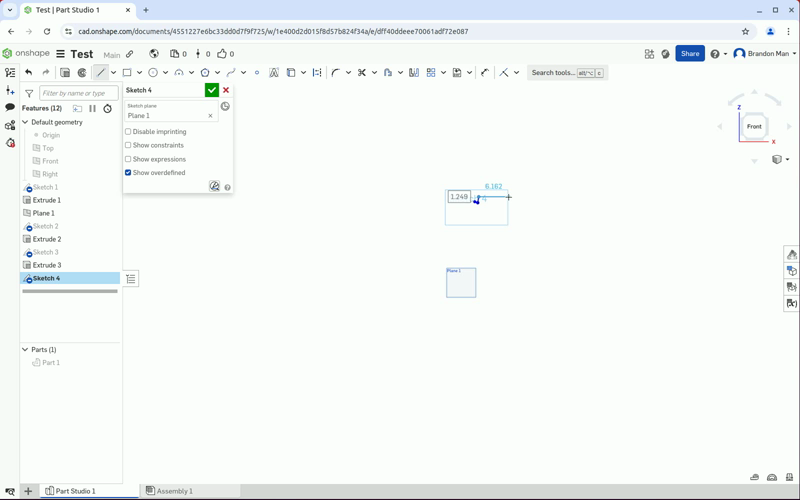
mouse_move(475, 196)
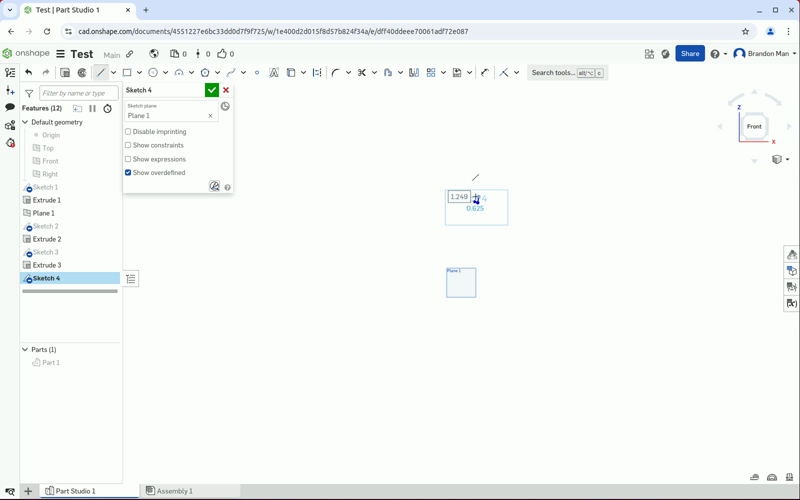
scroll(6)
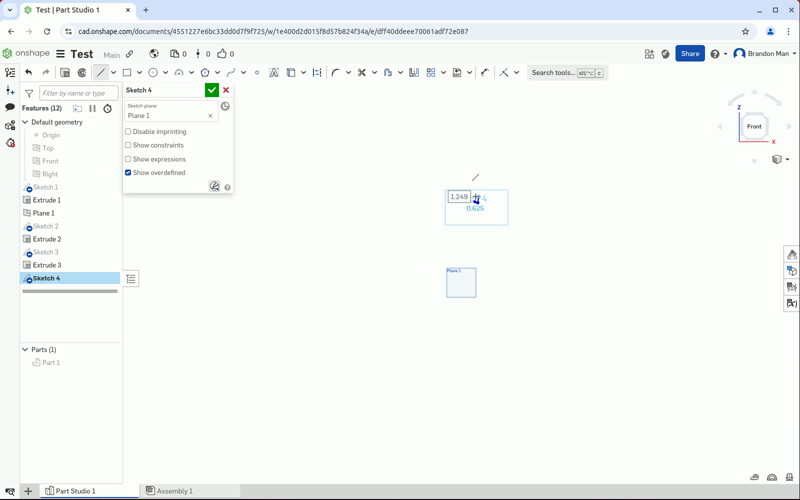
scroll(6)
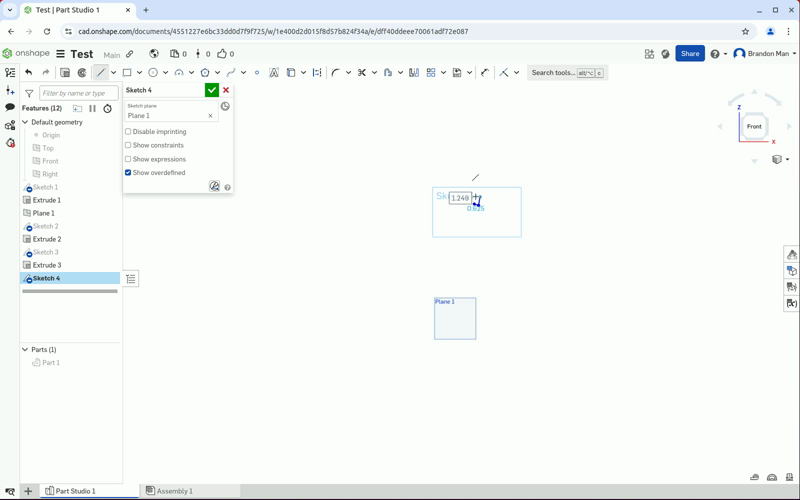
scroll(6)
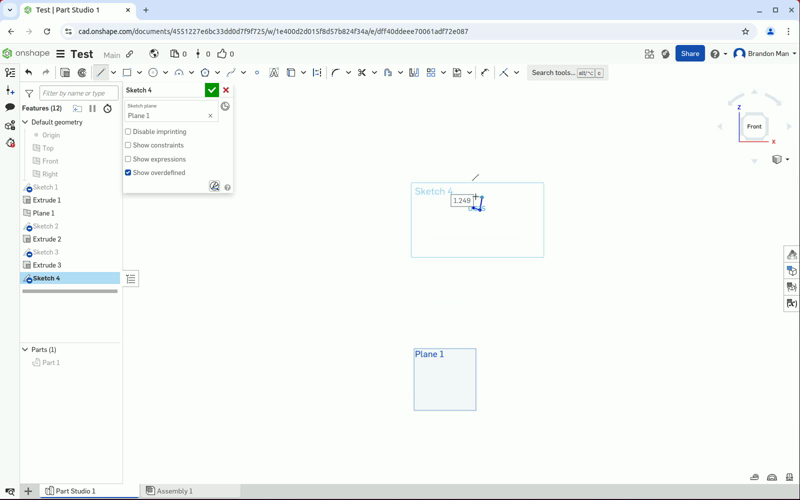
scroll(6)
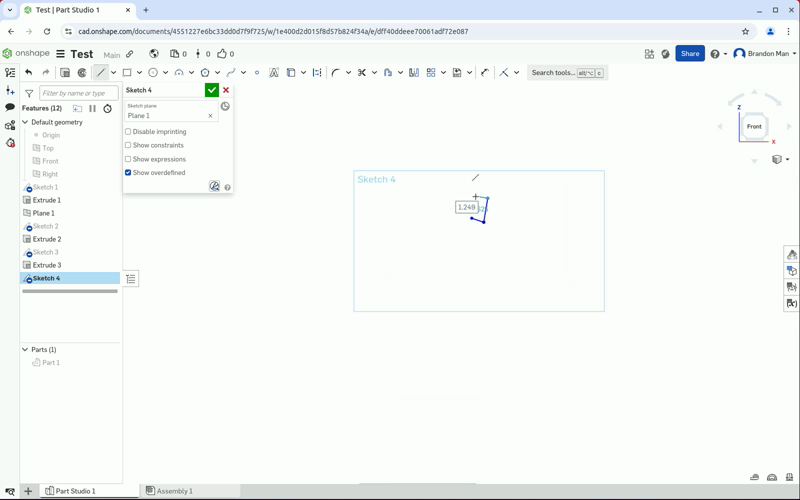
scroll(6)
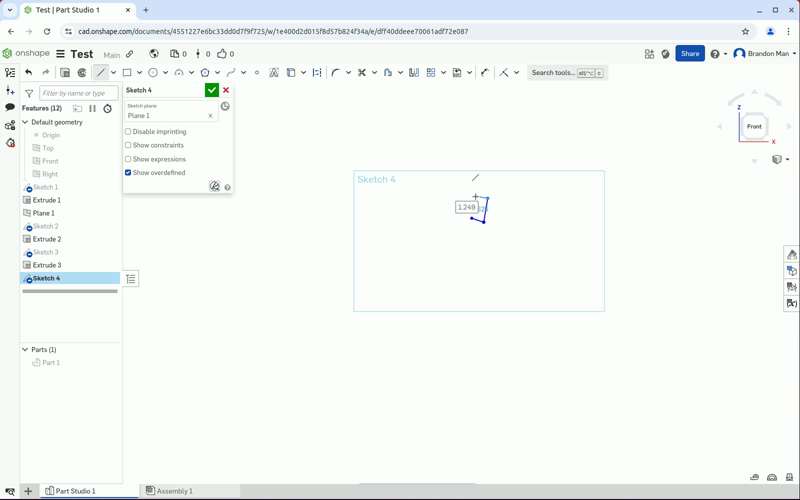
scroll(6)
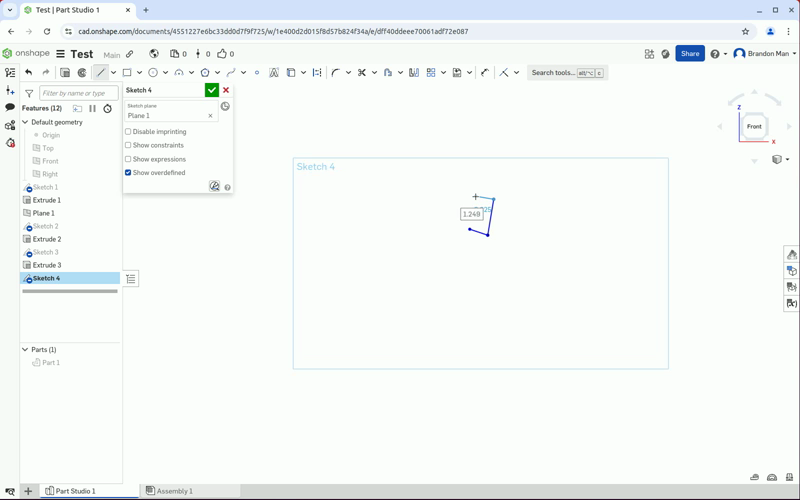
scroll(6)
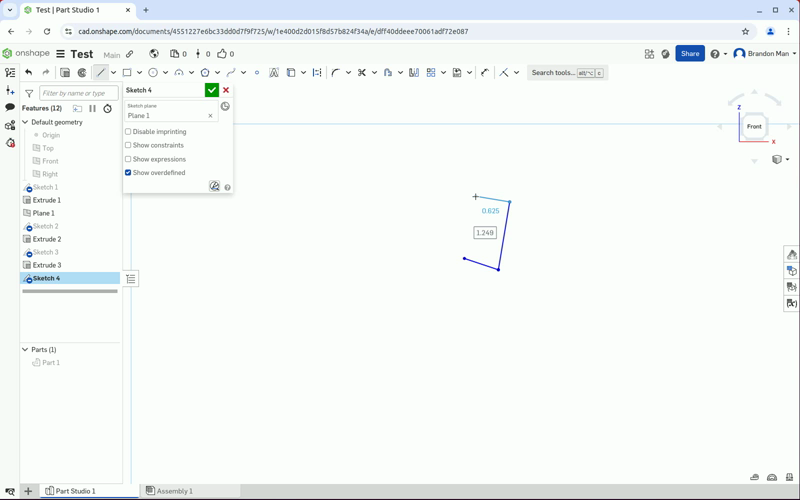
click(475, 196)
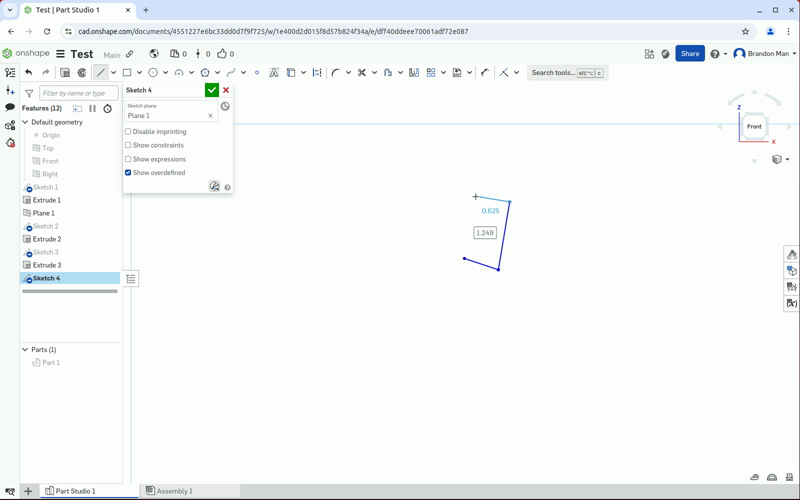
scroll(-6)
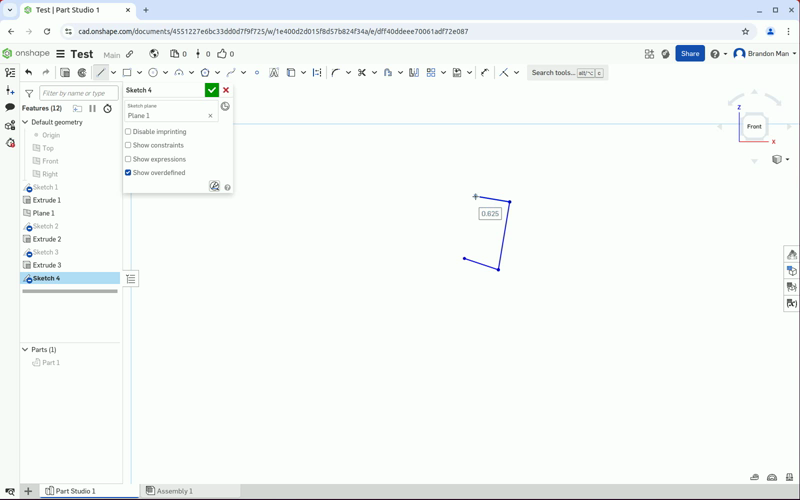
scroll(-6)
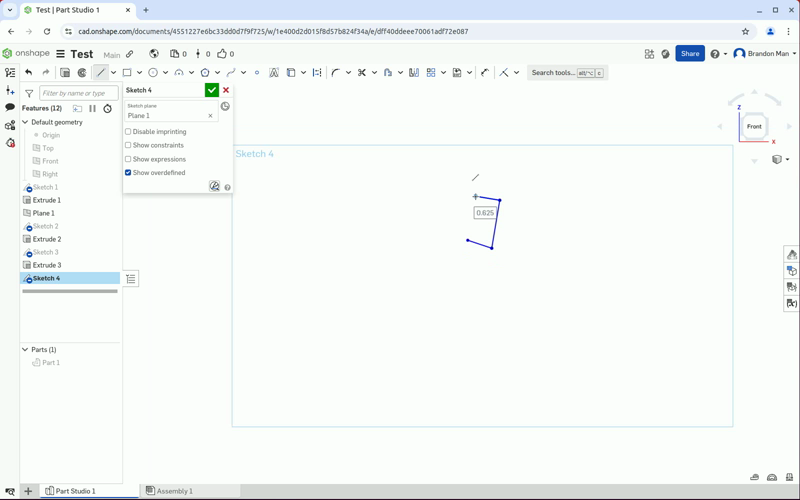
scroll(-6)
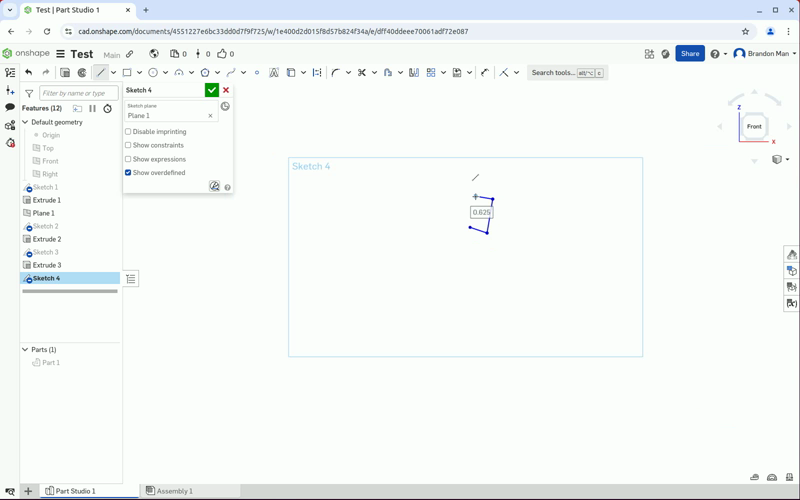
scroll(-6)
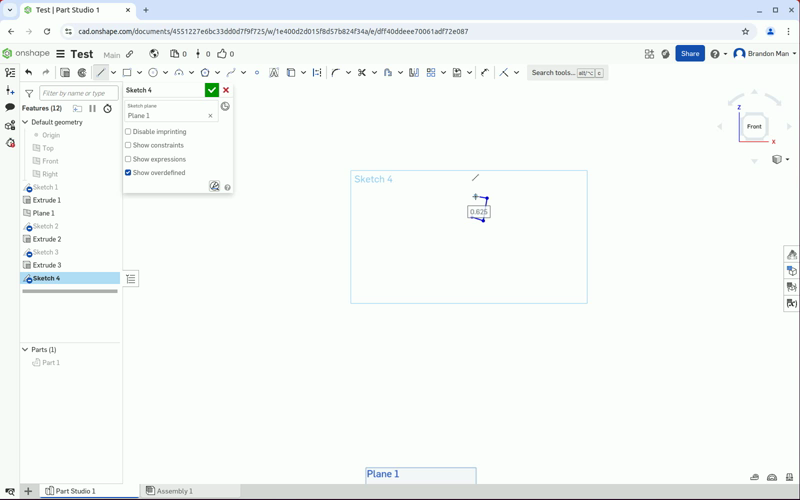
scroll(-6)
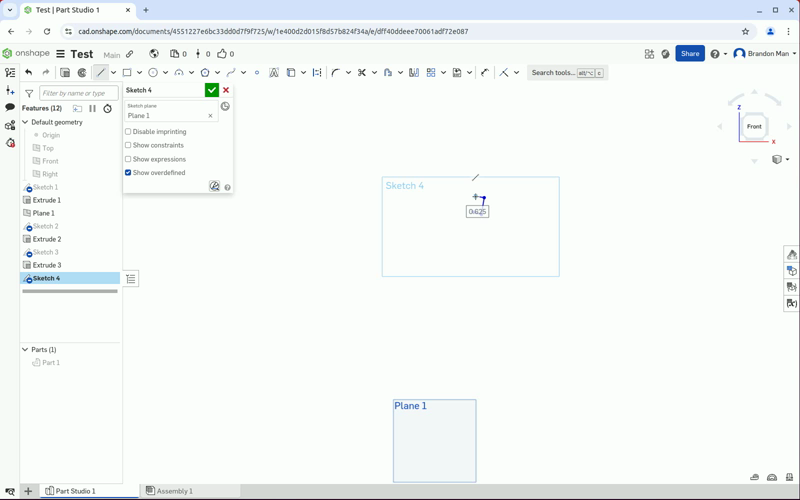
scroll(-6)
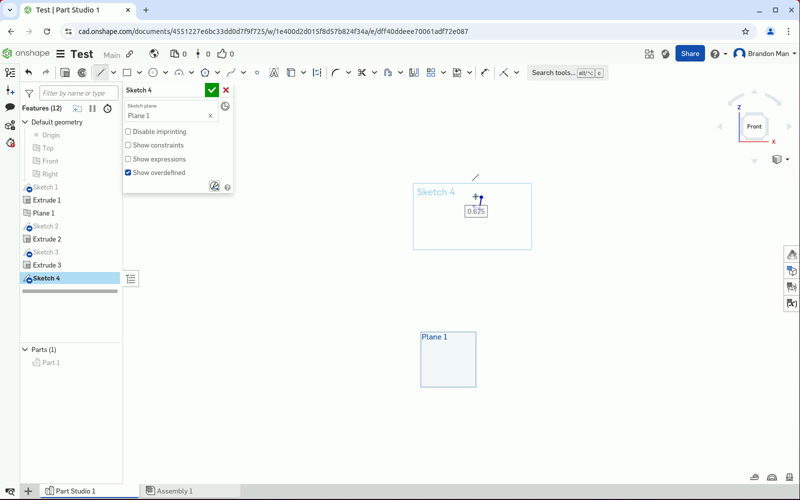
scroll(-6)
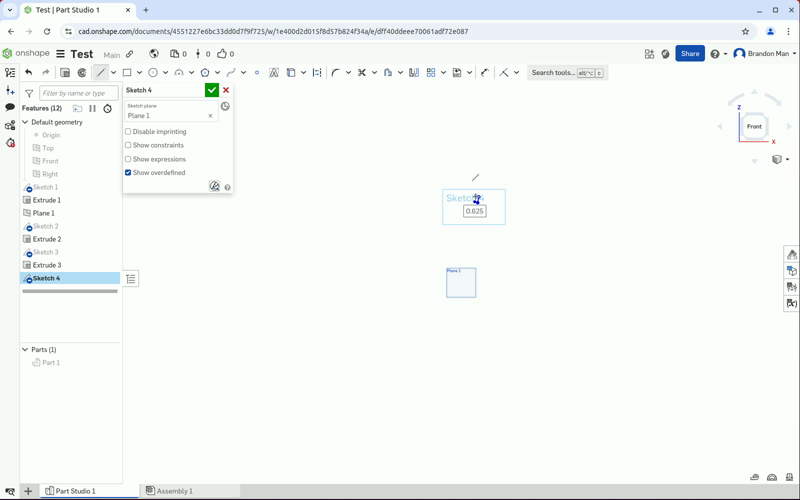
key_up(shift)
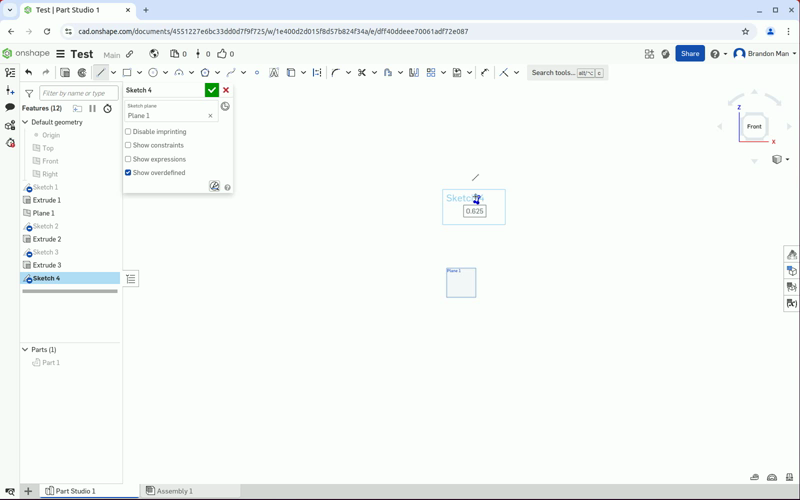
mouse_move(505, 196)
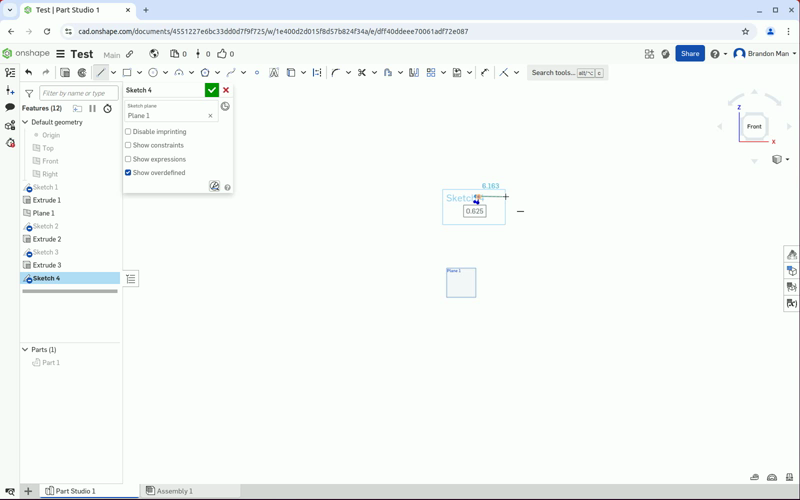
key_down(shift)
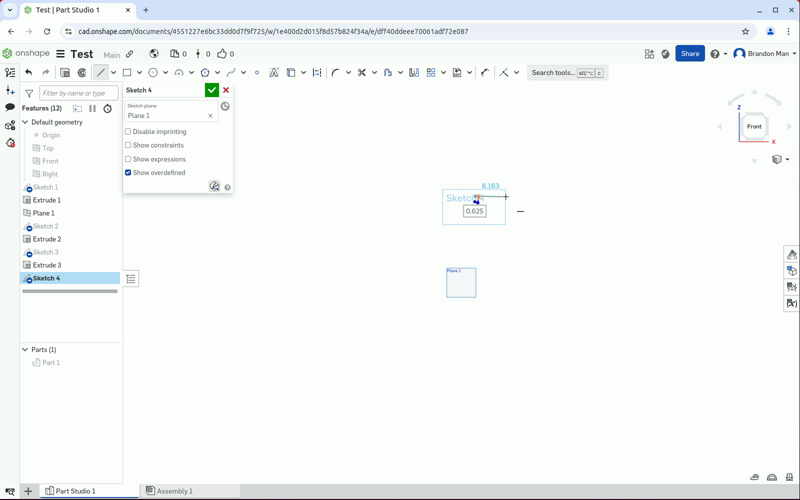
mouse_move(474, 201)
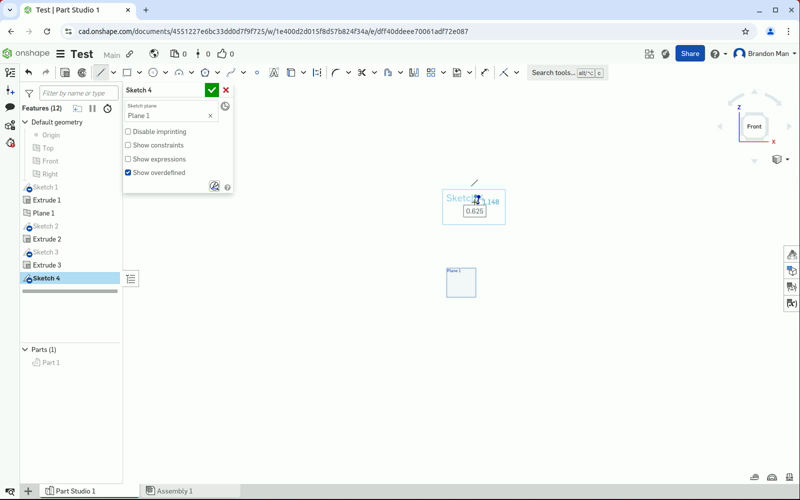
scroll(6)
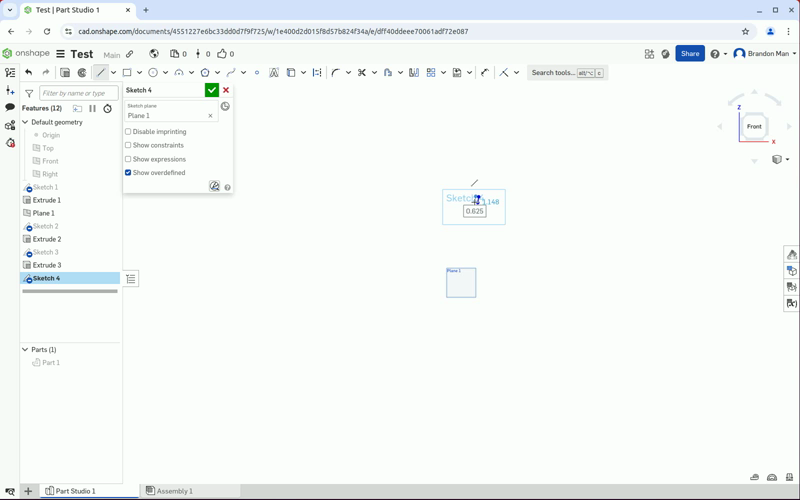
scroll(6)
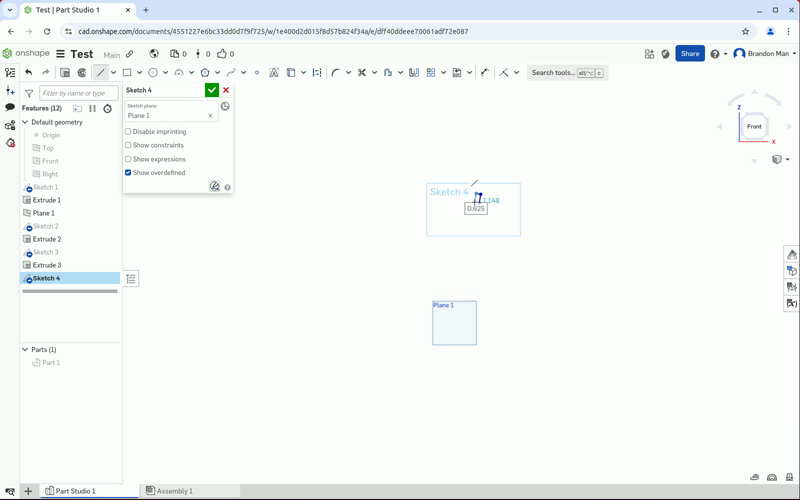
scroll(6)
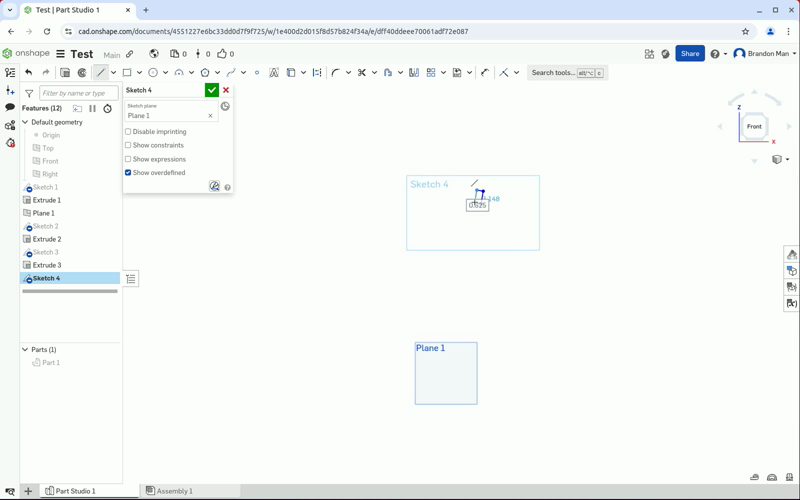
scroll(6)
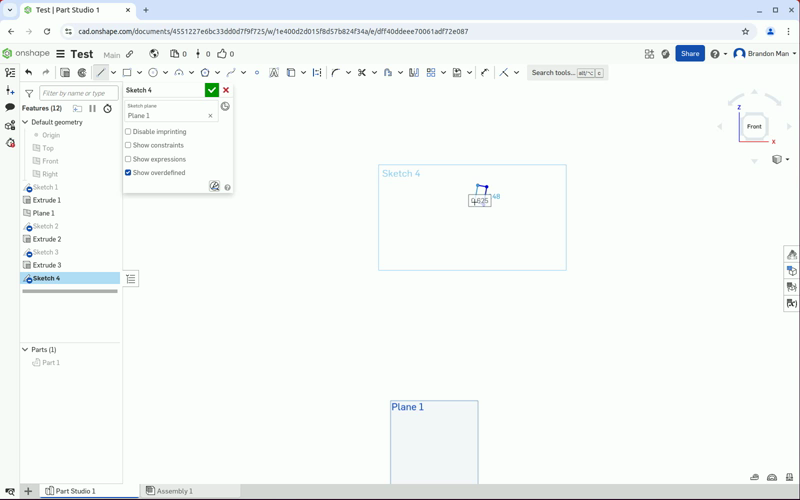
scroll(6)
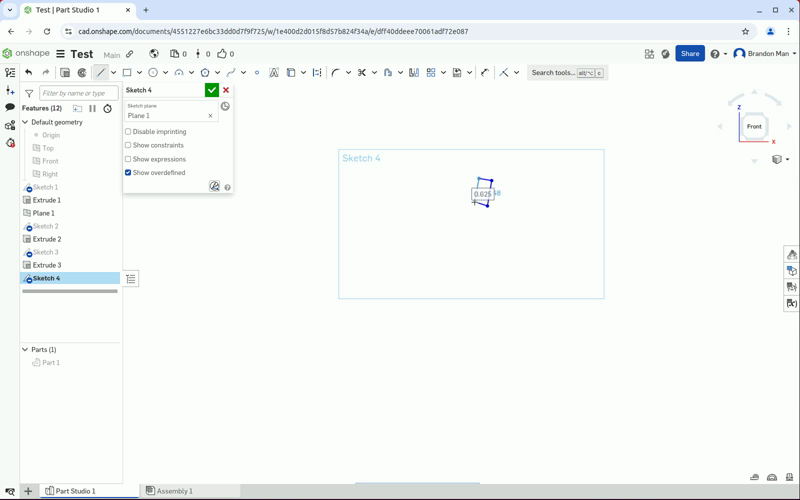
scroll(6)
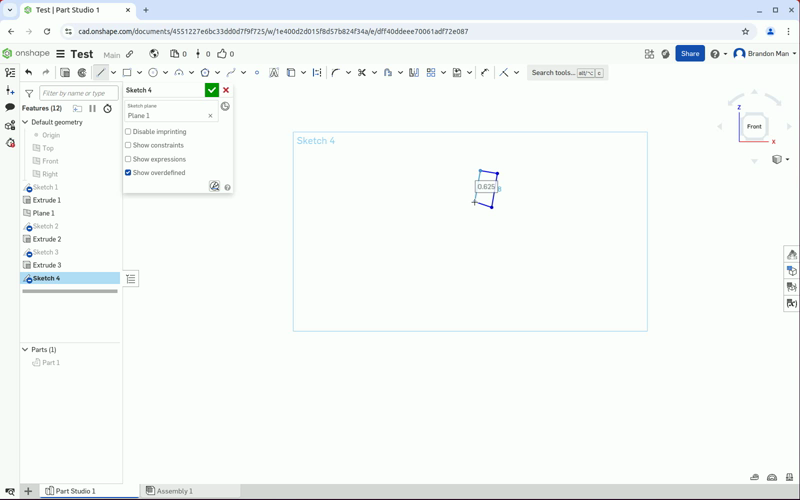
scroll(6)
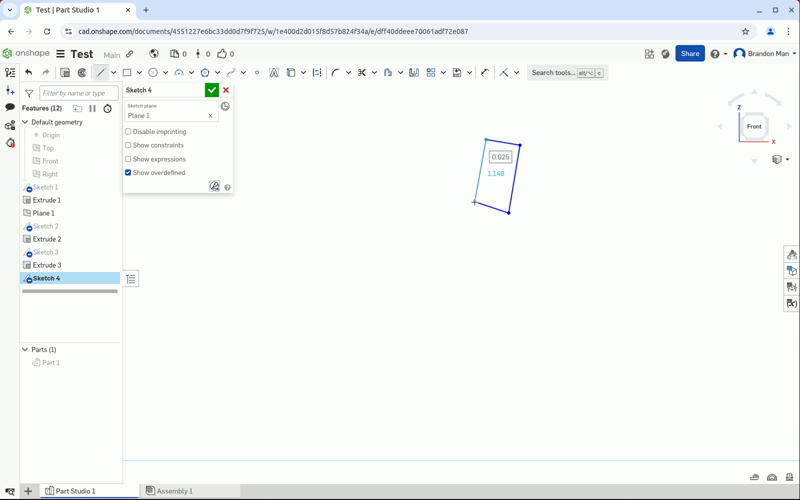
key_up(shift)
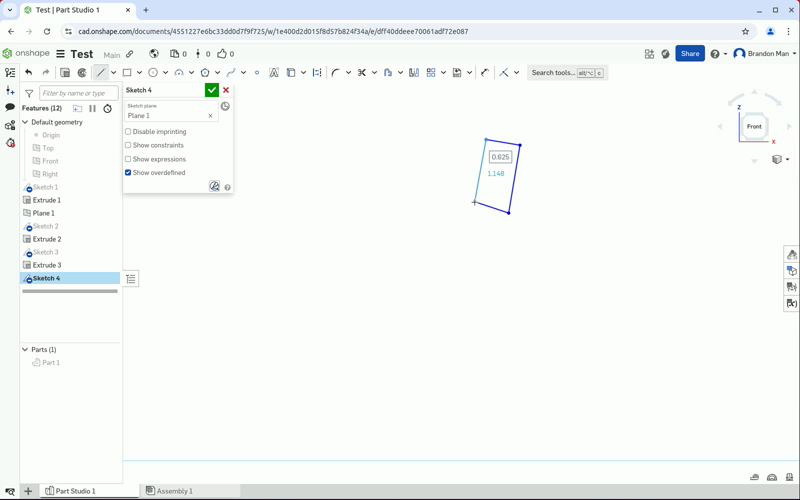
click(474, 201)
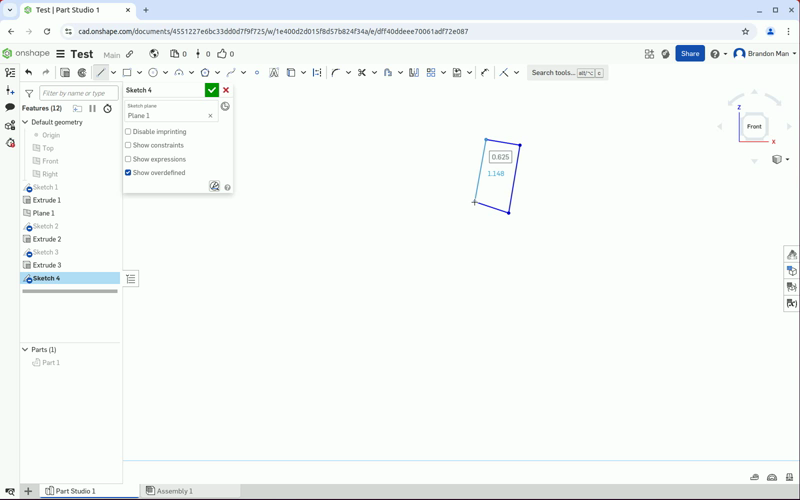
scroll(-6)
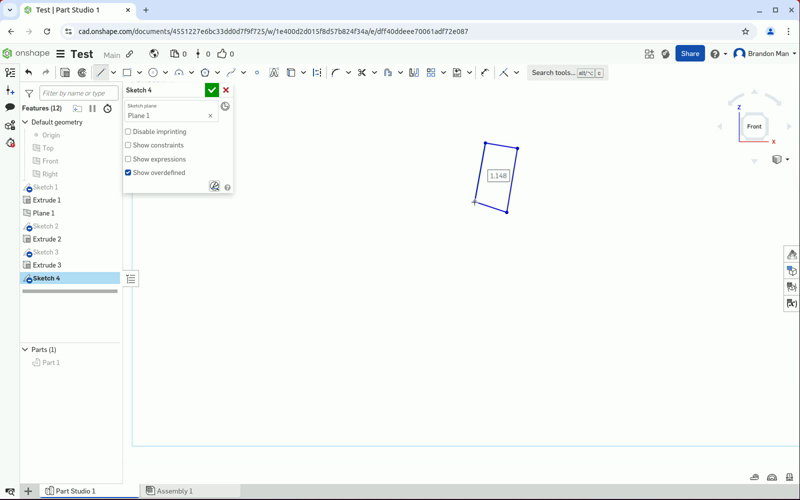
scroll(-6)
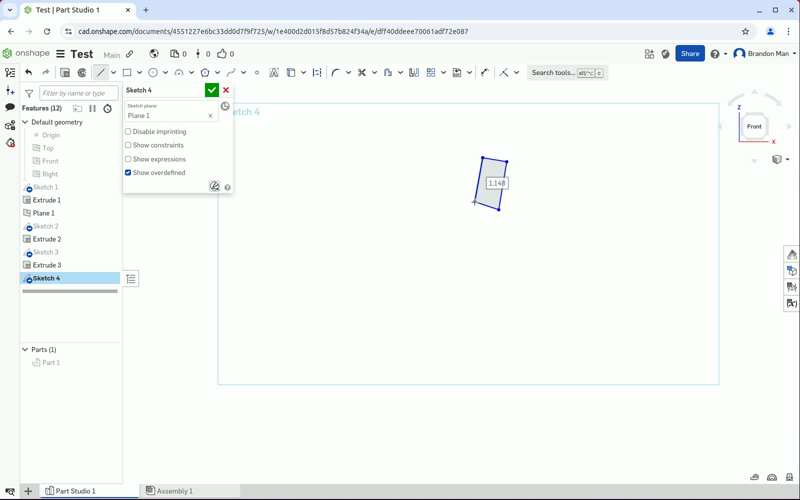
scroll(-6)
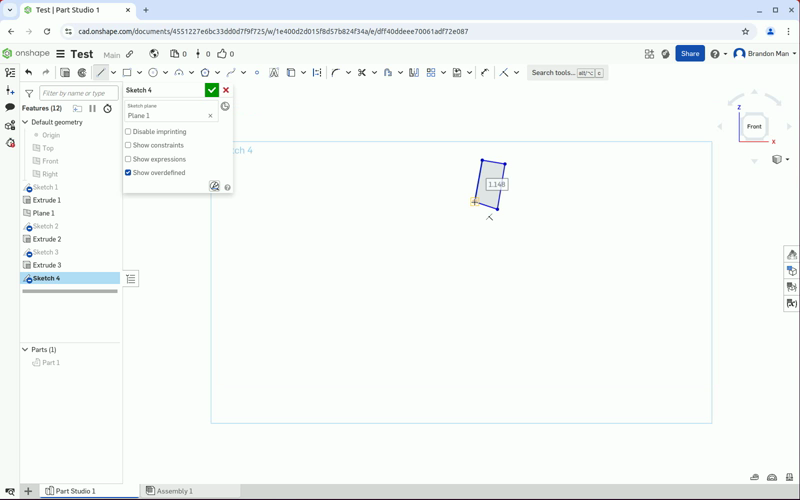
scroll(-6)
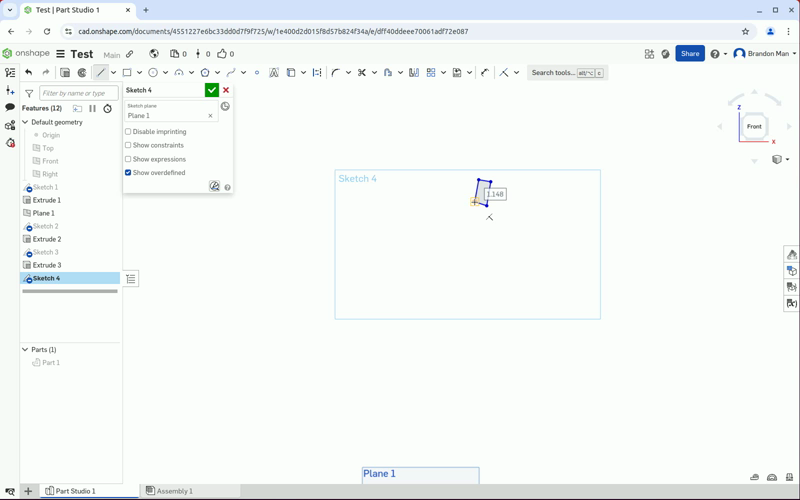
scroll(-6)
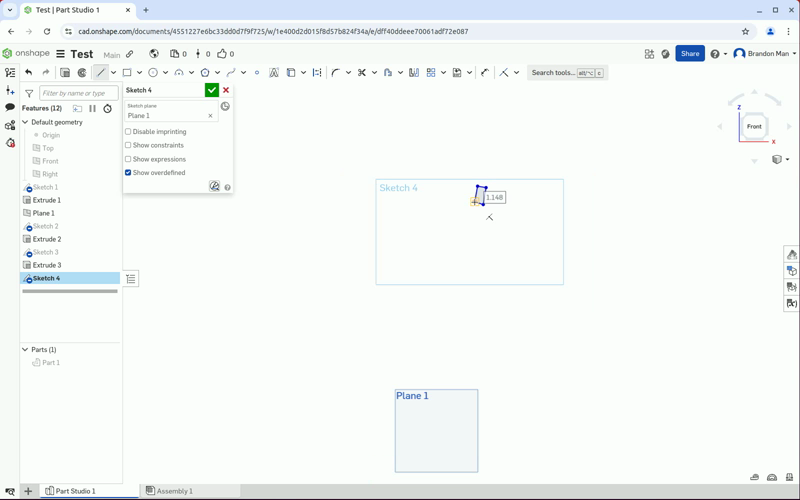
scroll(-6)
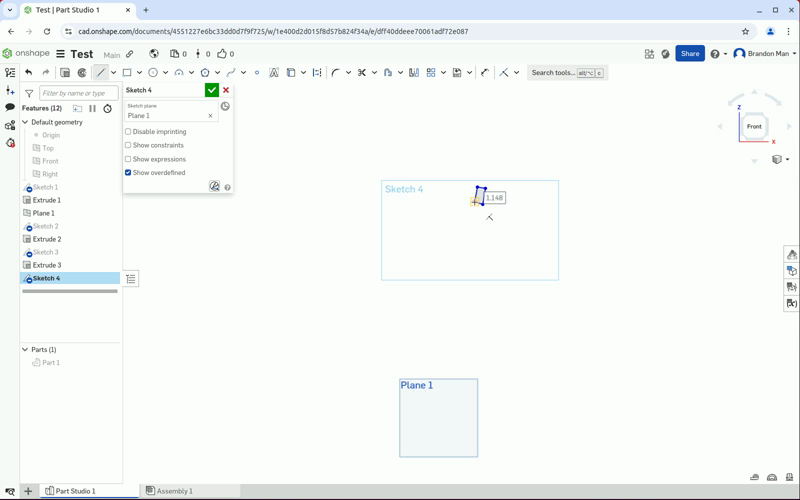
scroll(-6)
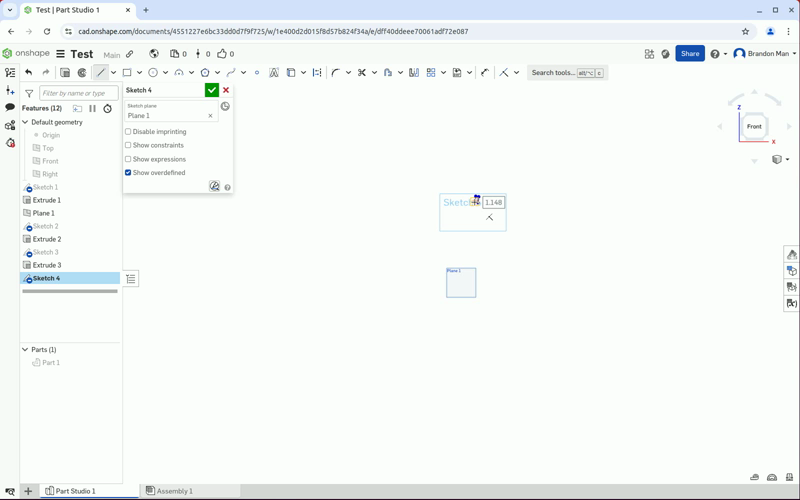
key(esc)
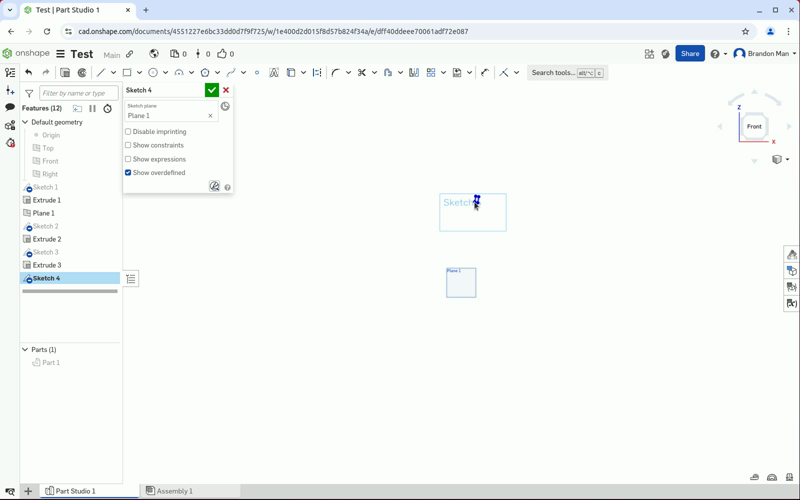
mouse_move(476, 197)
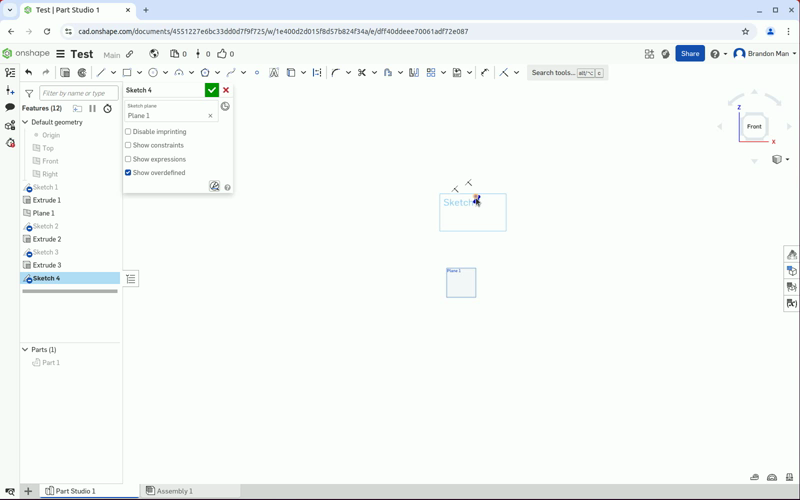
scroll(6)
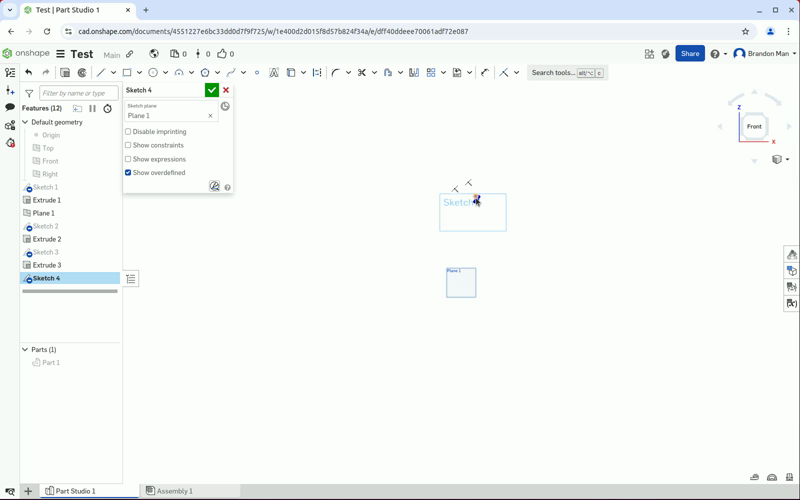
scroll(6)
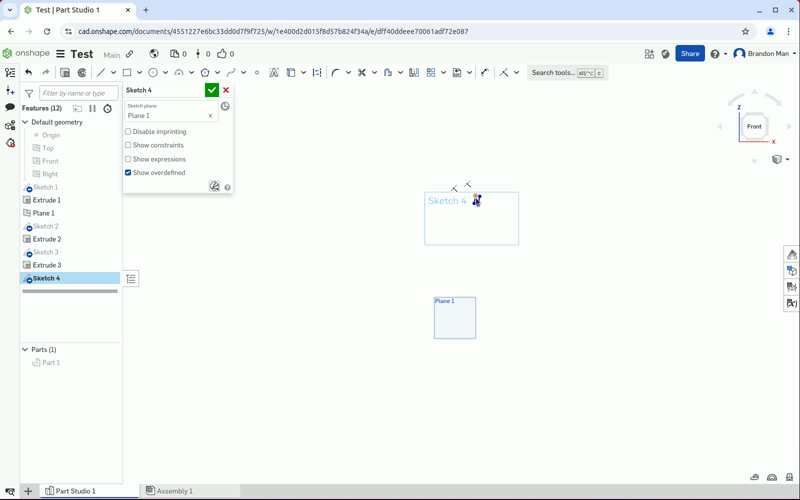
scroll(6)
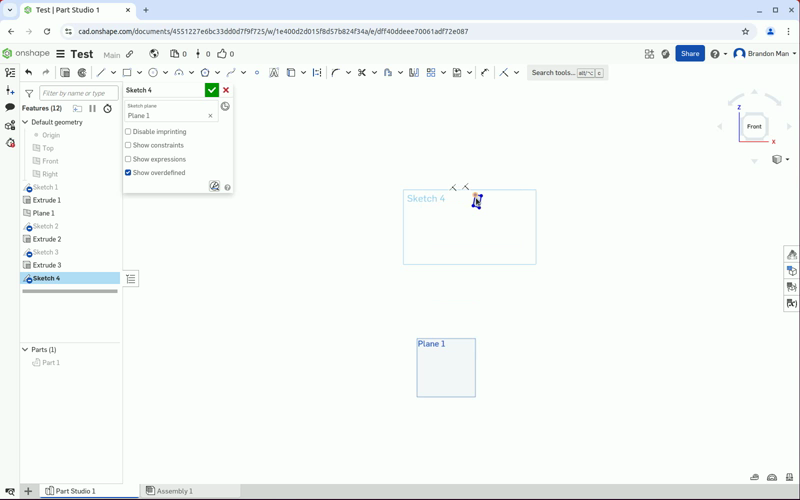
scroll(6)
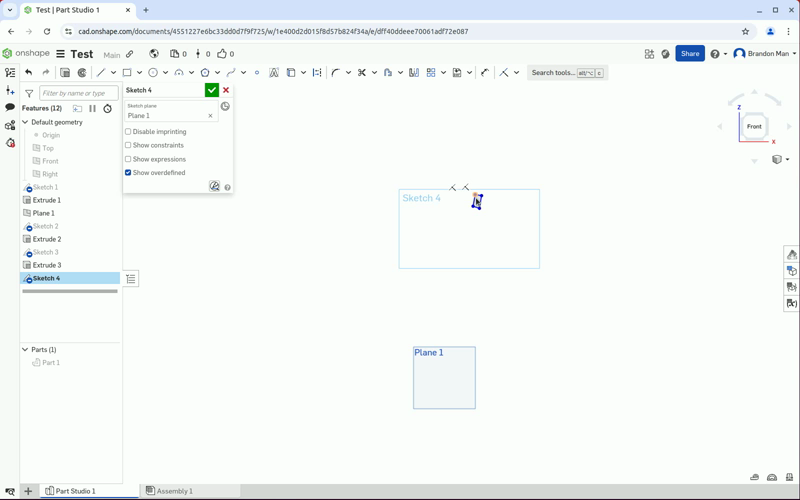
scroll(6)
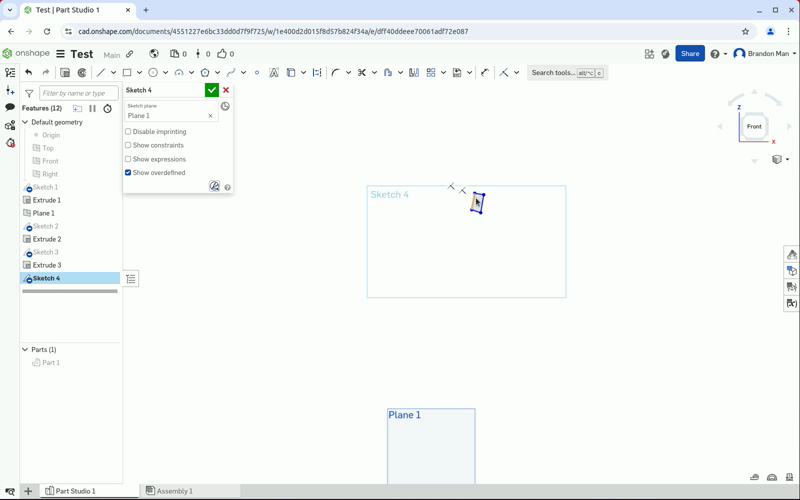
scroll(6)
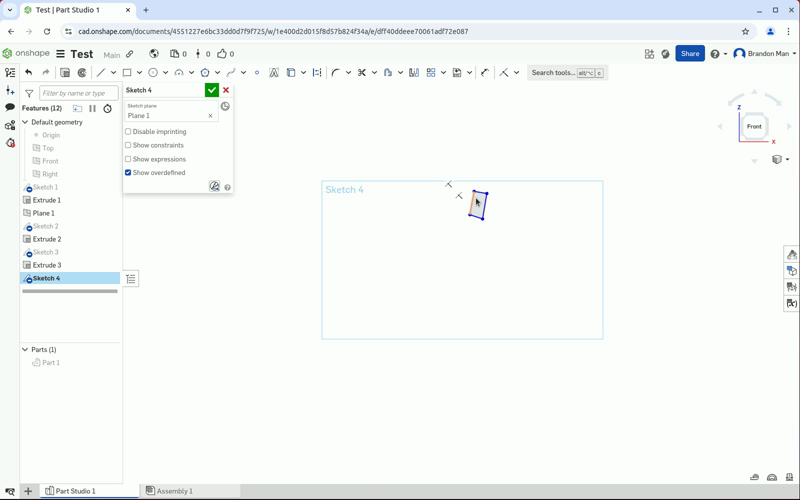
scroll(6)
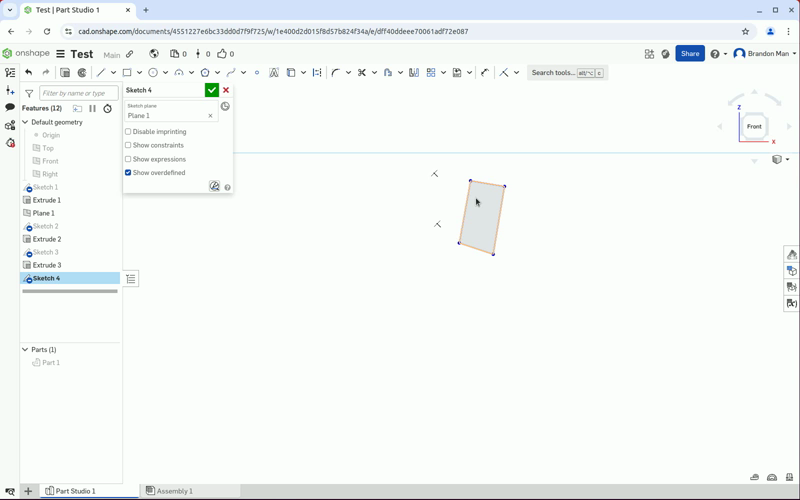
click(476, 197)
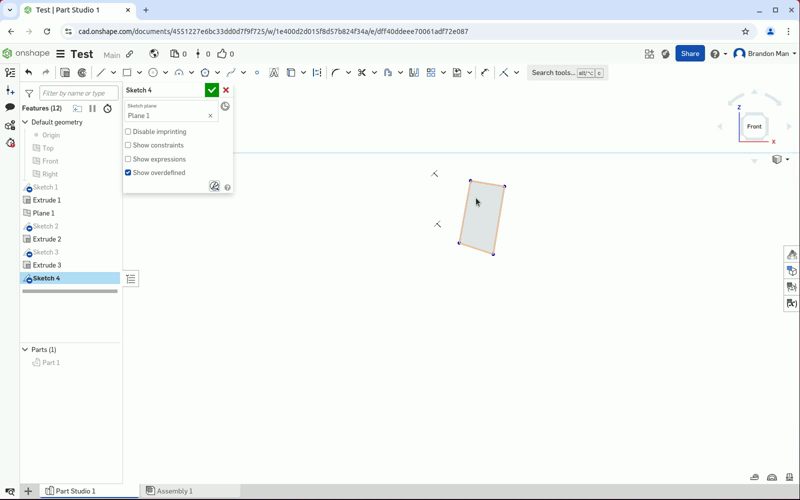
scroll(-6)
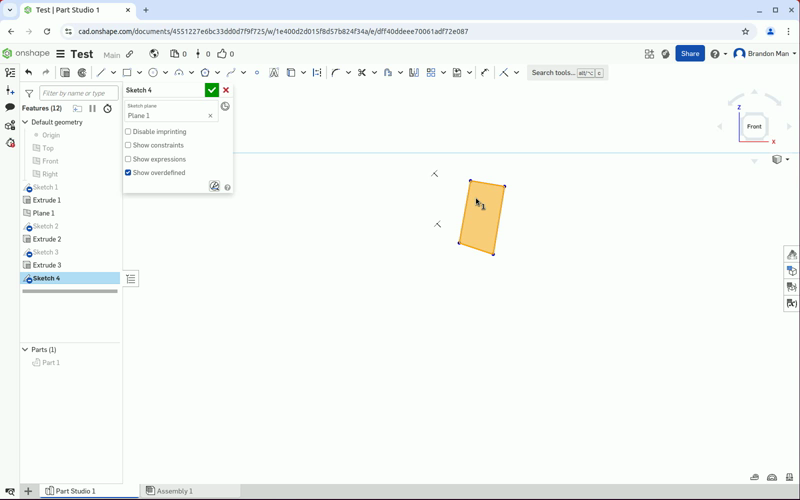
scroll(-6)
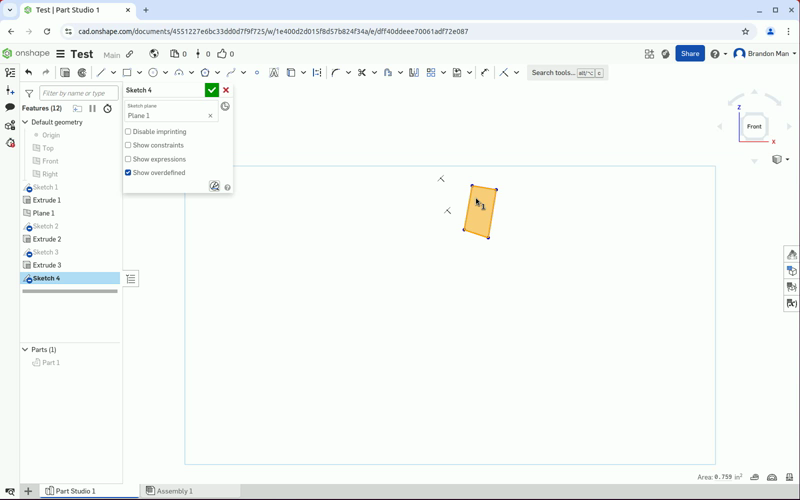
scroll(-6)
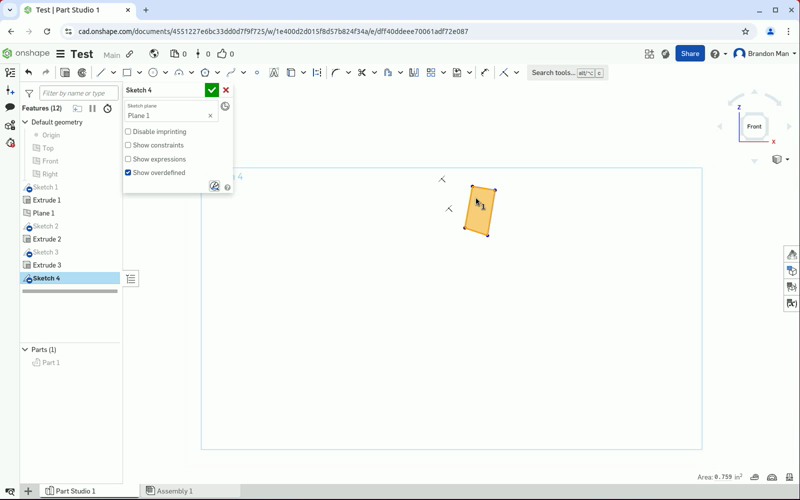
scroll(-6)
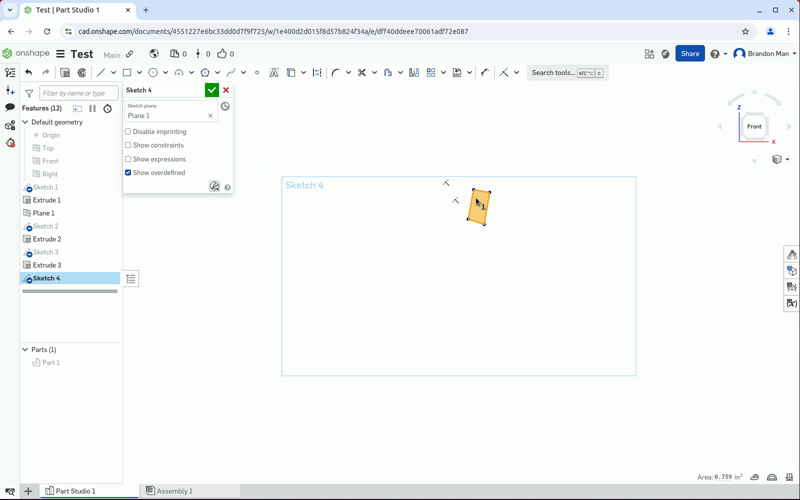
scroll(-6)
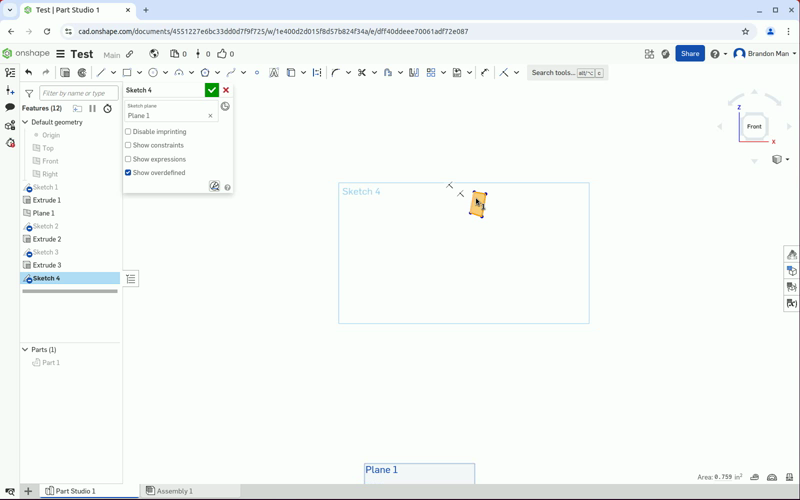
scroll(-6)
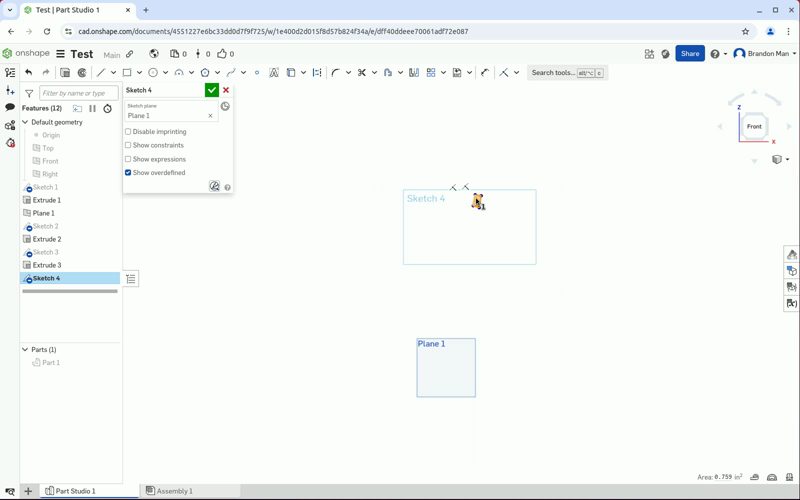
scroll(-6)
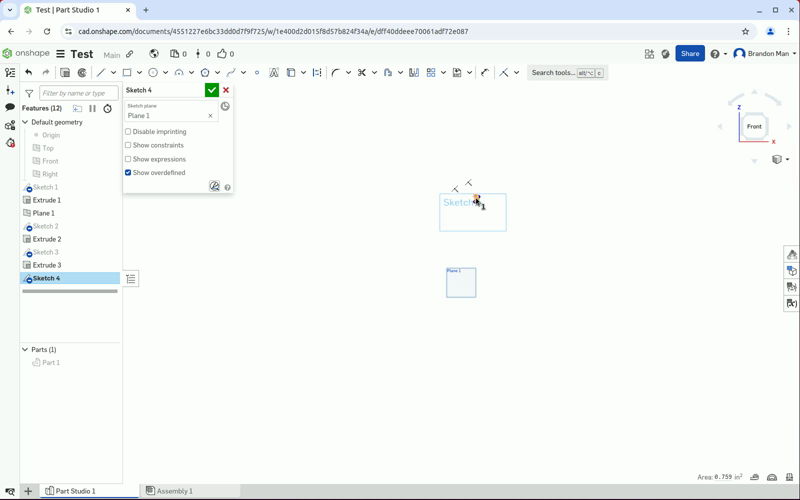
mouse_move(73, 352)
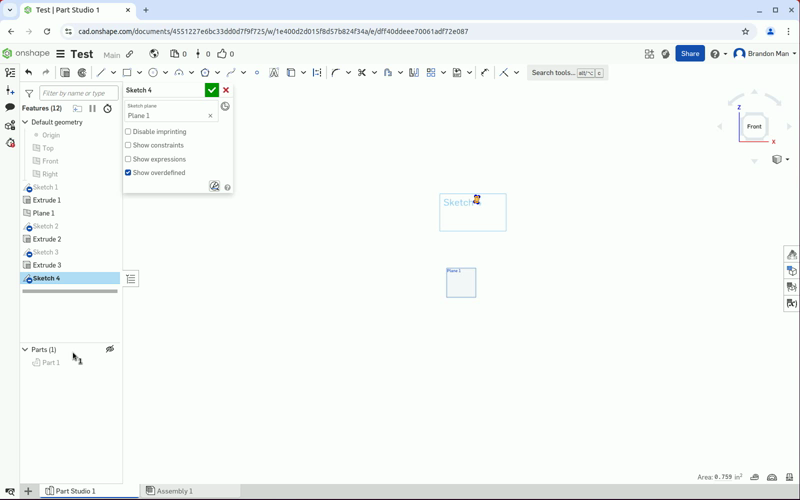
key(shift+y)
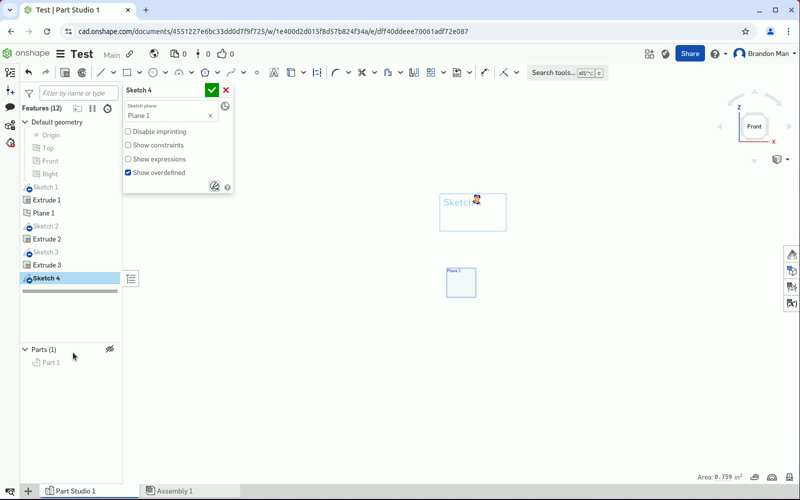
key(shift+e)
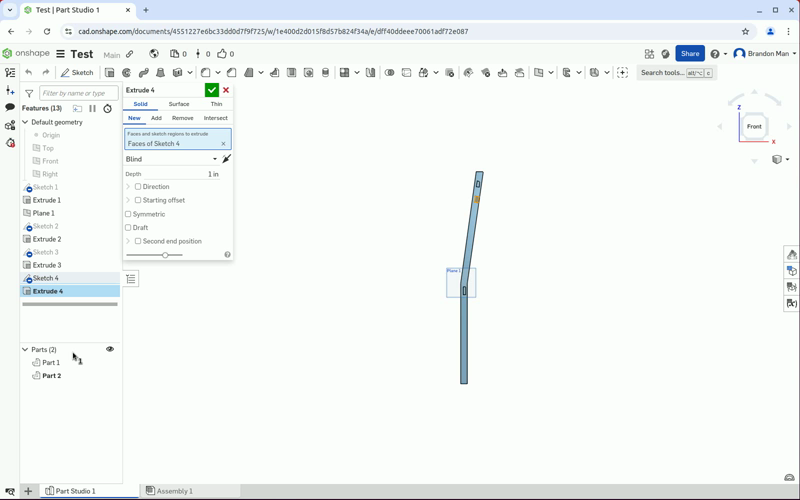
mouse_move(143, 106)
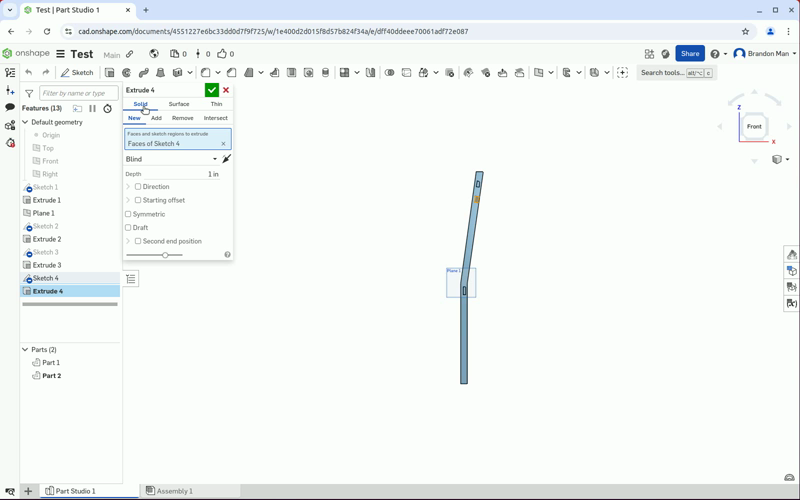
click(143, 106)
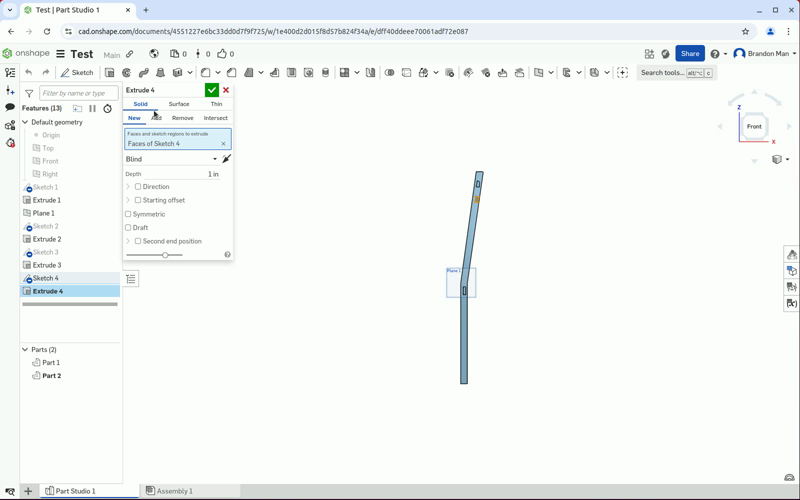
mouse_move(186, 120)
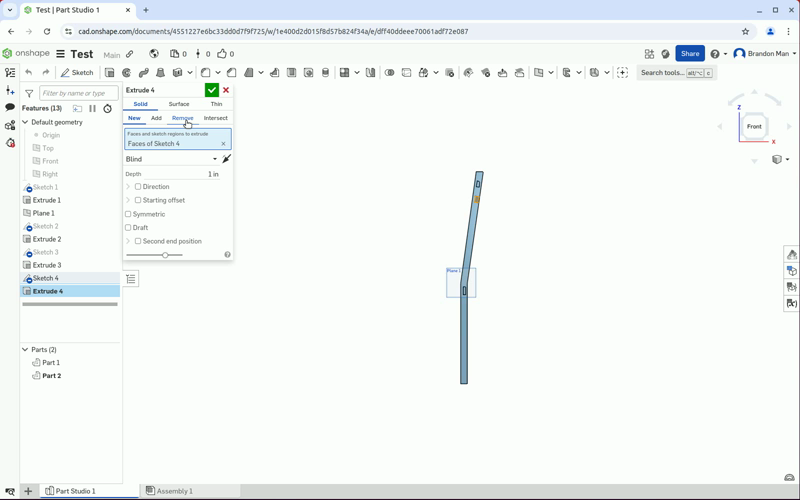
click(186, 120)
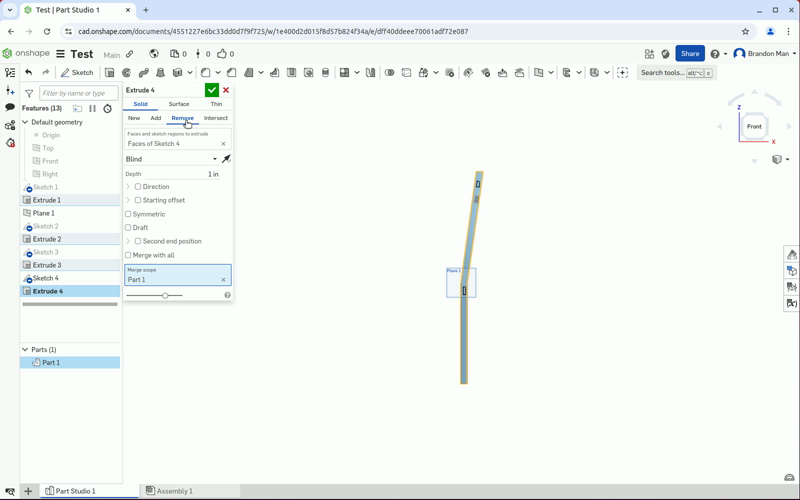
key(tab, 4)
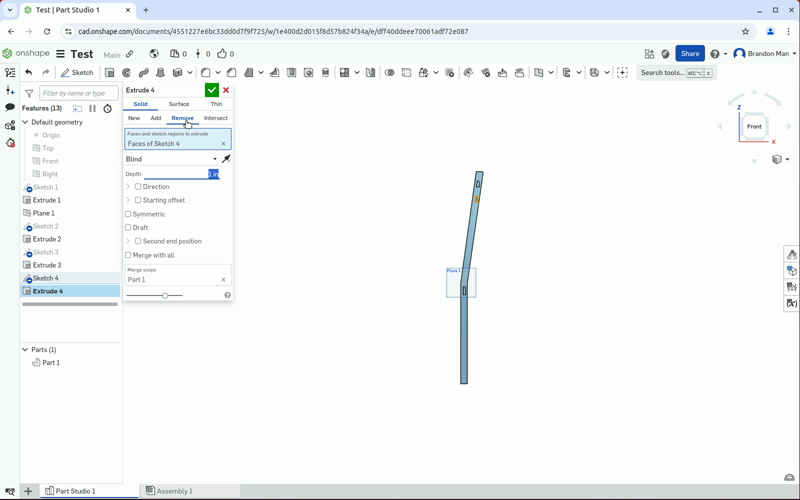
text(0.481)
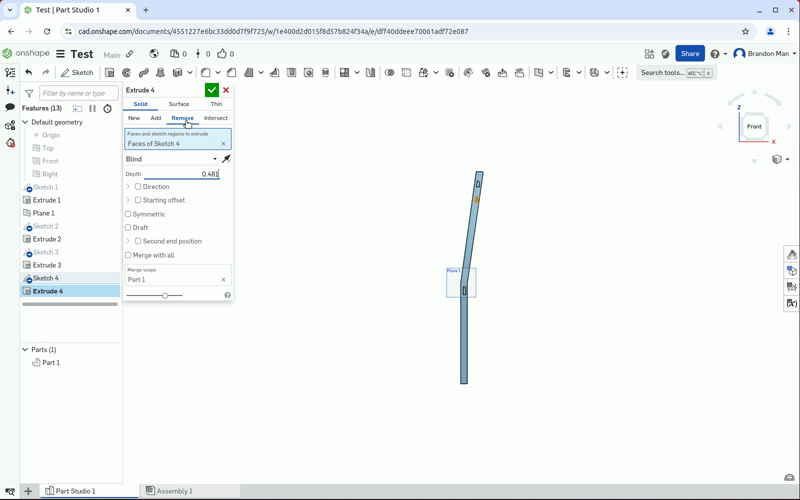
key(tab, 6)
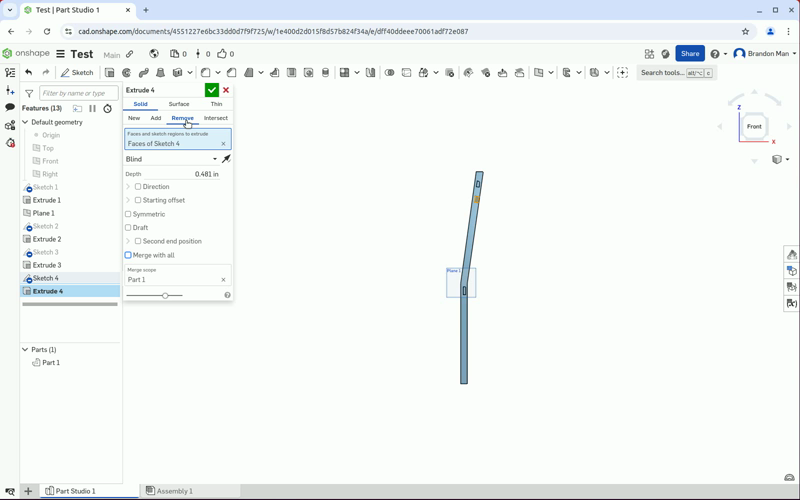
key(space)
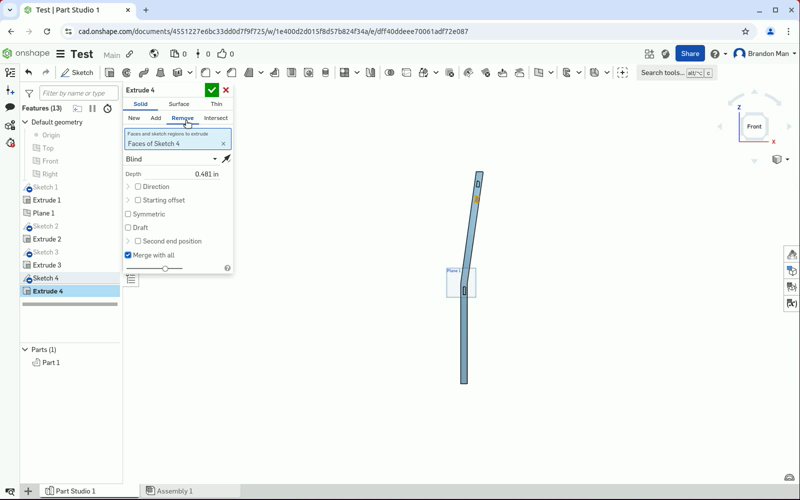
key(enter)
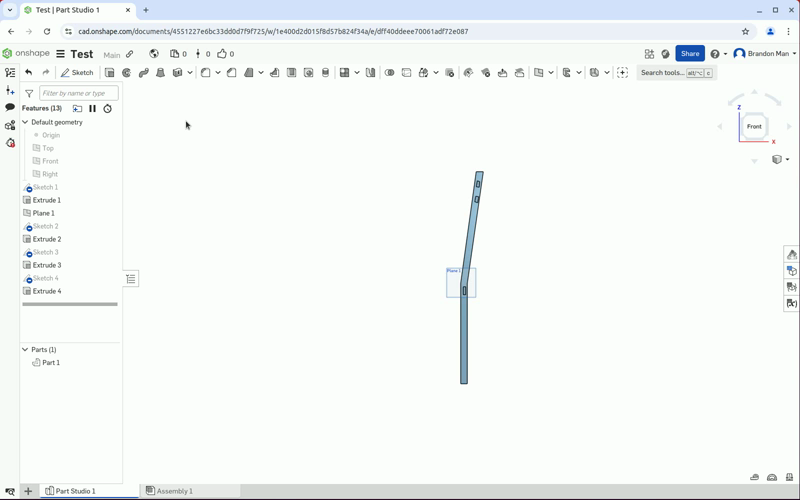
key(shift+h)
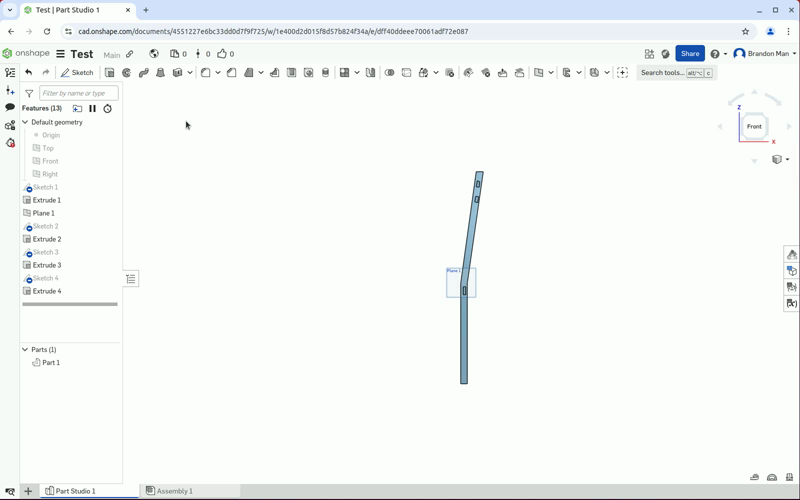
key(shift+h)
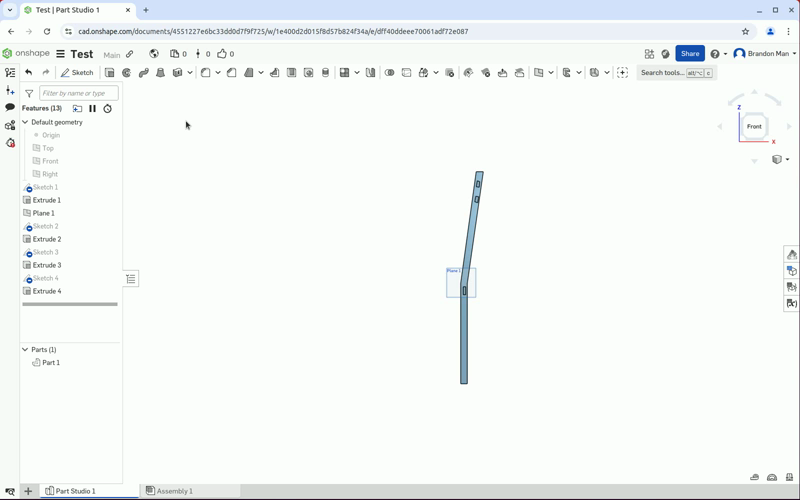
mouse_move(73, 189)
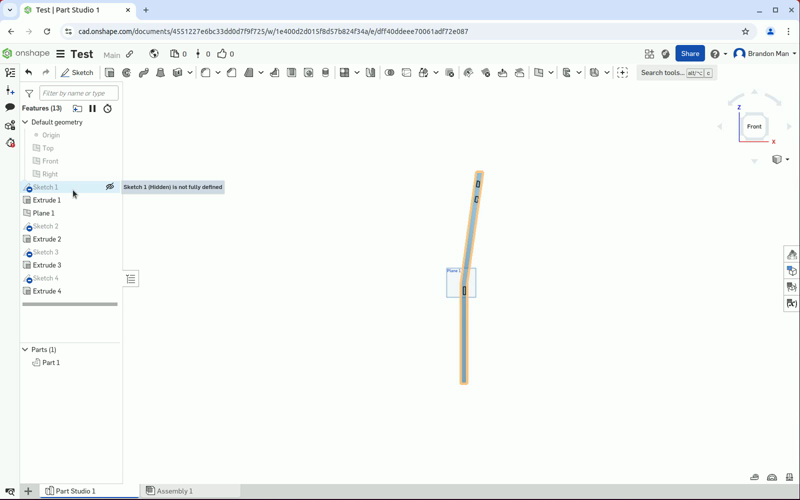
click(73, 189)
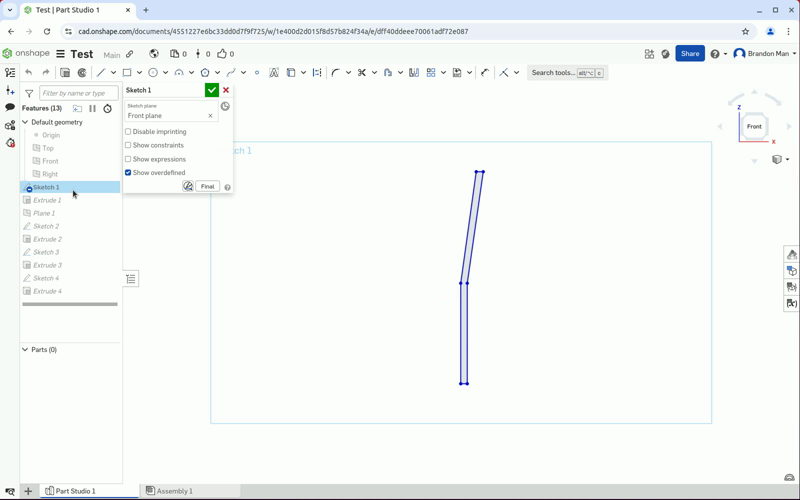
mouse_move(229, 92)
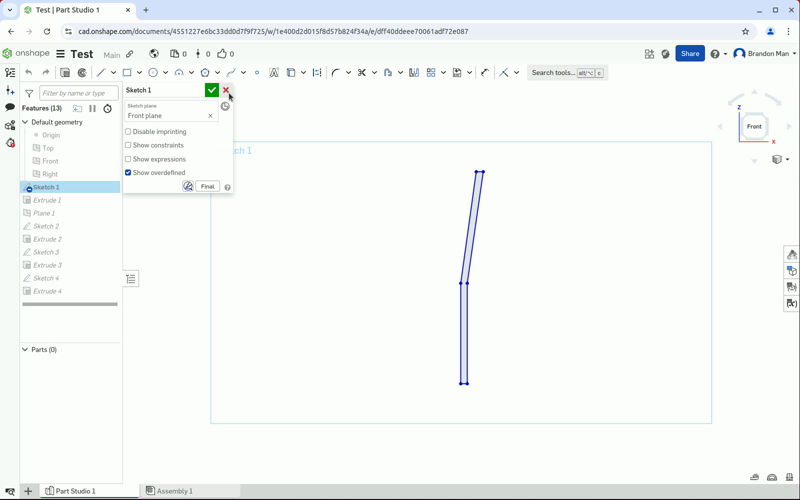
click(229, 92)
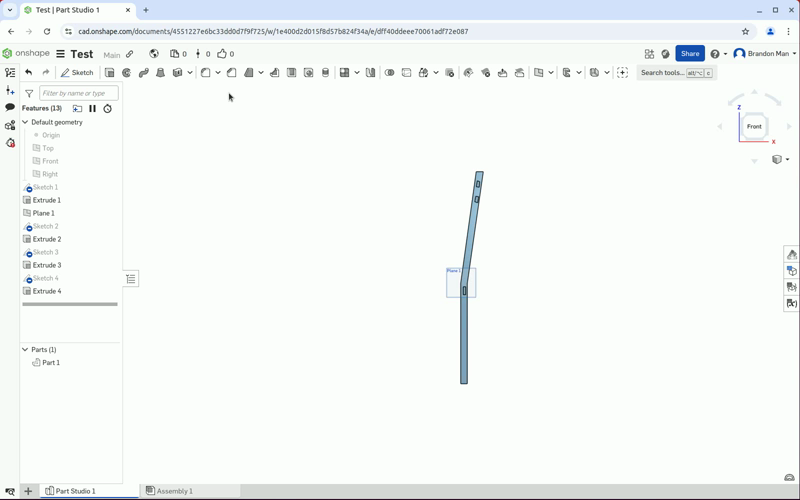
mouse_move(73, 352)
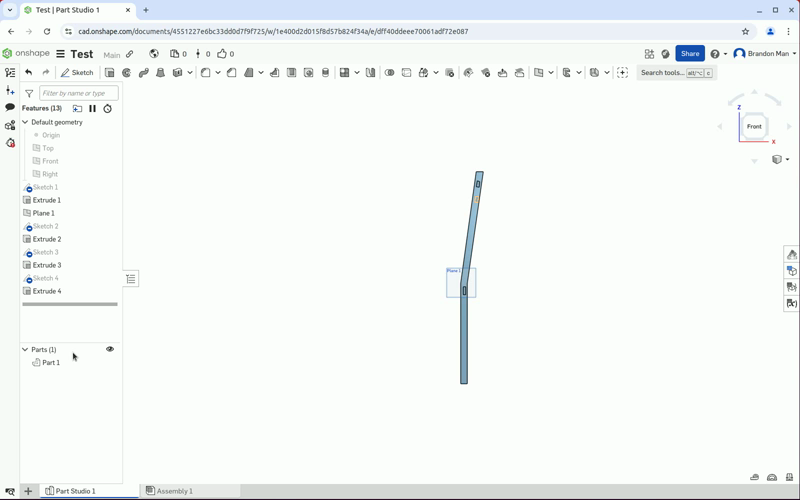
key(y)
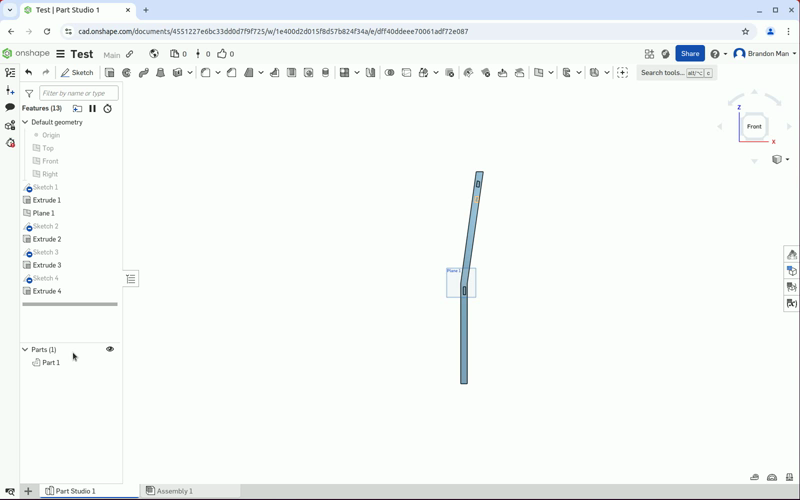
key(shift+p)
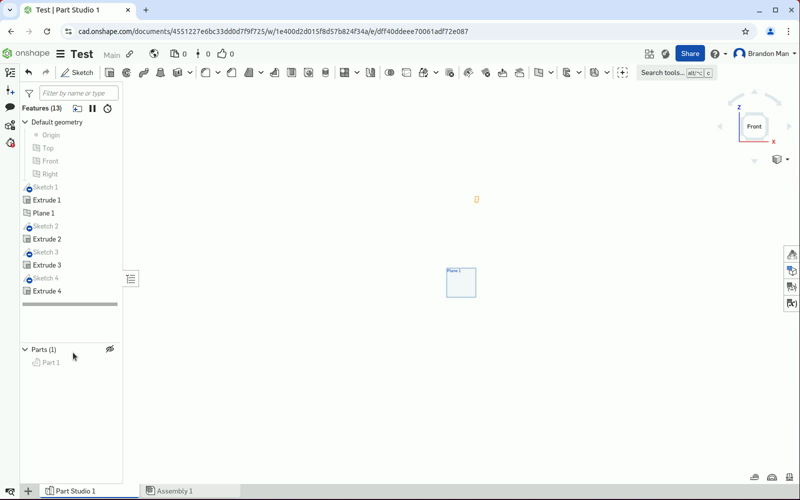
key(space)
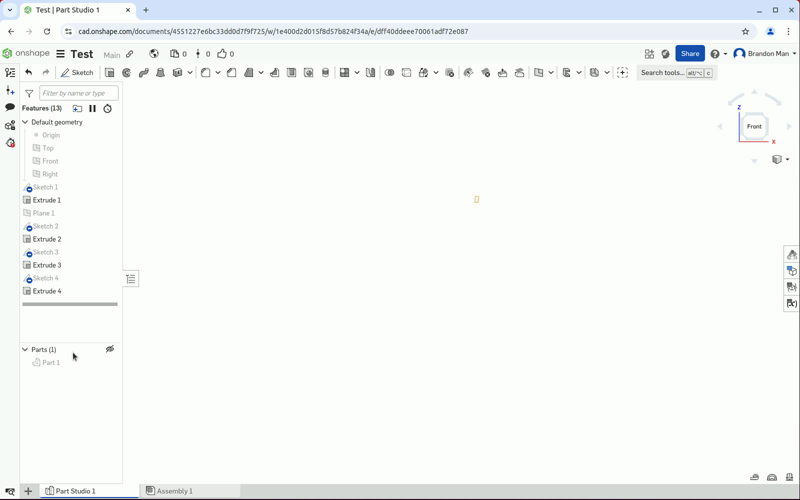
key_down(shift)
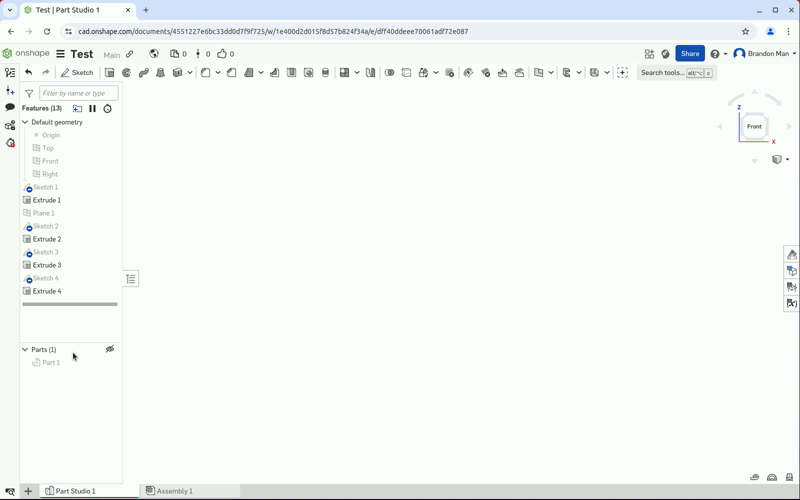
key(left)
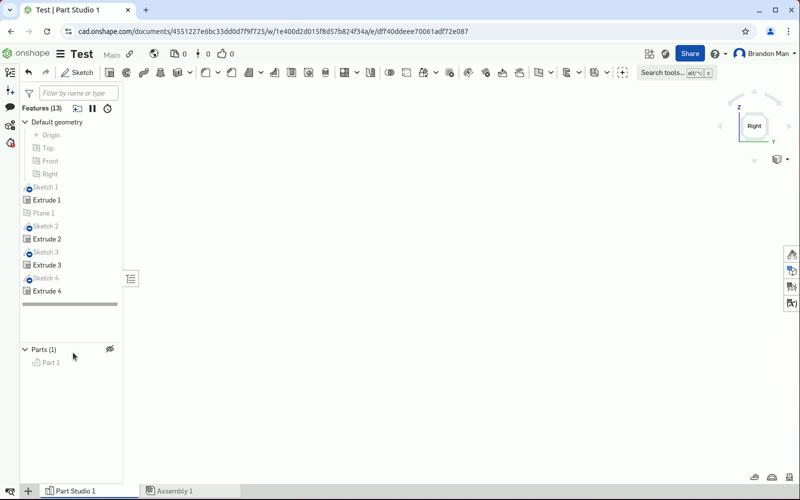
key_up(shift)
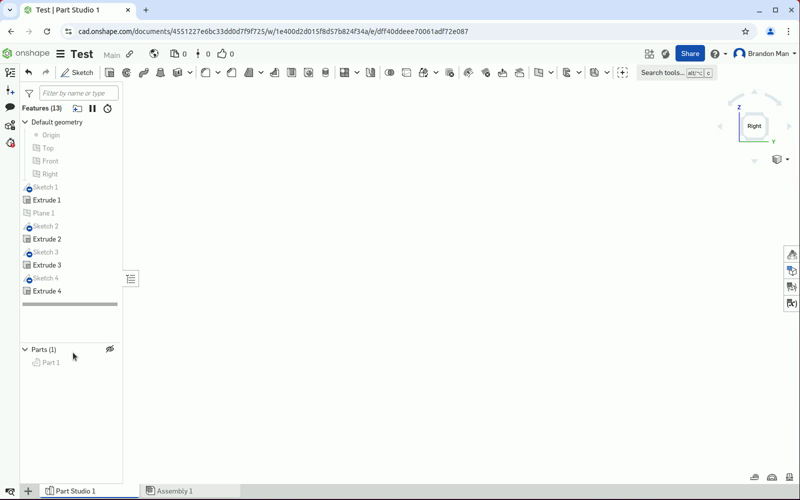
mouse_move(73, 352)
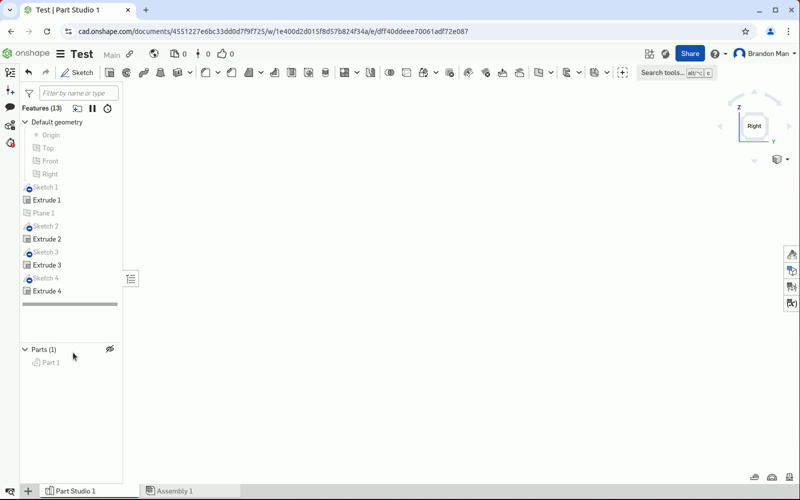
key(shift+y)
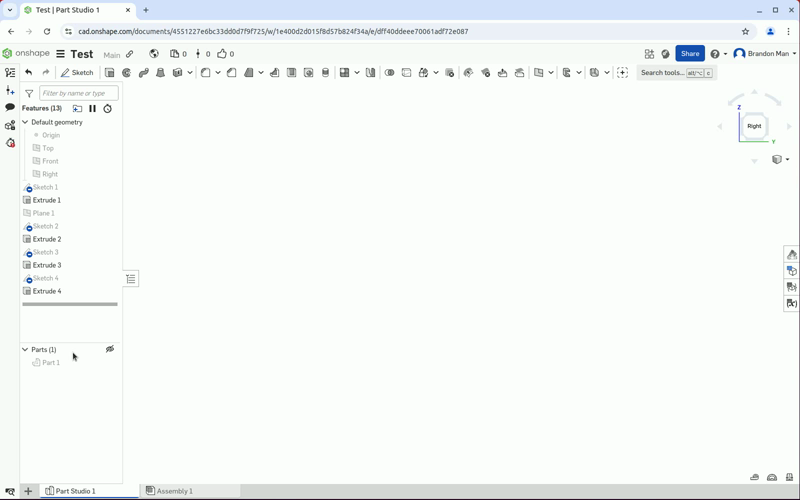
key(shift+s)
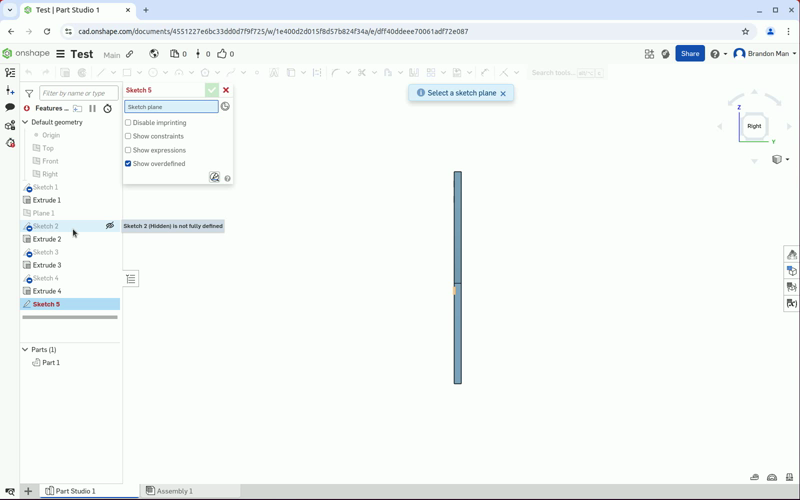
scroll(3)
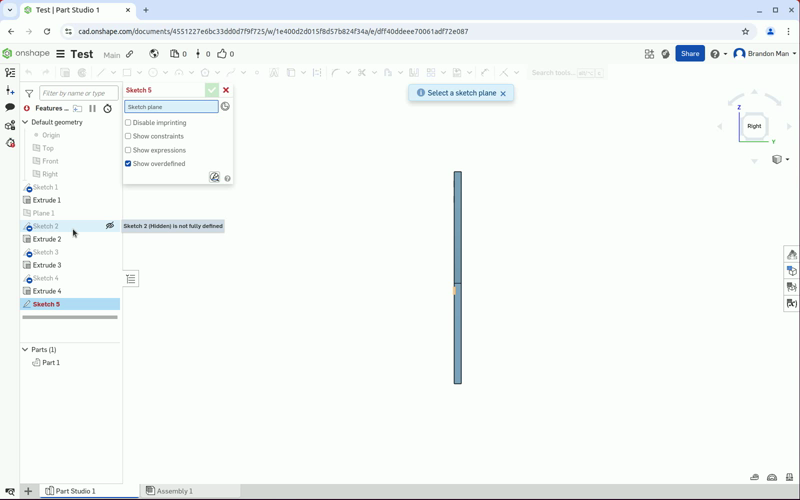
mouse_move(73, 176)
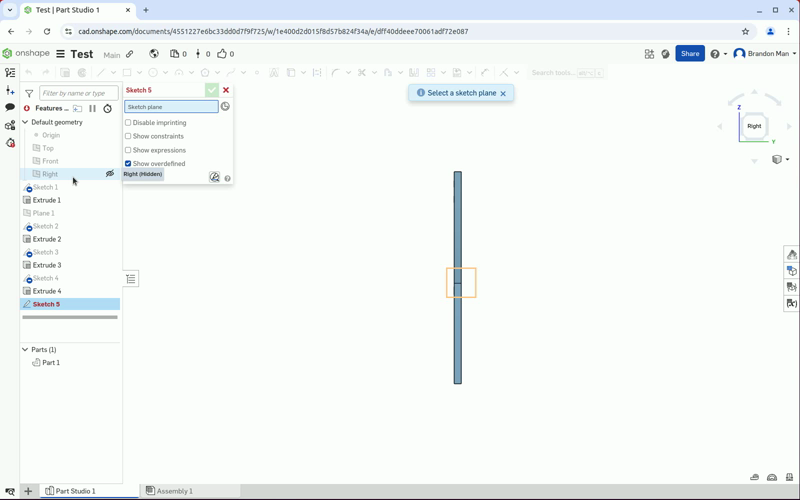
click(73, 176)
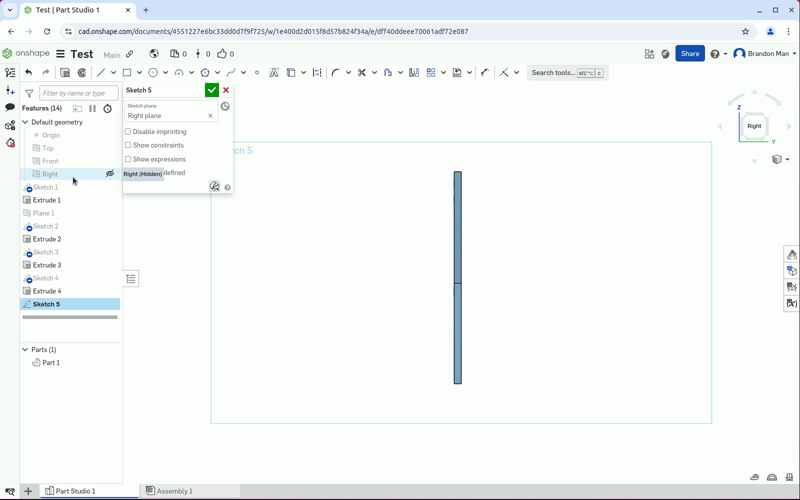
mouse_move(73, 352)
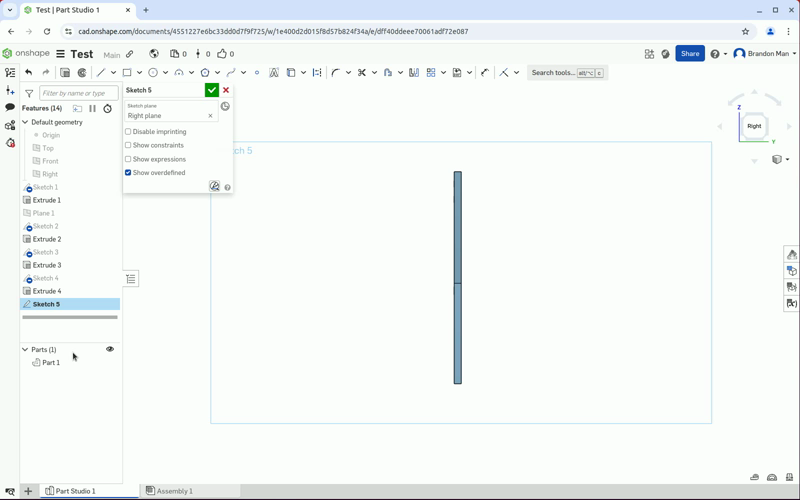
key(y)
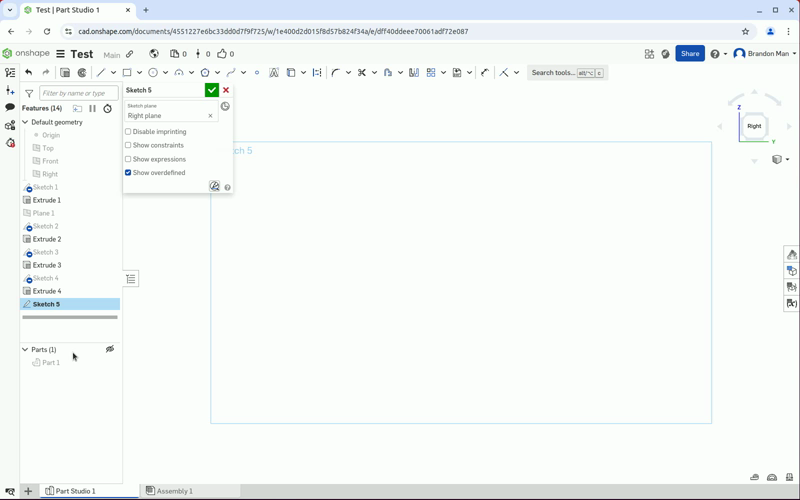
key(l)
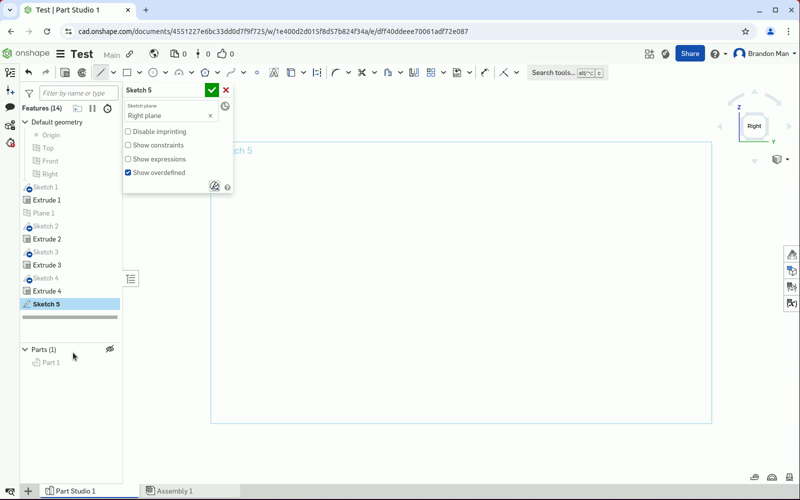
key_down(shift)
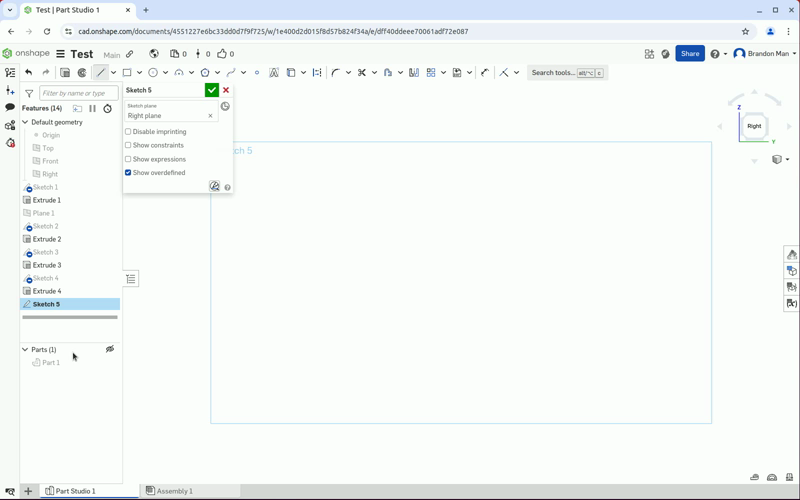
mouse_move(456, 294)
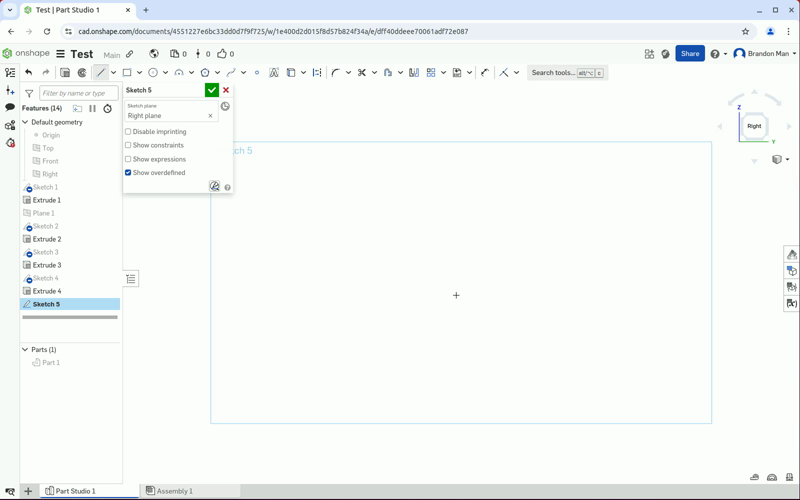
click(456, 294)
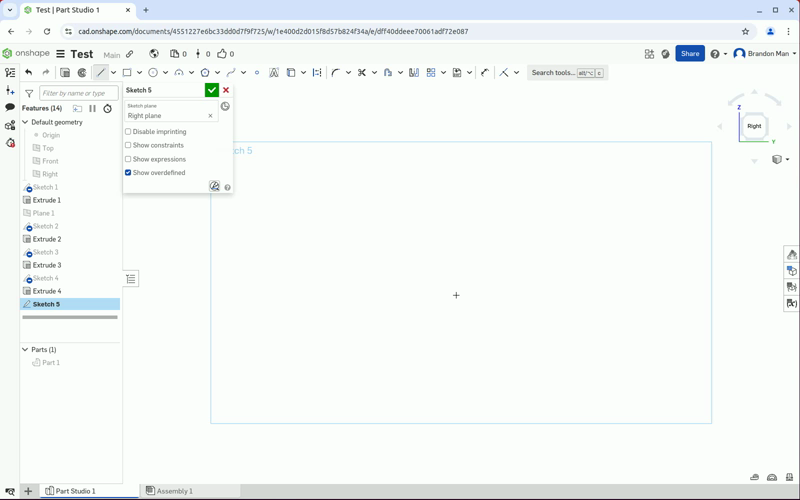
key_up(shift)
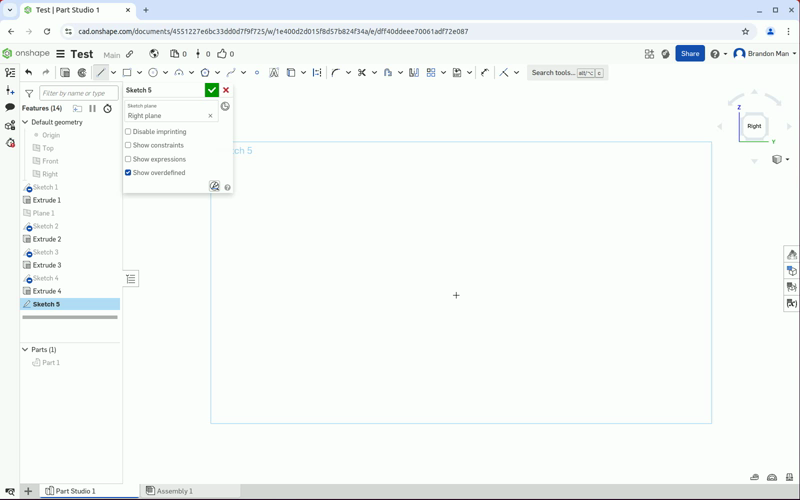
key_down(shift)
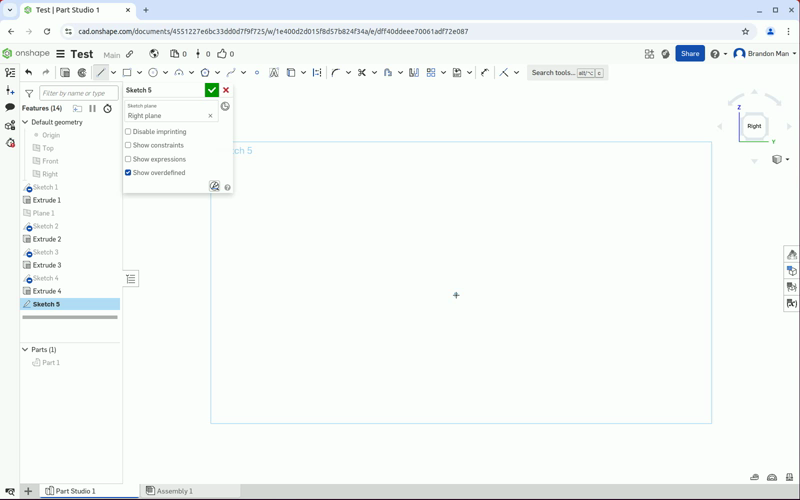
mouse_move(486, 294)
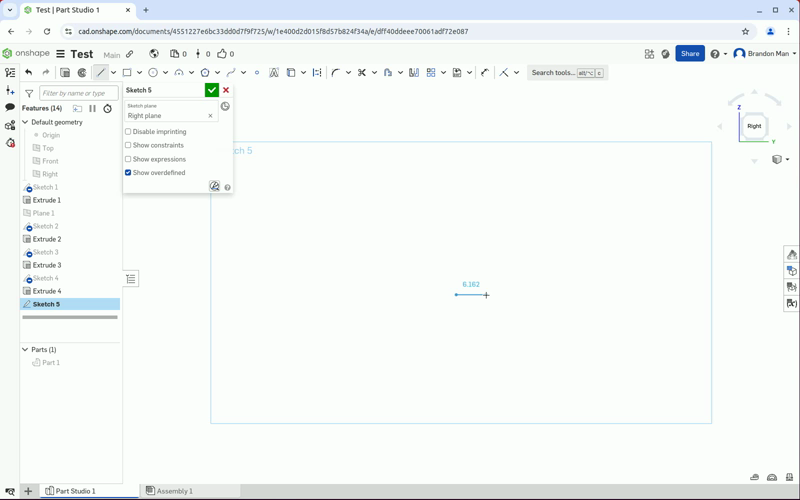
mouse_move(458, 294)
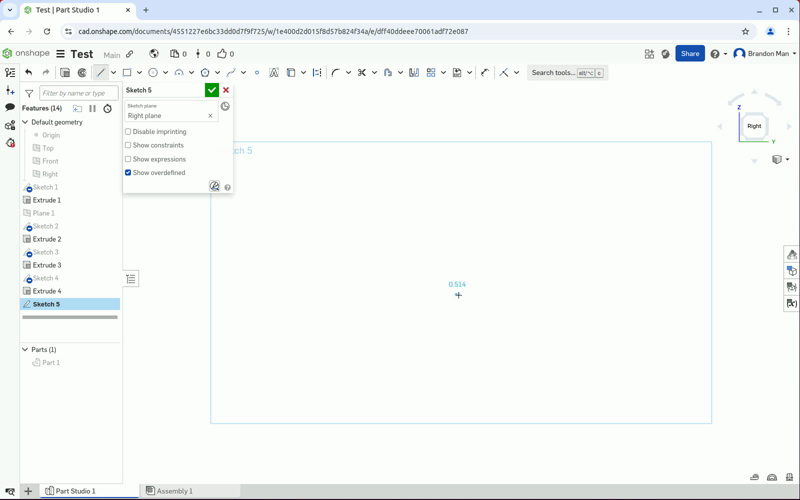
scroll(6)
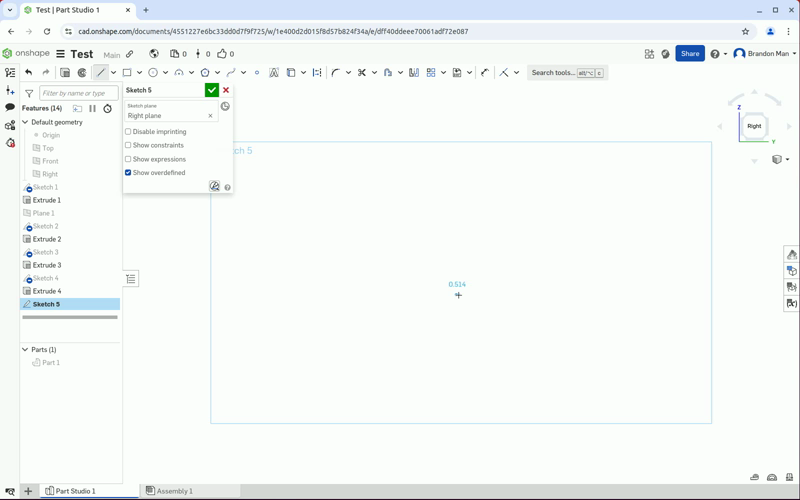
scroll(6)
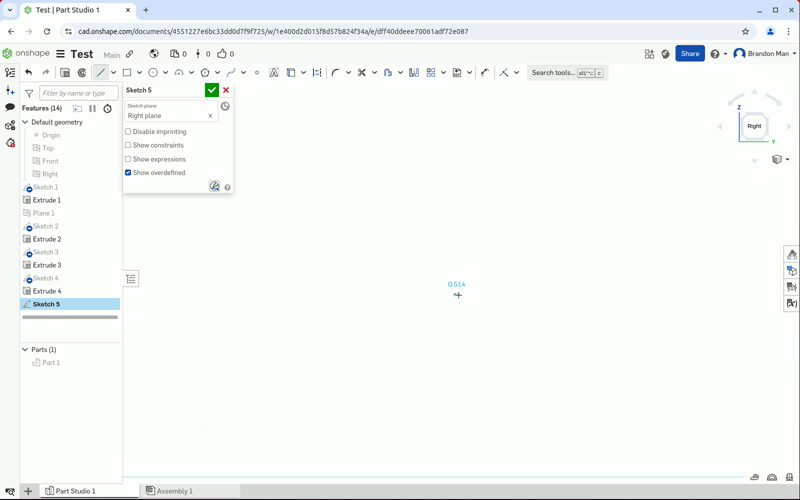
scroll(6)
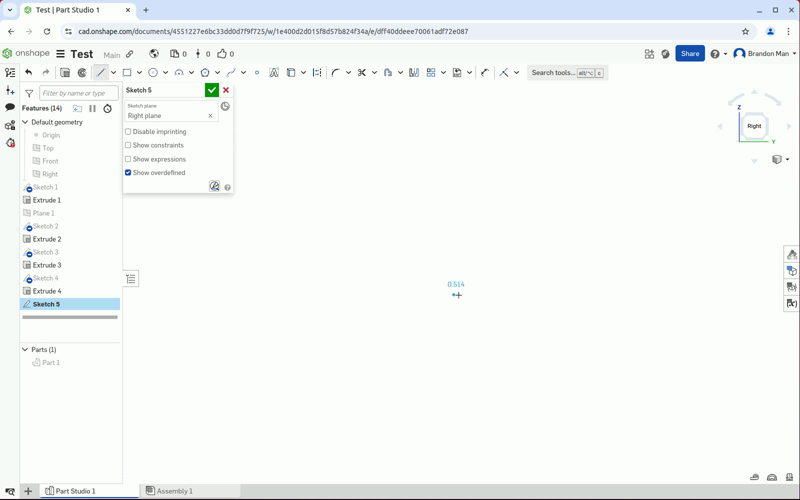
scroll(6)
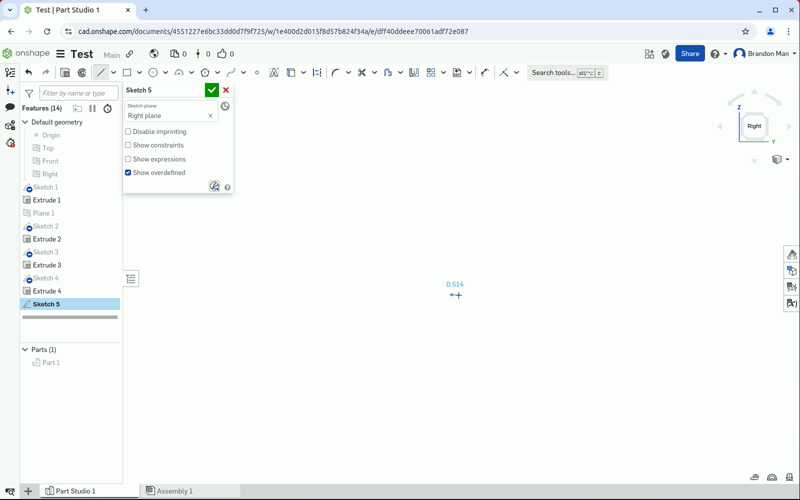
scroll(6)
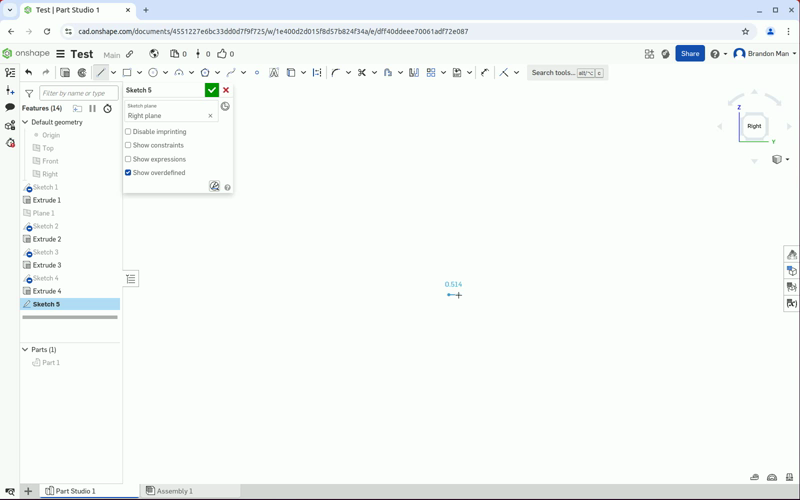
scroll(6)
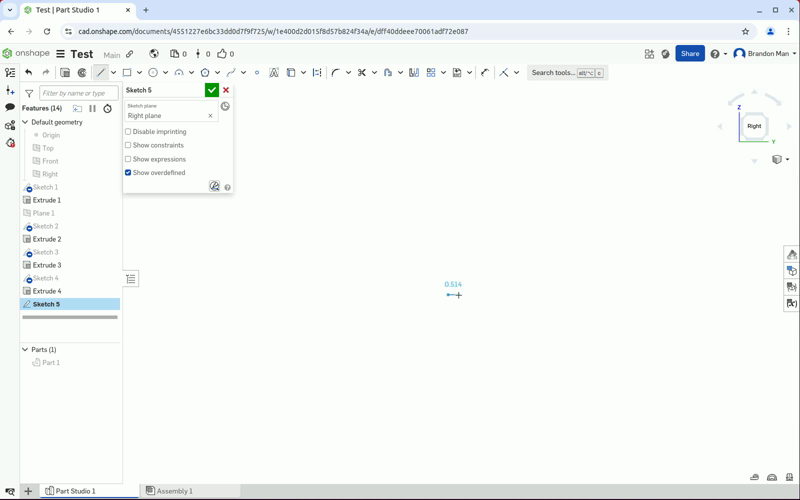
scroll(6)
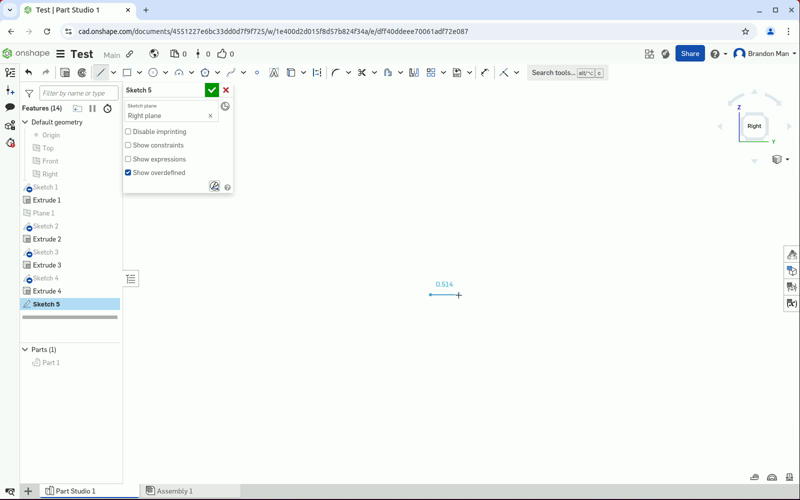
click(458, 294)
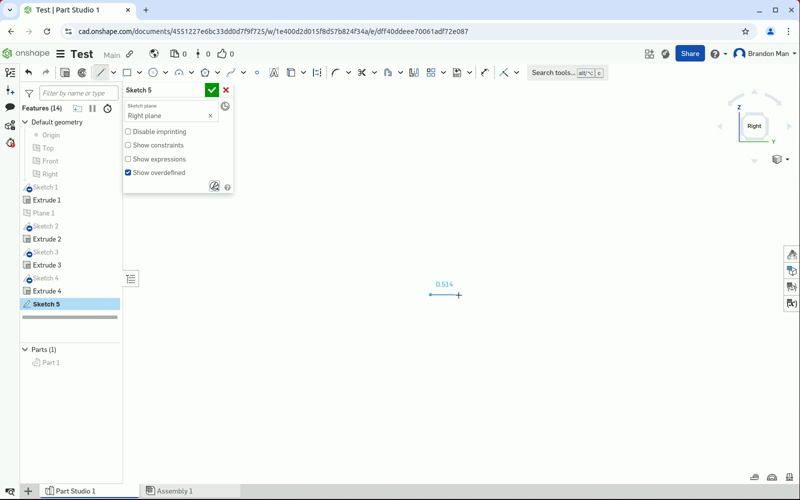
scroll(-6)
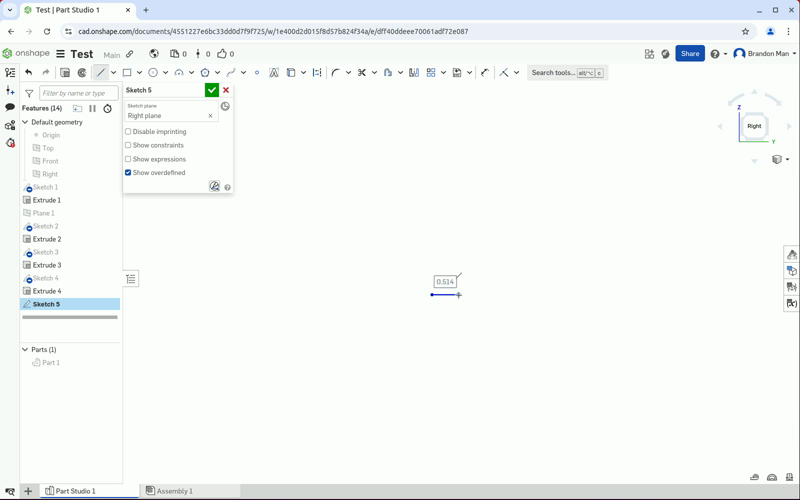
scroll(-6)
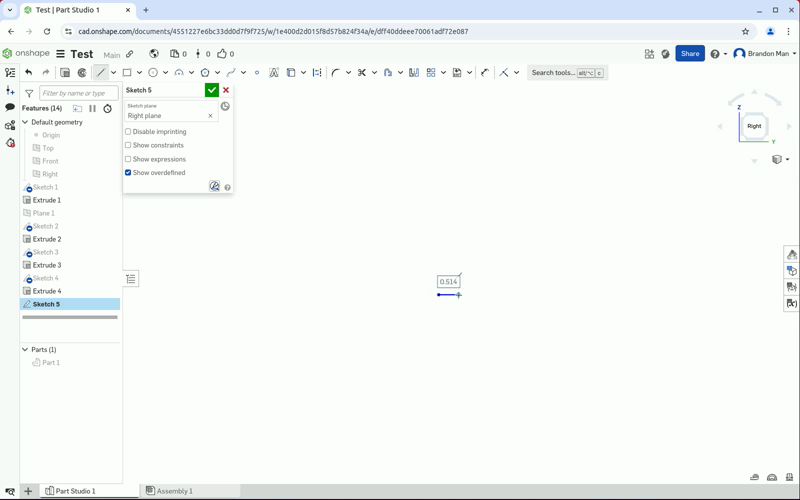
scroll(-6)
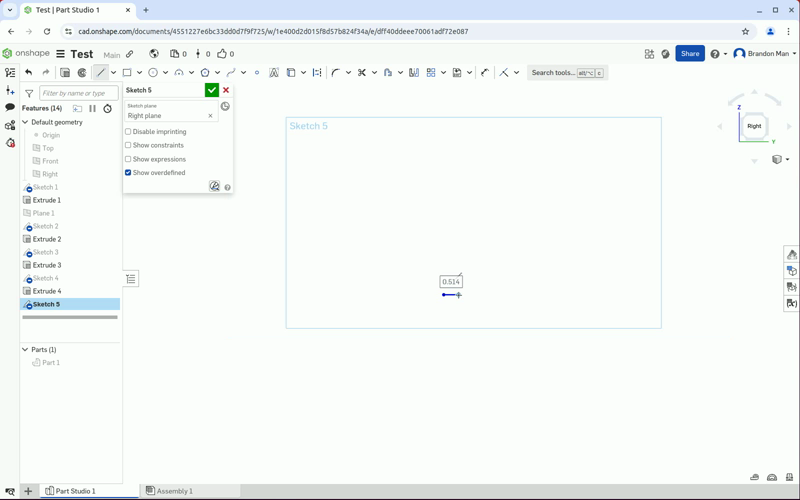
scroll(-6)
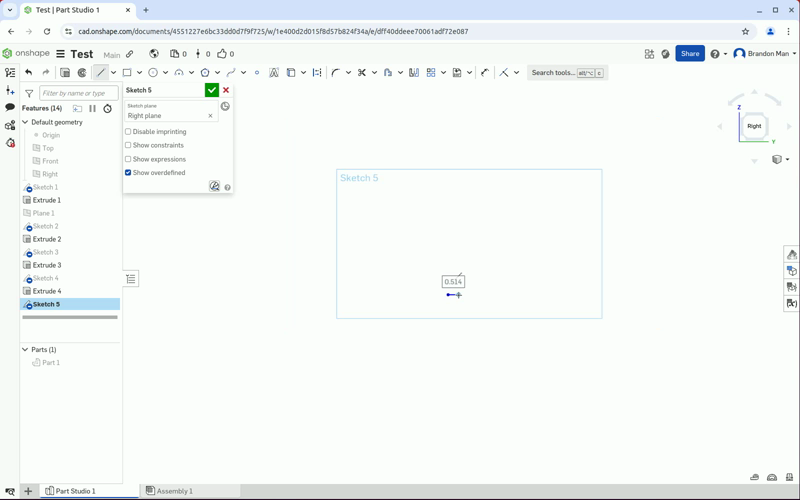
scroll(-6)
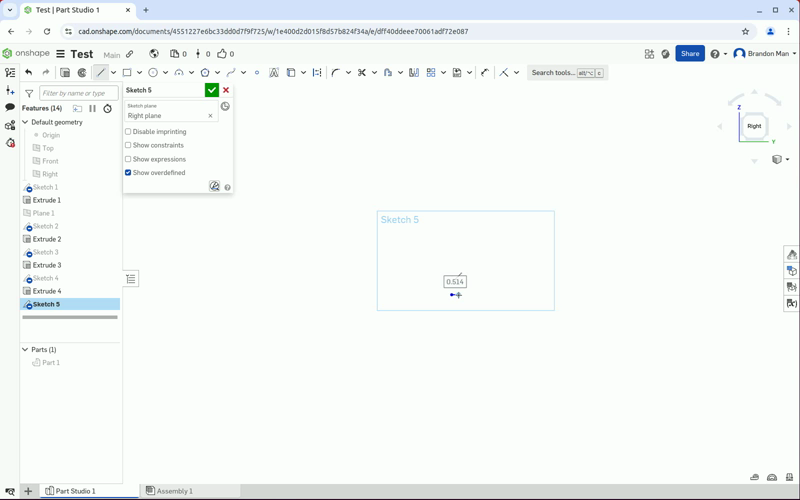
scroll(-6)
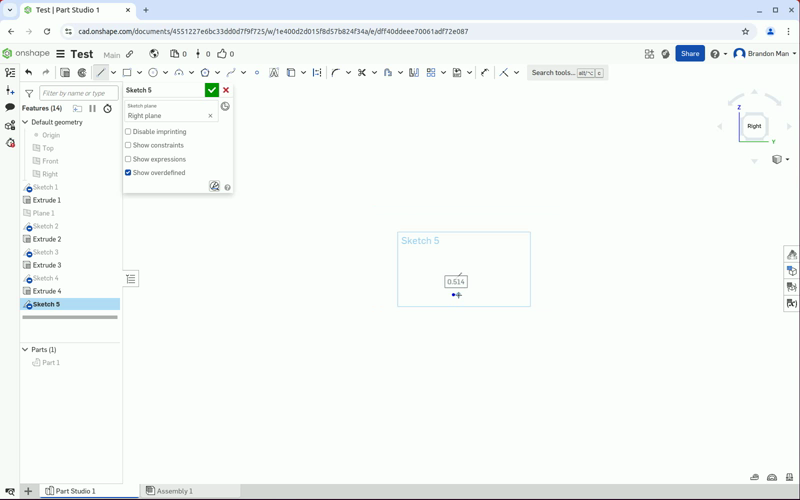
scroll(-6)
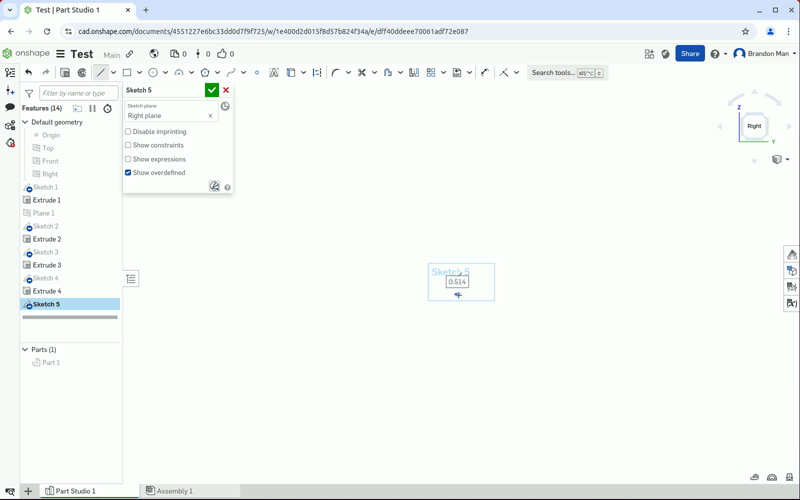
key_up(shift)
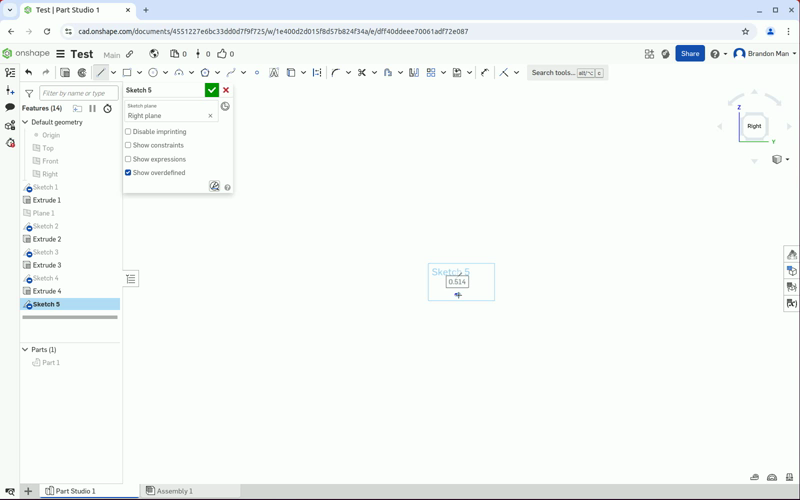
key_down(shift)
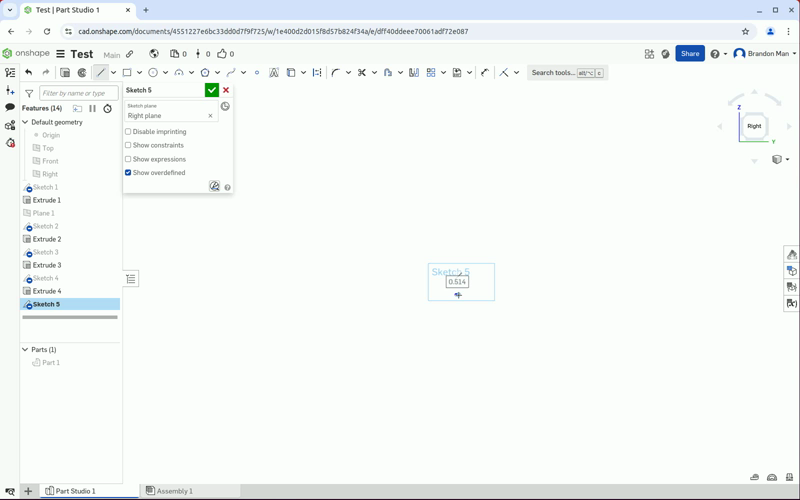
mouse_move(489, 294)
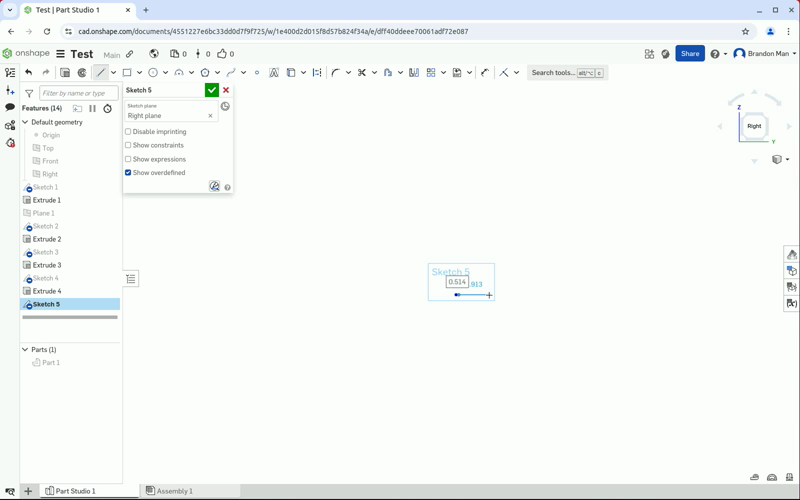
mouse_move(458, 286)
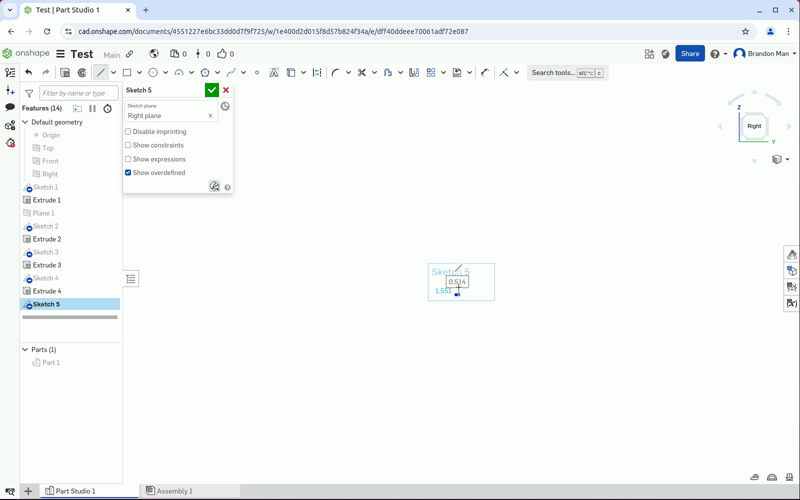
click(458, 286)
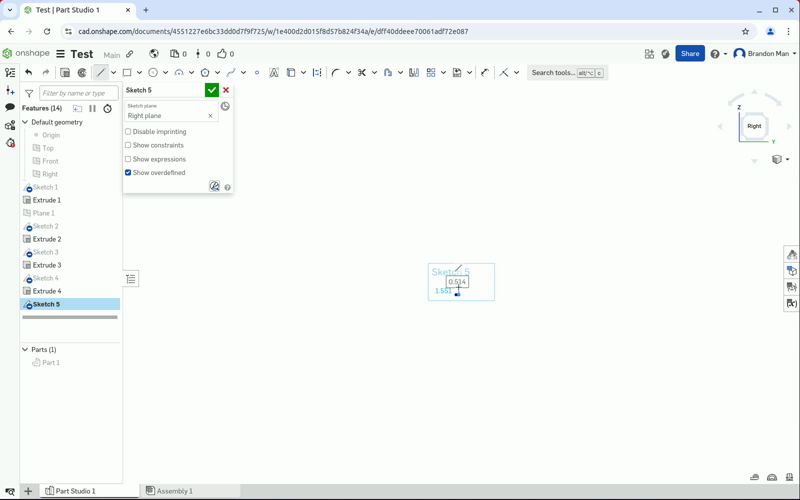
key_up(shift)
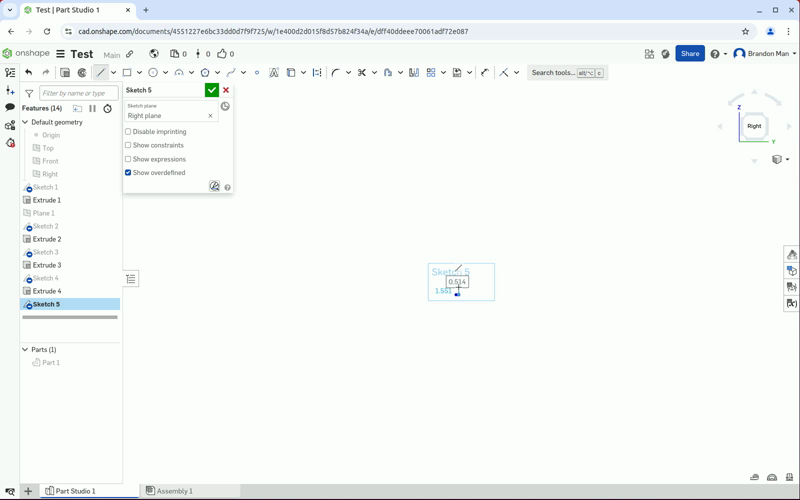
key_down(shift)
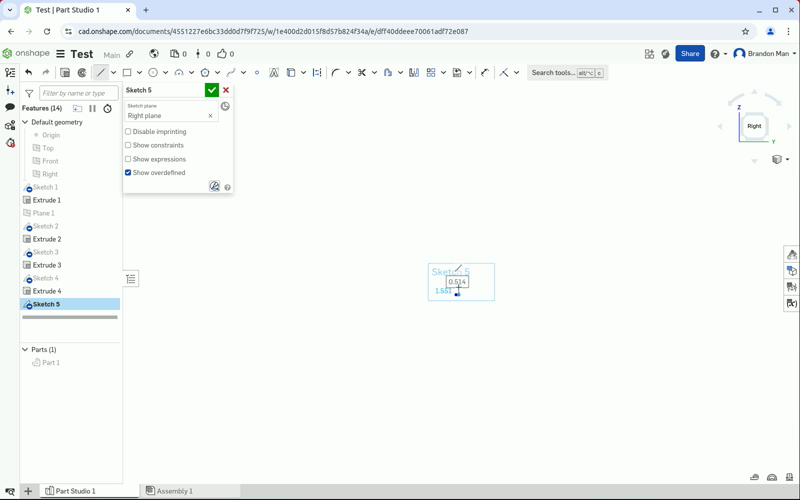
mouse_move(489, 286)
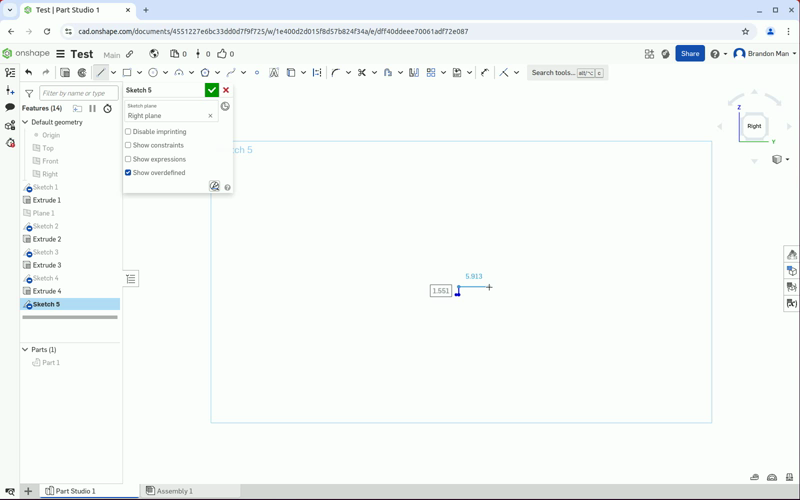
mouse_move(456, 286)
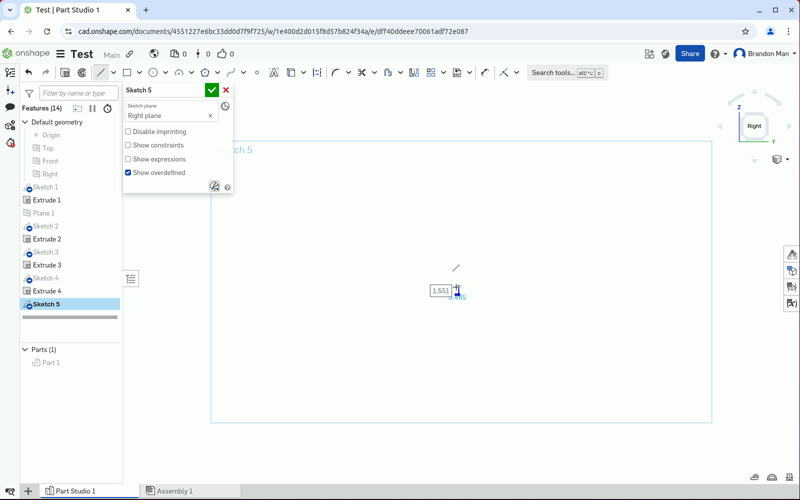
scroll(6)
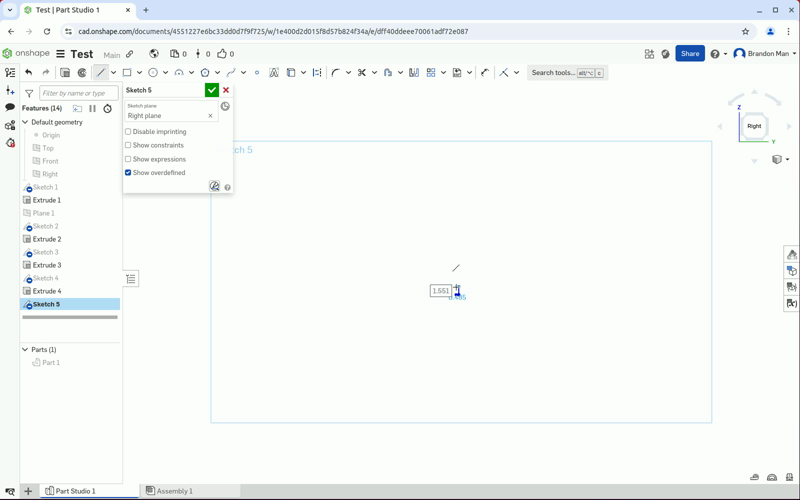
scroll(6)
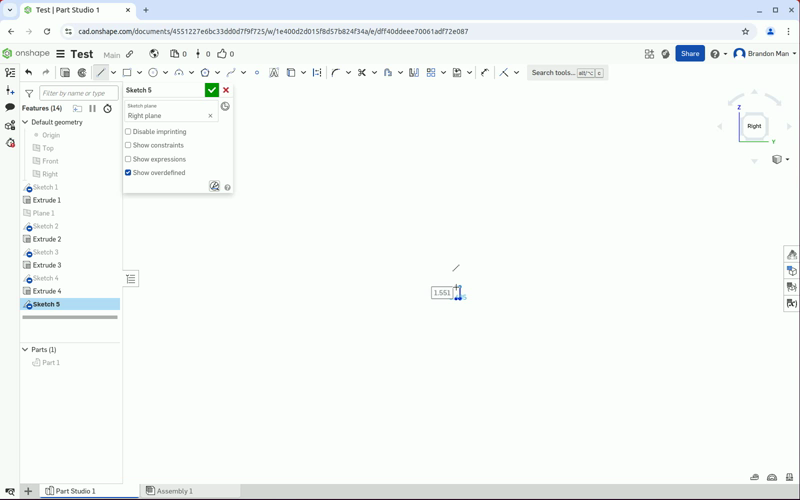
scroll(6)
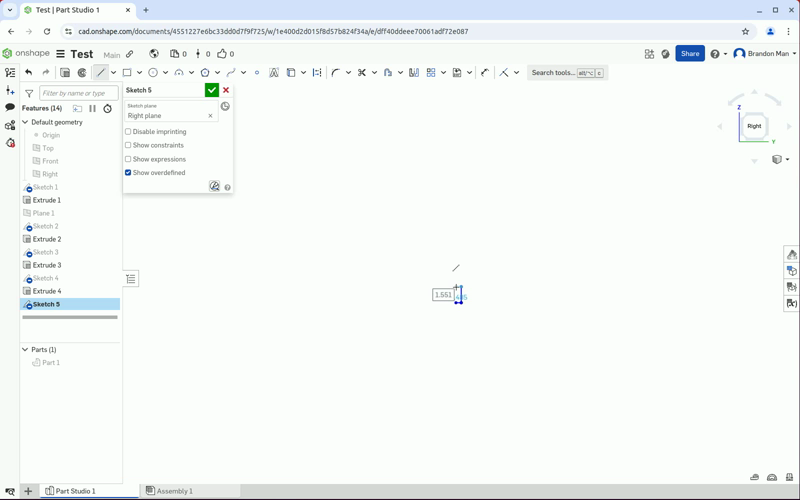
scroll(6)
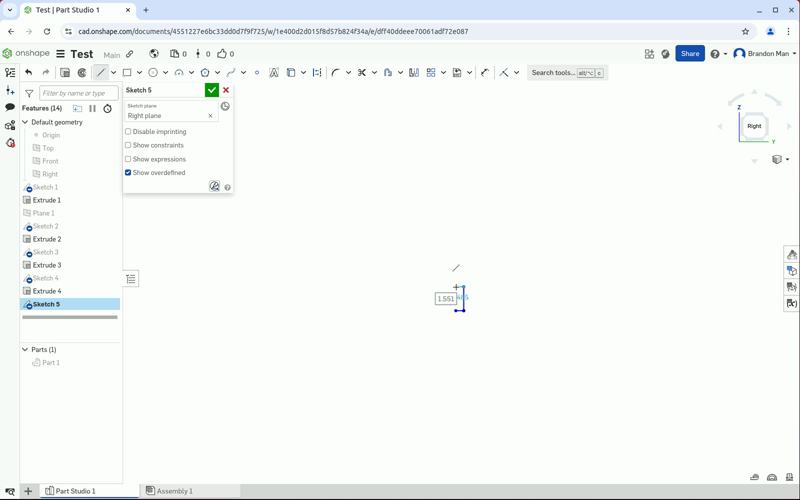
scroll(6)
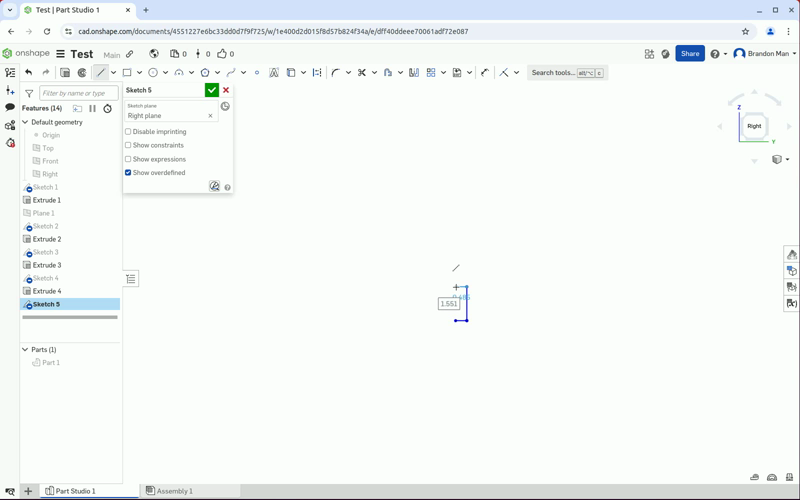
scroll(6)
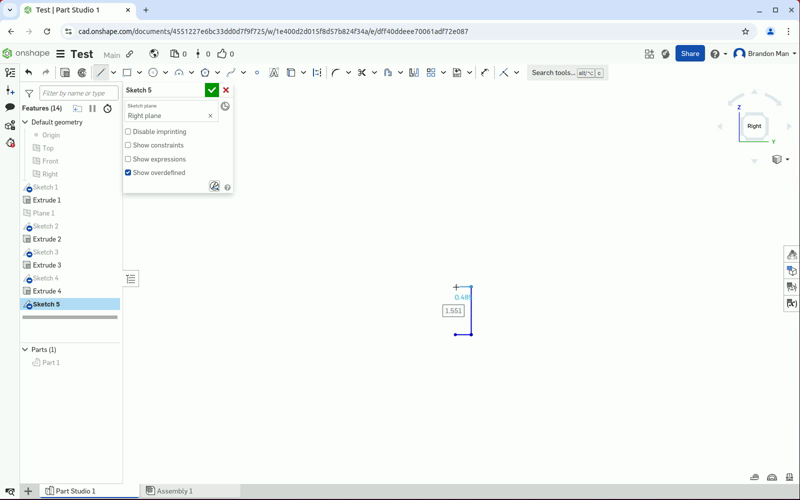
scroll(6)
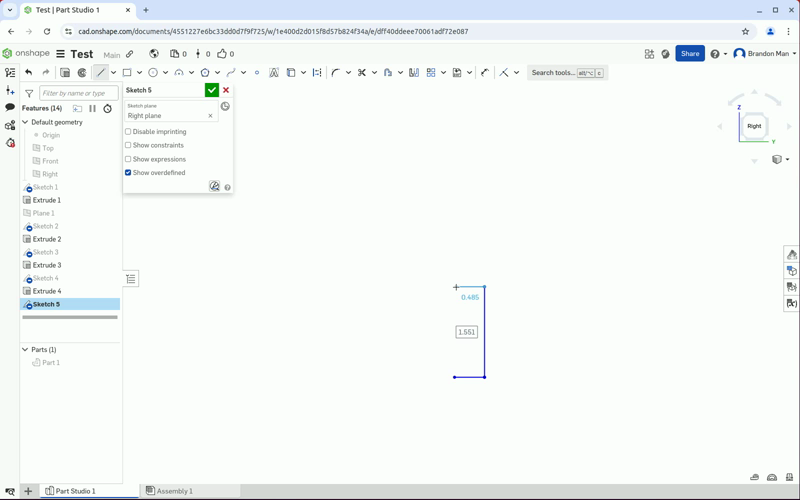
click(456, 286)
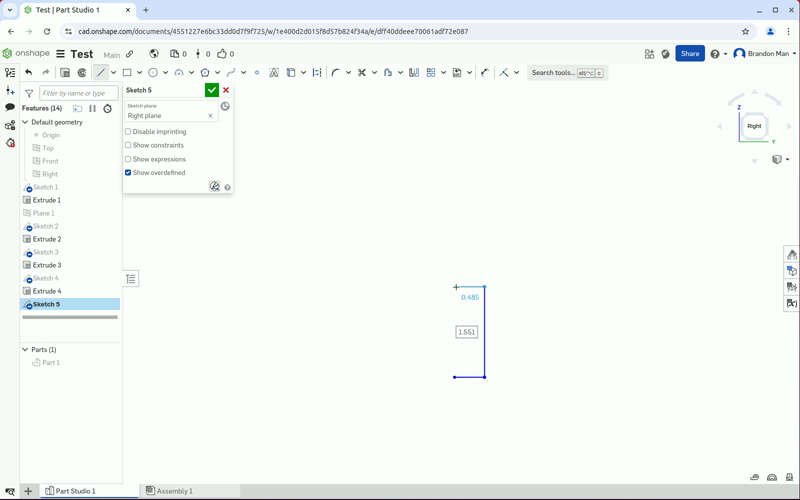
scroll(-6)
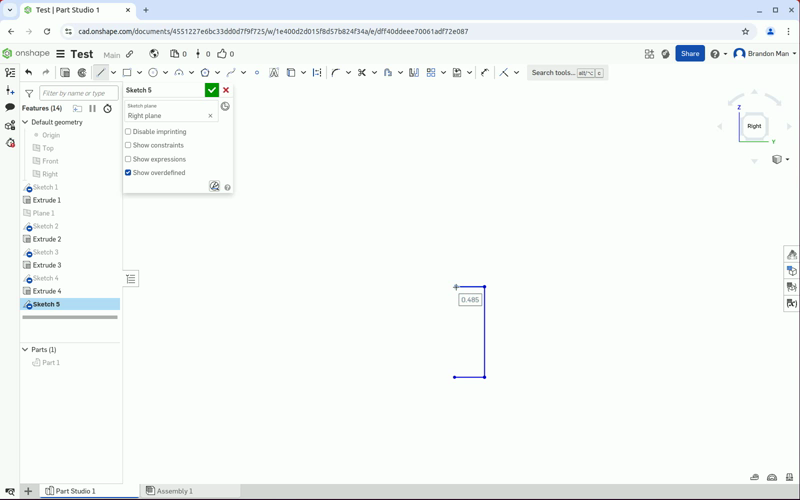
scroll(-6)
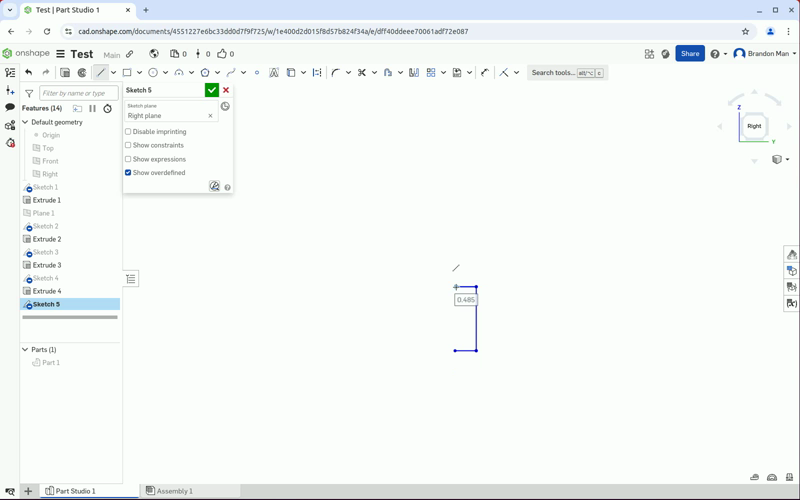
scroll(-6)
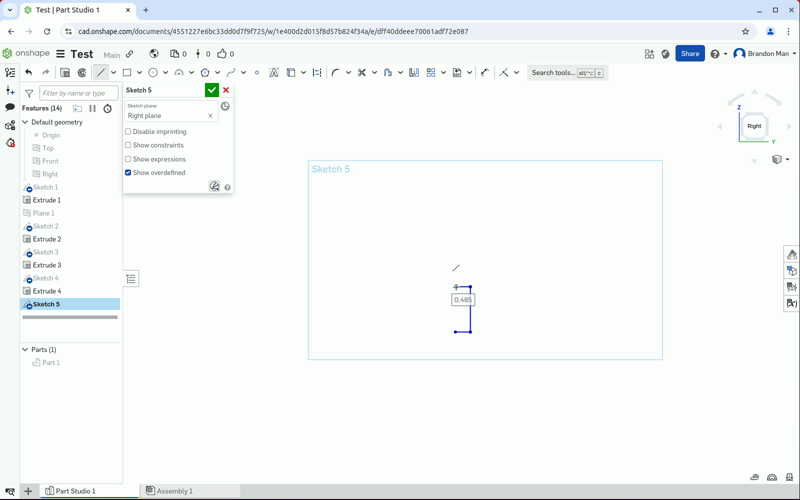
scroll(-6)
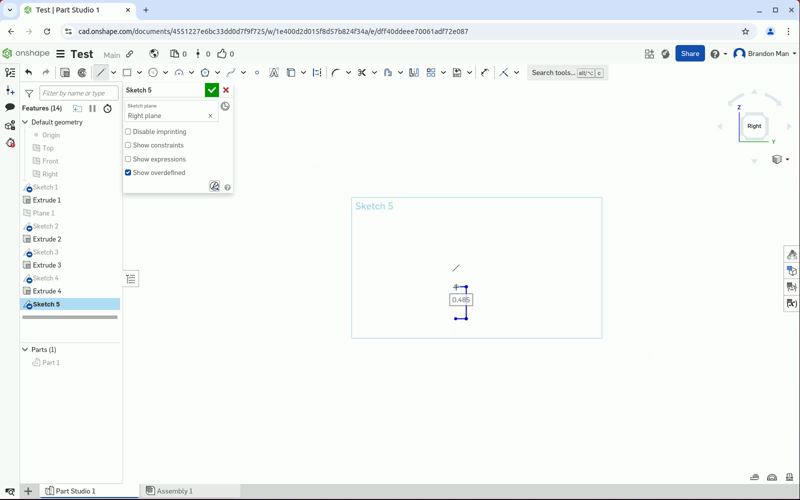
scroll(-6)
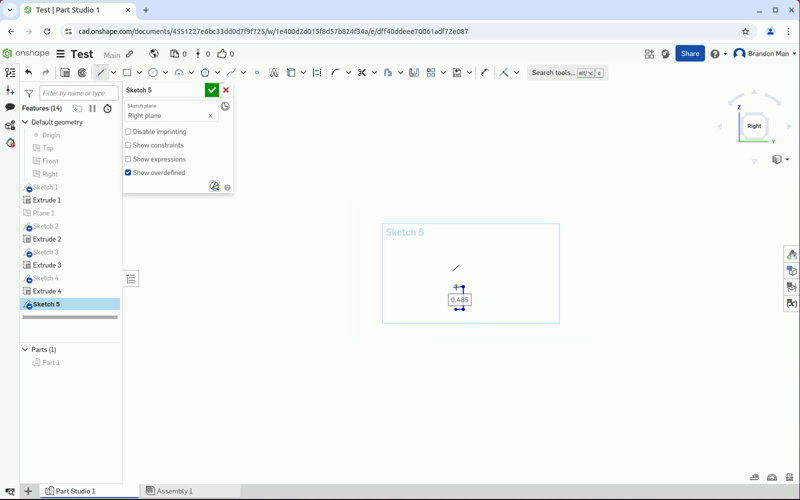
scroll(-6)
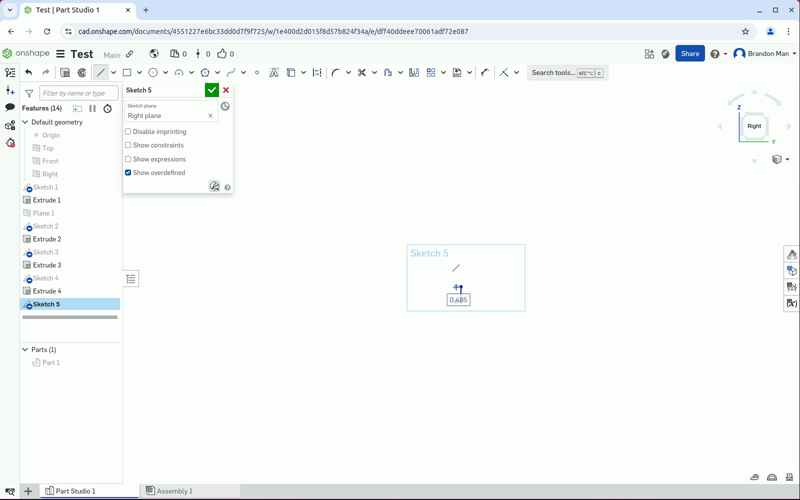
scroll(-6)
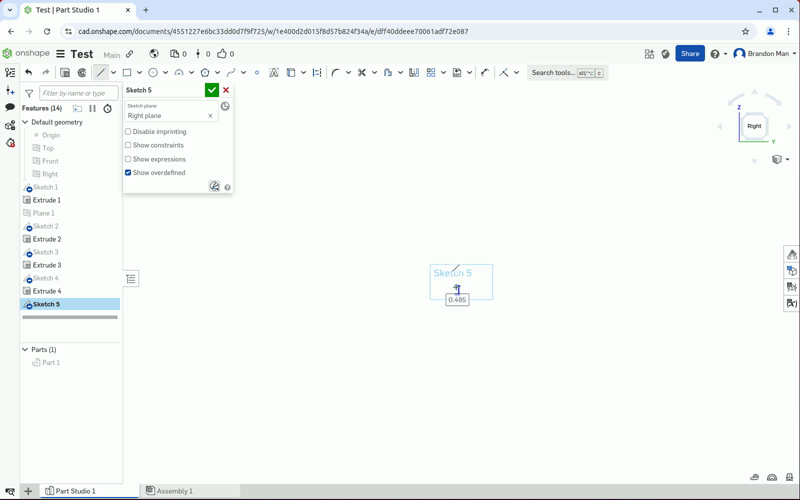
key_up(shift)
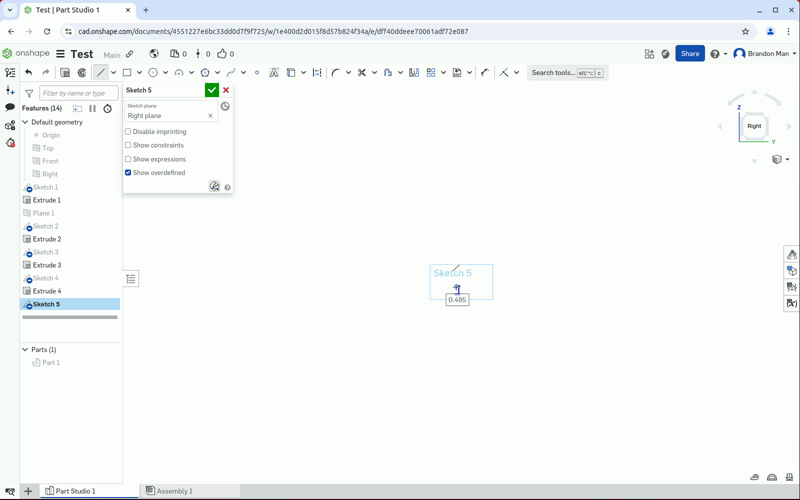
mouse_move(486, 286)
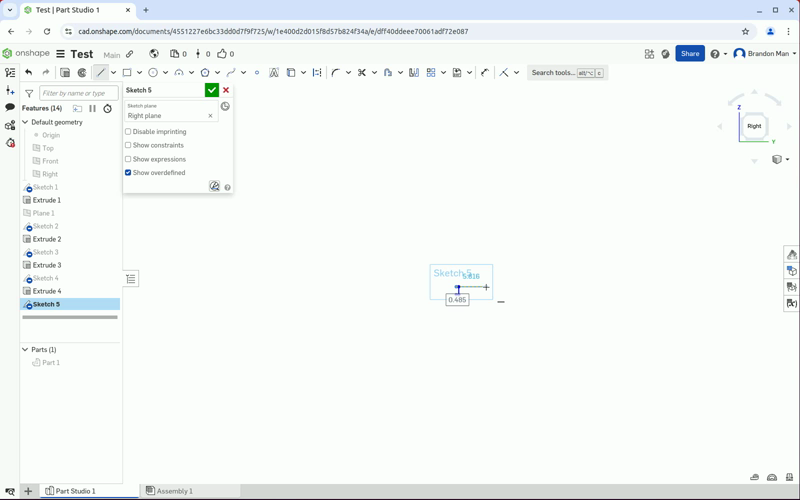
key_down(shift)
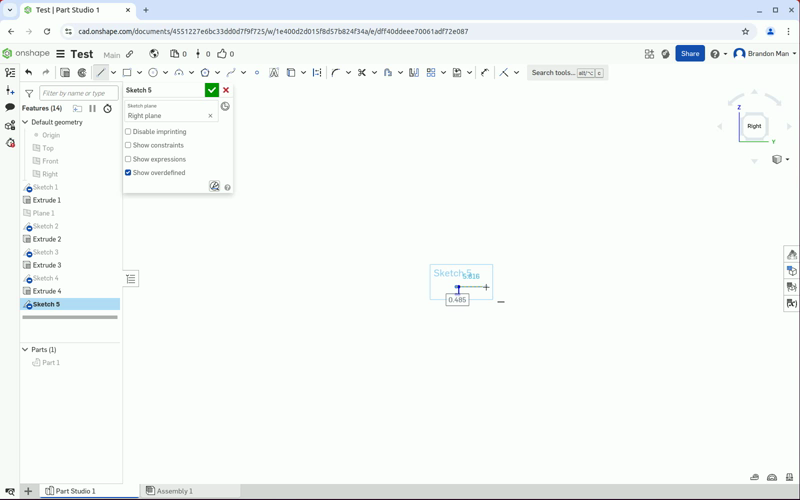
mouse_move(456, 294)
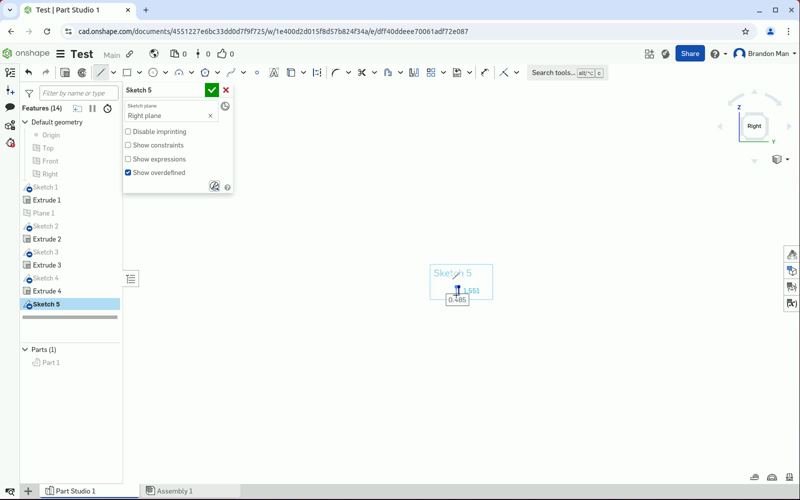
scroll(6)
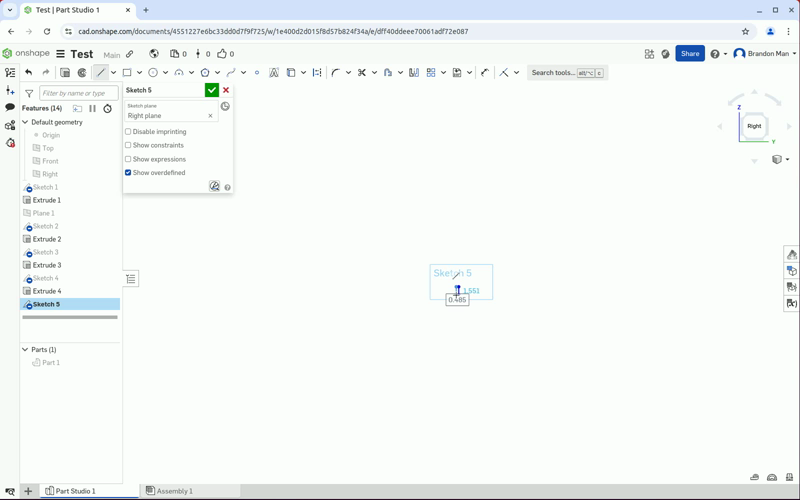
scroll(6)
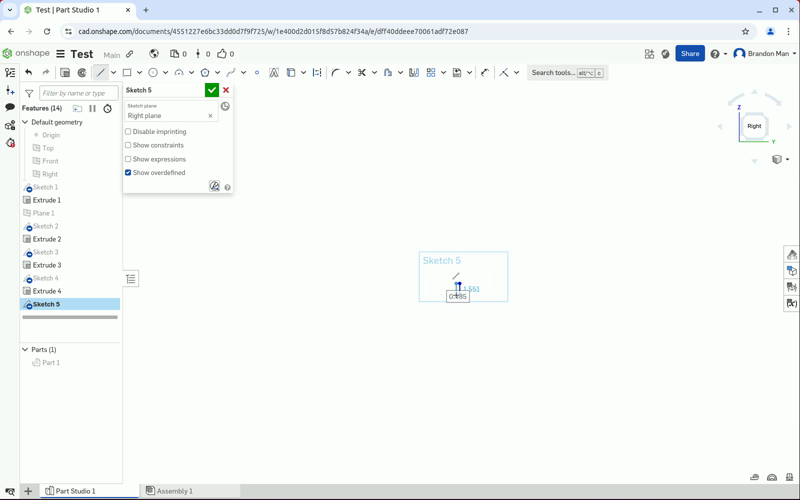
scroll(6)
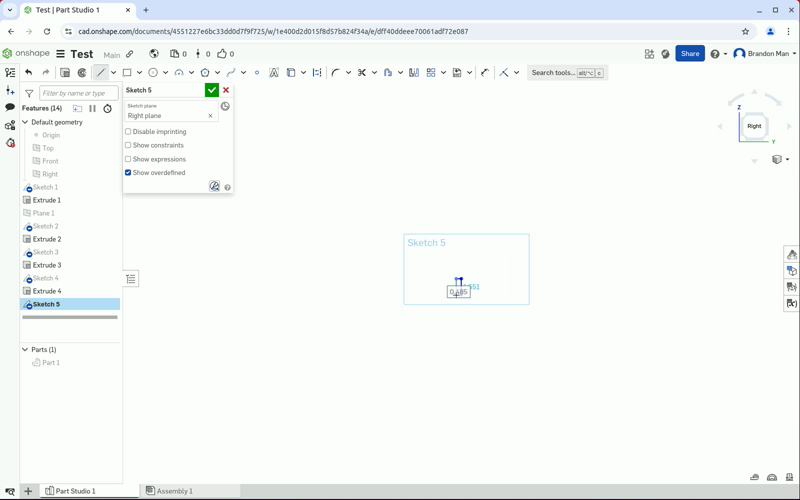
scroll(6)
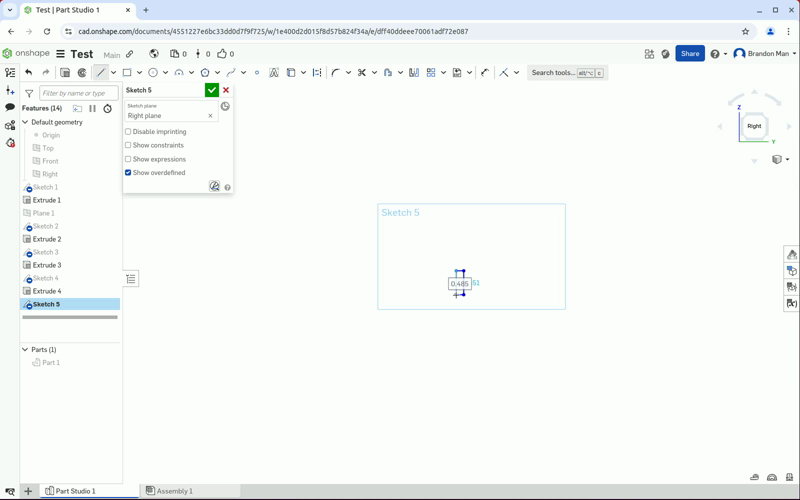
scroll(6)
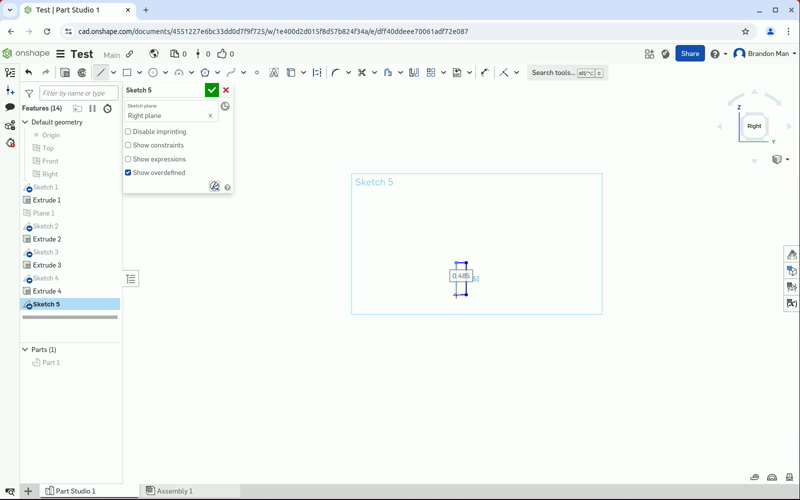
scroll(6)
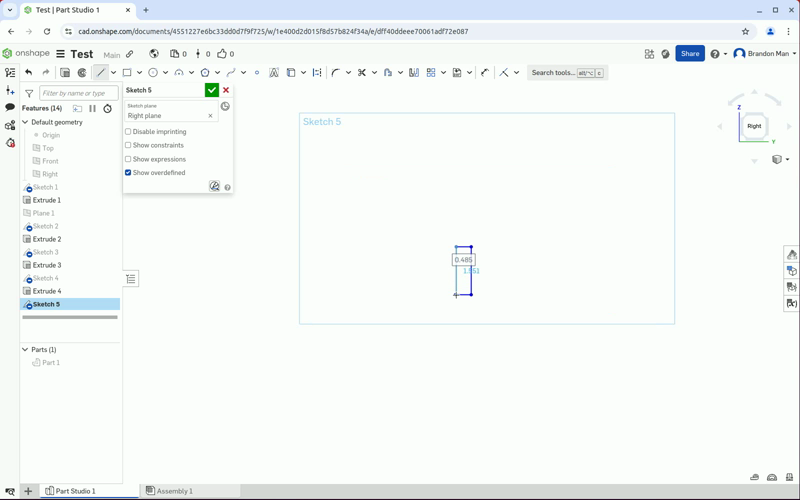
scroll(6)
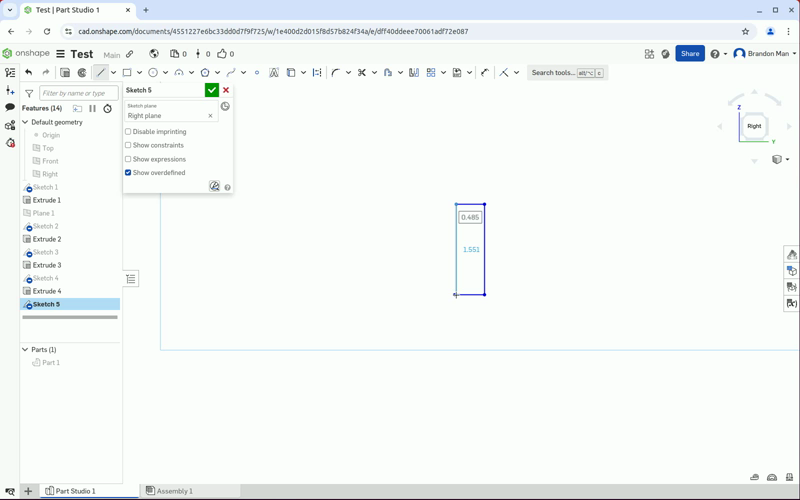
key_up(shift)
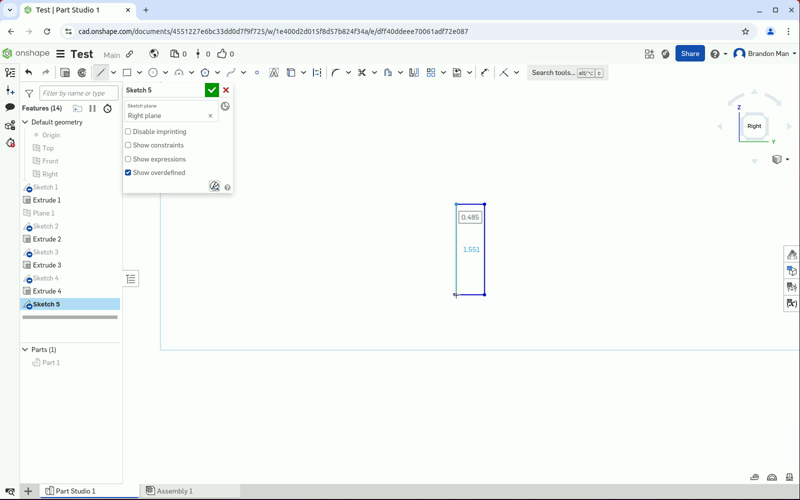
click(456, 294)
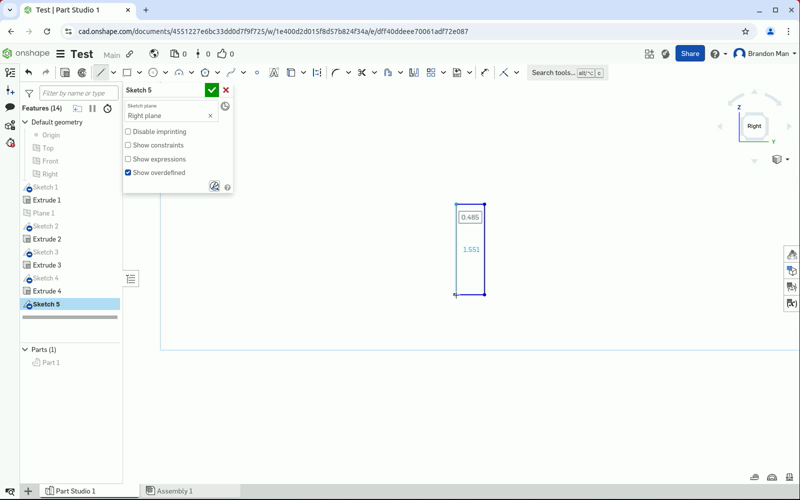
scroll(-6)
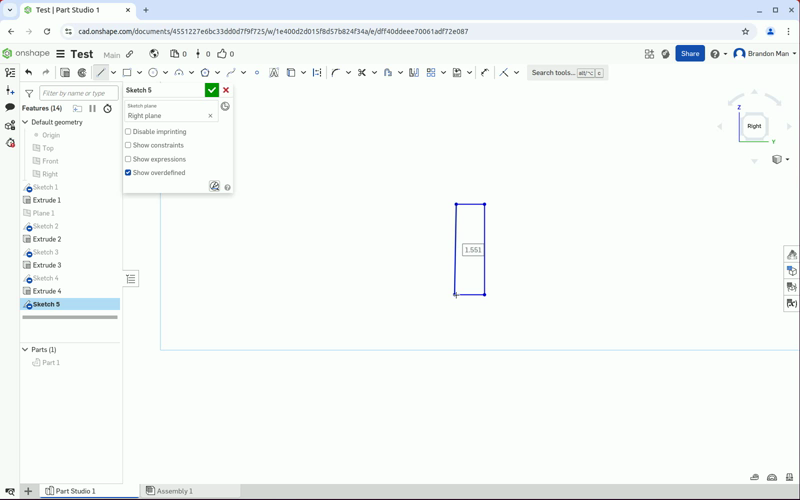
scroll(-6)
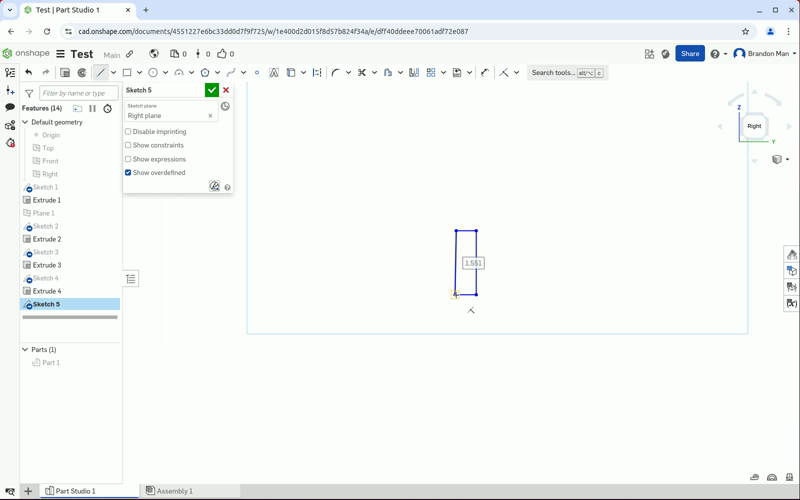
scroll(-6)
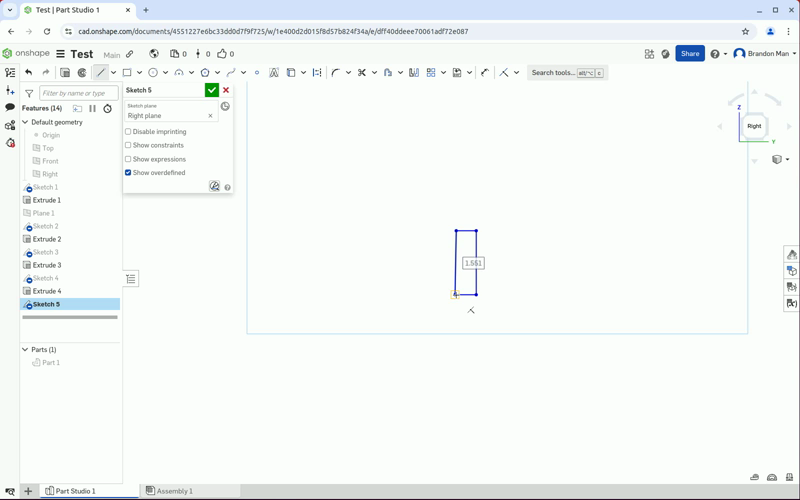
scroll(-6)
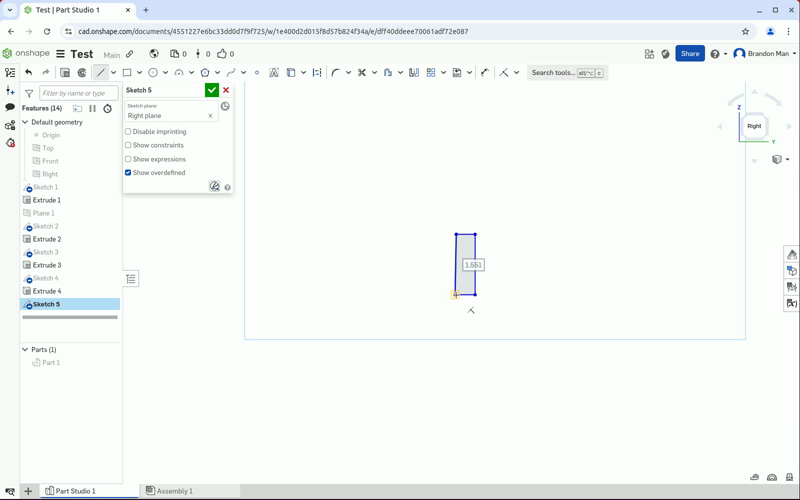
scroll(-6)
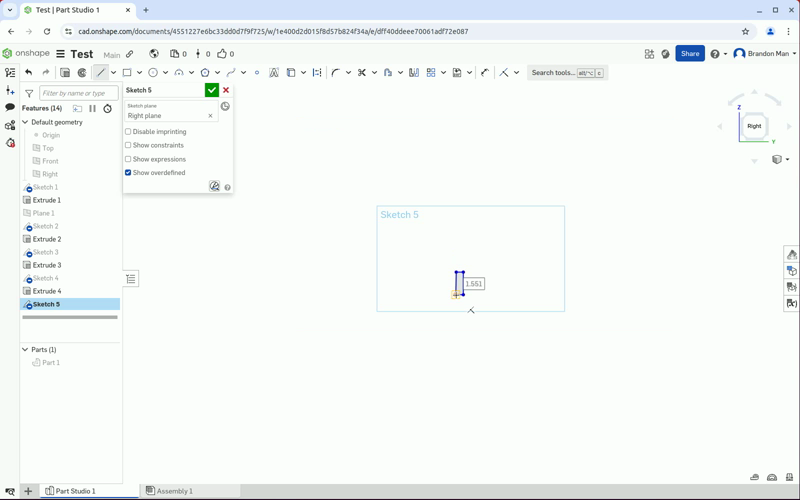
scroll(-6)
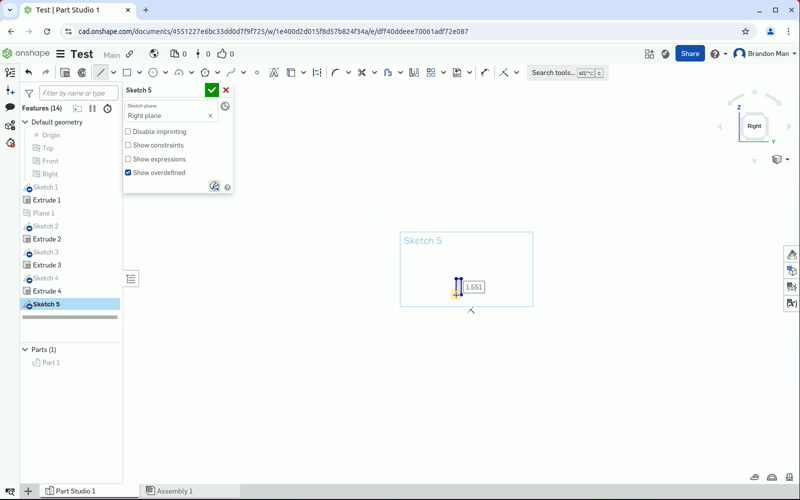
scroll(-6)
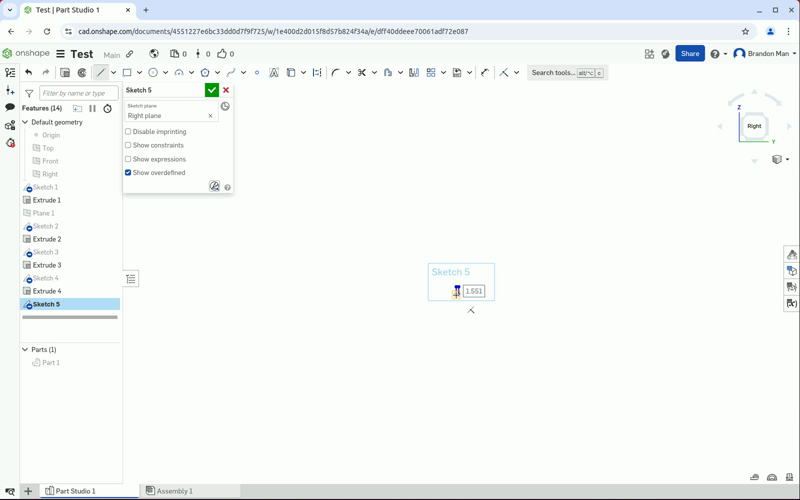
key(esc)
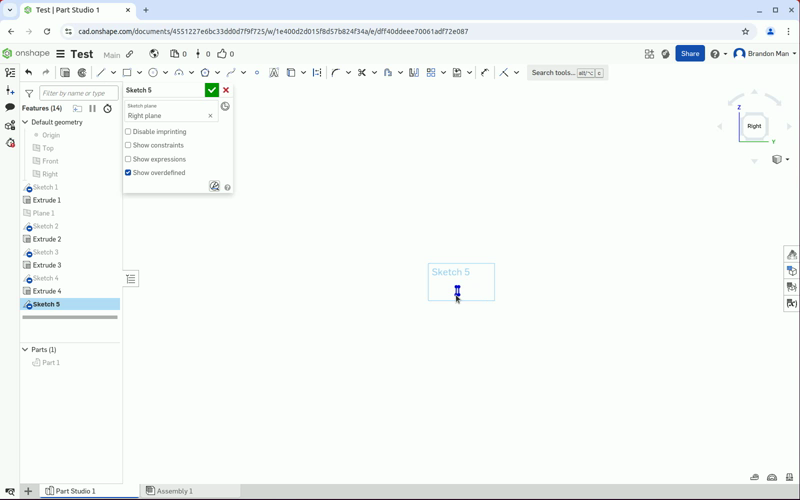
mouse_move(458, 290)
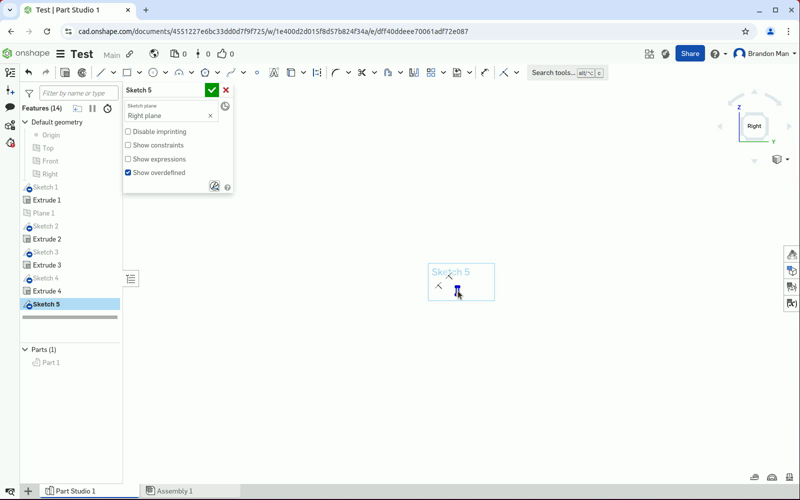
scroll(6)
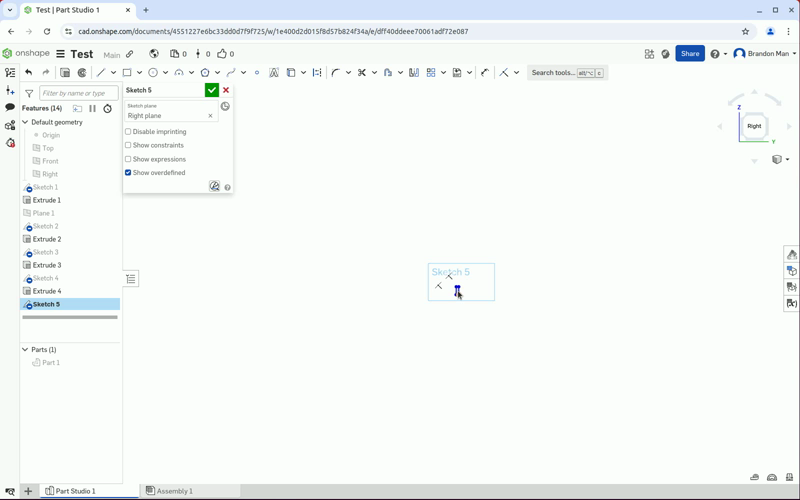
scroll(6)
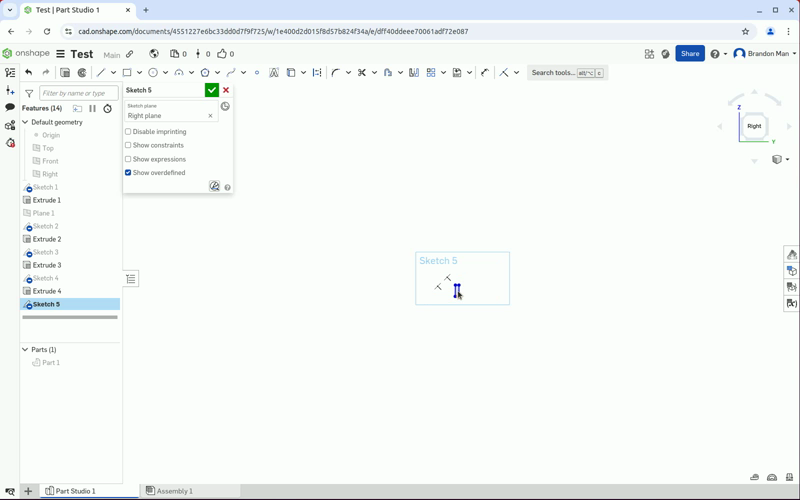
scroll(6)
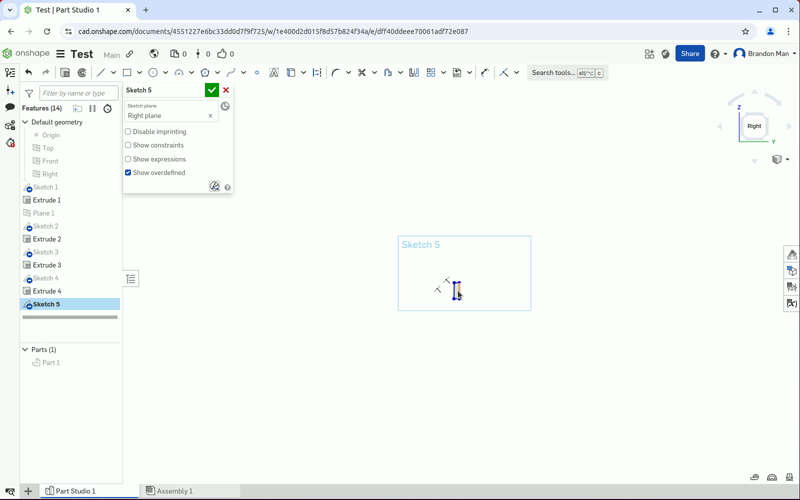
scroll(6)
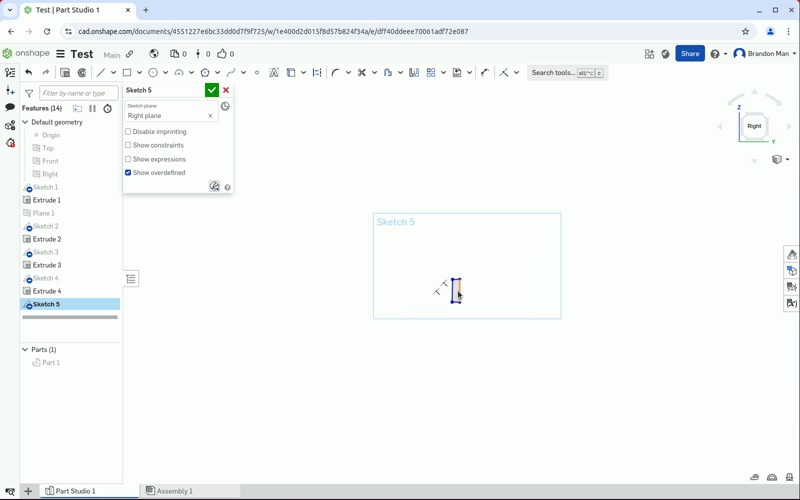
scroll(6)
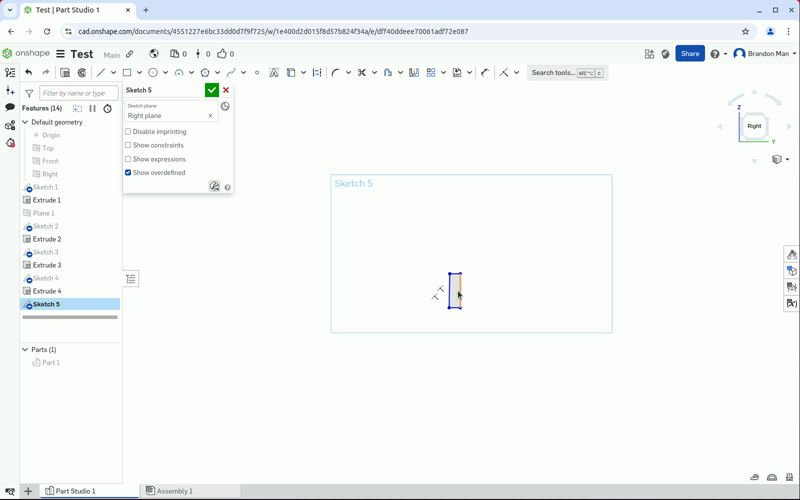
scroll(6)
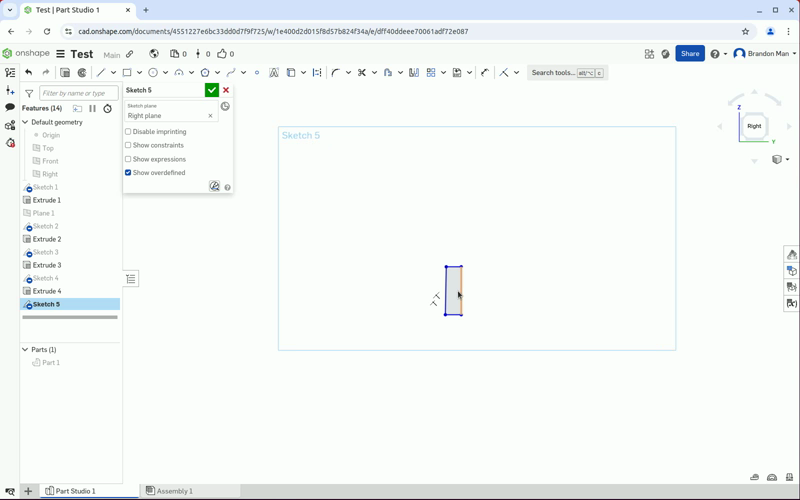
scroll(6)
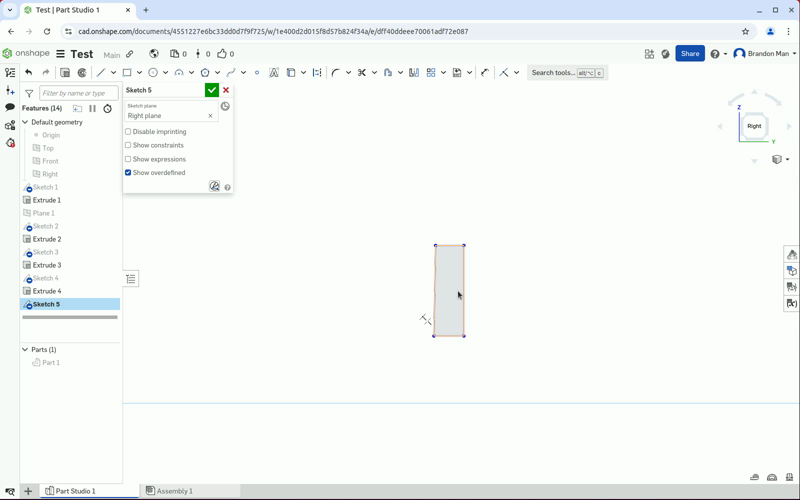
click(458, 290)
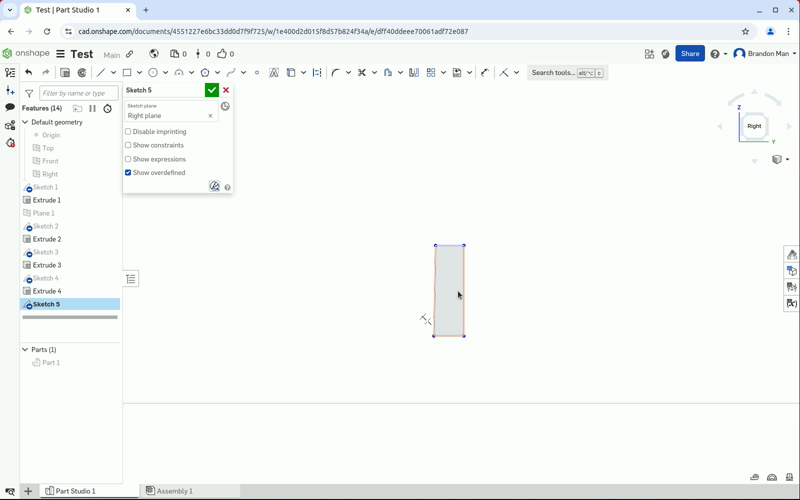
scroll(-6)
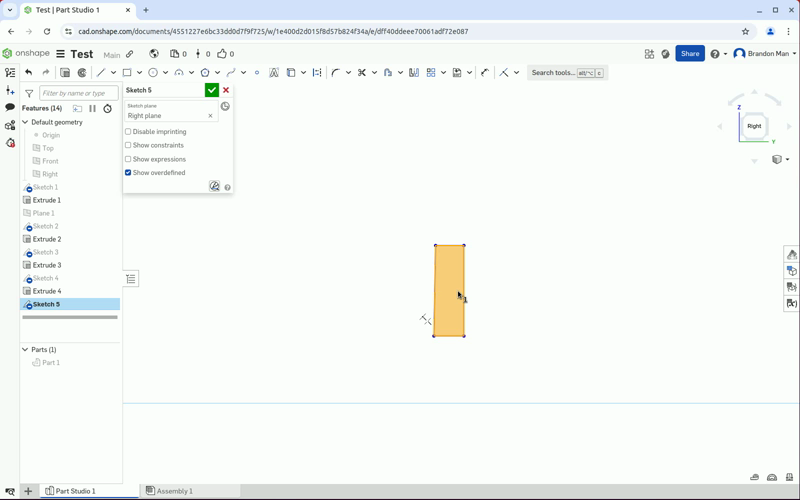
scroll(-6)
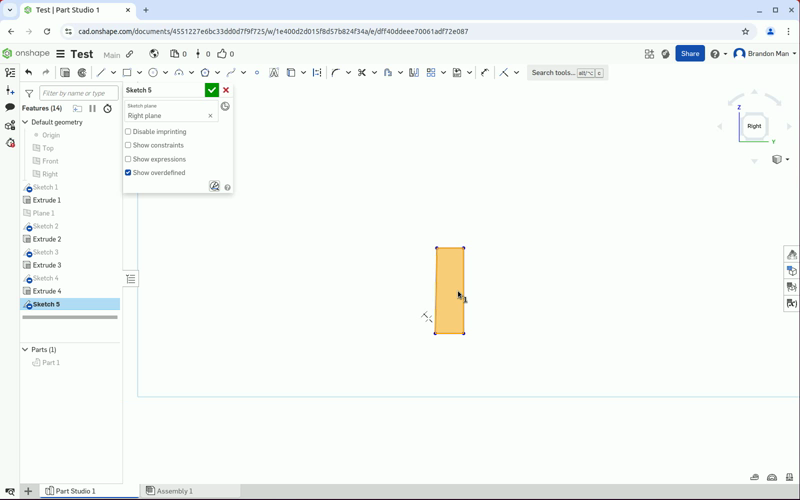
scroll(-6)
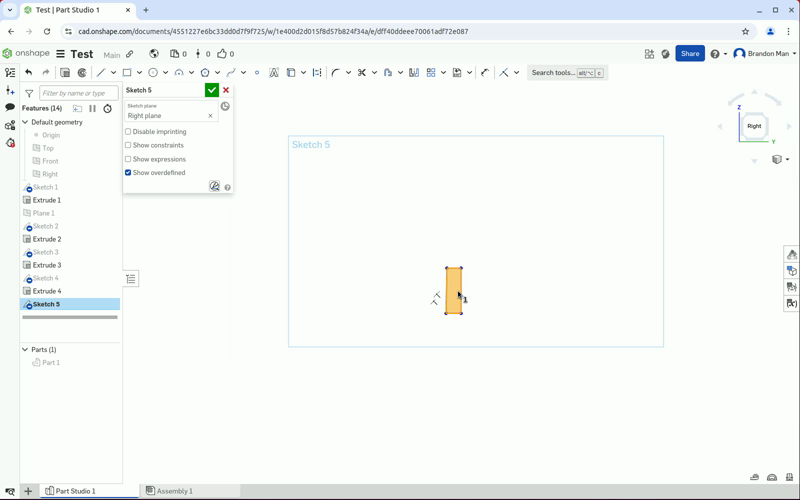
scroll(-6)
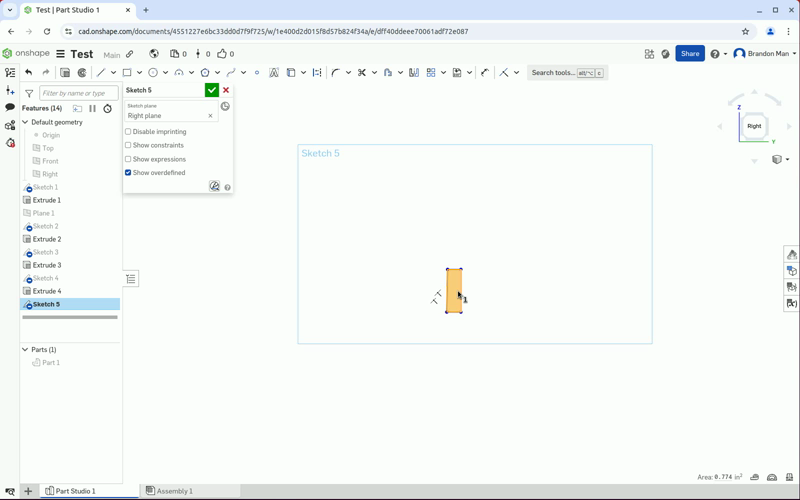
scroll(-6)
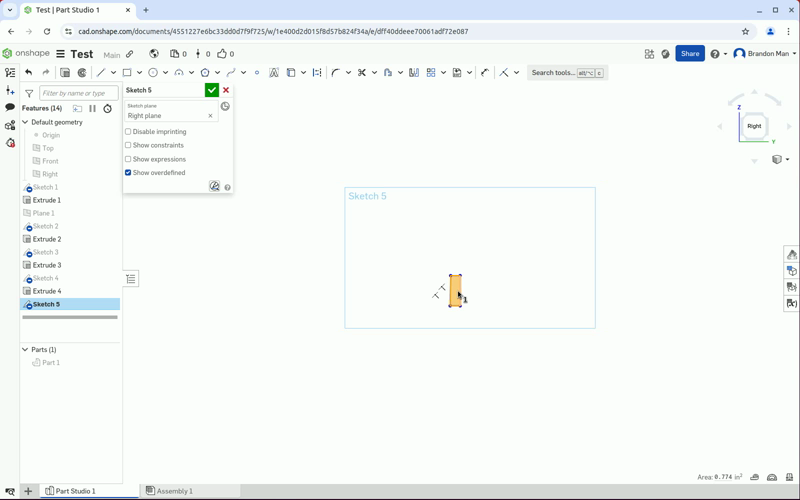
scroll(-6)
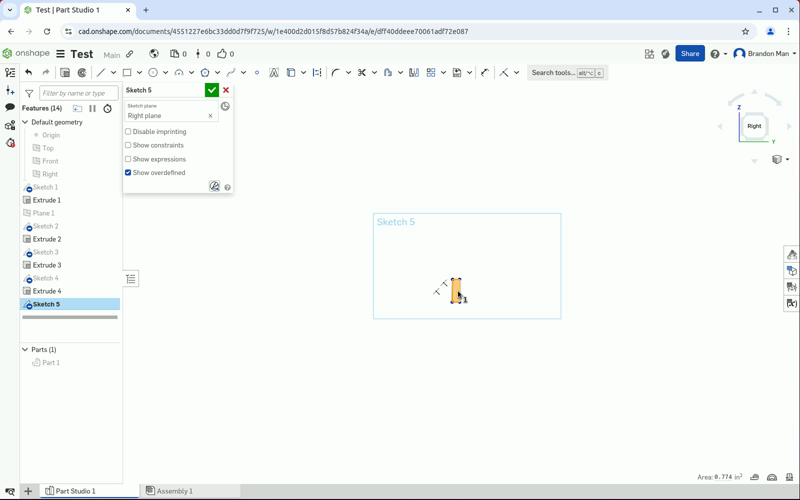
scroll(-6)
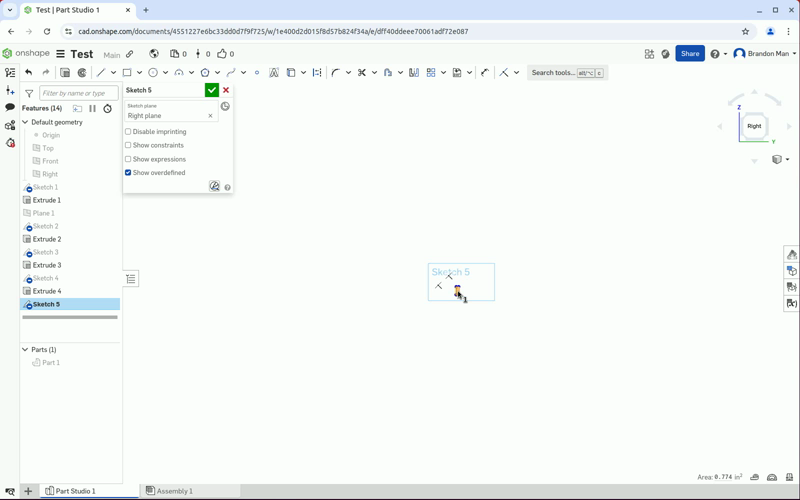
mouse_move(73, 352)
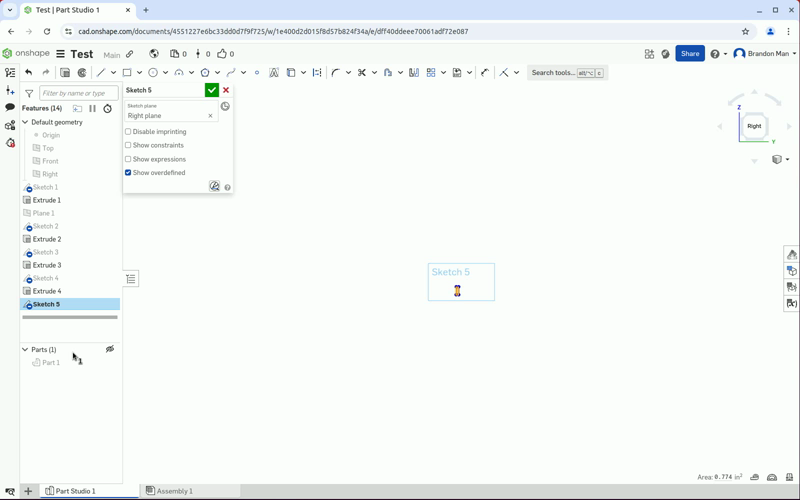
key(shift+y)
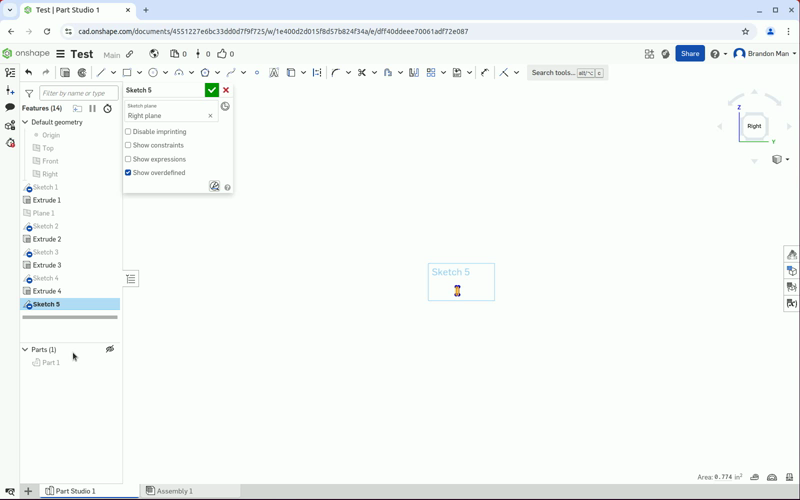
key(shift+e)
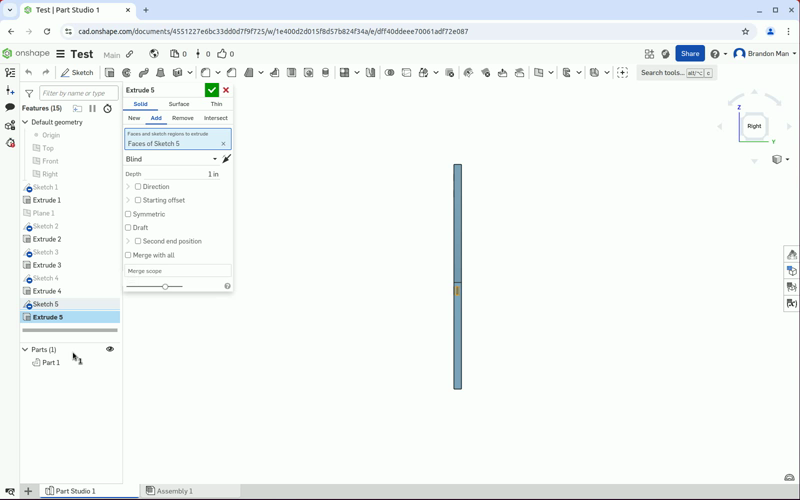
mouse_move(143, 106)
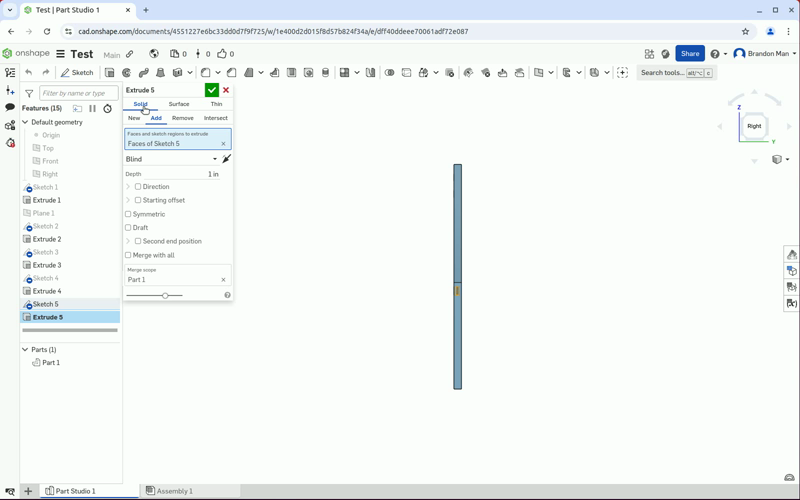
click(143, 106)
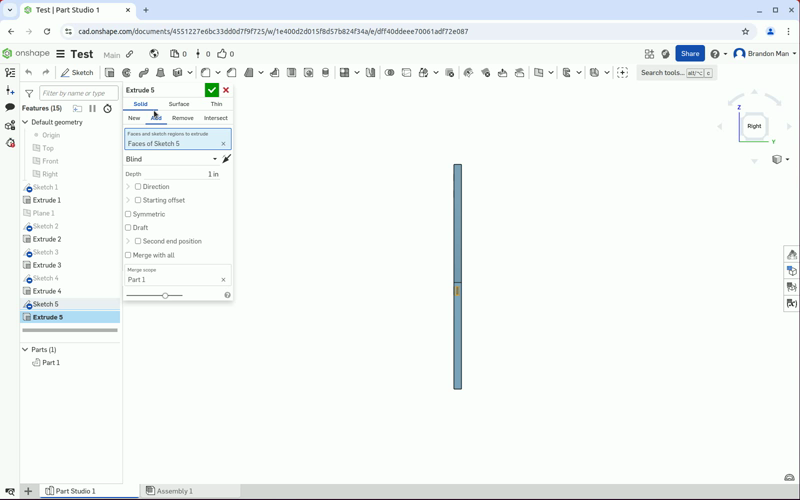
mouse_move(186, 120)
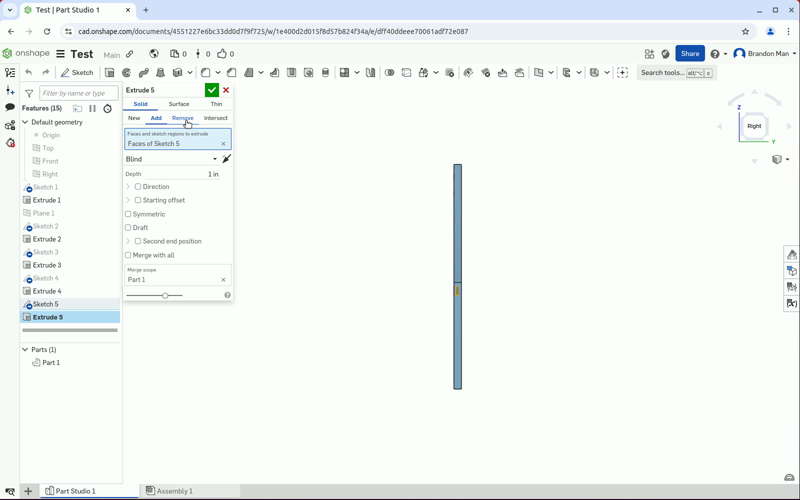
click(186, 120)
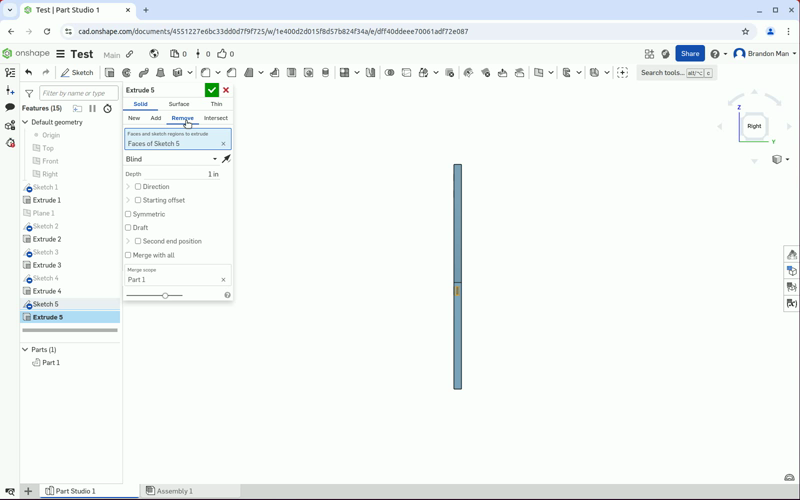
key(tab, 4)
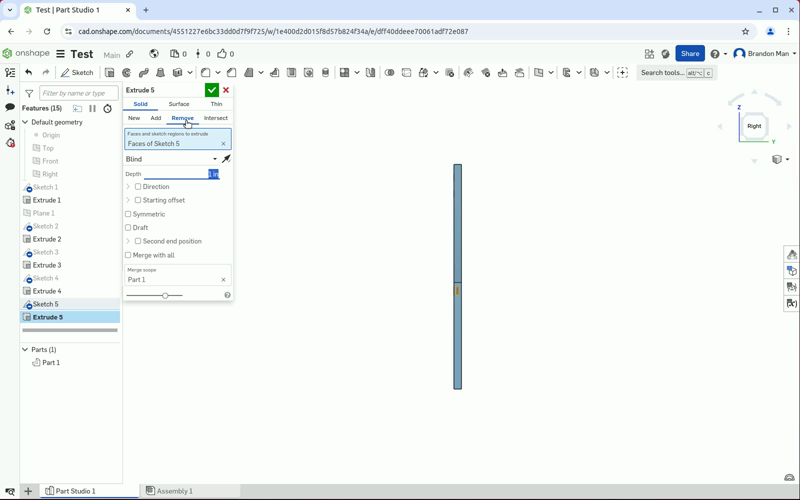
text(0.481)
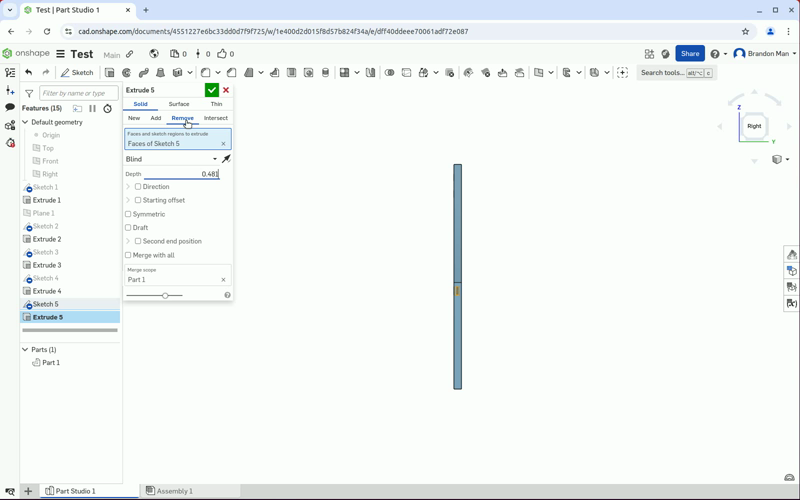
key(tab, 6)
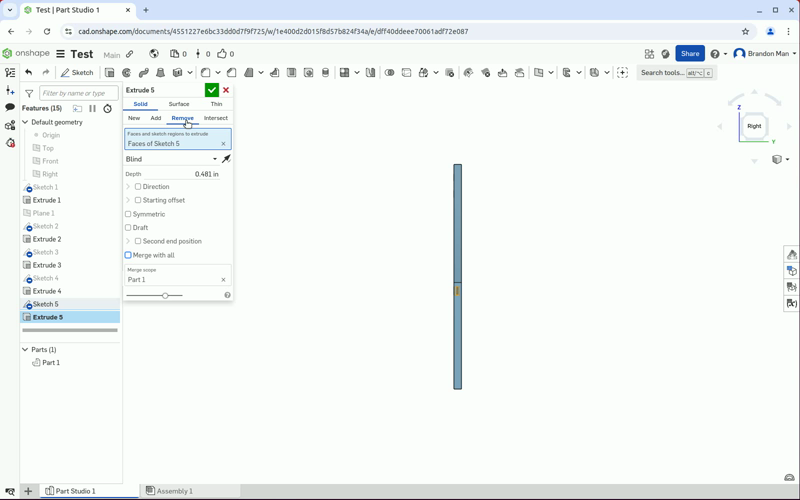
key(space)
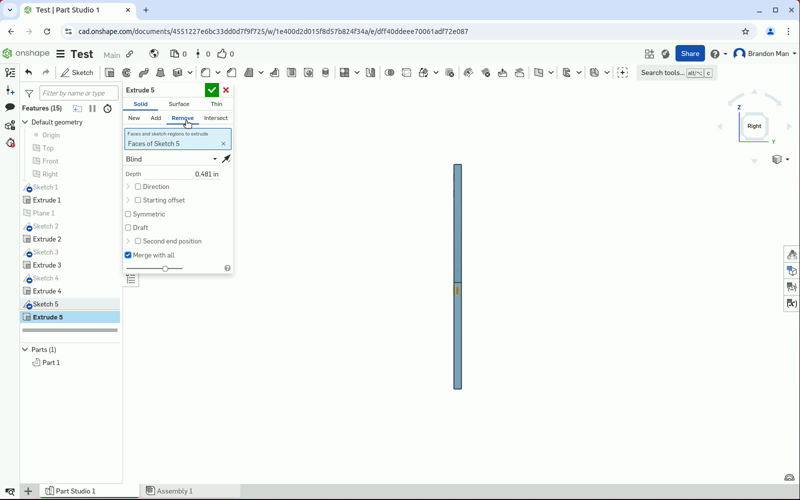
key(enter)
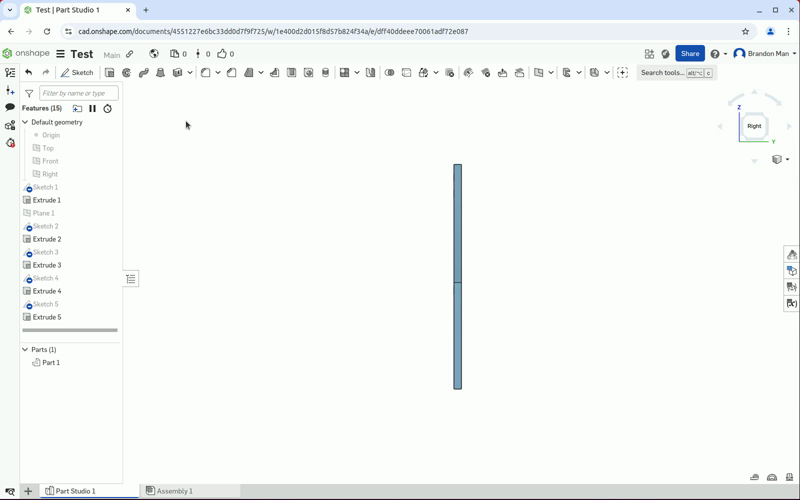
key(shift+h)
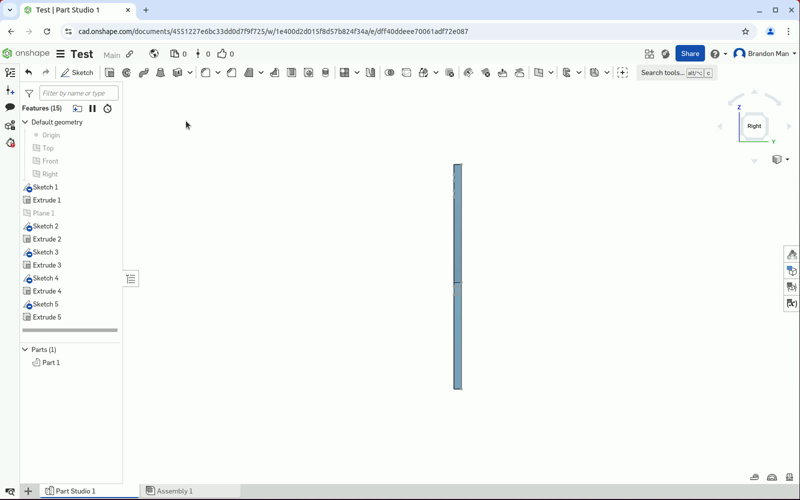
key(shift+h)
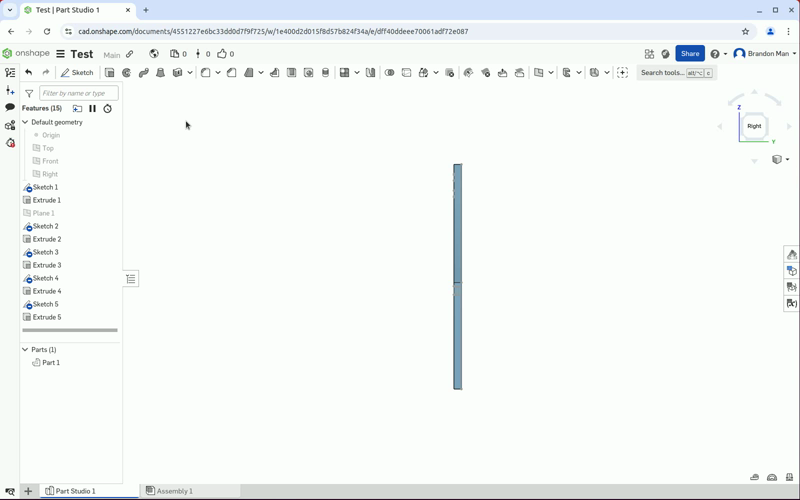
key(shift+7)
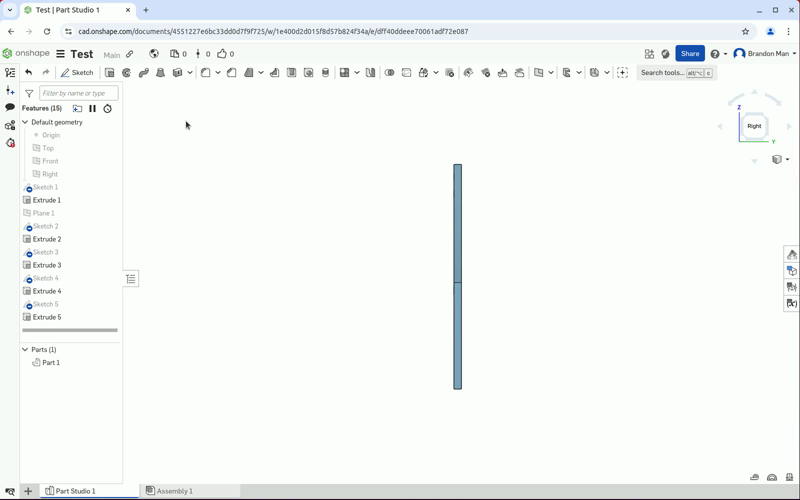
key(right, 2)
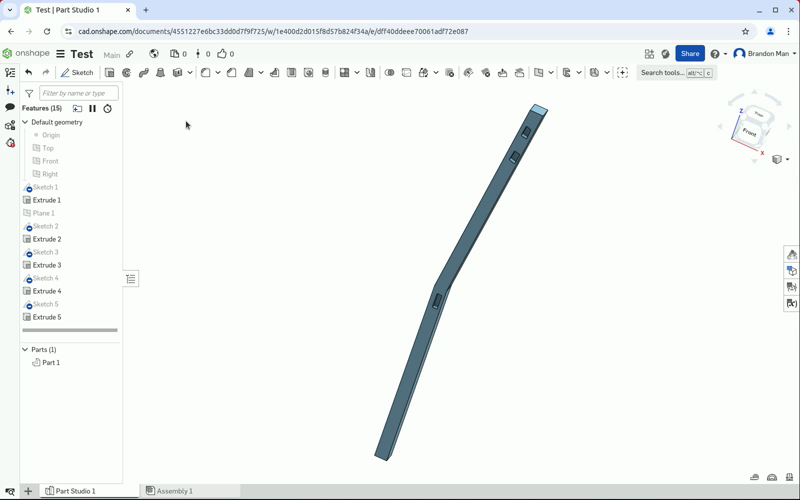
key(down, 2)
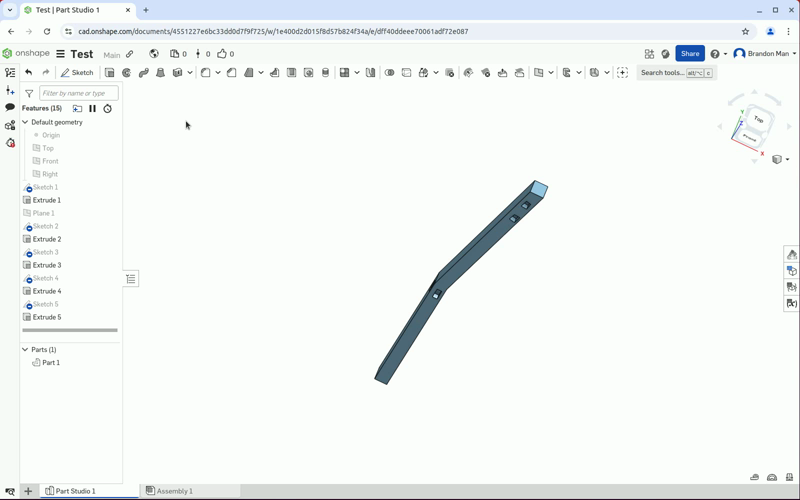
key(up, 2)
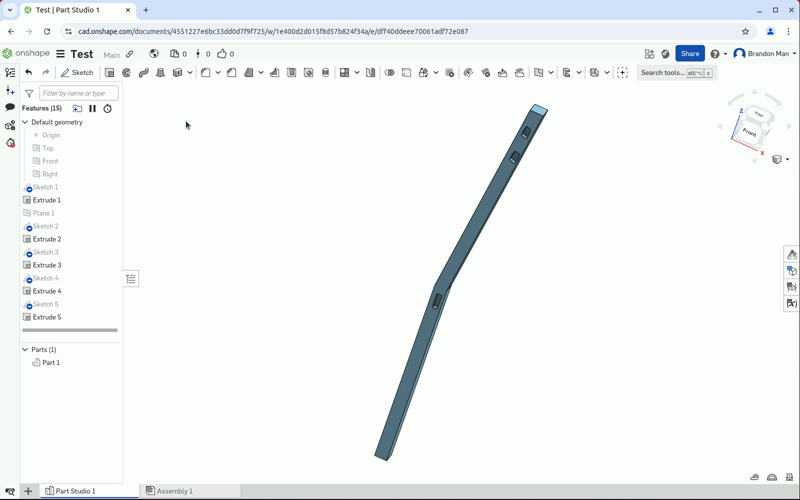
key(left, 2)
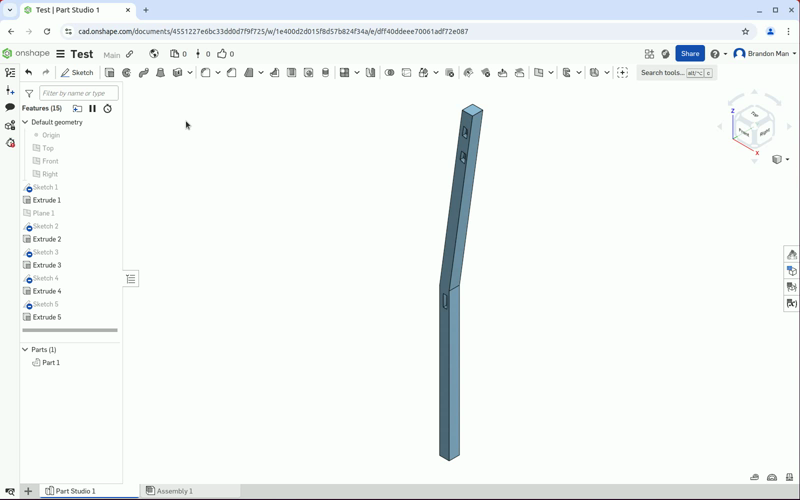
mouse_move(73, 189)
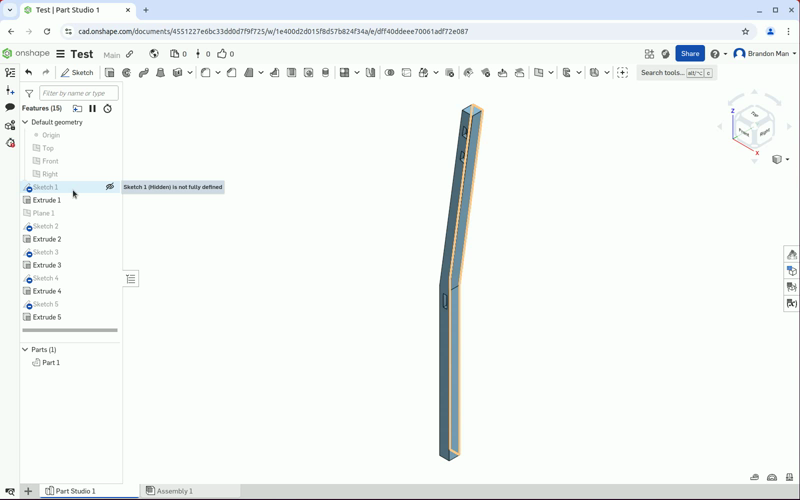
click(73, 189)